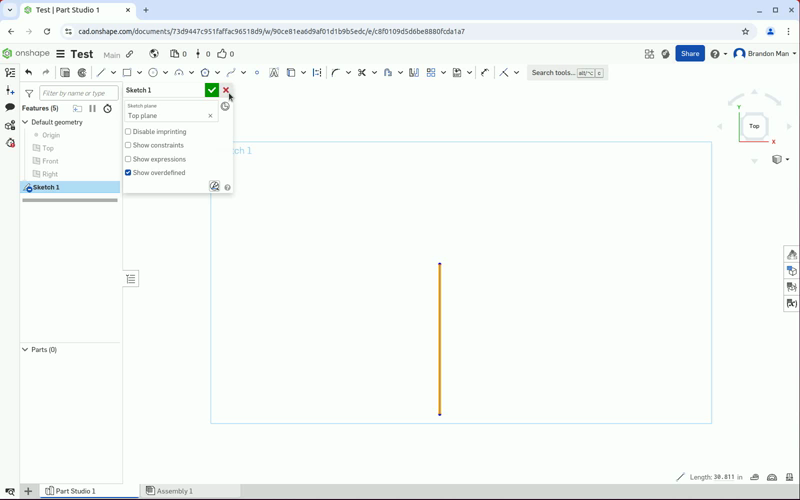
key(shift+h)
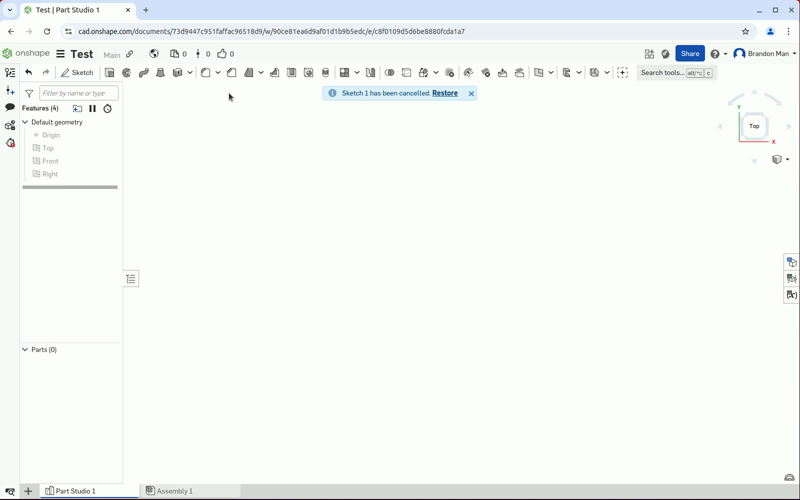
mouse_move(73, 352)
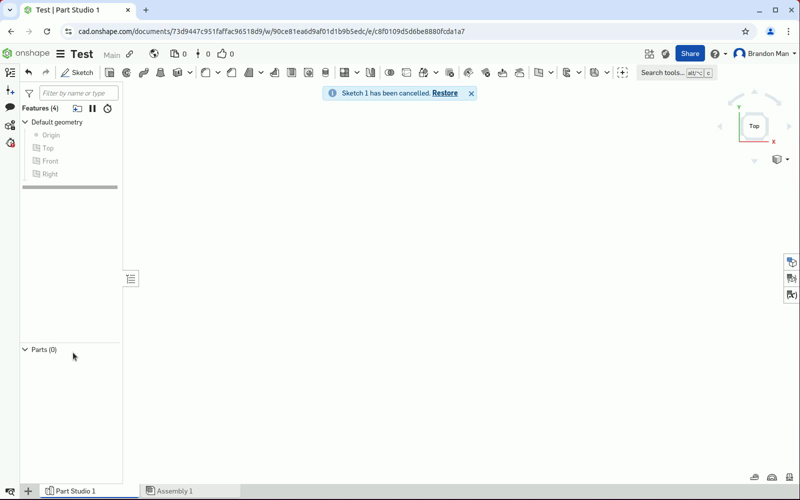
key(y)
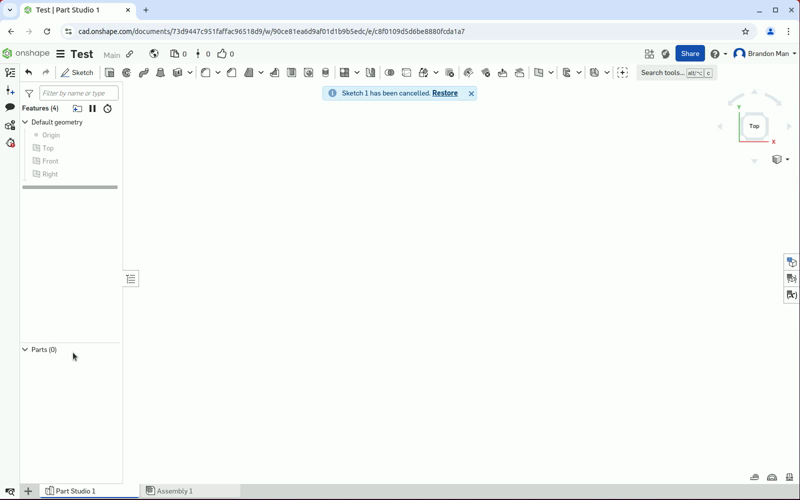
key(shift+p)
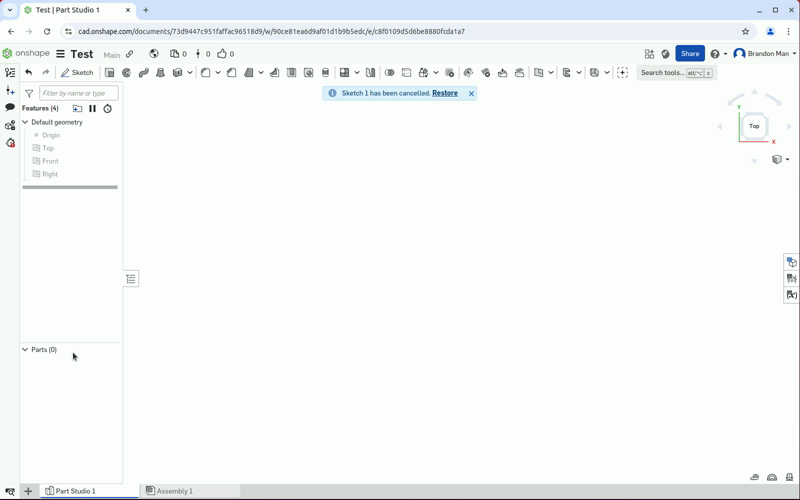
key(space)
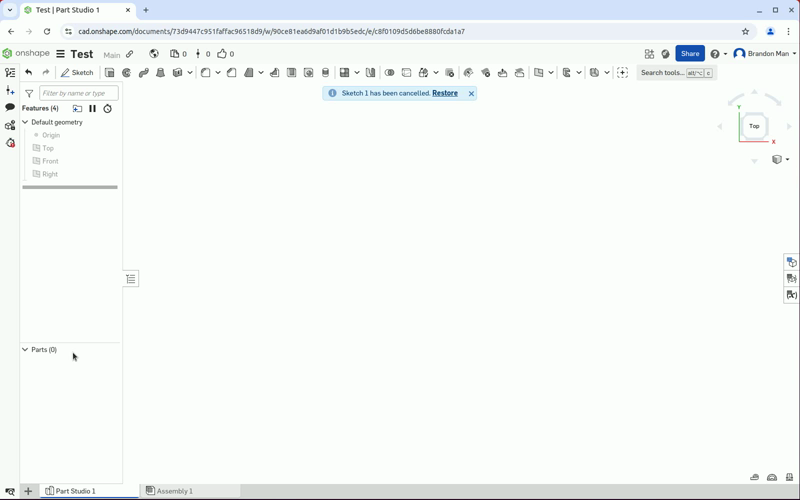
key_down(shift)
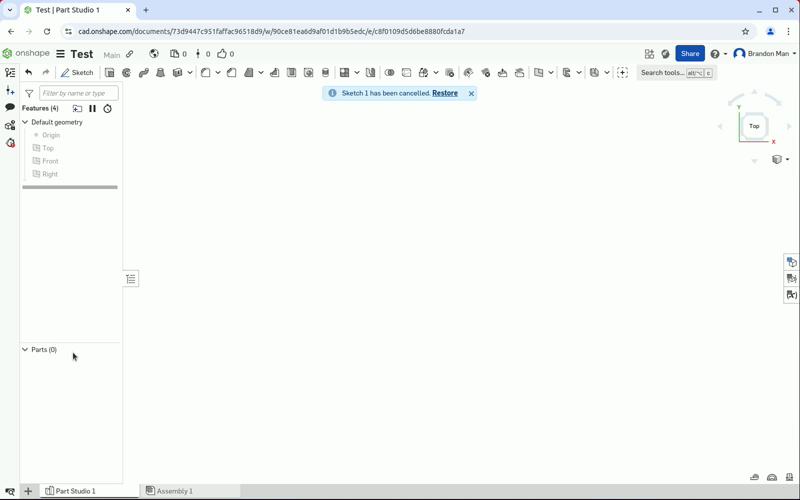
key(up)
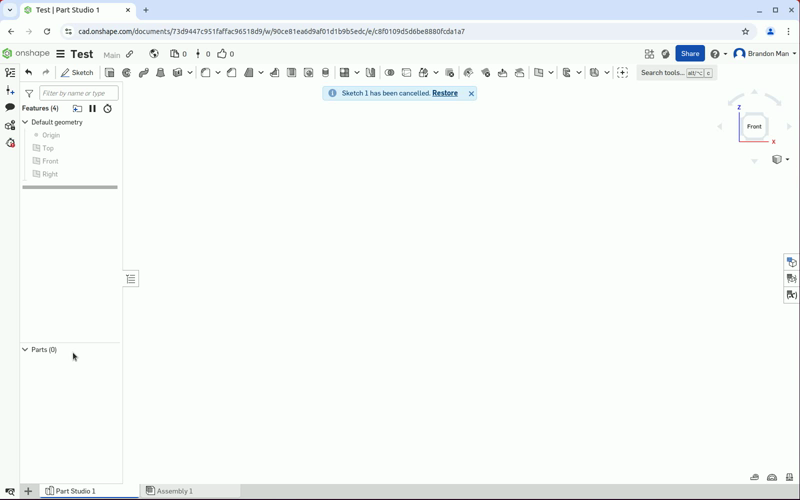
key_up(shift)
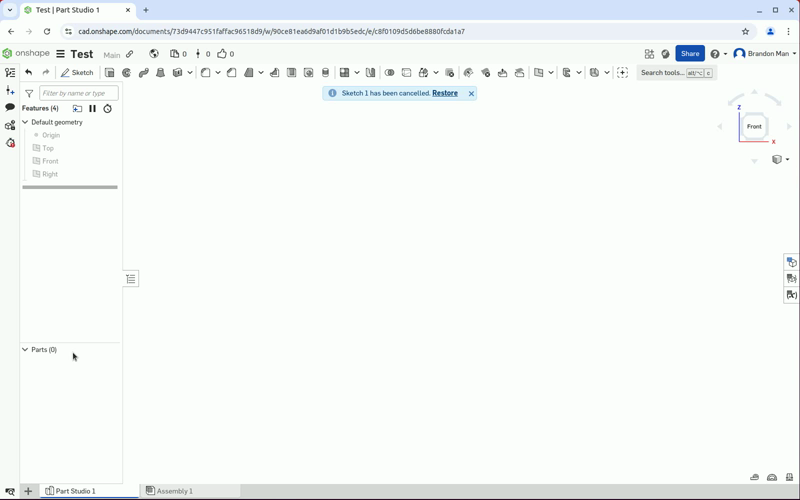
mouse_move(73, 352)
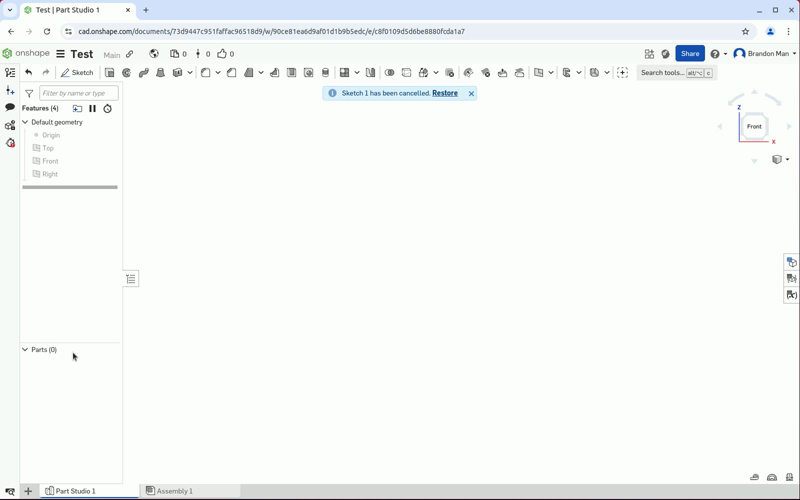
key(shift+y)
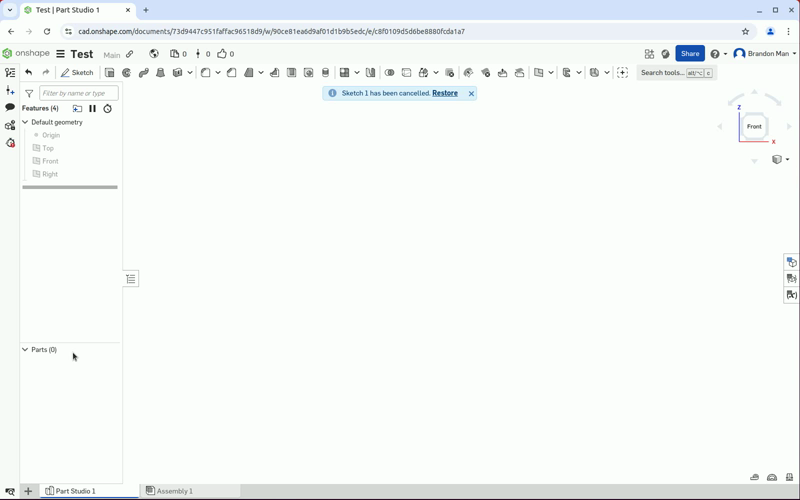
key(shift+s)
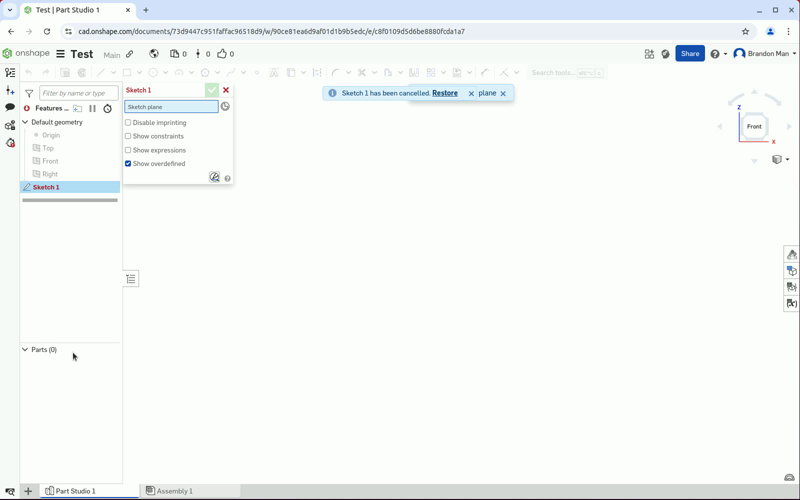
mouse_move(73, 163)
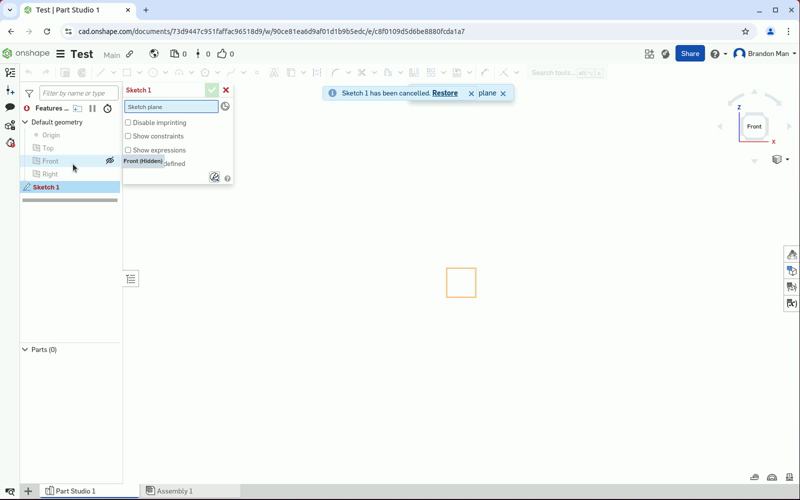
click(73, 163)
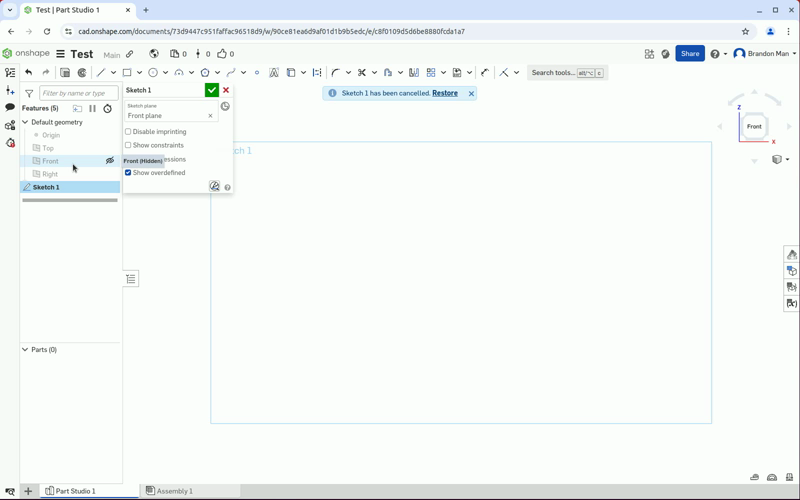
mouse_move(73, 352)
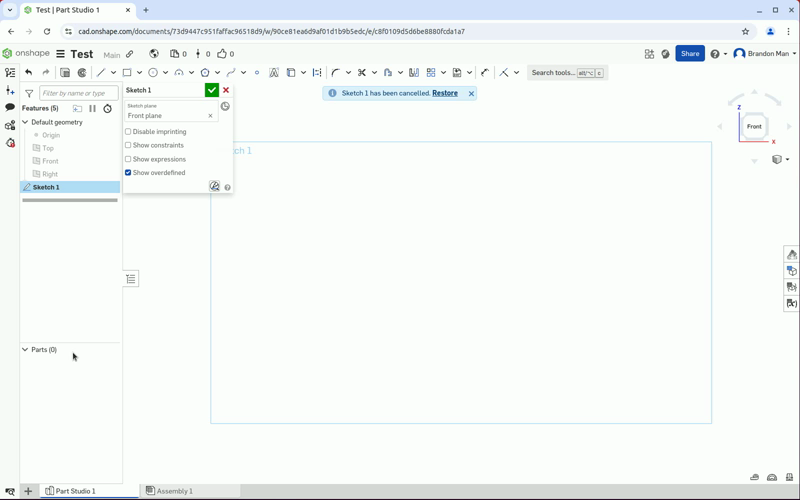
key(y)
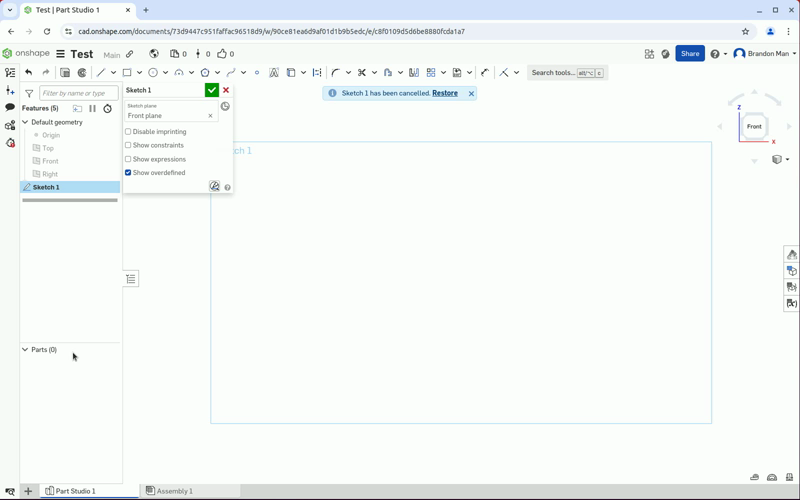
key(l)
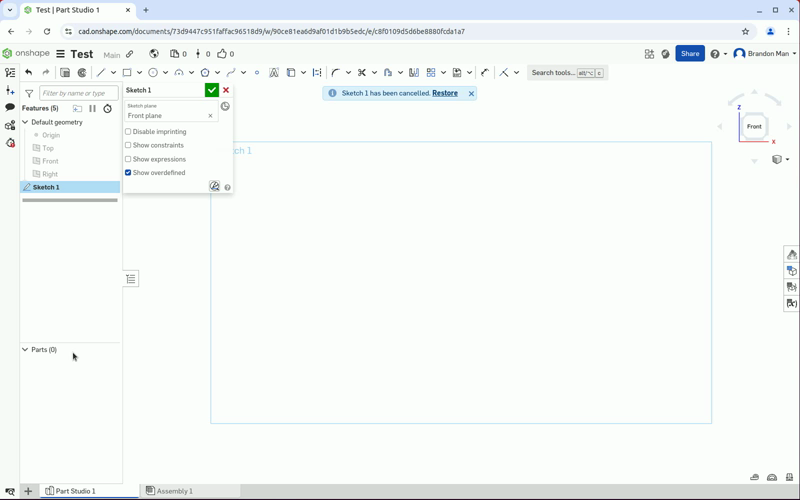
key_down(shift)
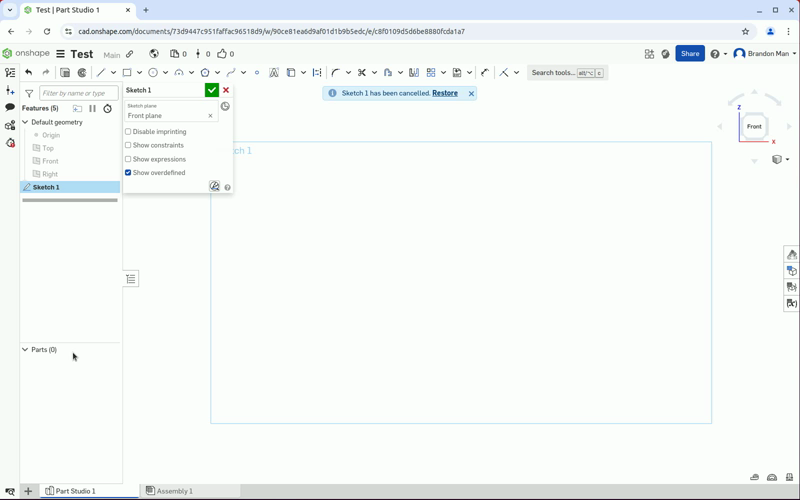
mouse_move(460, 282)
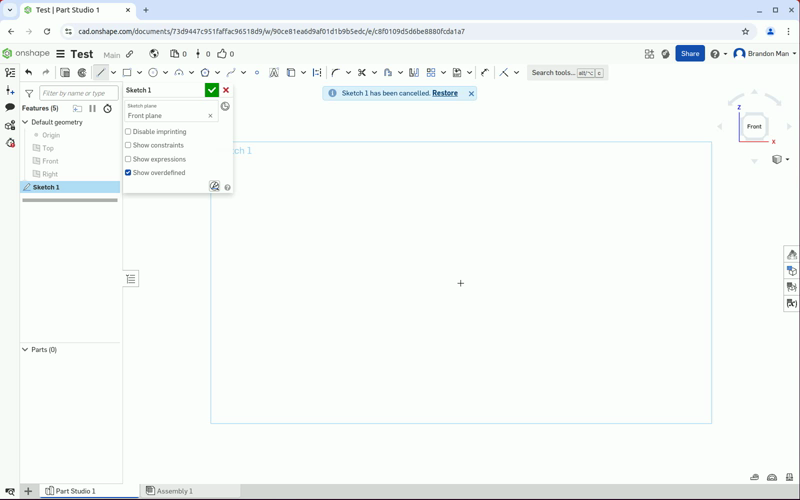
click(460, 282)
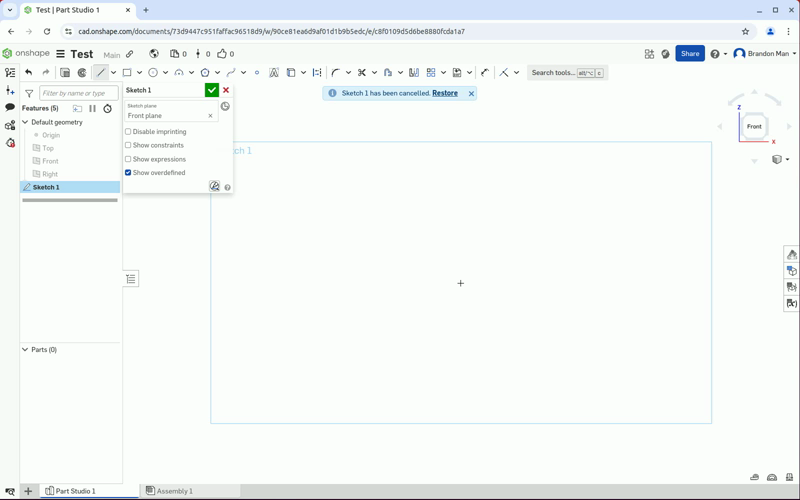
key_up(shift)
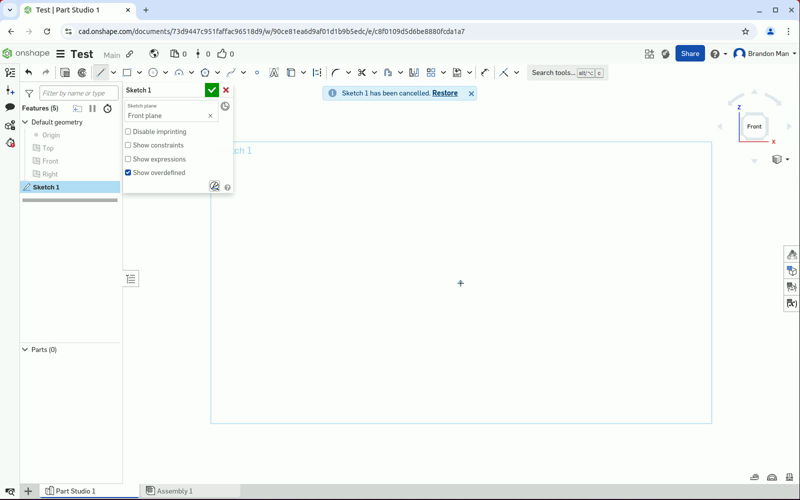
key_down(shift)
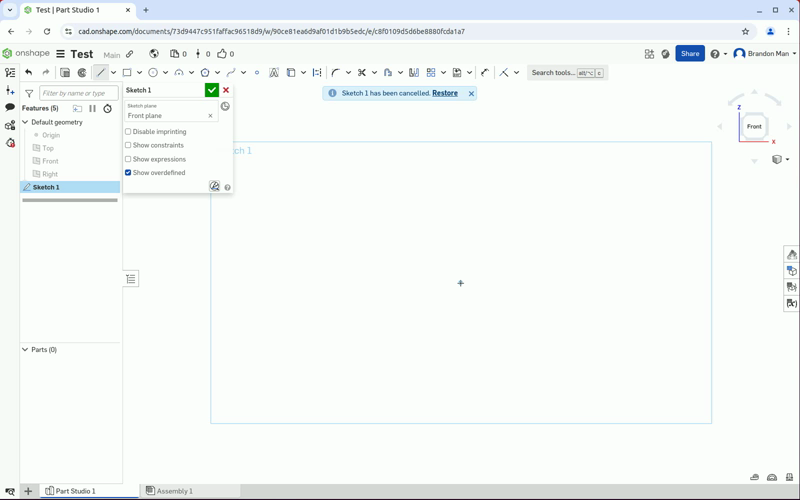
mouse_move(570, 282)
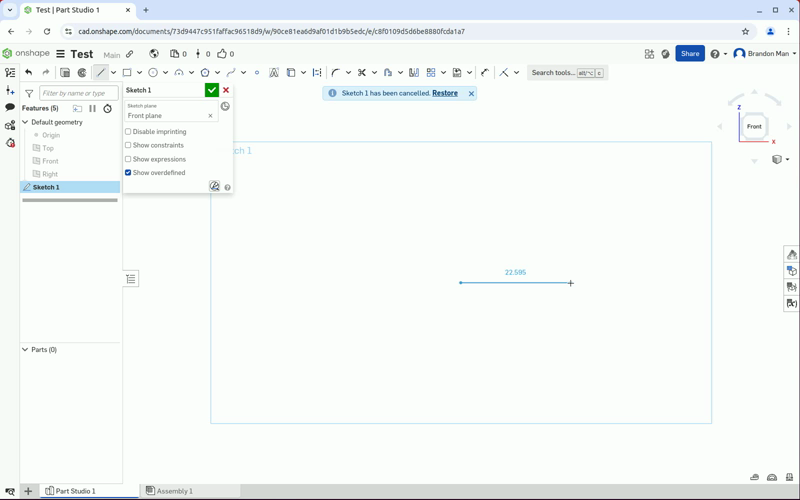
click(570, 282)
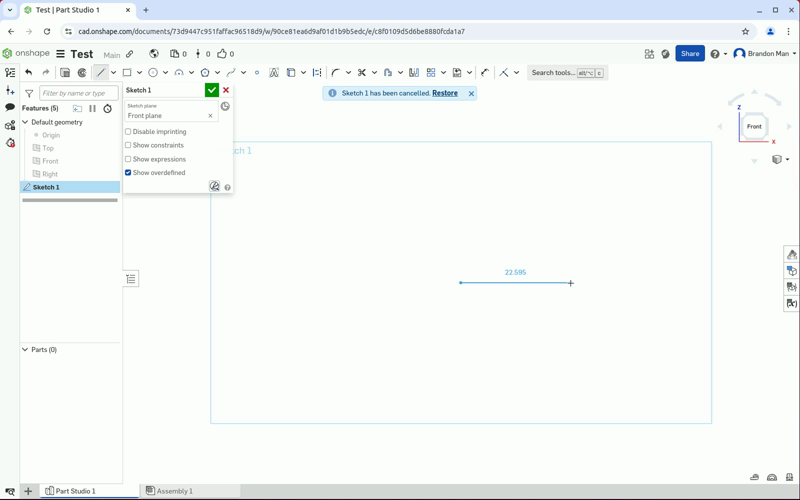
key_up(shift)
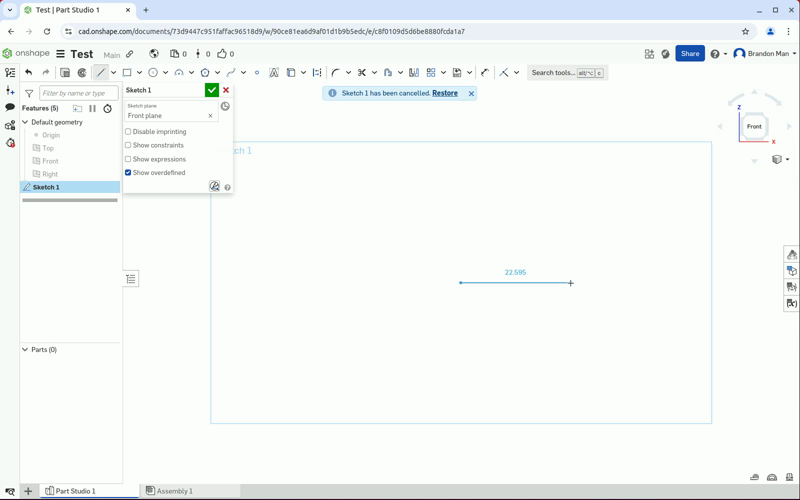
key_down(shift)
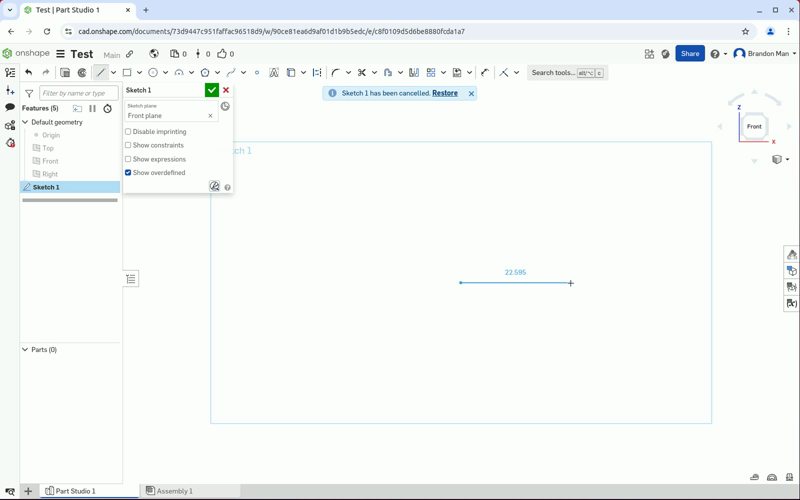
mouse_move(589, 282)
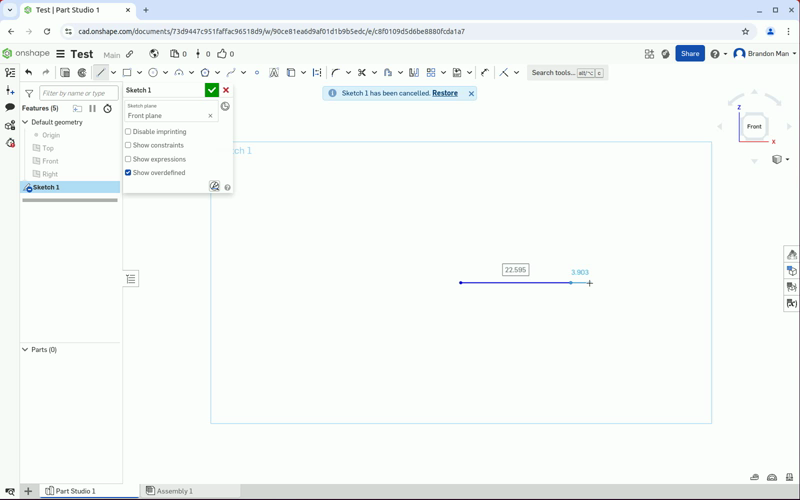
mouse_move(570, 281)
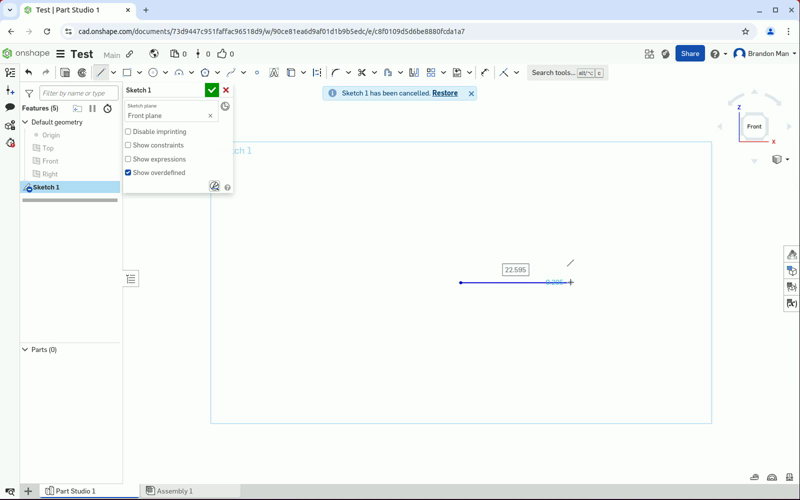
scroll(6)
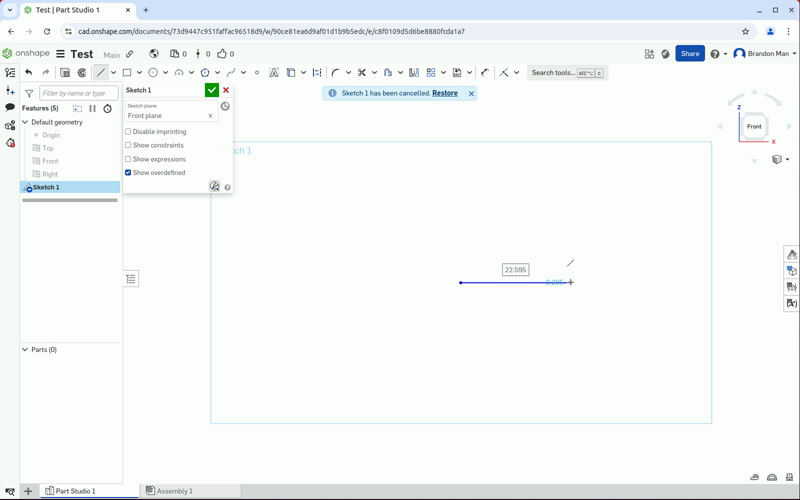
scroll(6)
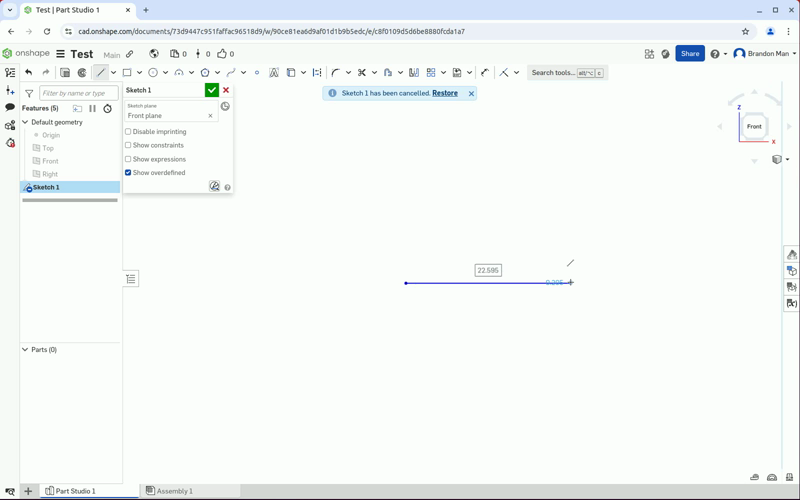
scroll(6)
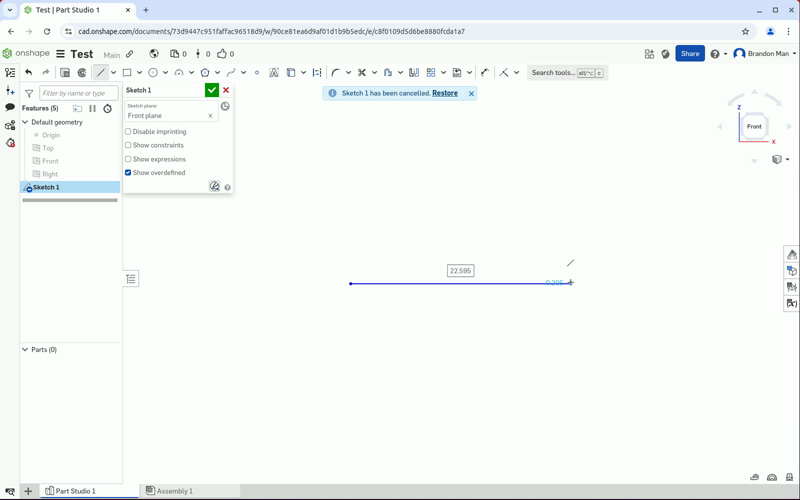
scroll(6)
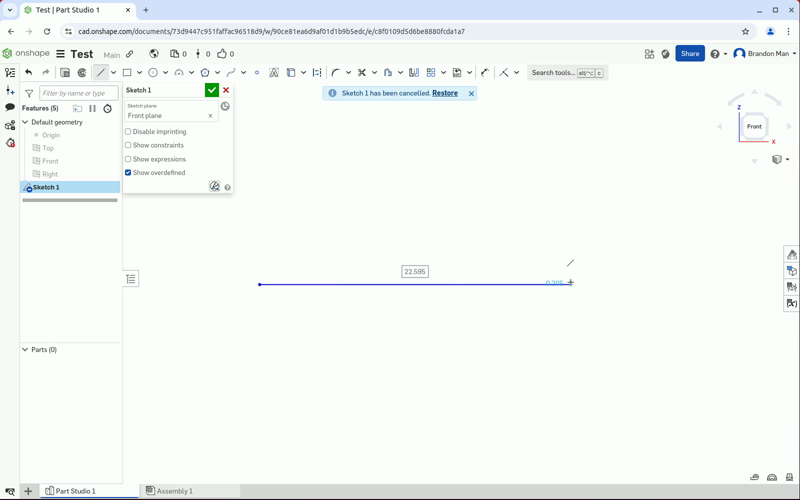
scroll(6)
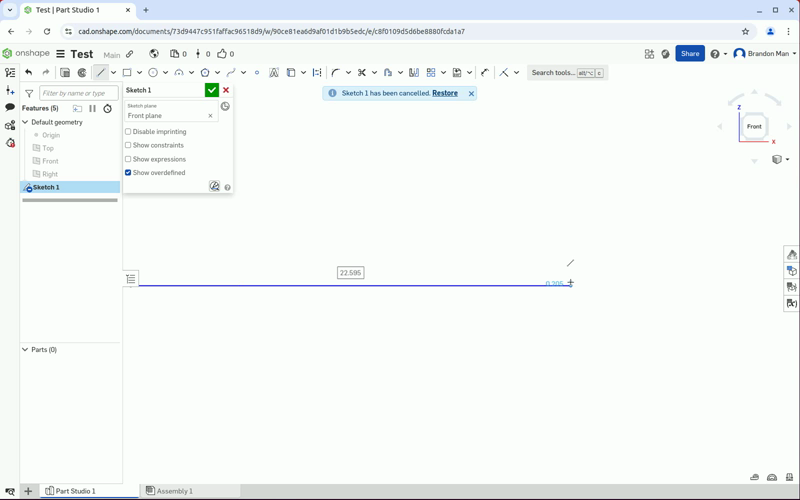
scroll(6)
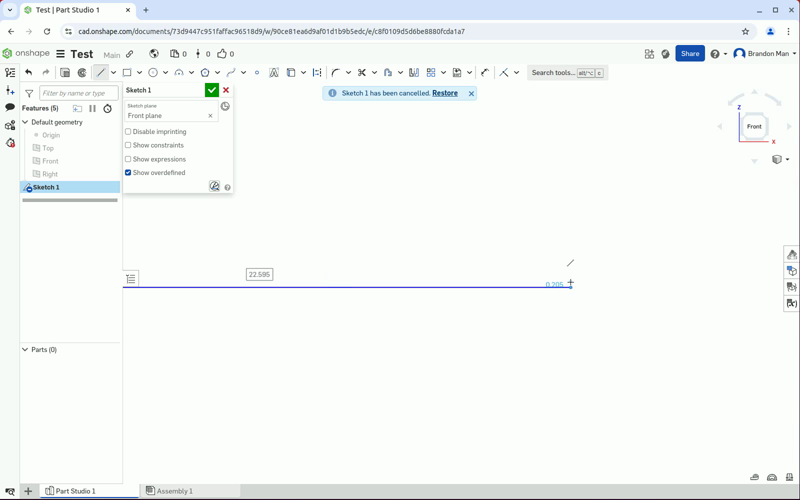
scroll(6)
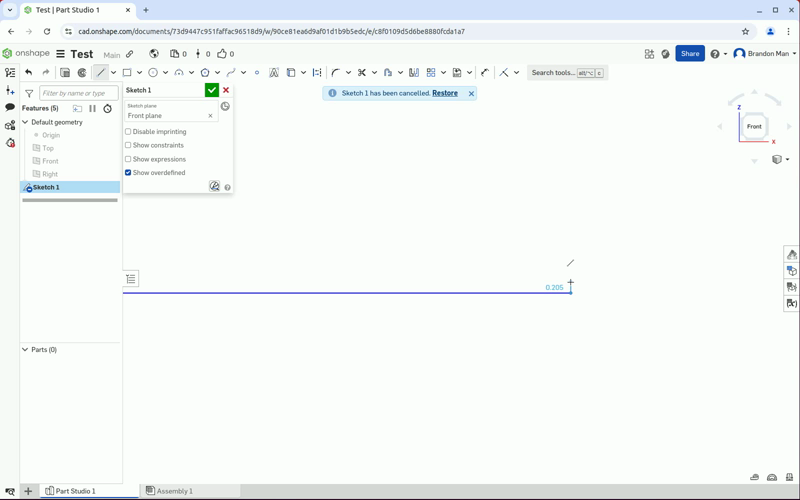
click(570, 281)
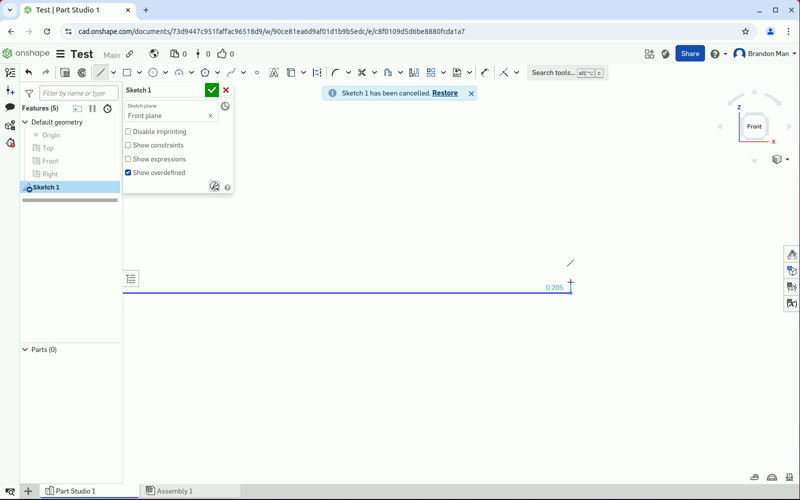
scroll(-6)
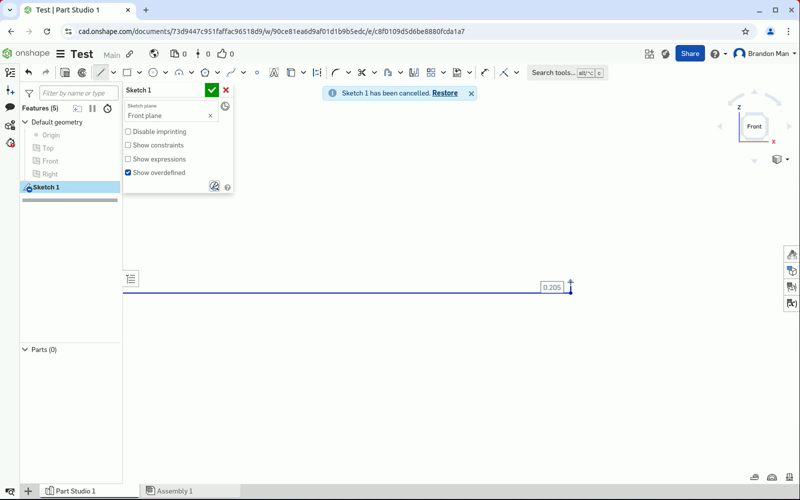
scroll(-6)
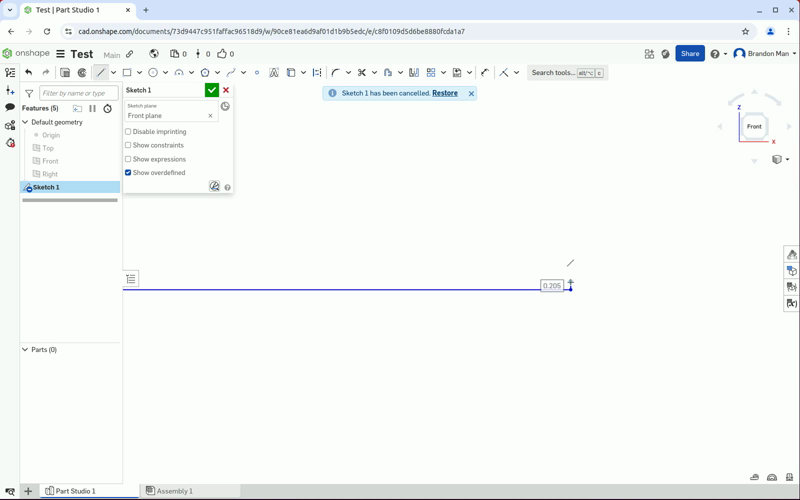
scroll(-6)
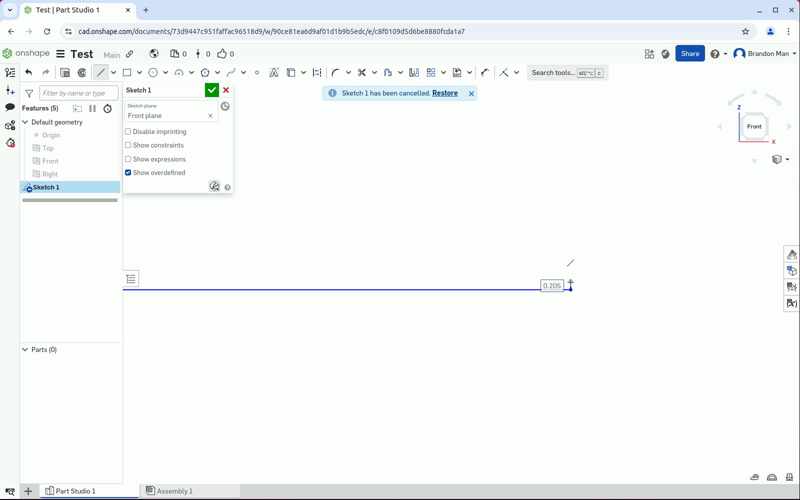
scroll(-6)
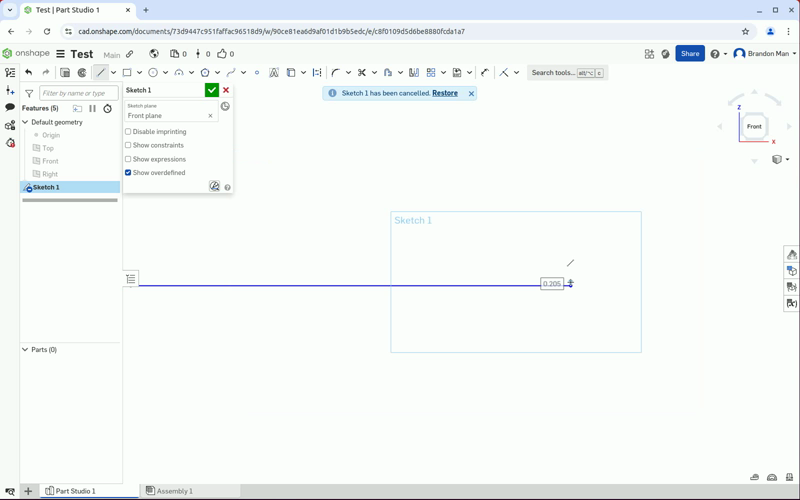
scroll(-6)
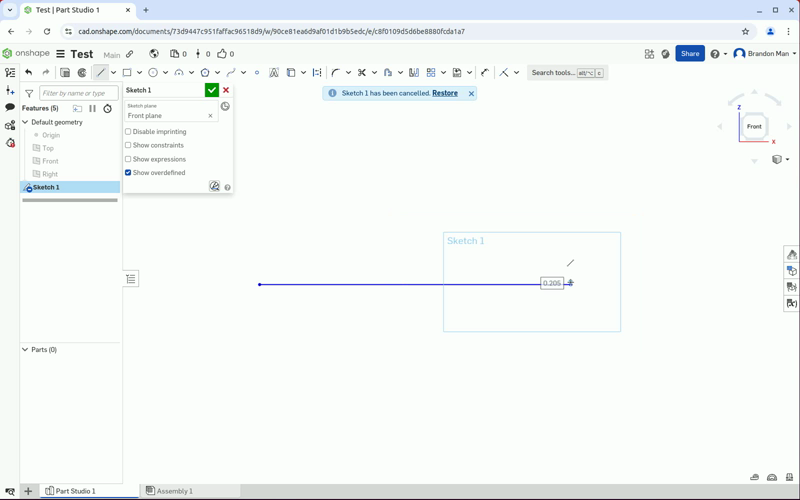
scroll(-6)
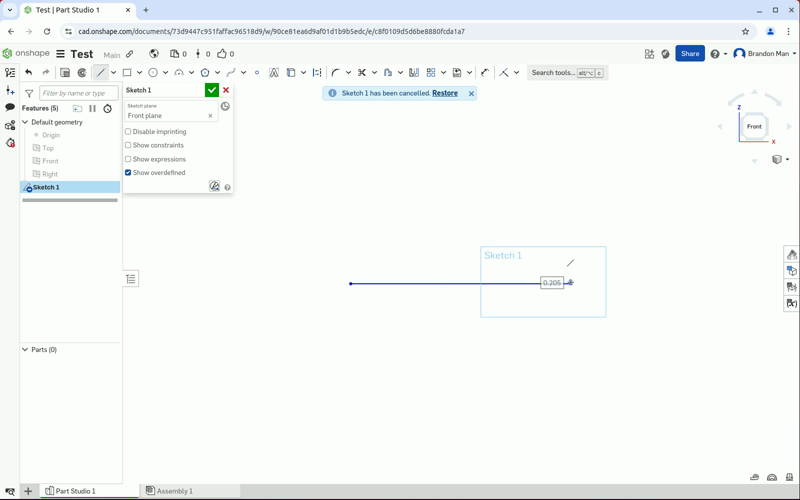
scroll(-6)
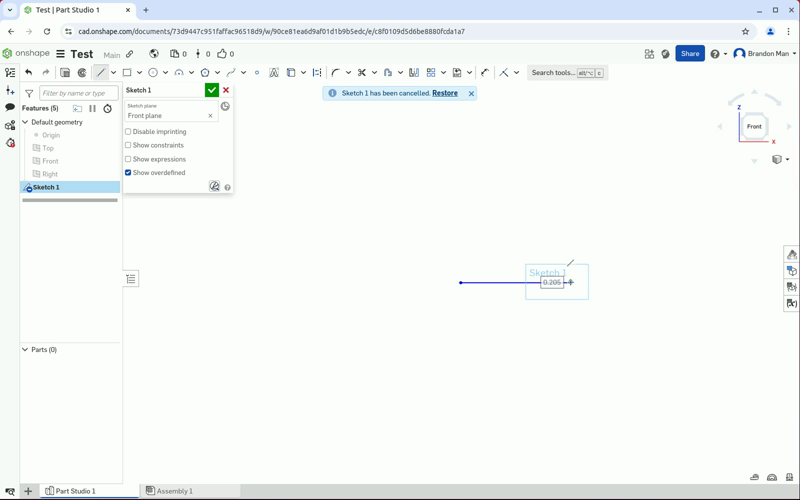
key_up(shift)
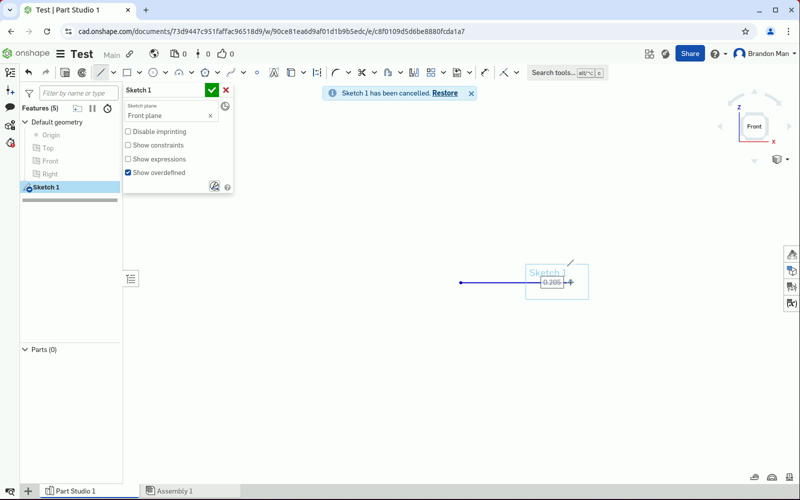
key_down(shift)
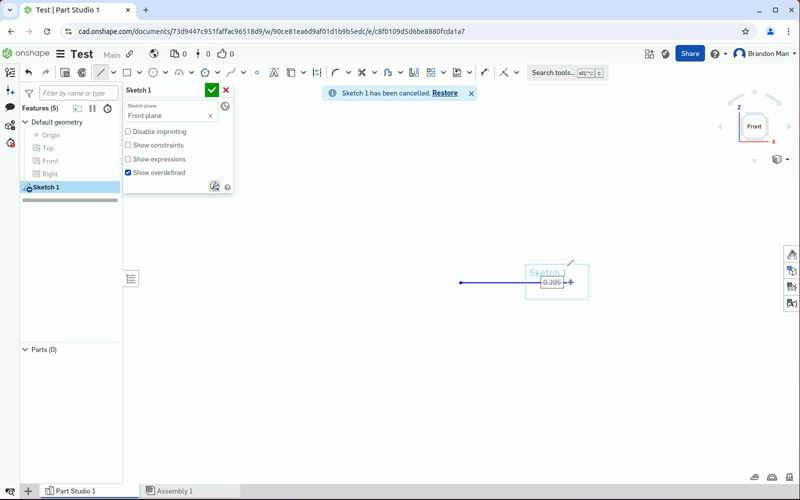
mouse_move(460, 281)
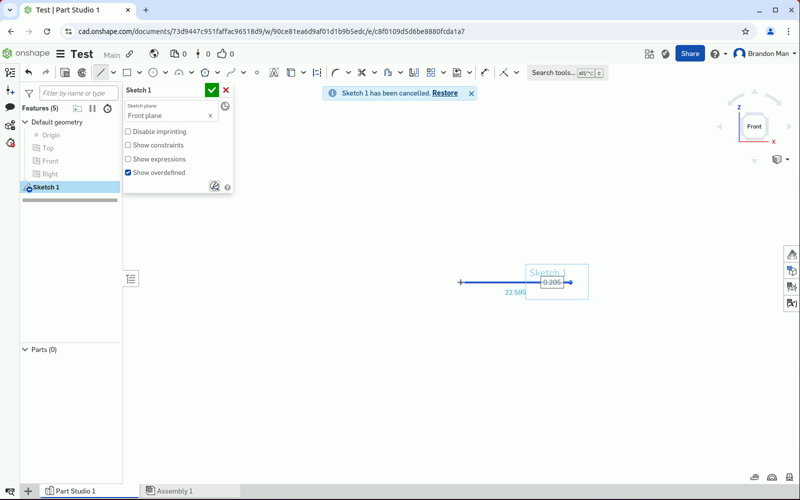
scroll(6)
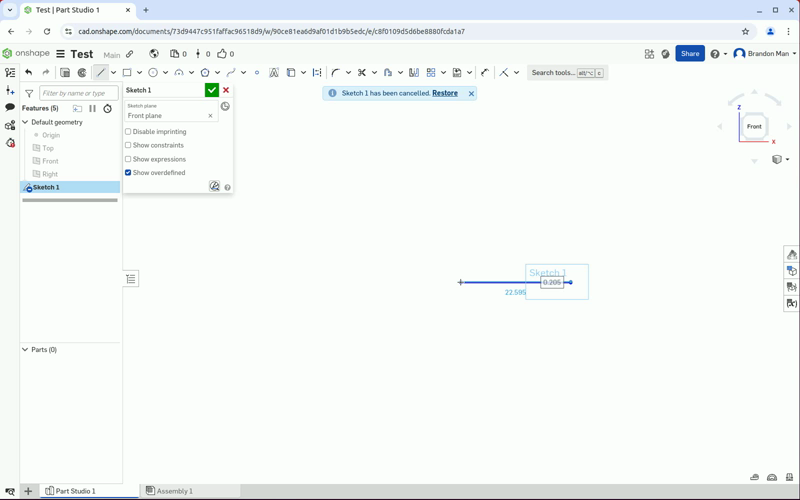
scroll(6)
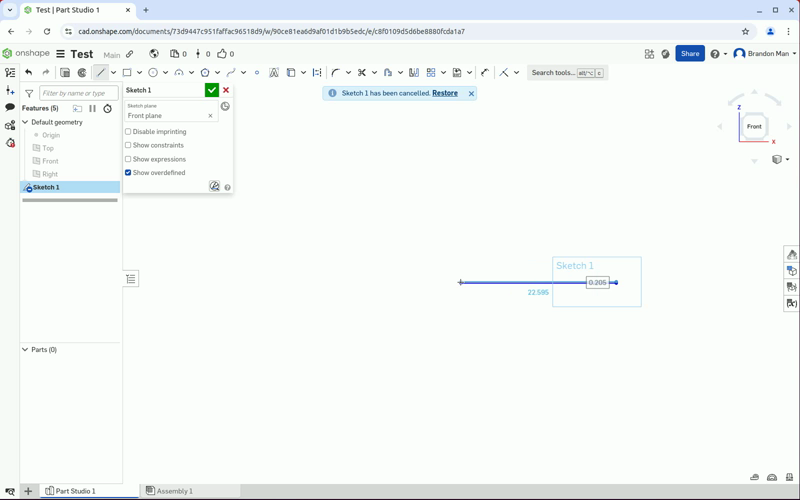
scroll(6)
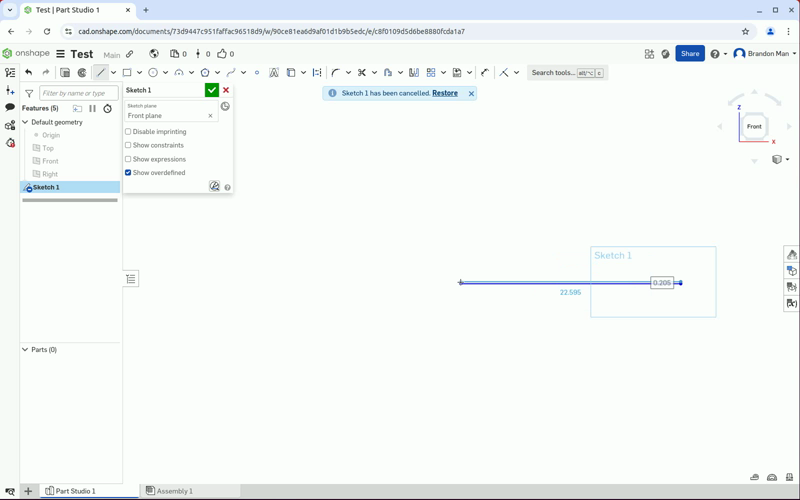
scroll(6)
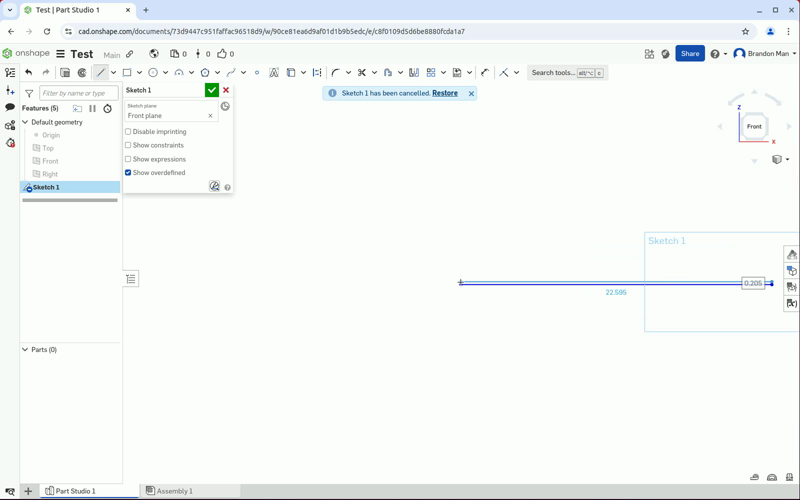
scroll(6)
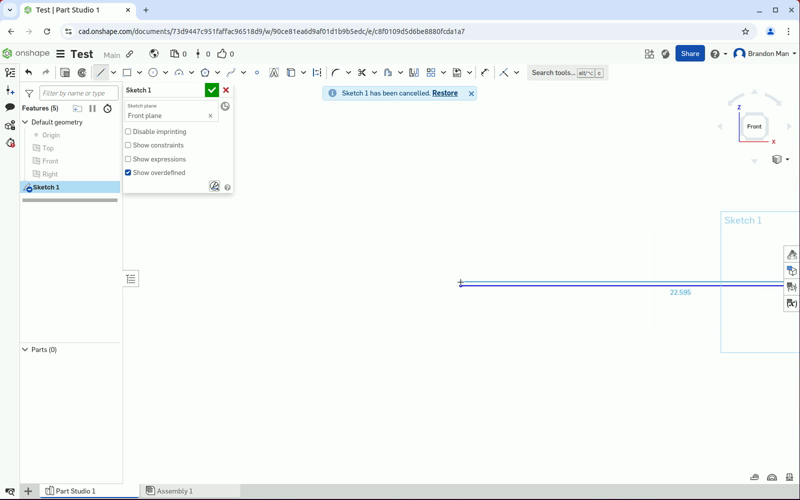
scroll(6)
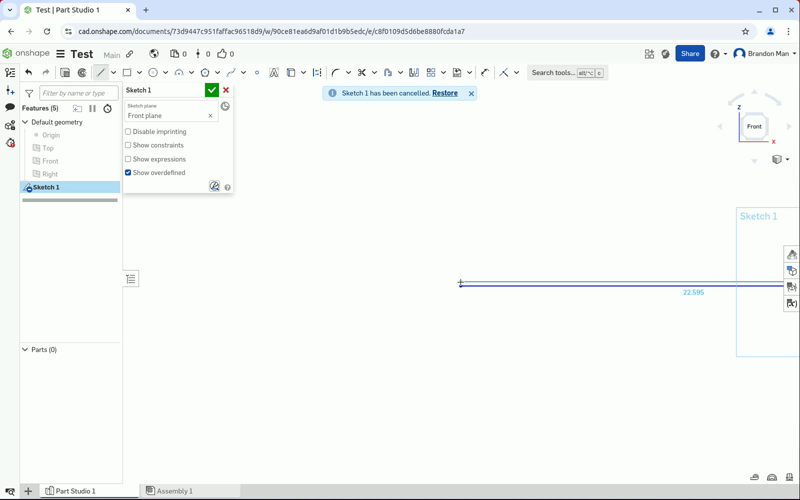
scroll(6)
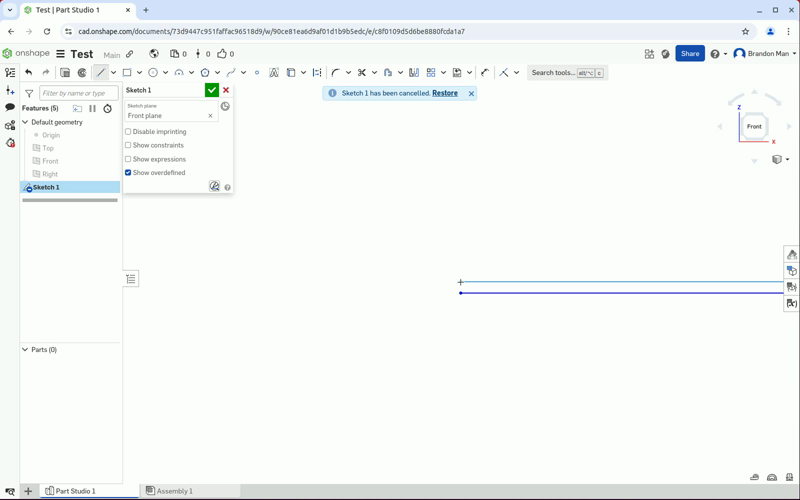
click(460, 281)
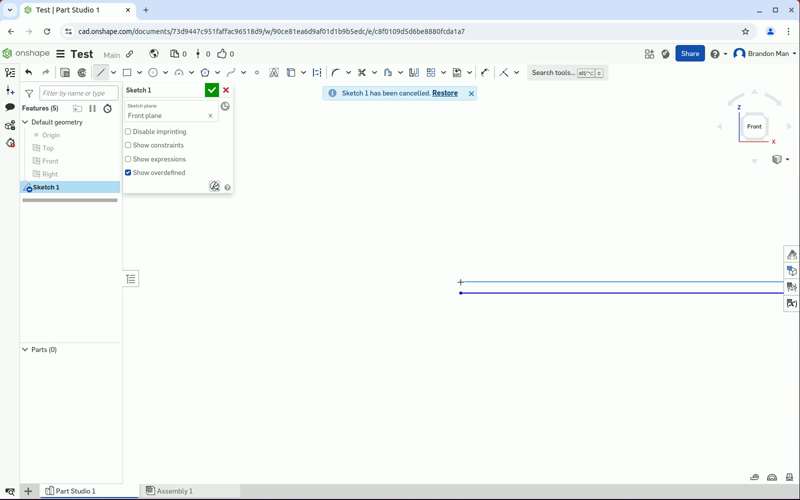
scroll(-6)
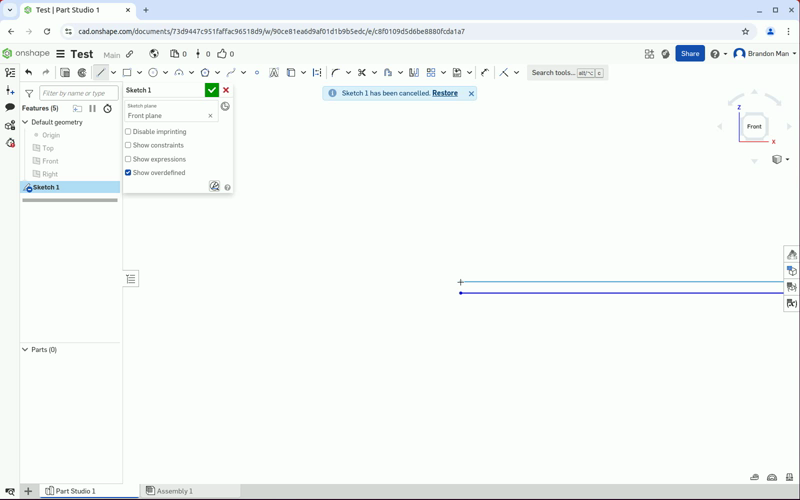
scroll(-6)
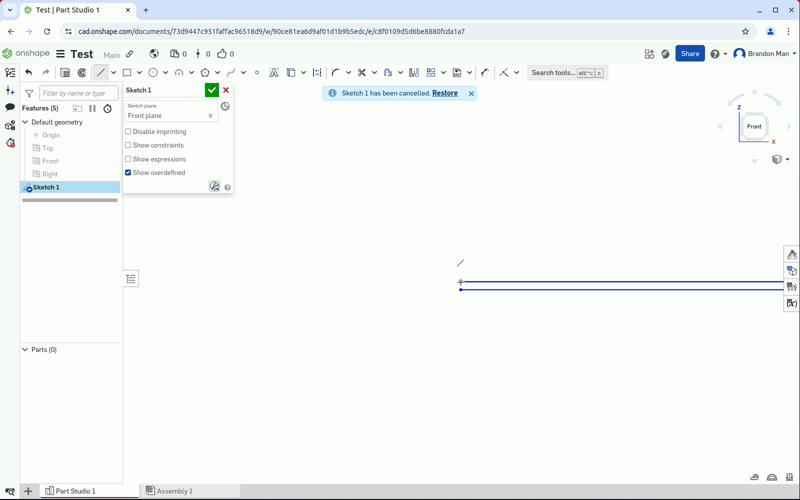
scroll(-6)
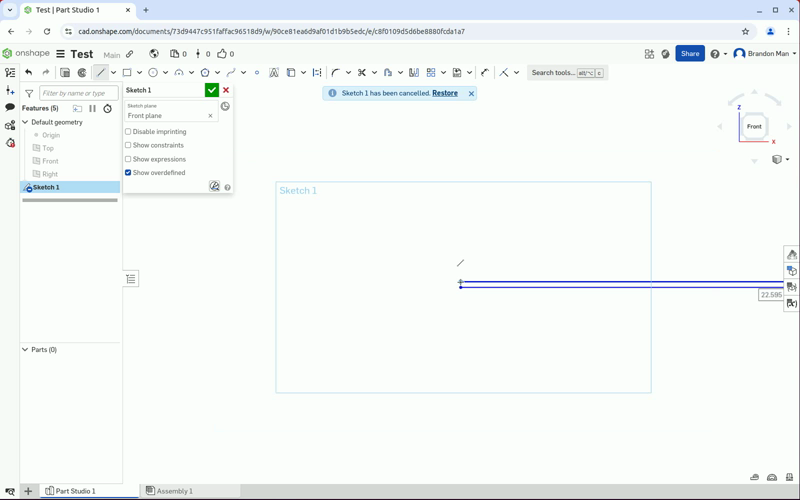
scroll(-6)
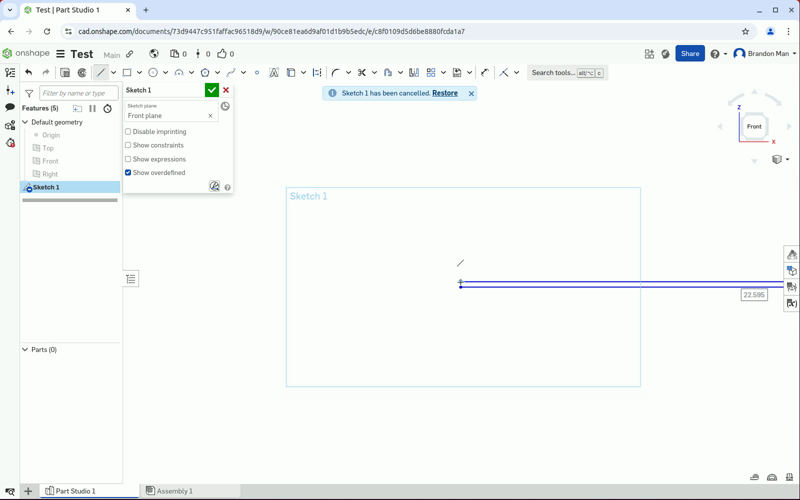
scroll(-6)
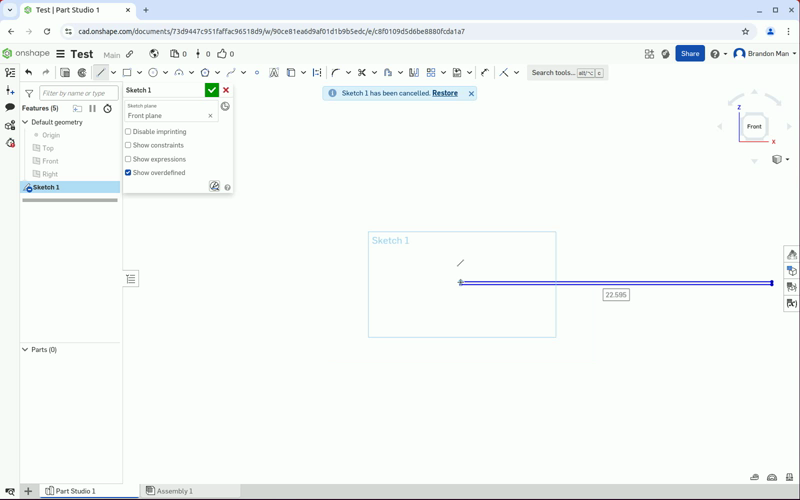
scroll(-6)
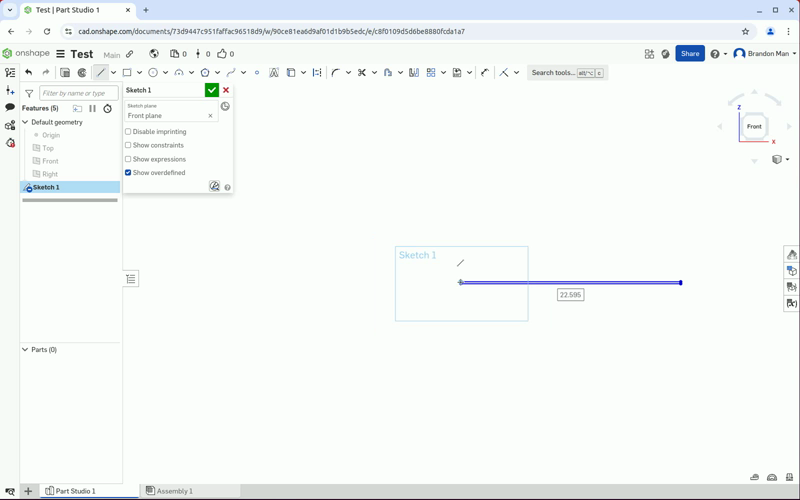
scroll(-6)
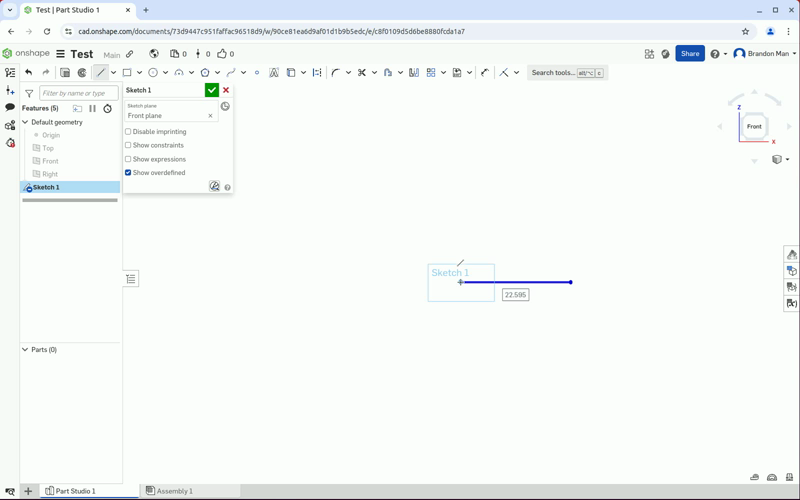
key_up(shift)
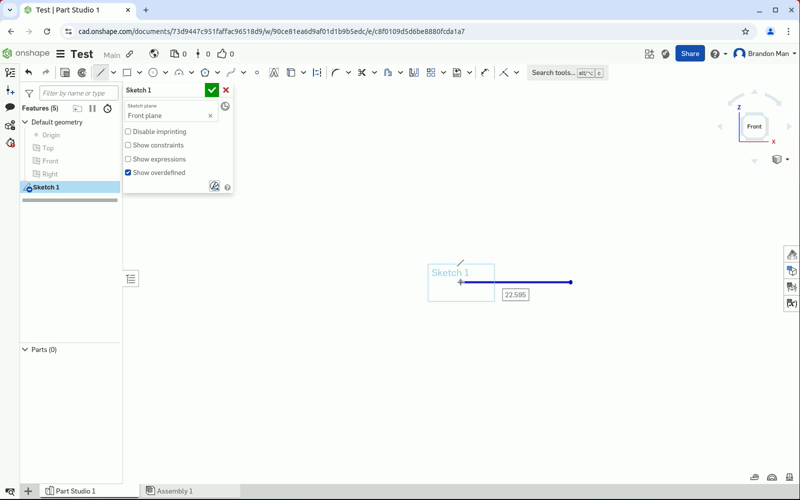
mouse_move(490, 281)
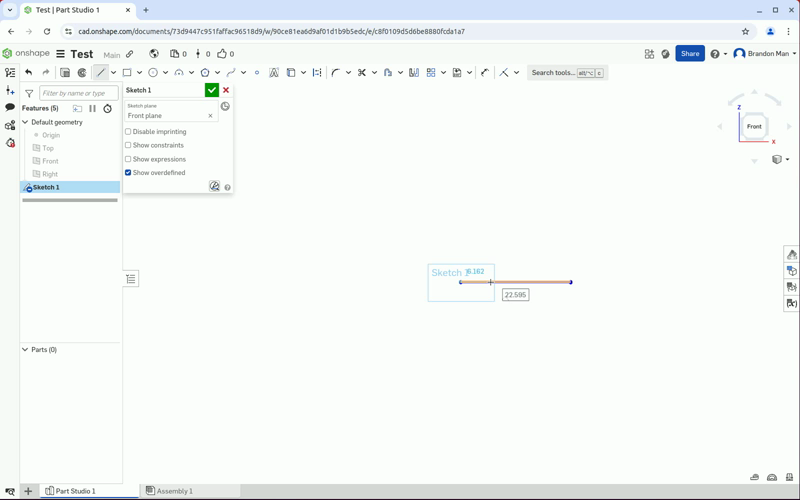
key_down(shift)
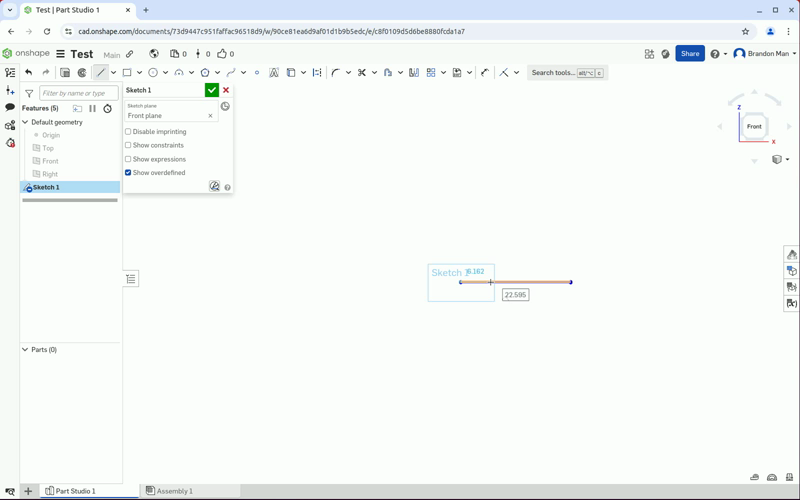
mouse_move(460, 282)
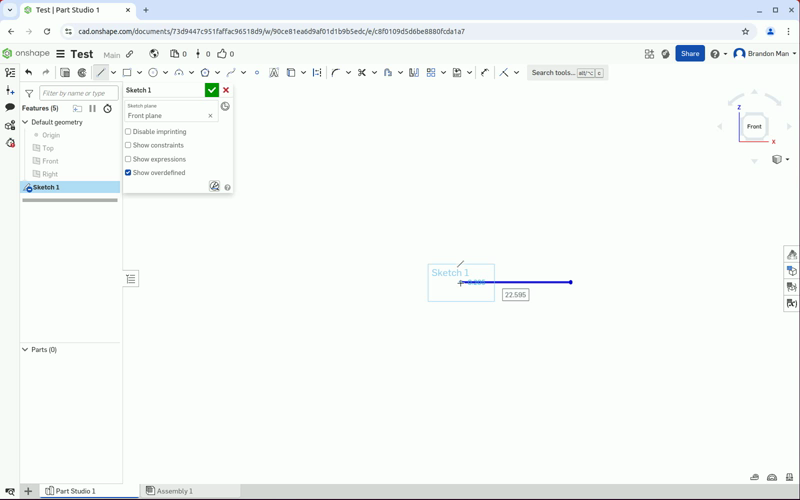
scroll(6)
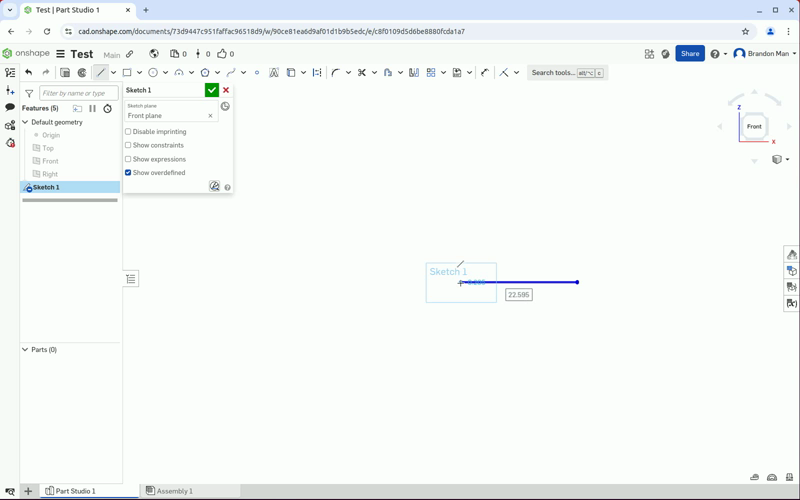
scroll(6)
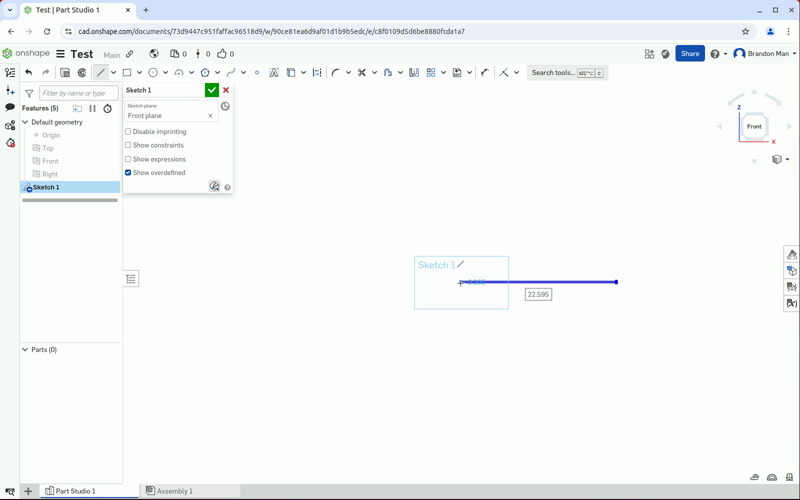
scroll(6)
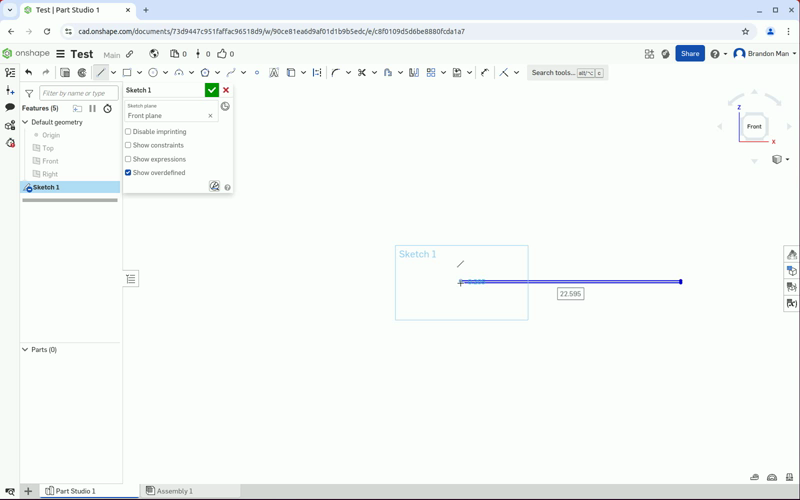
scroll(6)
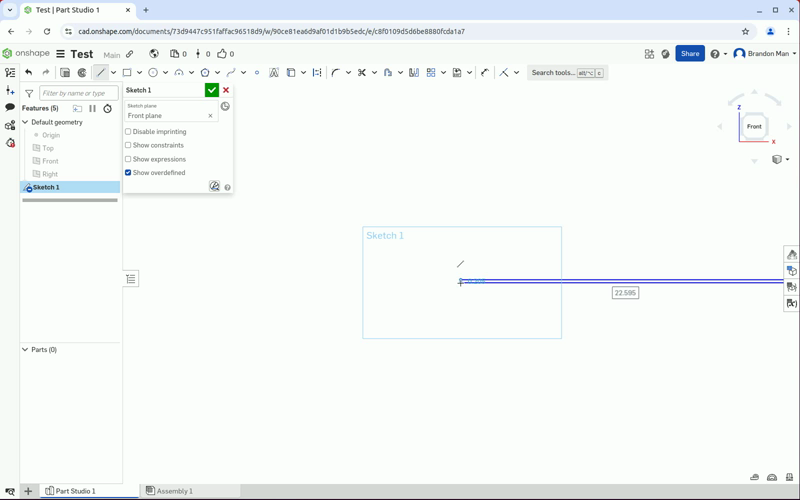
scroll(6)
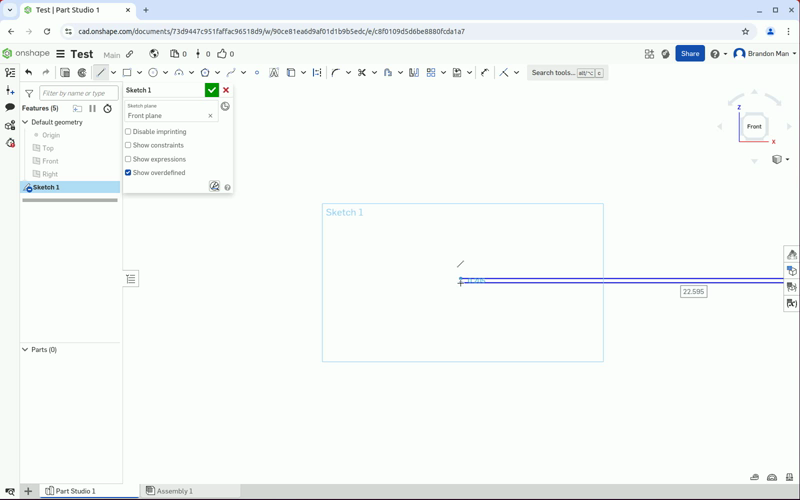
scroll(6)
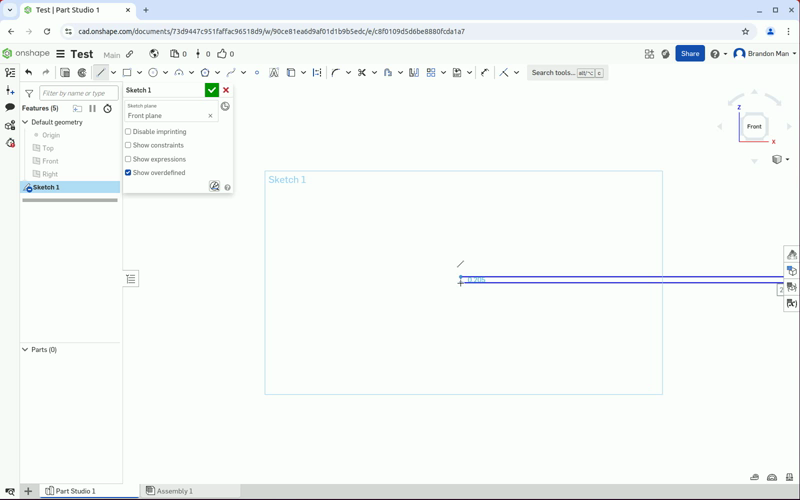
scroll(6)
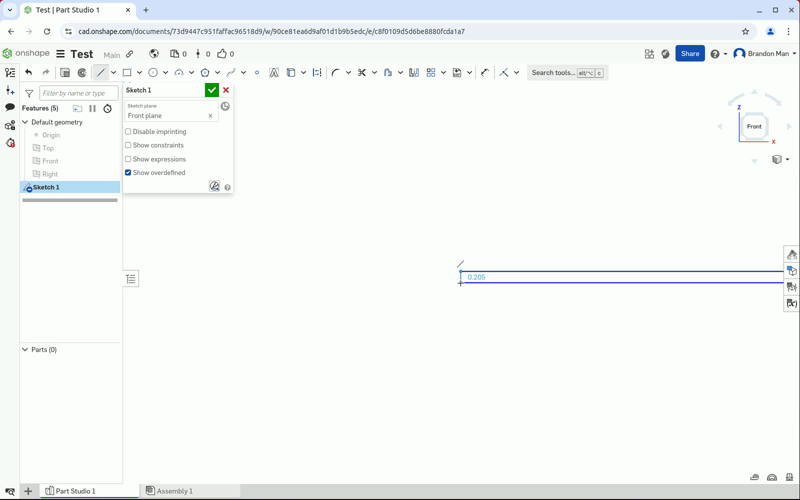
key_up(shift)
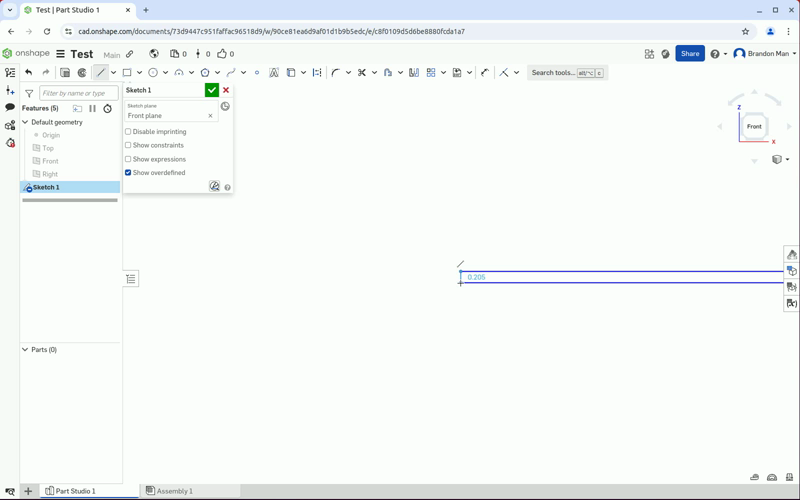
click(460, 282)
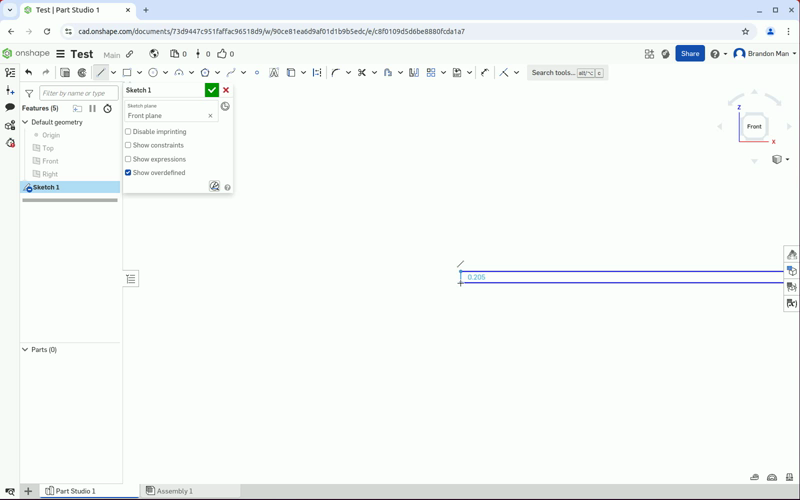
scroll(-6)
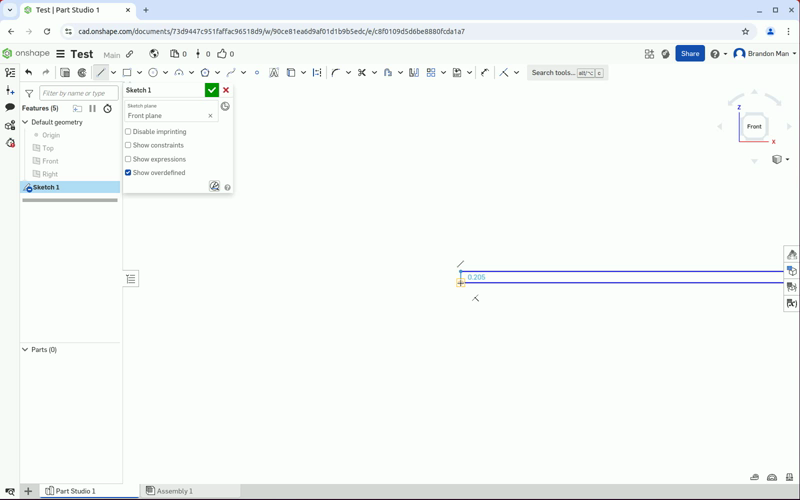
scroll(-6)
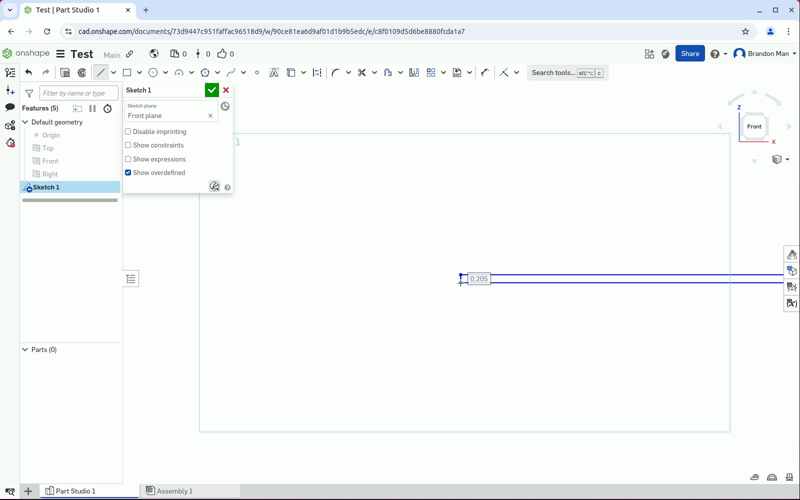
scroll(-6)
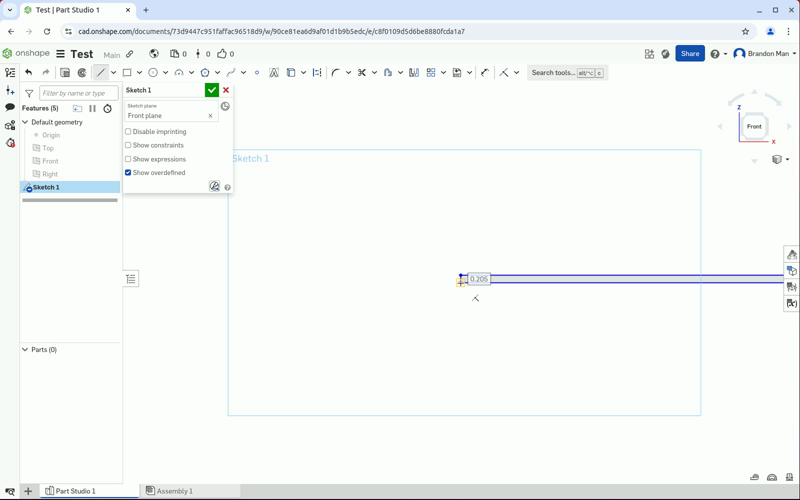
scroll(-6)
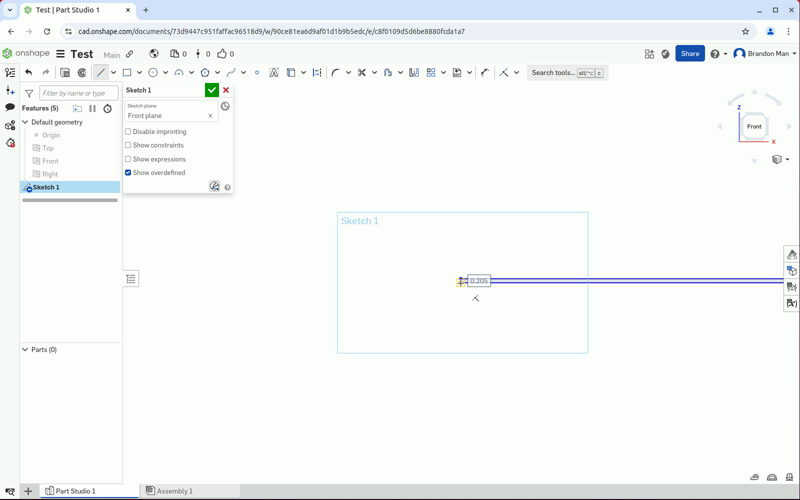
scroll(-6)
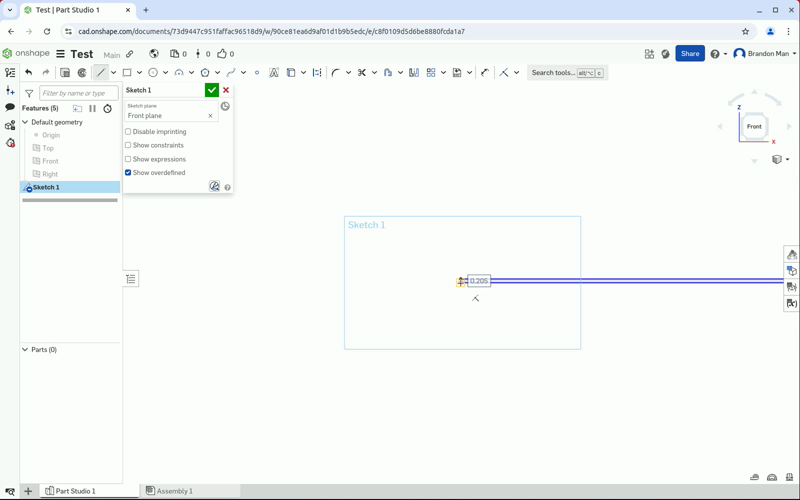
scroll(-6)
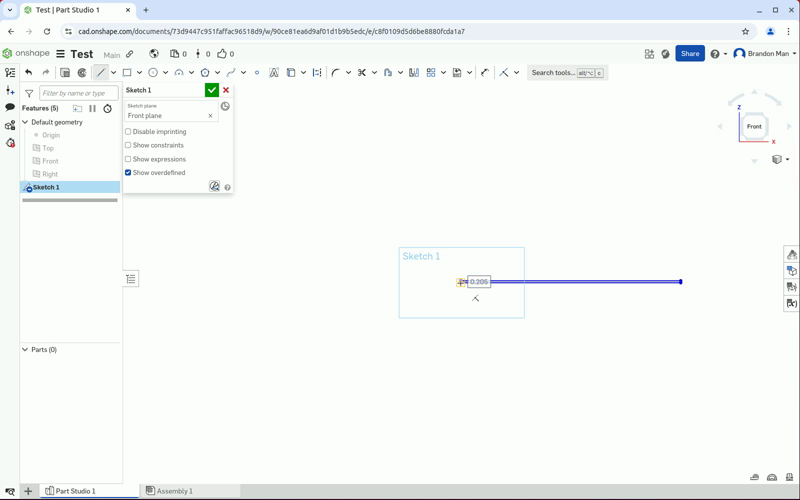
scroll(-6)
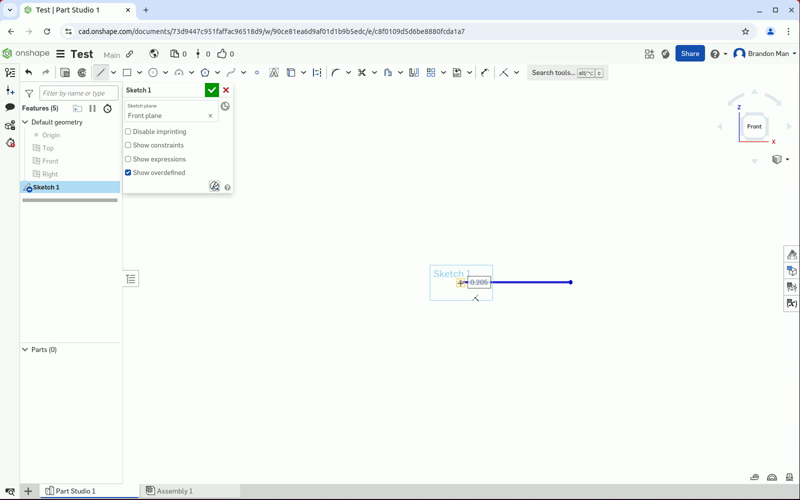
key(esc)
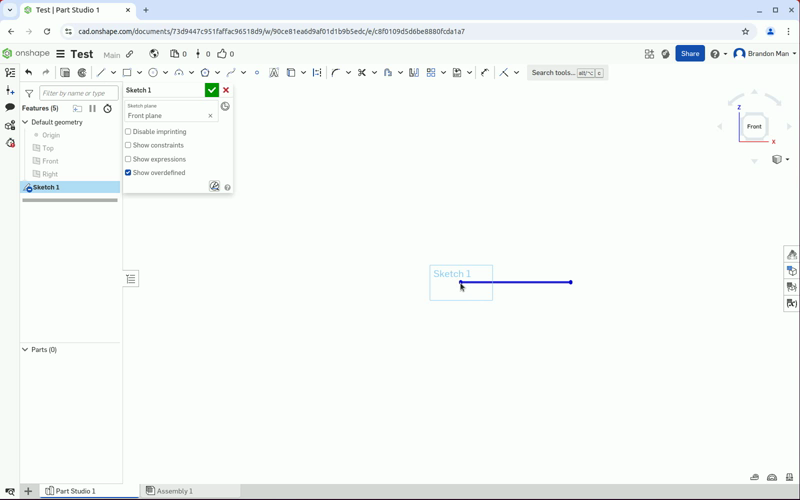
mouse_move(528, 282)
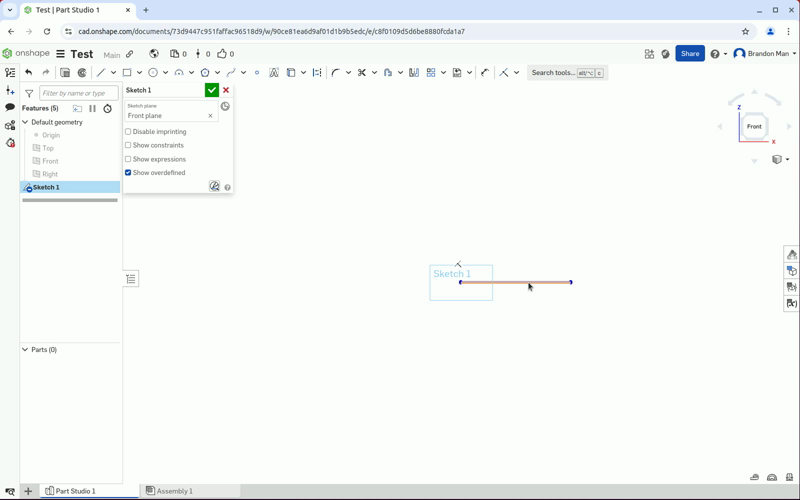
scroll(6)
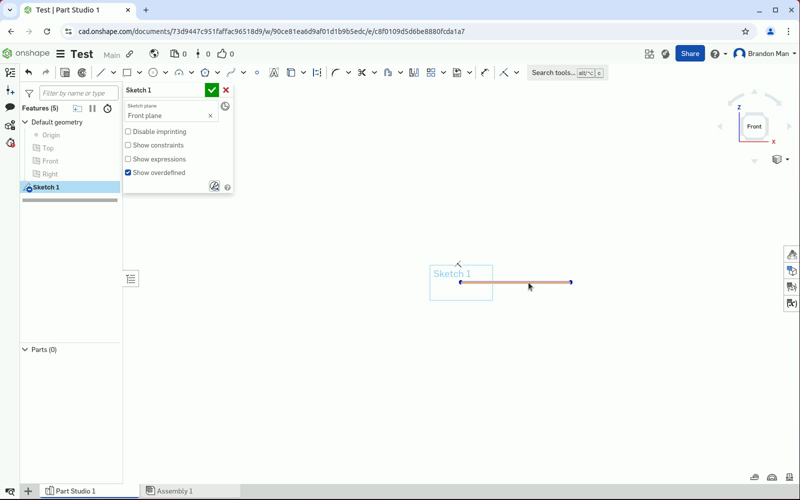
scroll(6)
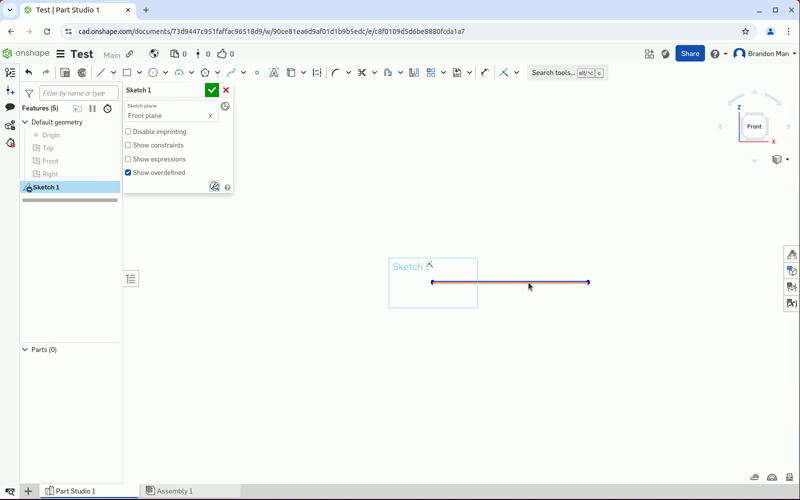
scroll(6)
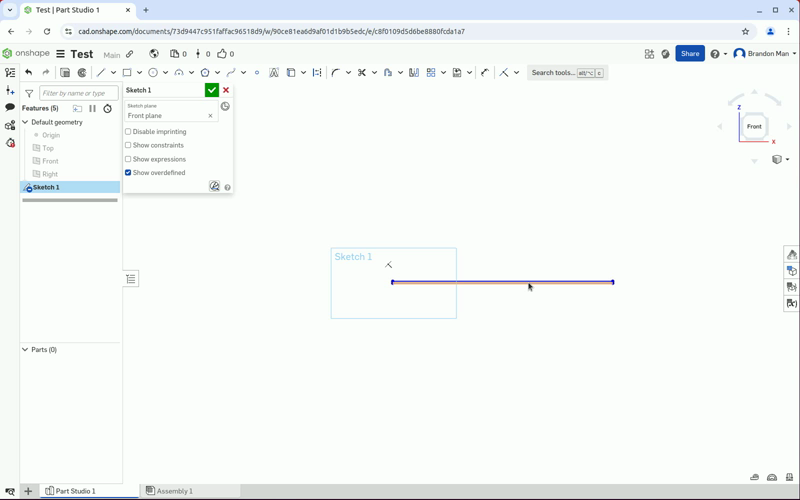
scroll(6)
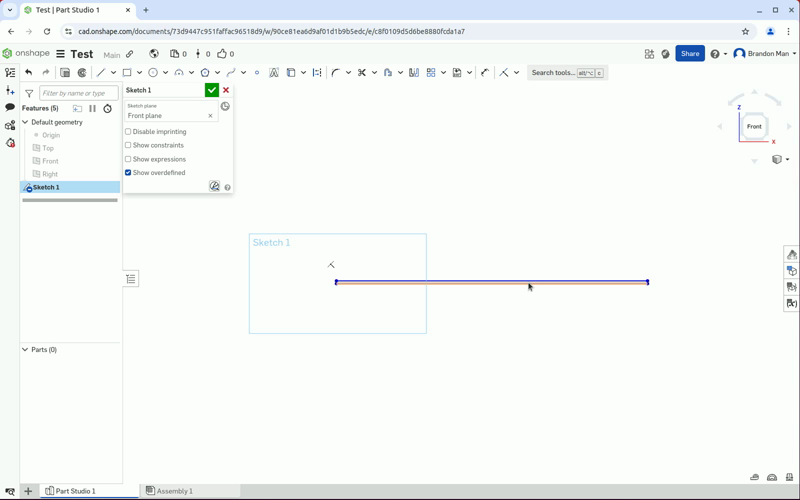
scroll(6)
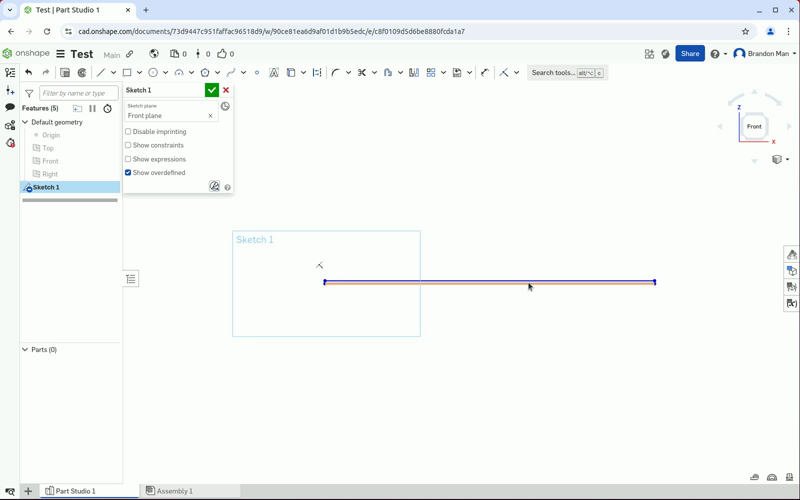
scroll(6)
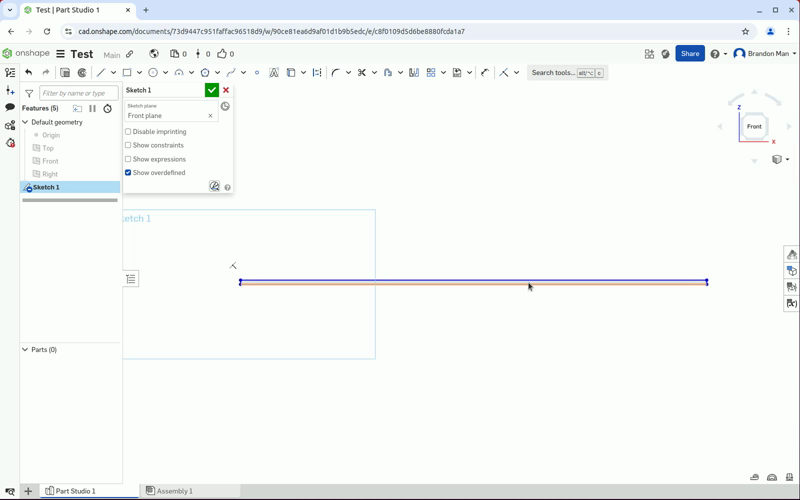
scroll(6)
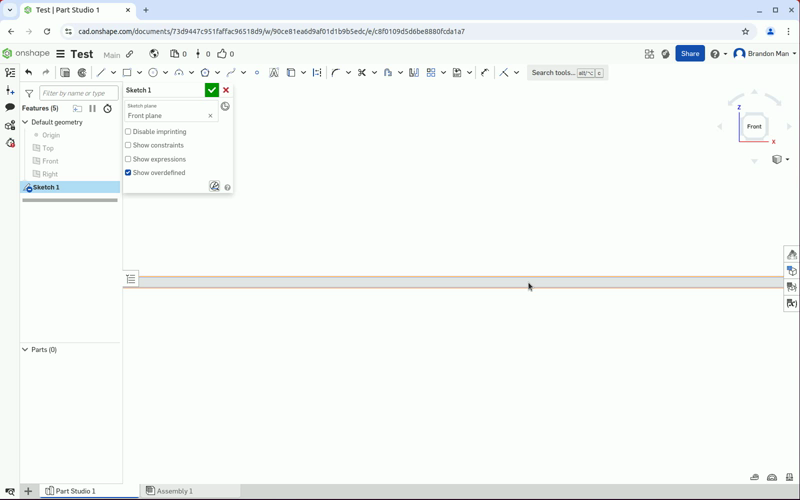
click(528, 282)
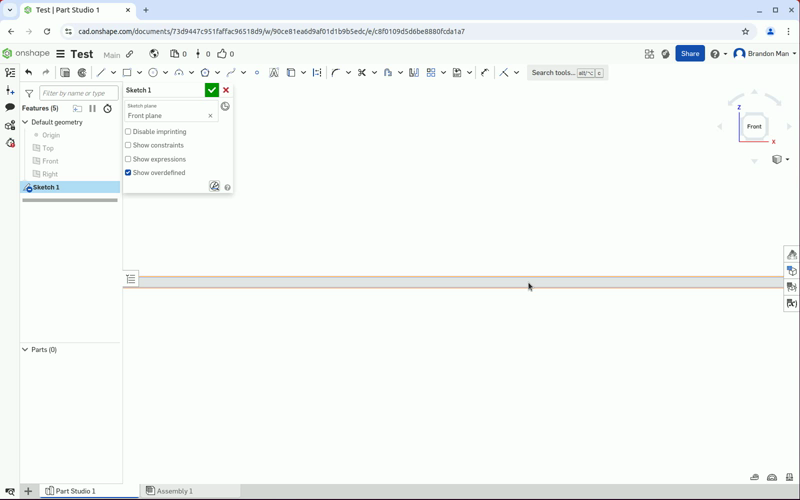
scroll(-6)
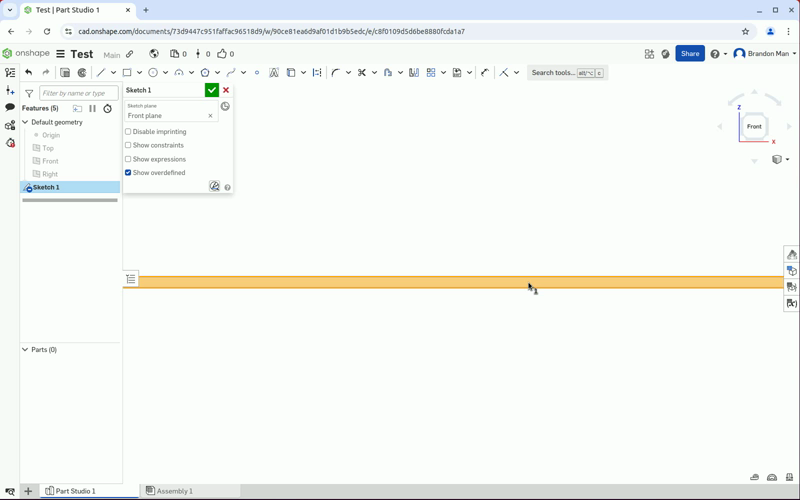
scroll(-6)
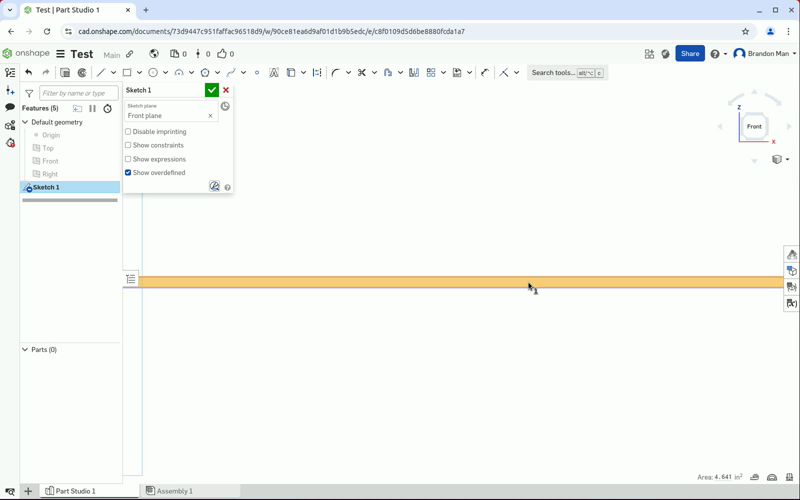
scroll(-6)
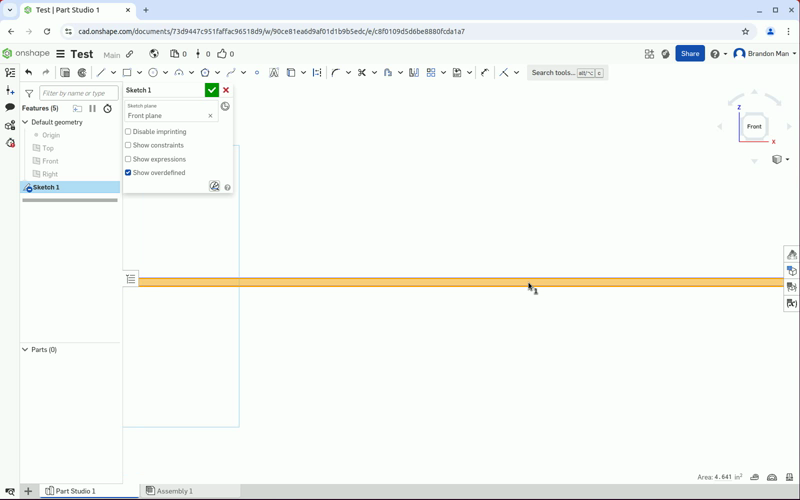
scroll(-6)
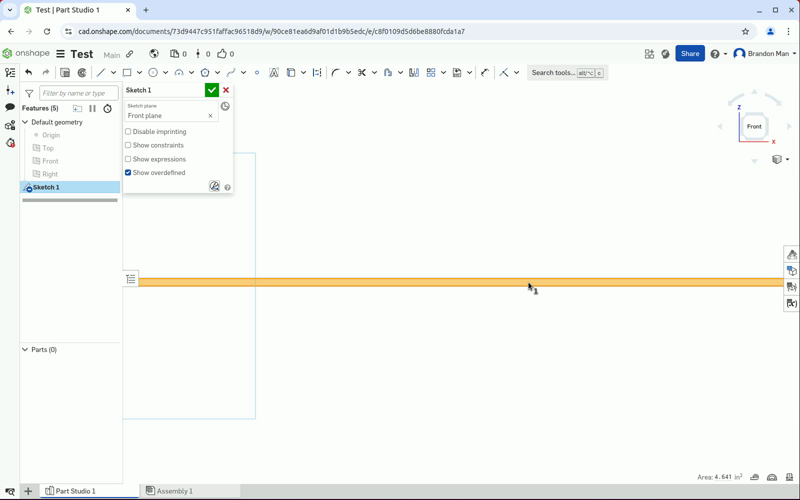
scroll(-6)
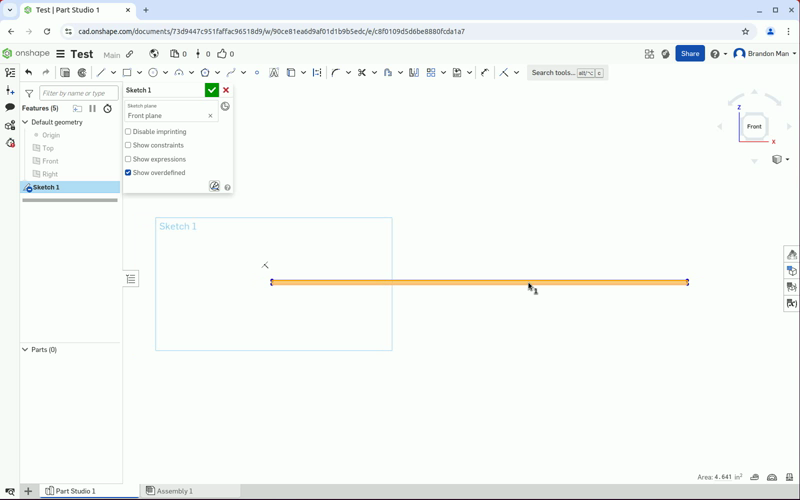
scroll(-6)
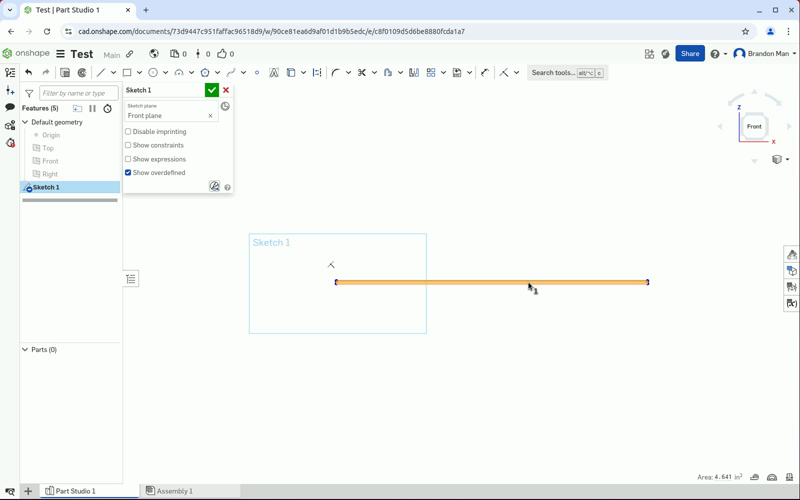
scroll(-6)
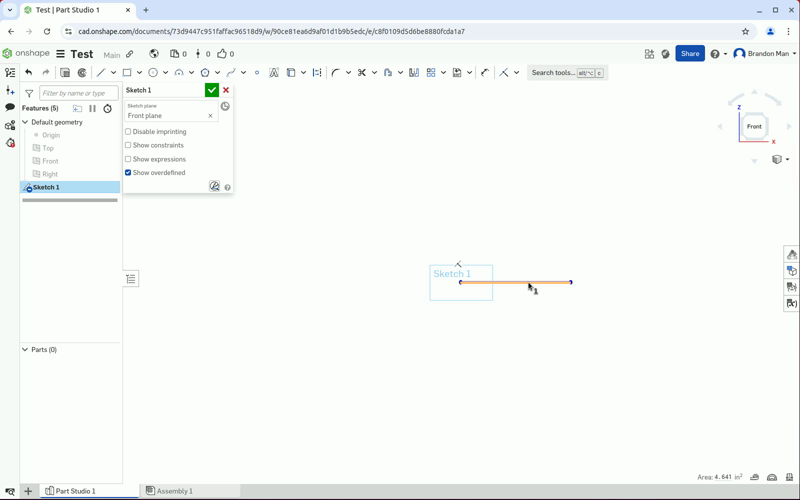
mouse_move(73, 352)
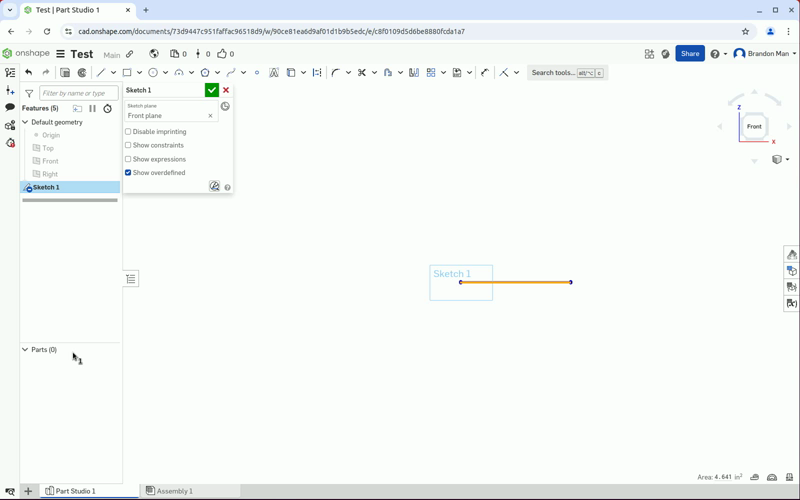
key(shift+y)
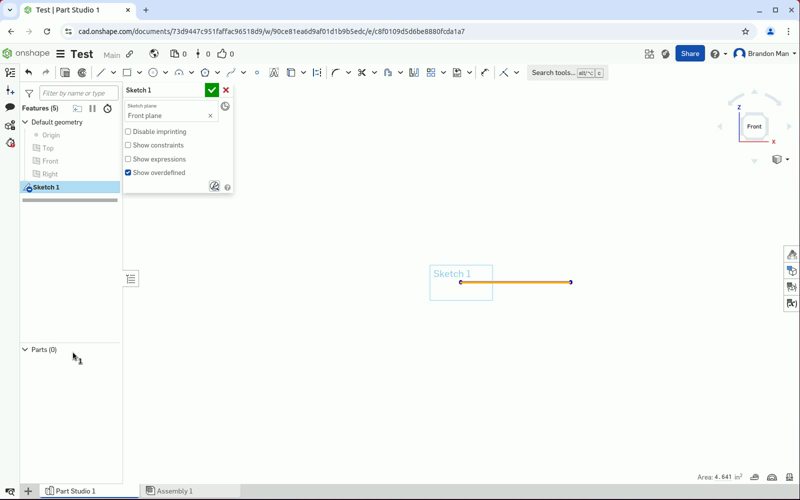
key(shift+e)
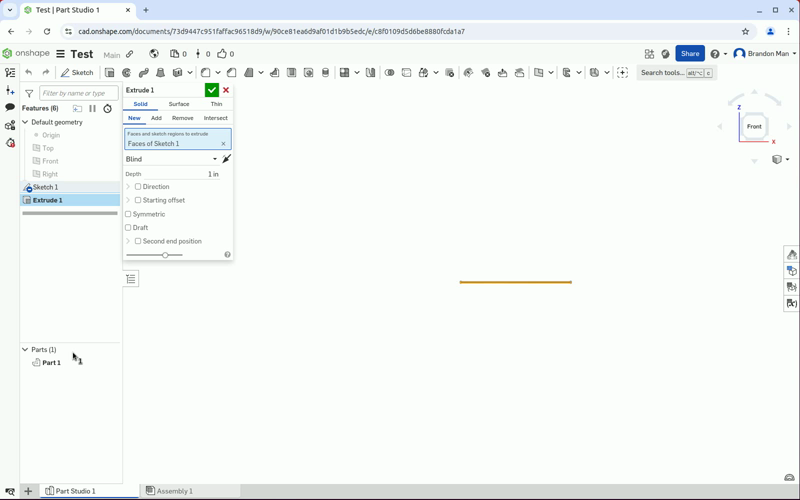
mouse_move(143, 106)
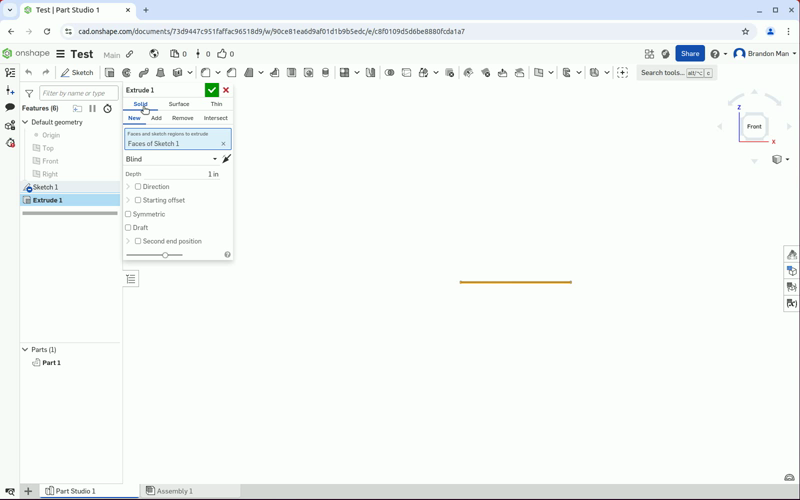
click(143, 106)
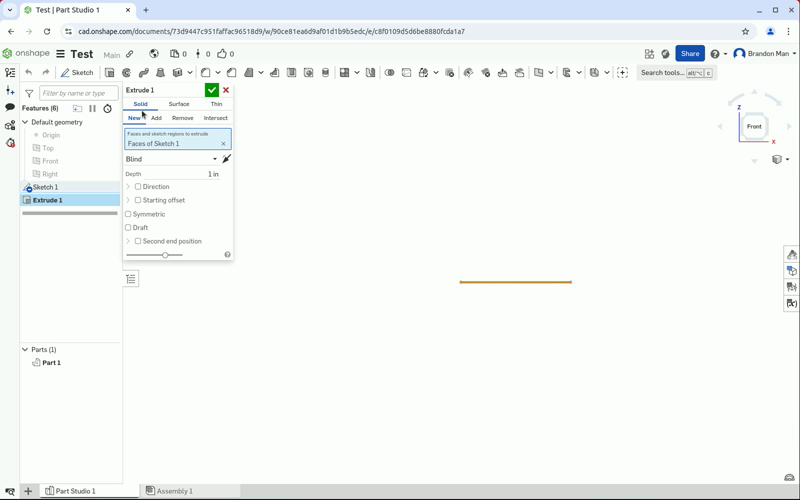
mouse_move(137, 120)
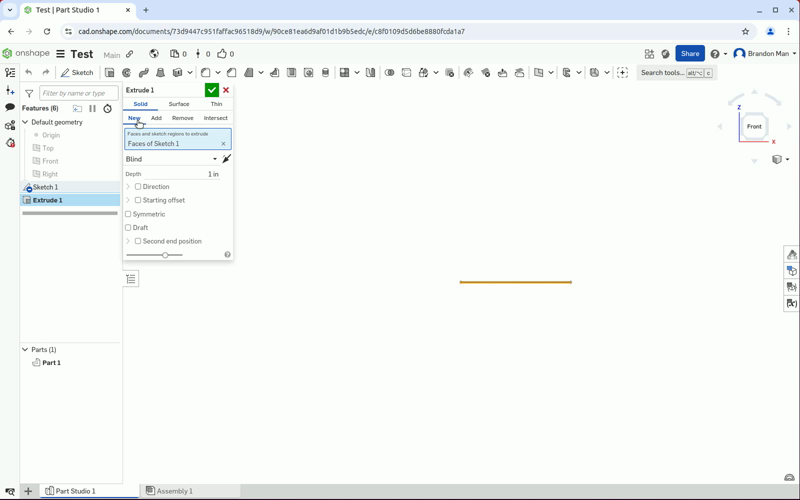
click(137, 120)
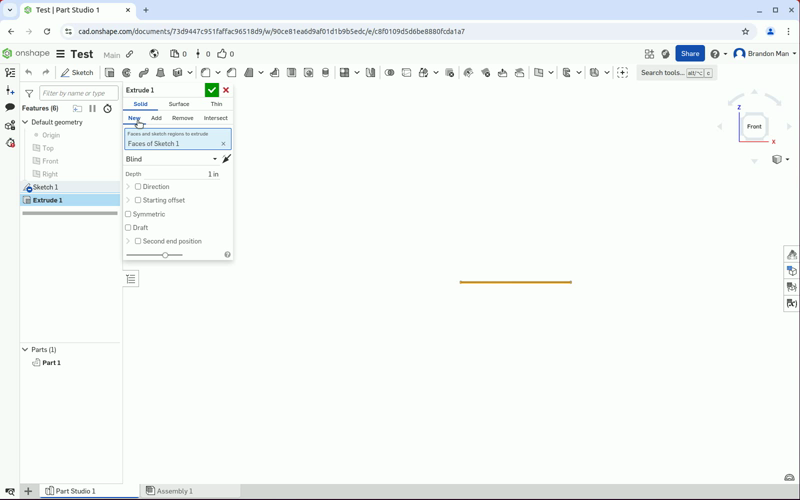
key(tab, 4)
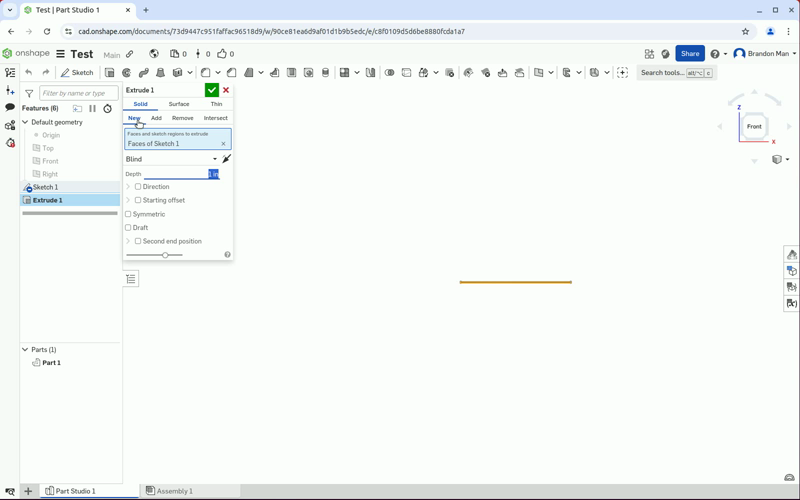
text(0.241)
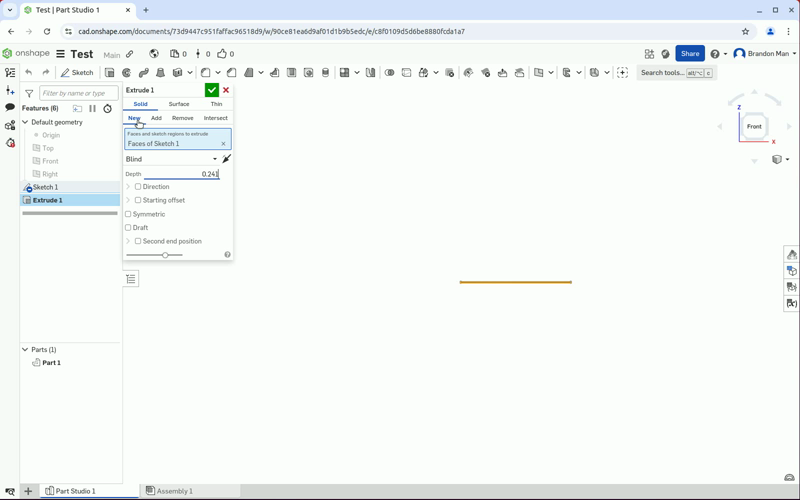
key(enter)
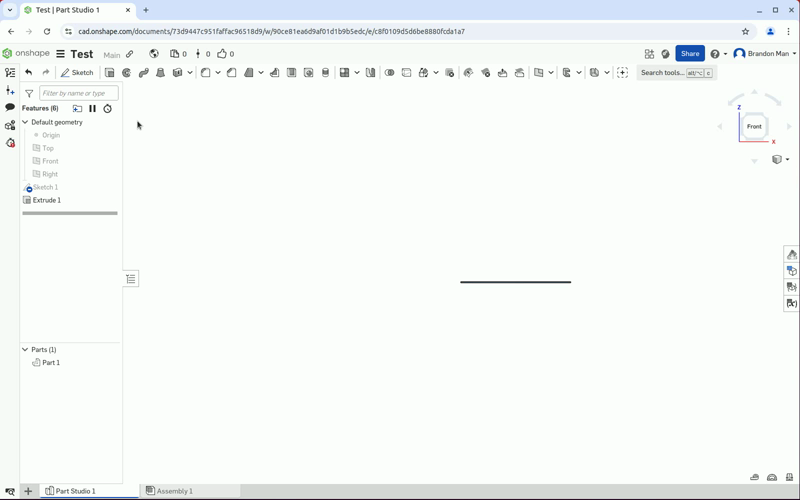
key(shift+h)
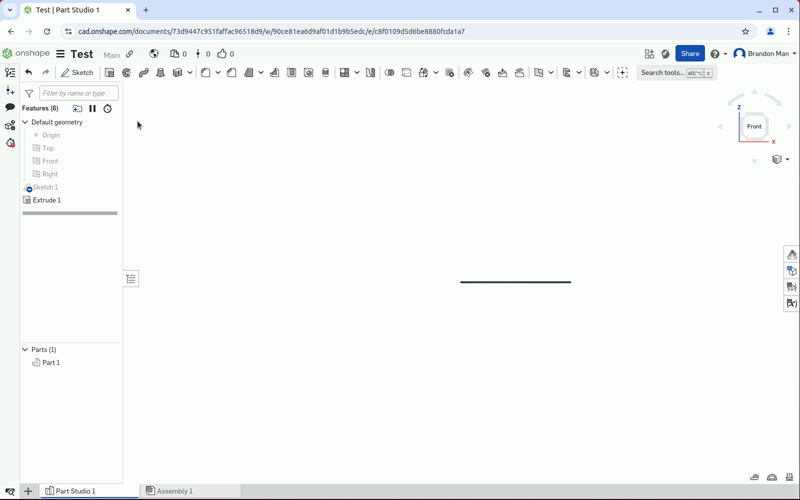
key(shift+h)
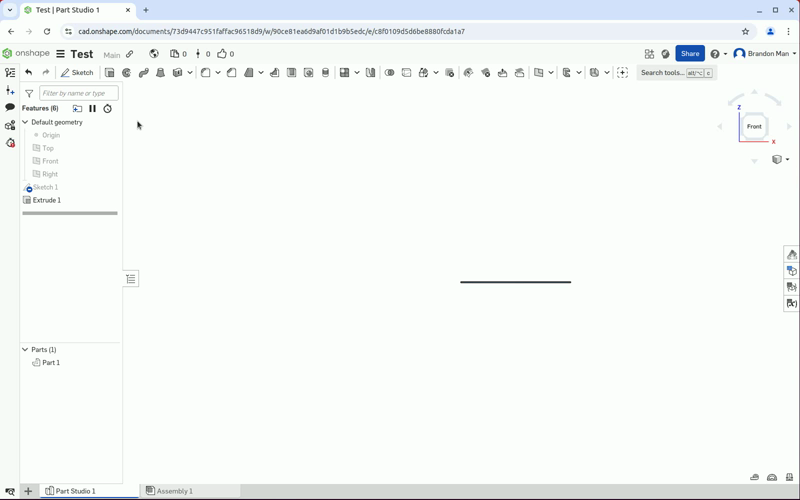
mouse_move(73, 189)
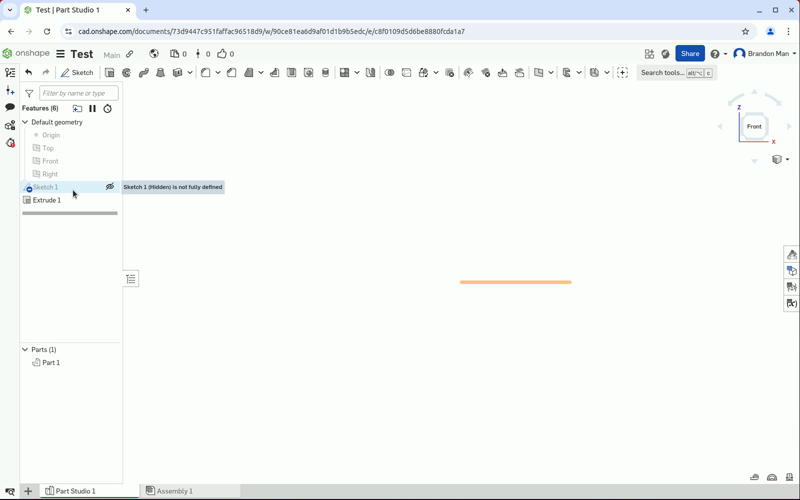
click(73, 189)
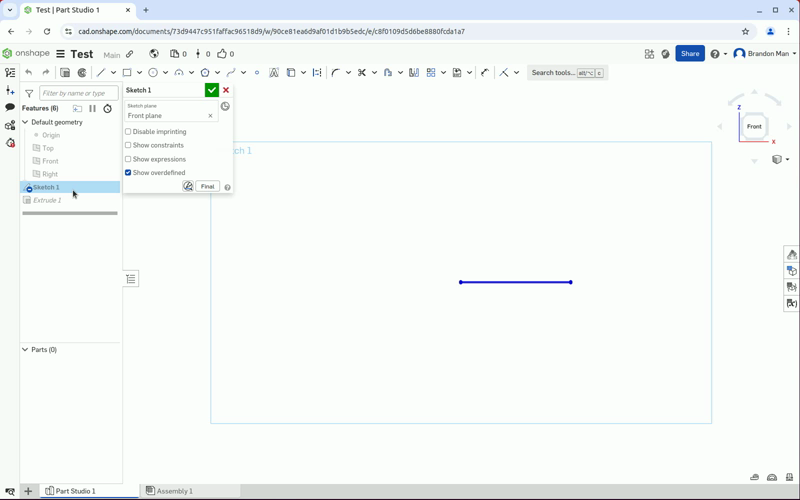
mouse_move(229, 92)
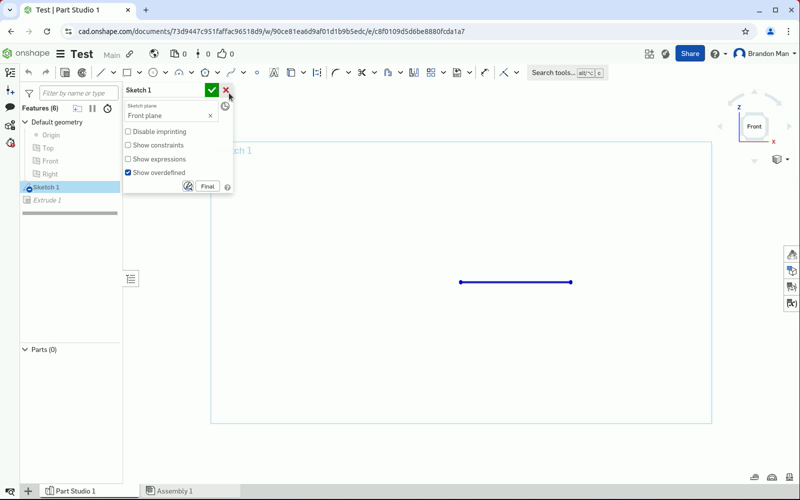
click(229, 92)
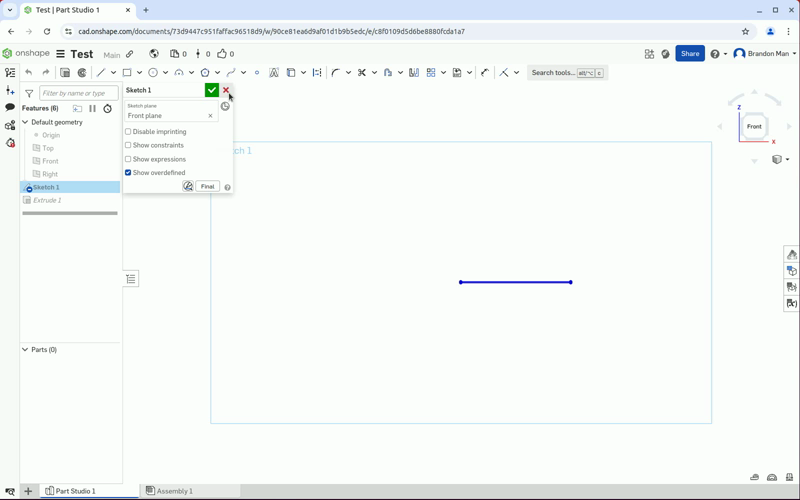
key(shift+s)
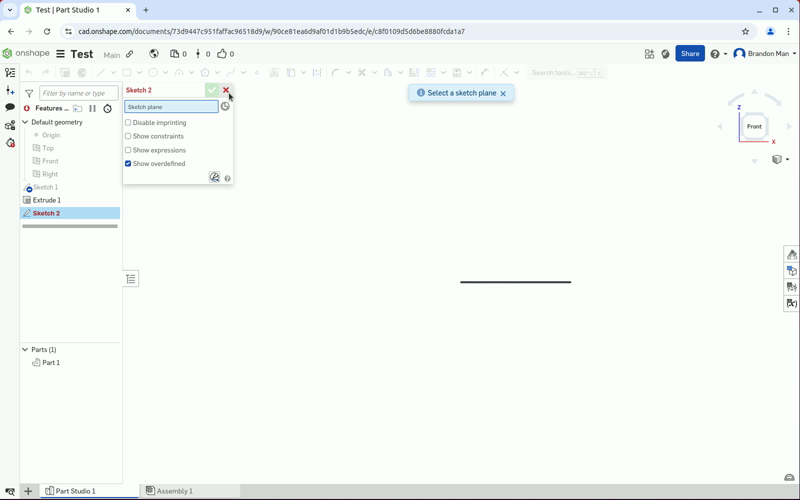
mouse_move(73, 163)
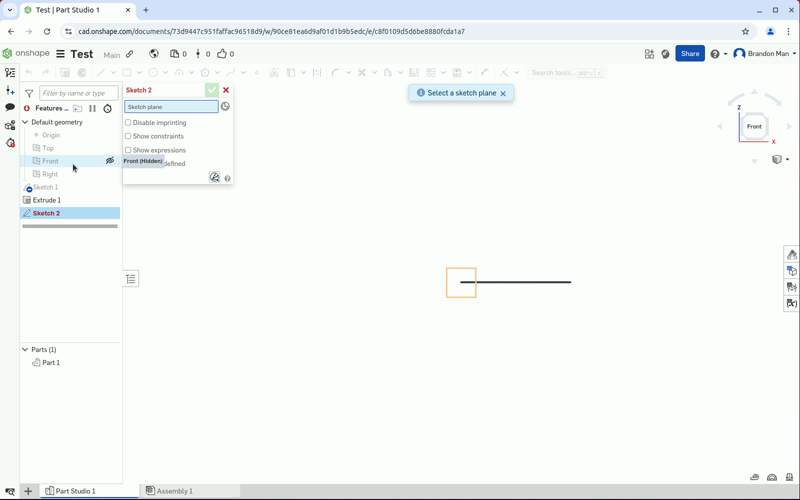
click(73, 163)
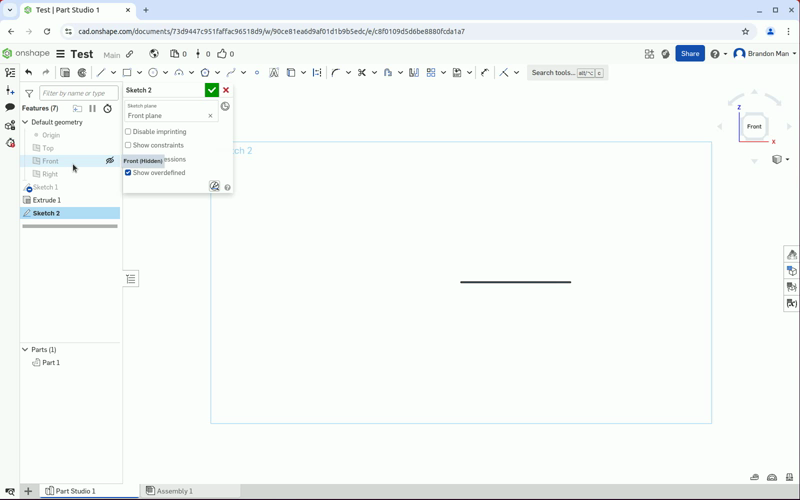
mouse_move(73, 352)
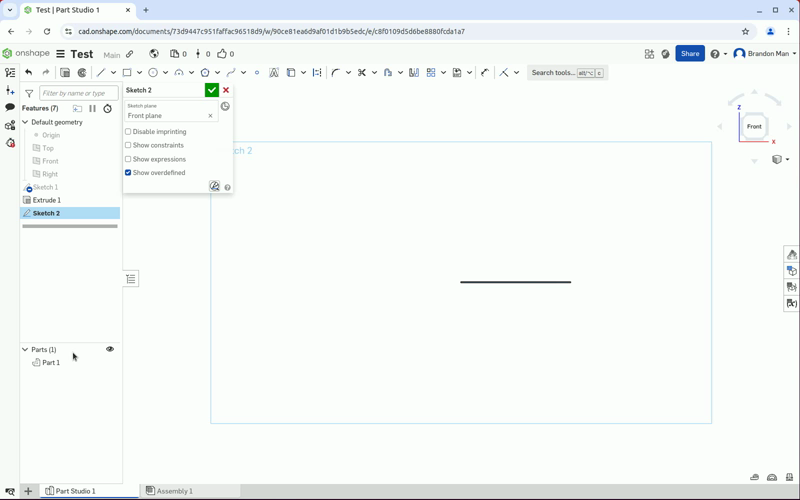
key(y)
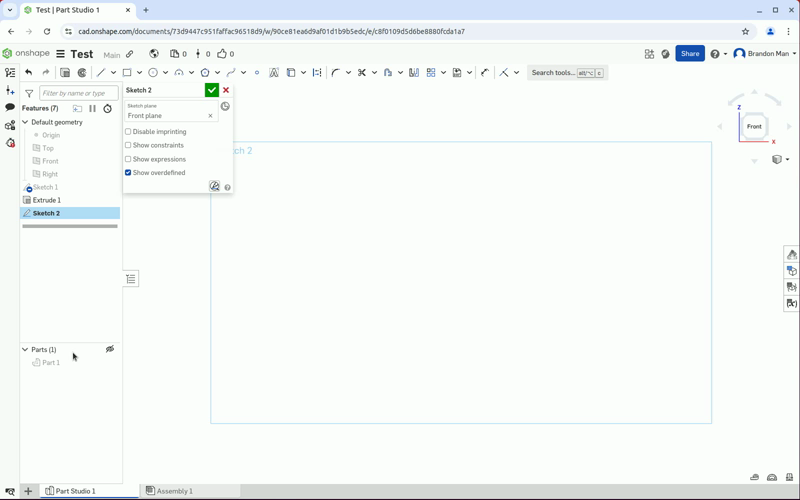
key(l)
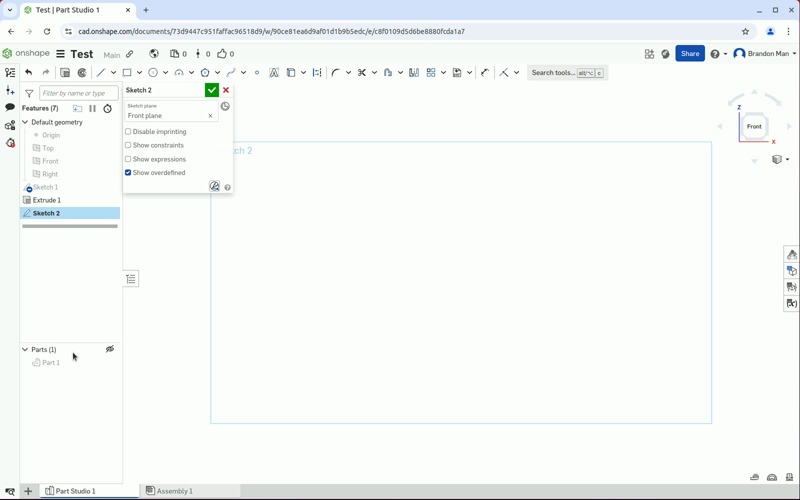
key_down(shift)
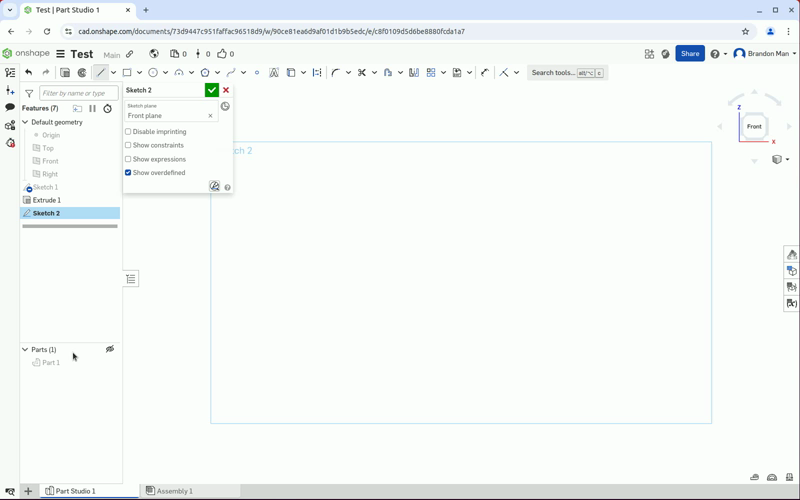
mouse_move(460, 282)
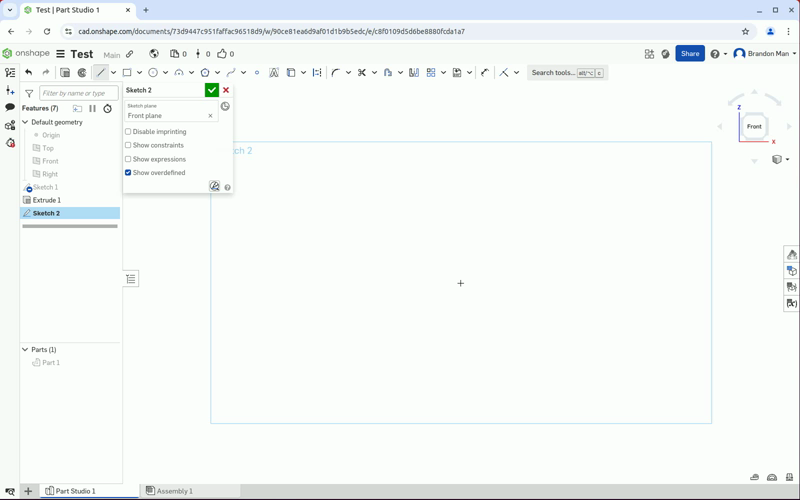
click(460, 282)
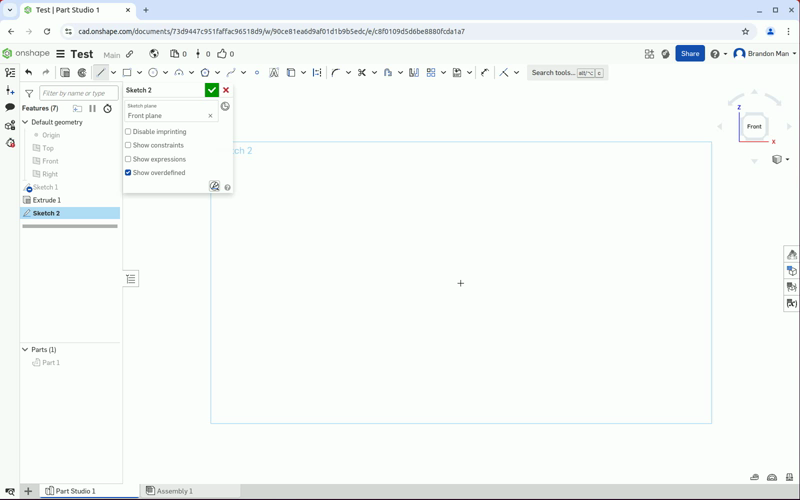
key_up(shift)
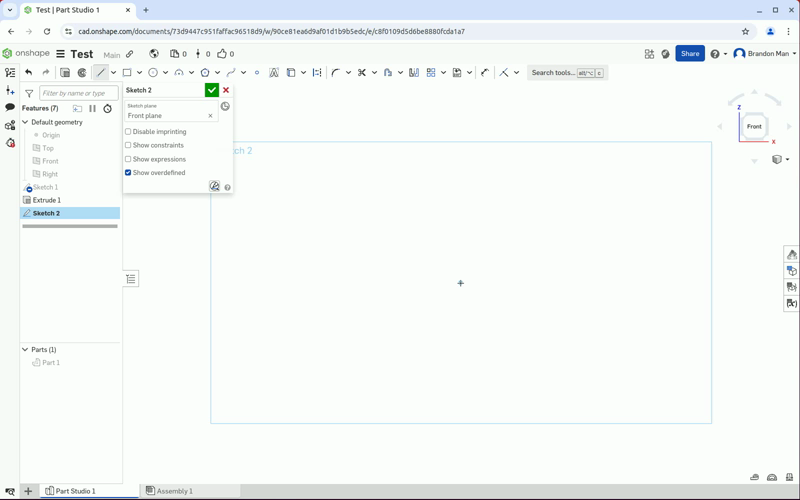
key_down(shift)
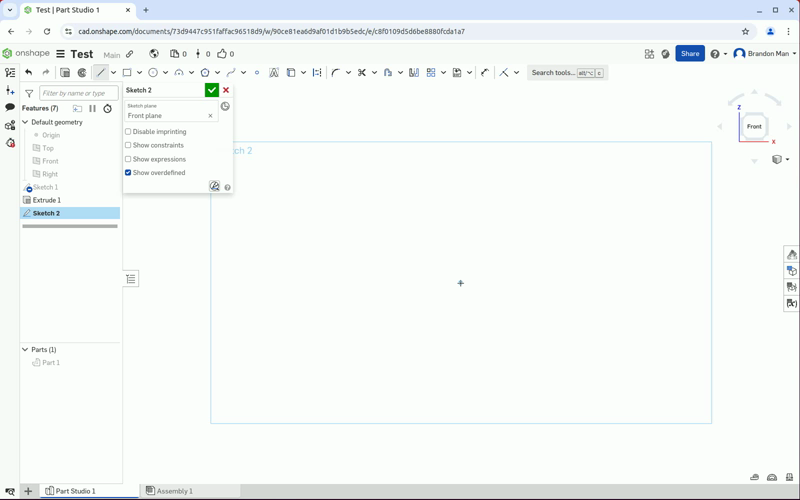
mouse_move(490, 282)
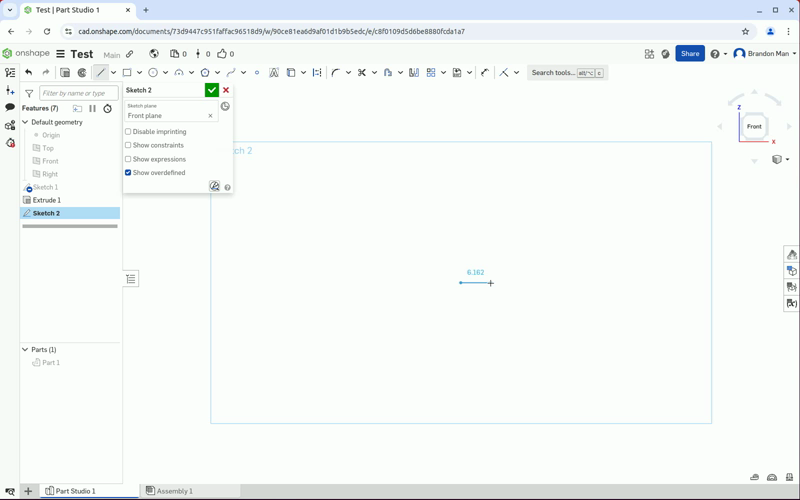
mouse_move(460, 281)
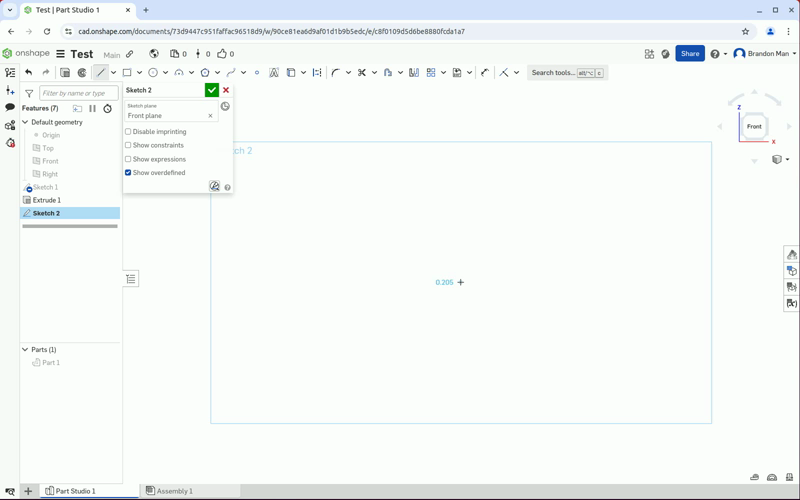
scroll(6)
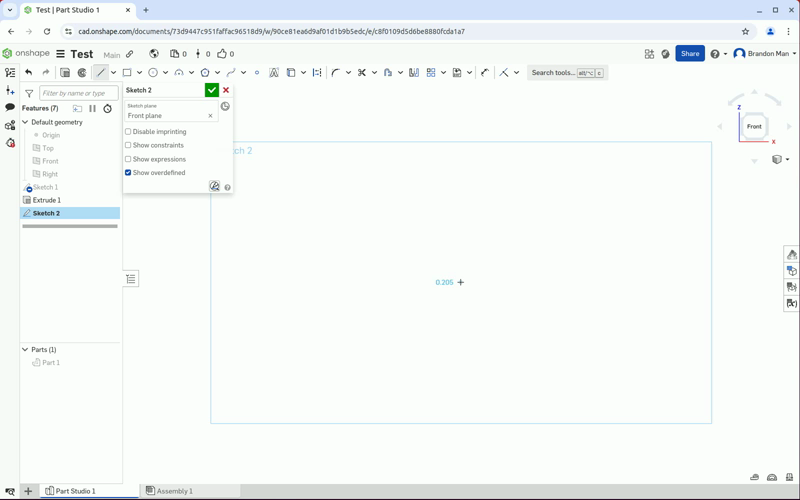
scroll(6)
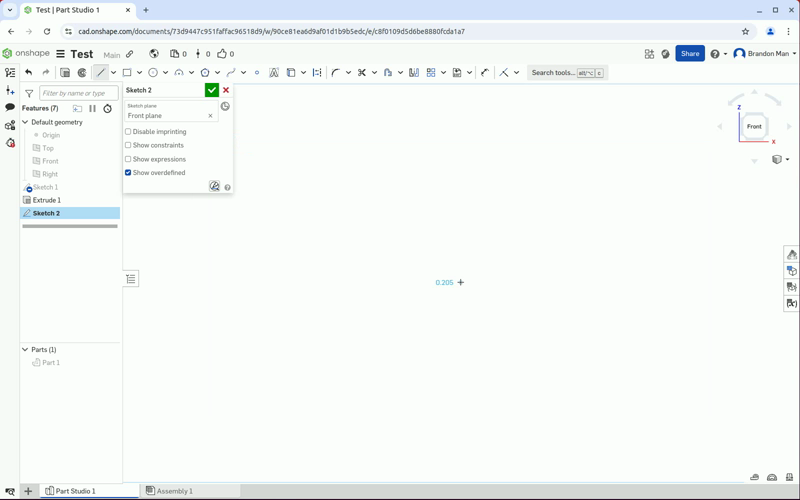
scroll(6)
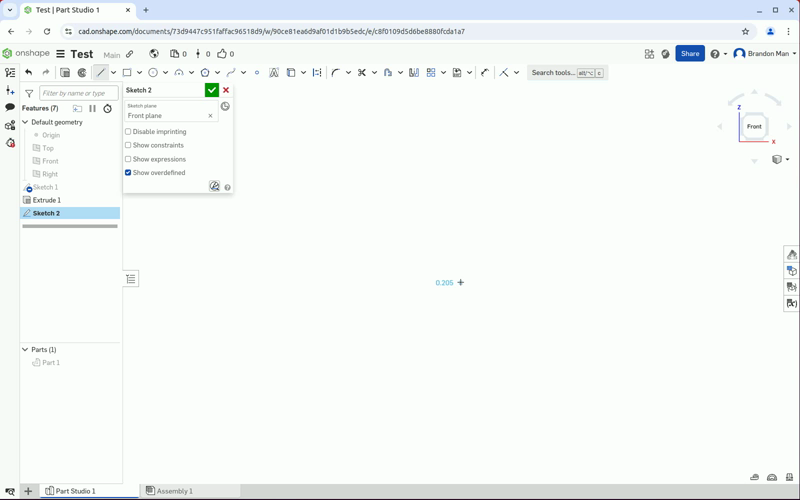
scroll(6)
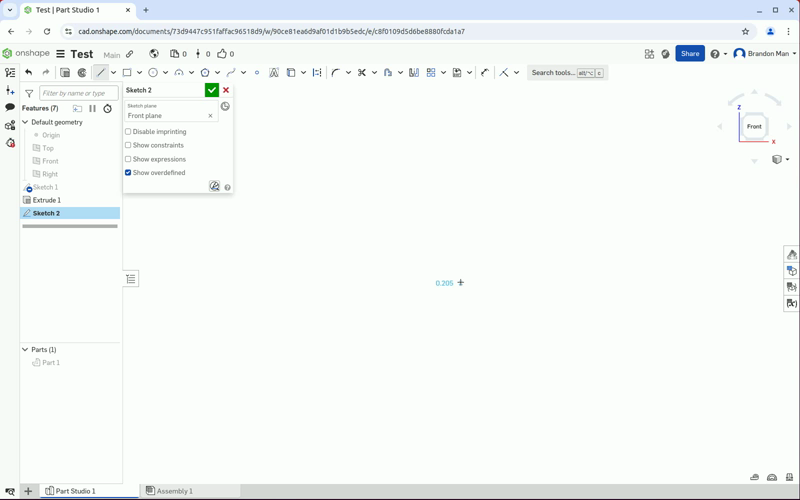
scroll(6)
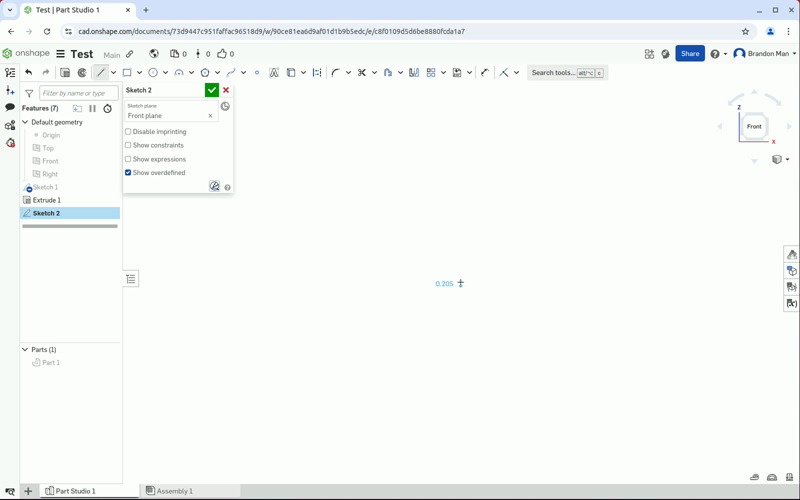
scroll(6)
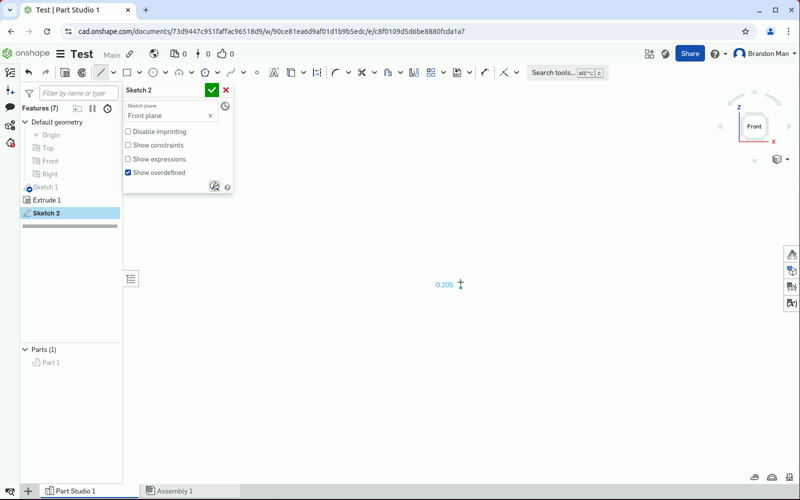
scroll(6)
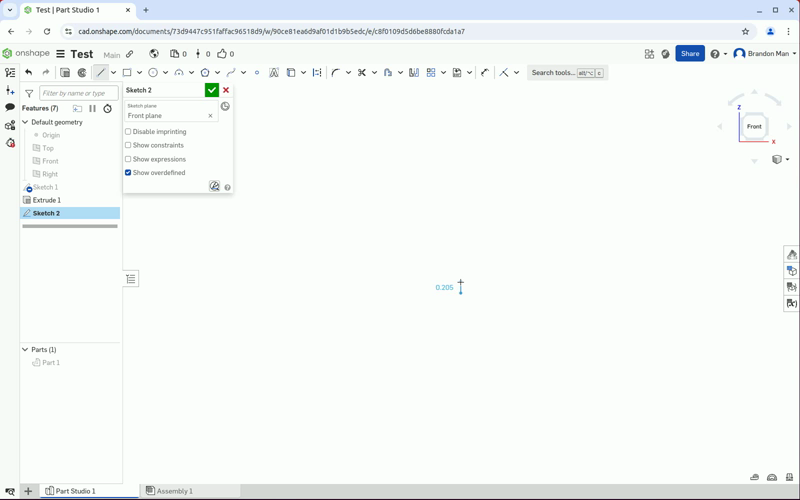
click(460, 281)
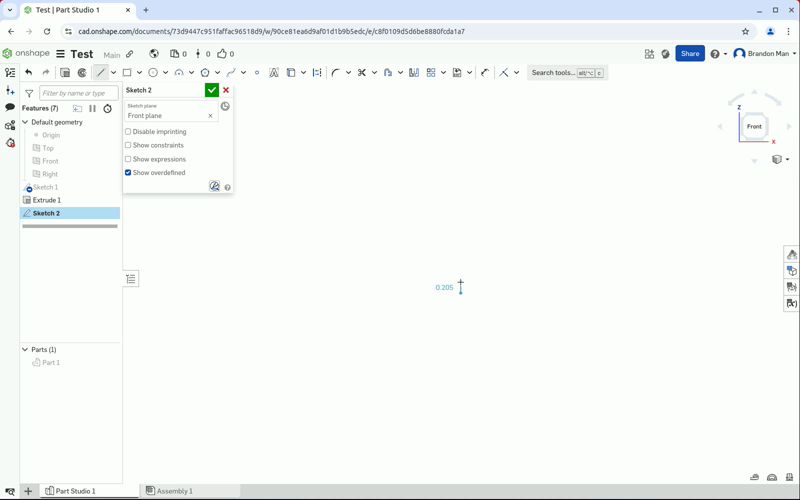
scroll(-6)
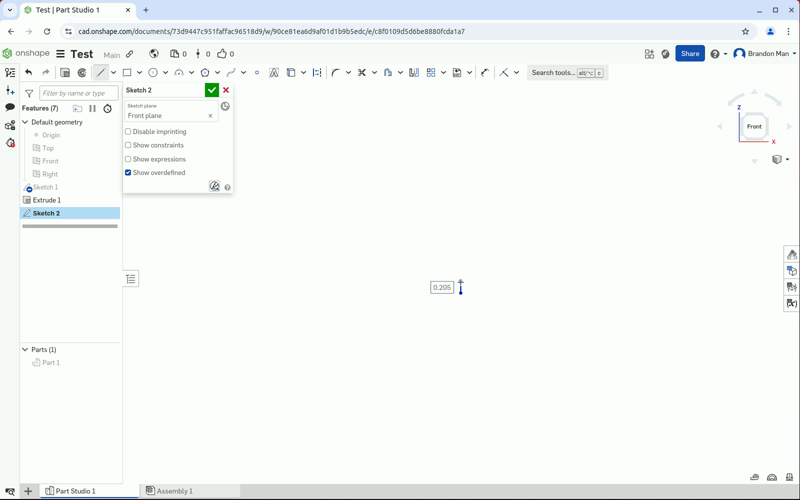
scroll(-6)
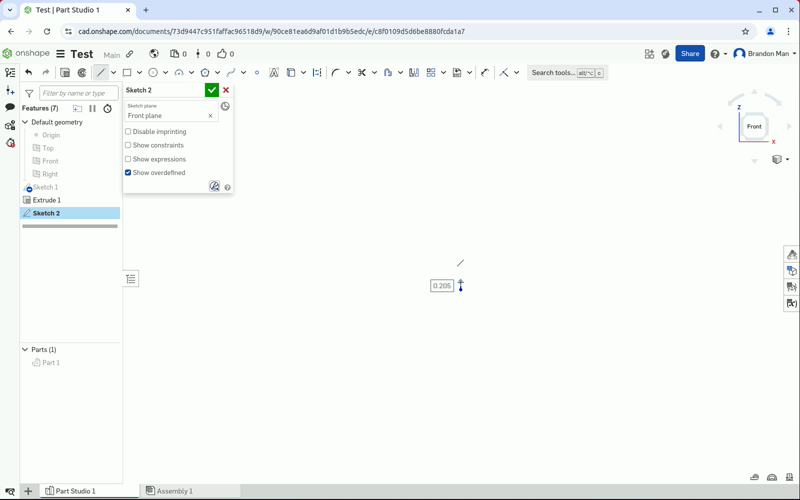
scroll(-6)
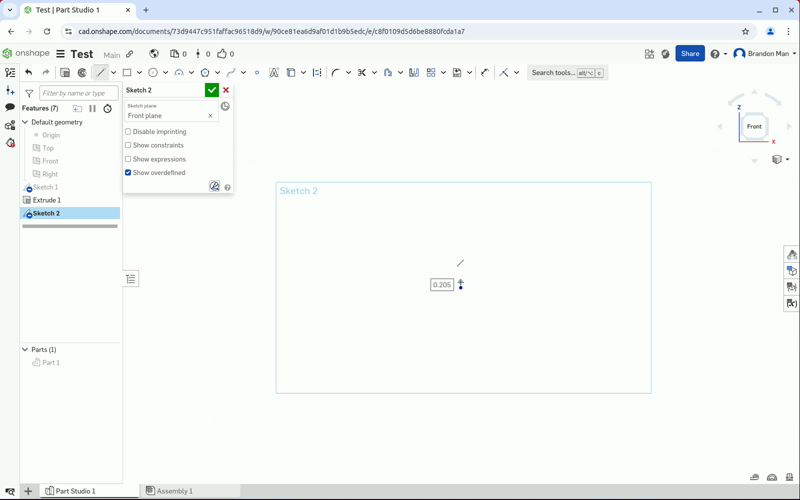
scroll(-6)
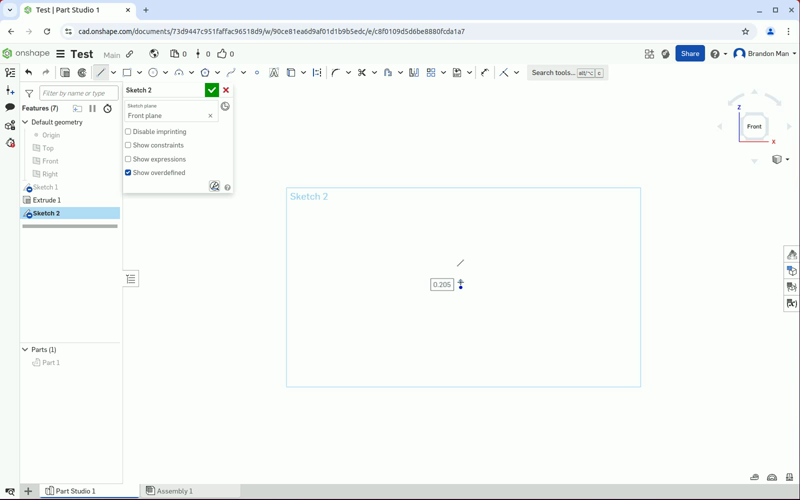
scroll(-6)
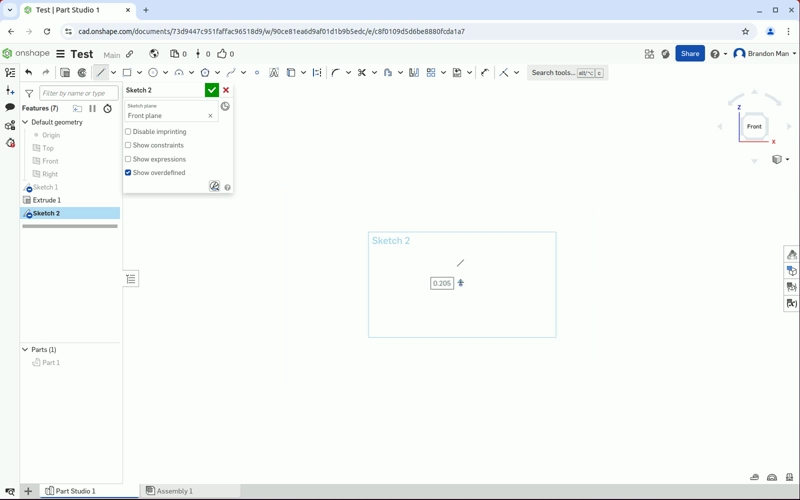
scroll(-6)
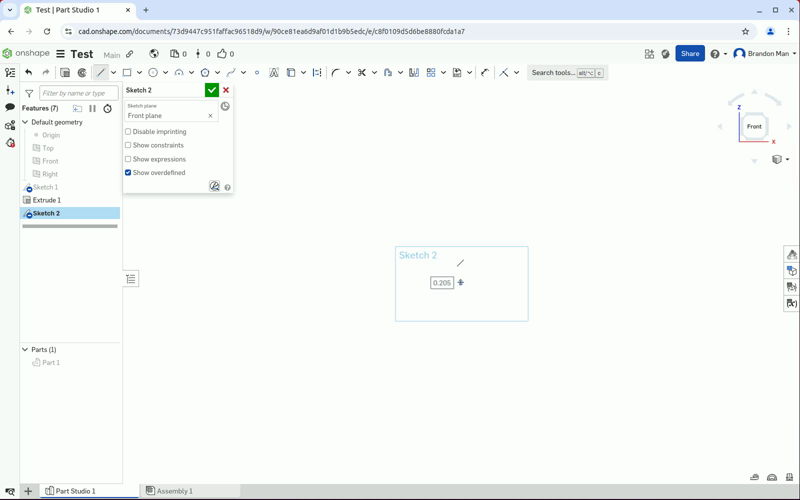
scroll(-6)
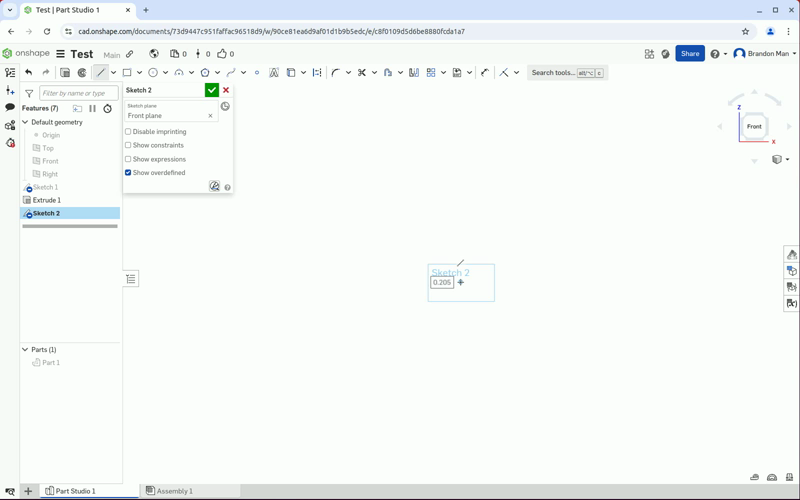
key_up(shift)
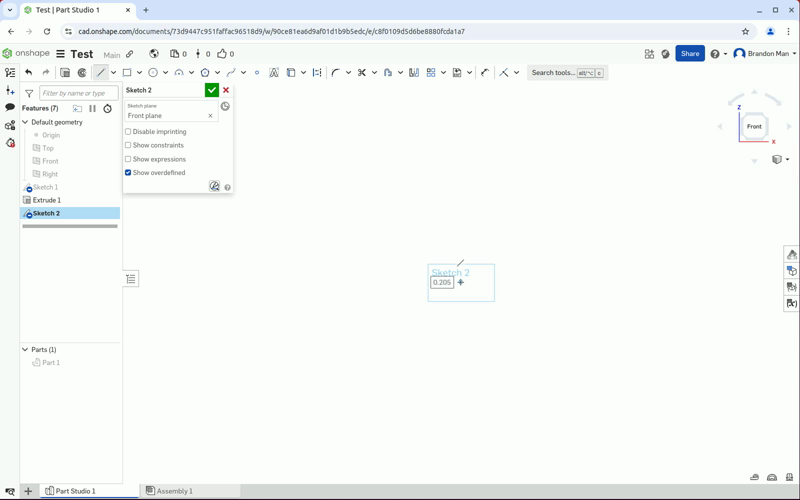
key(esc)
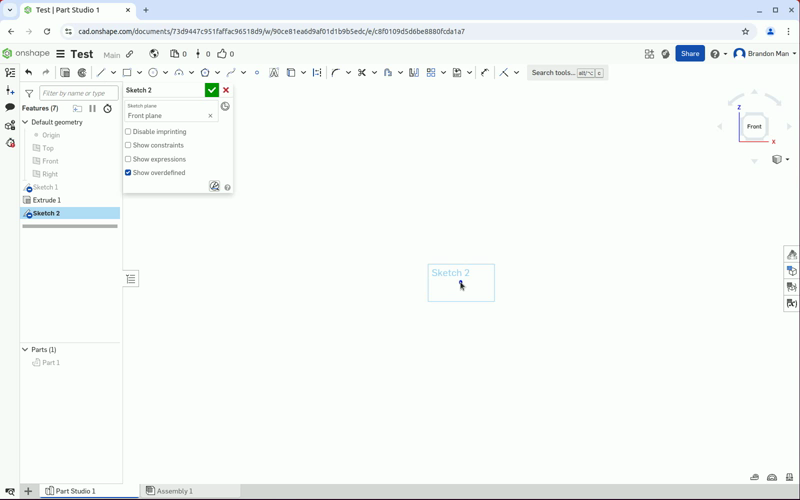
key(a)
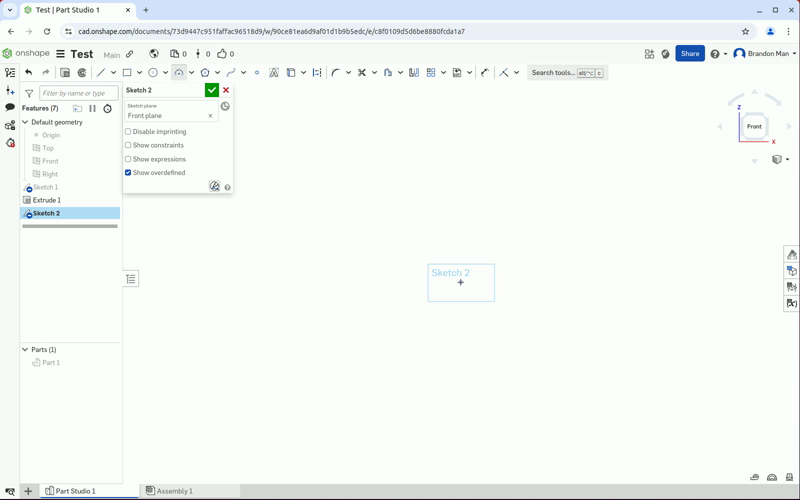
mouse_move(460, 281)
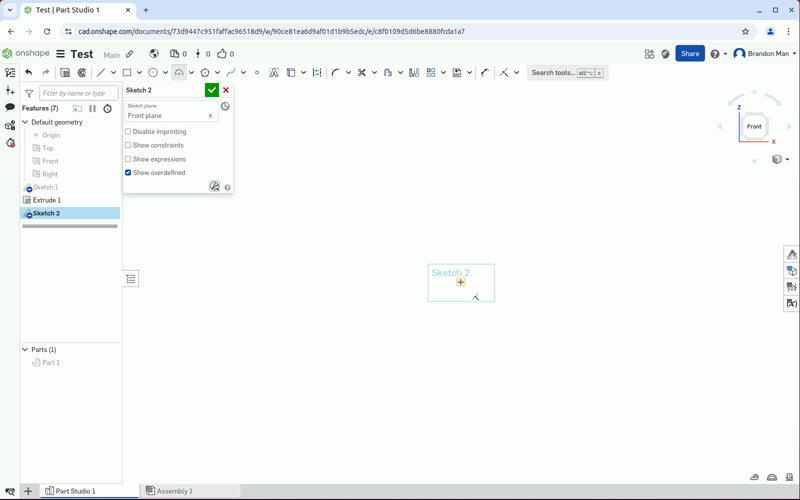
scroll(6)
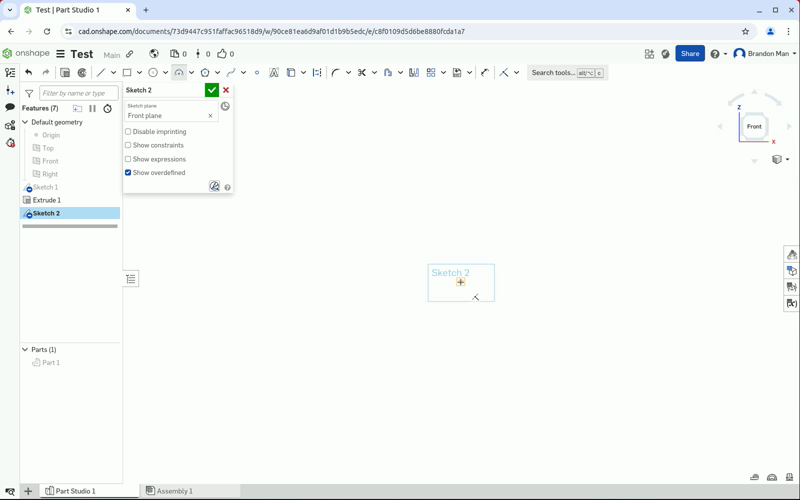
scroll(6)
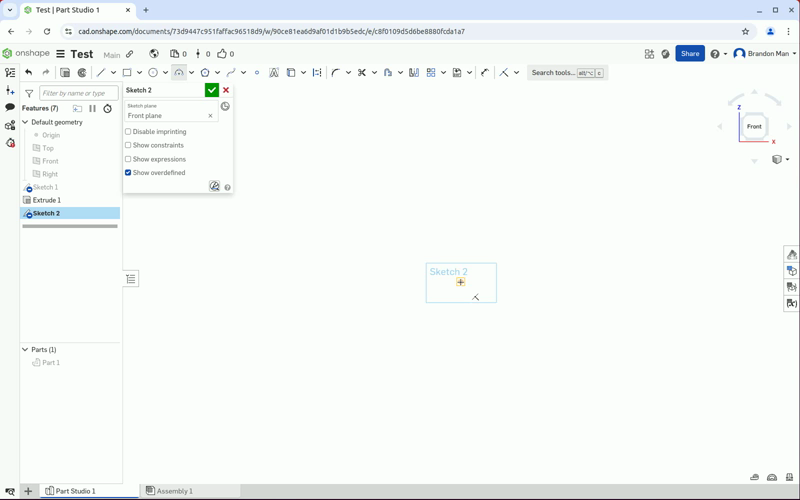
scroll(6)
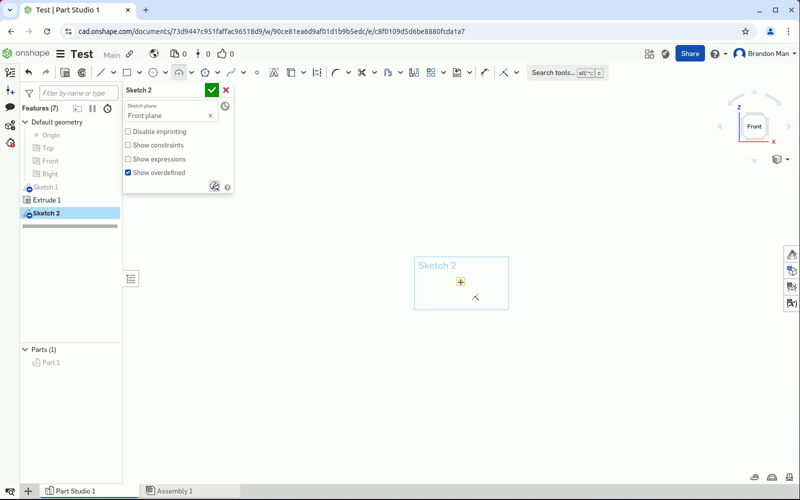
scroll(6)
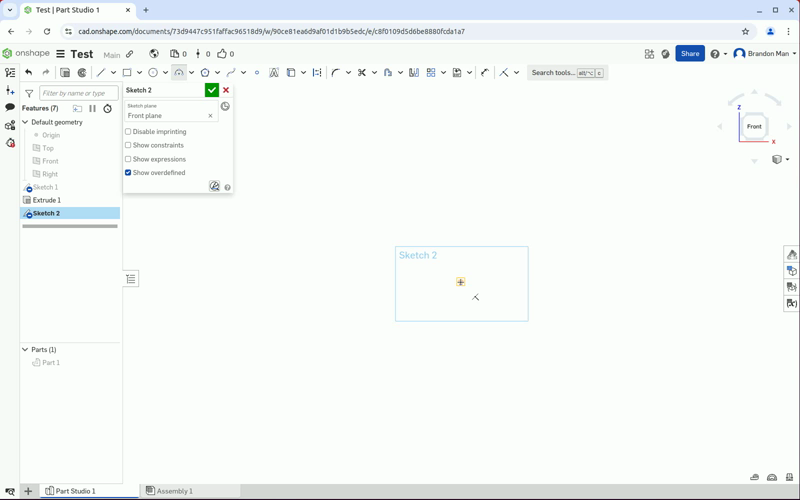
scroll(6)
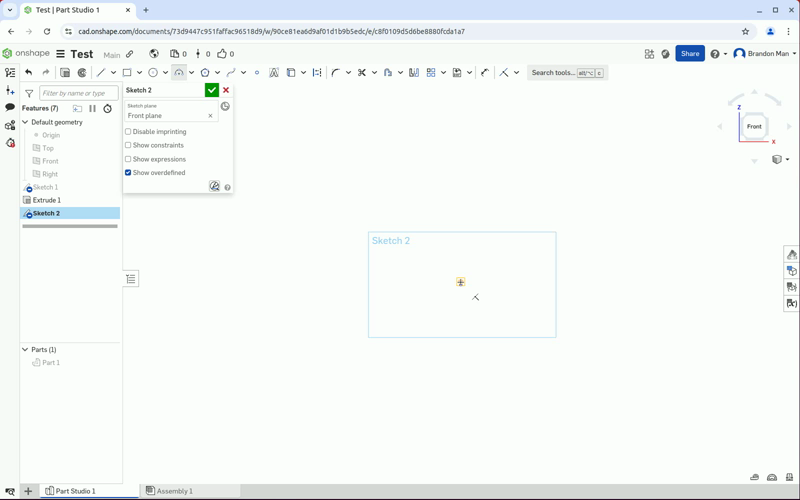
scroll(6)
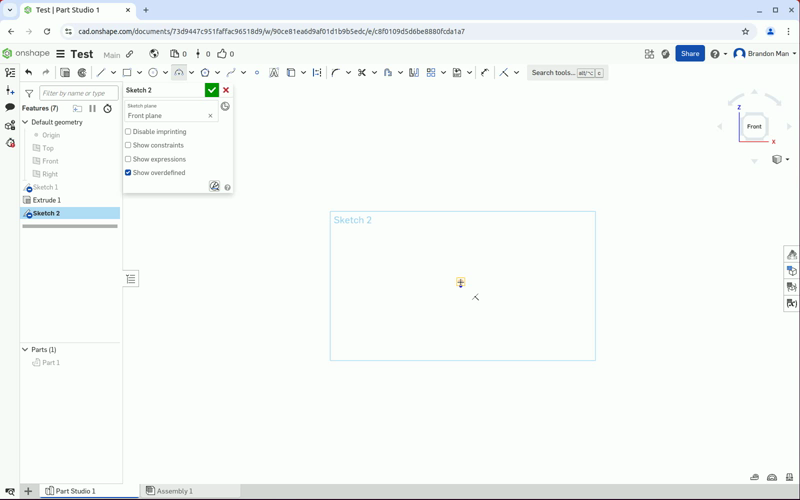
scroll(6)
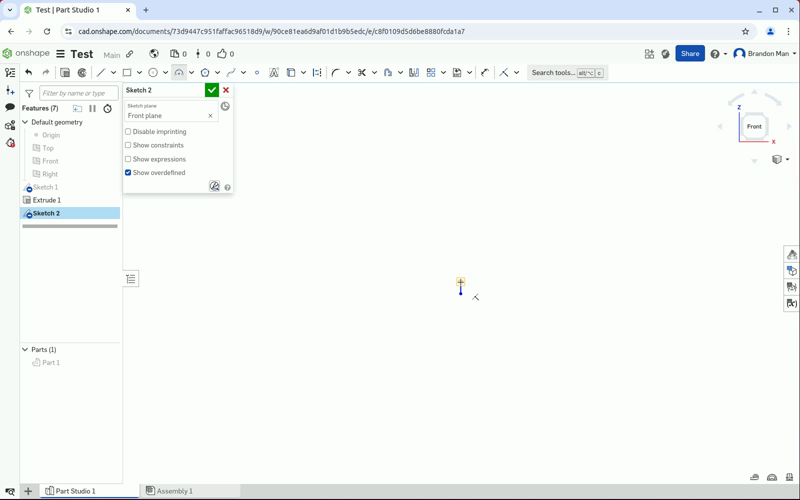
click(460, 281)
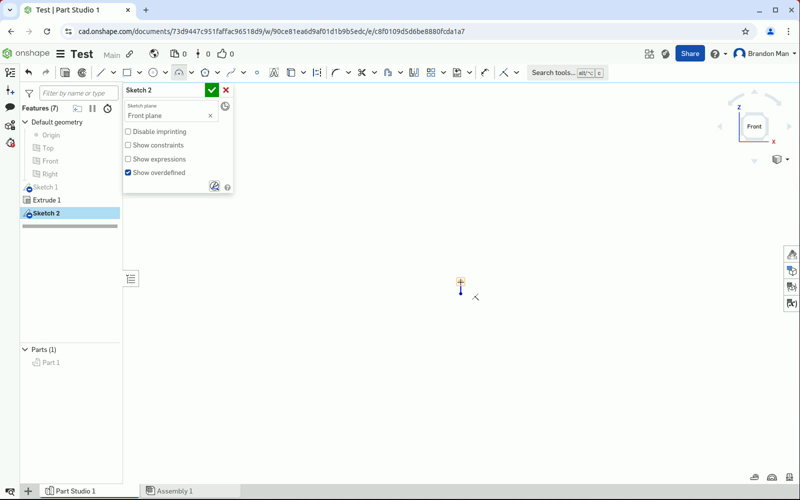
scroll(-6)
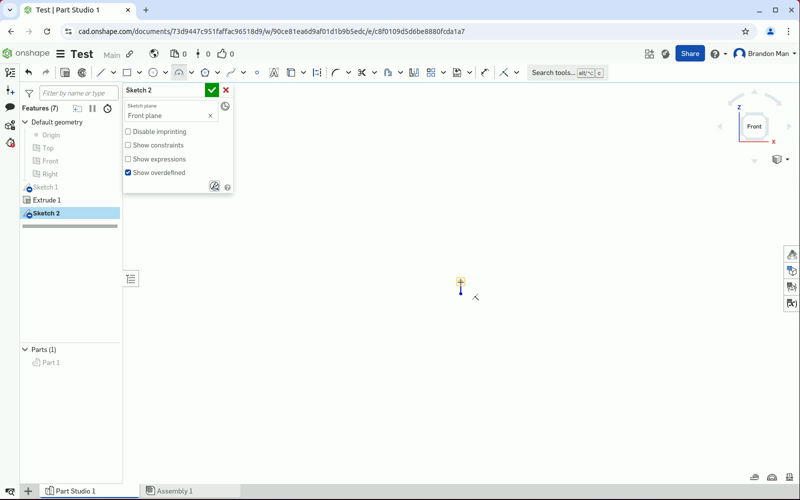
scroll(-6)
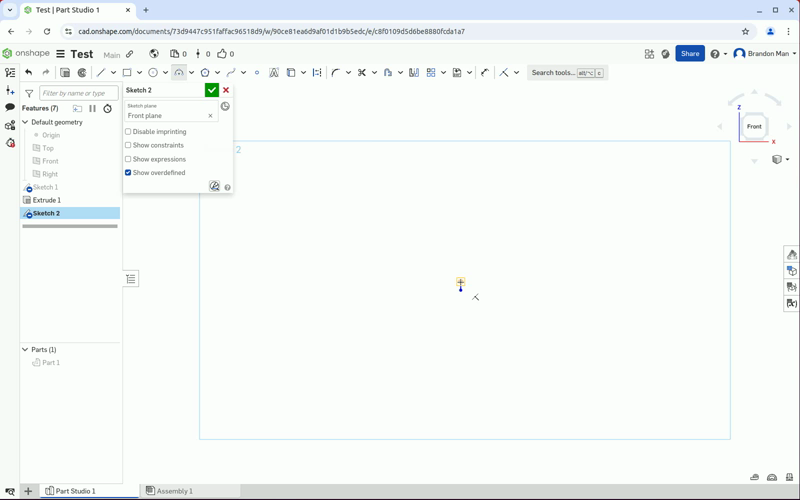
scroll(-6)
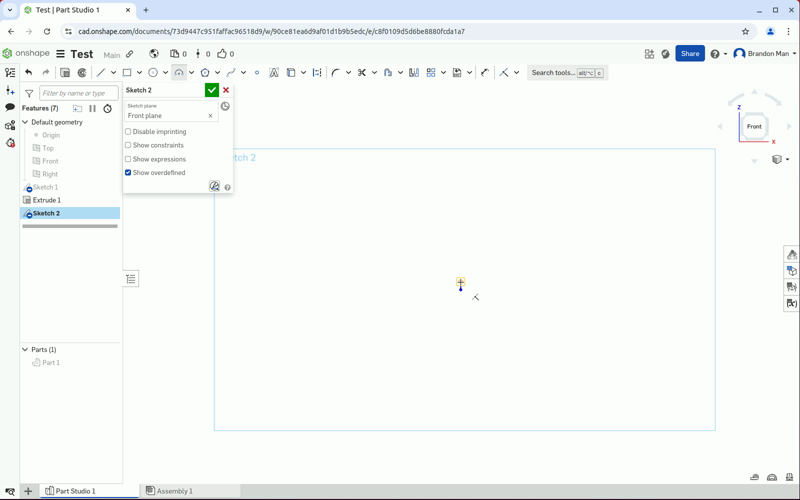
scroll(-6)
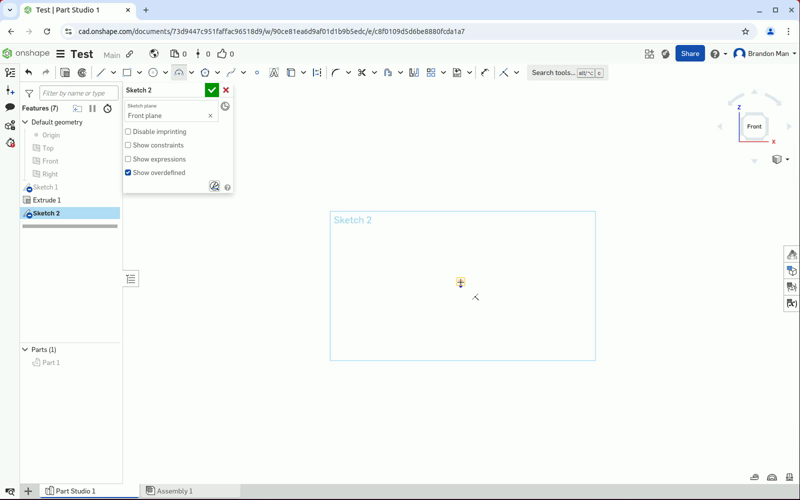
scroll(-6)
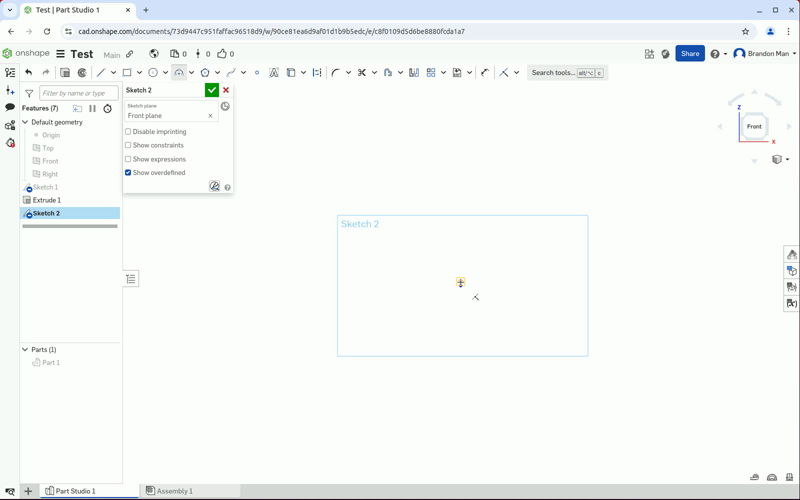
scroll(-6)
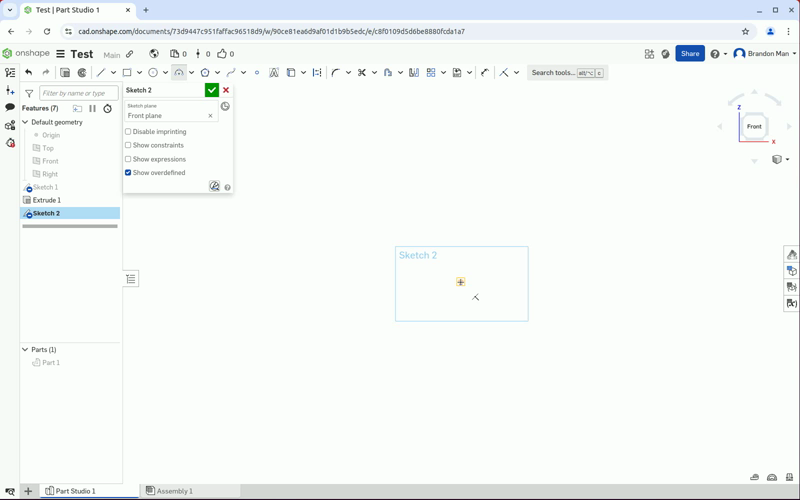
scroll(-6)
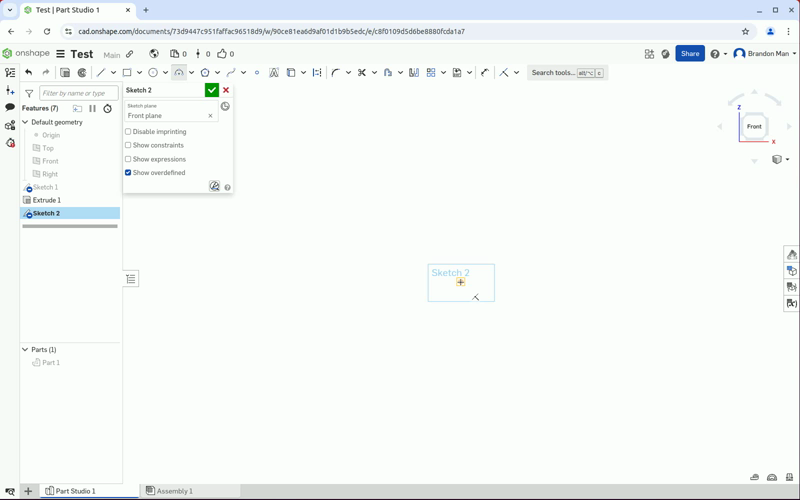
mouse_move(460, 282)
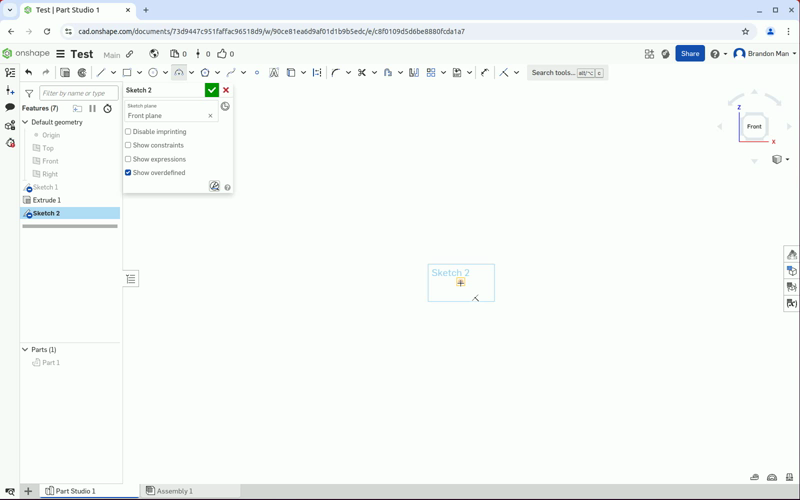
scroll(6)
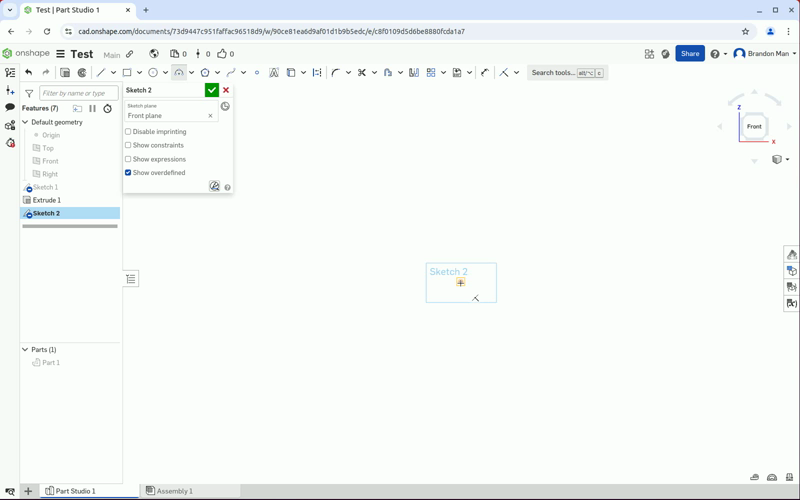
scroll(6)
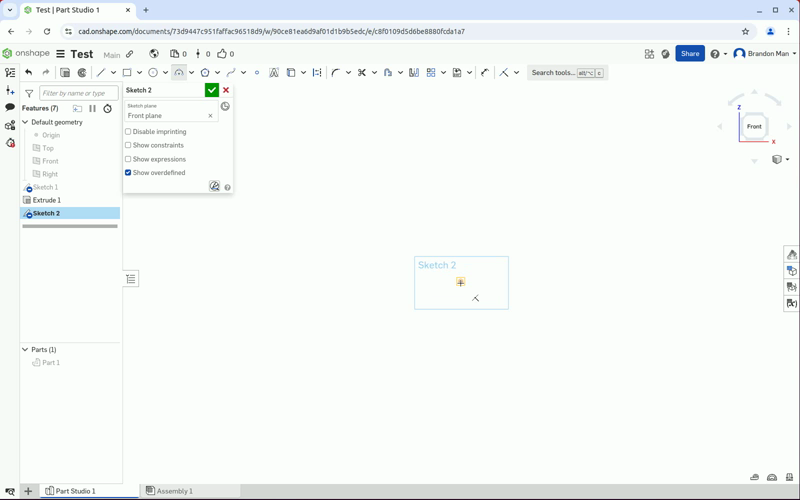
scroll(6)
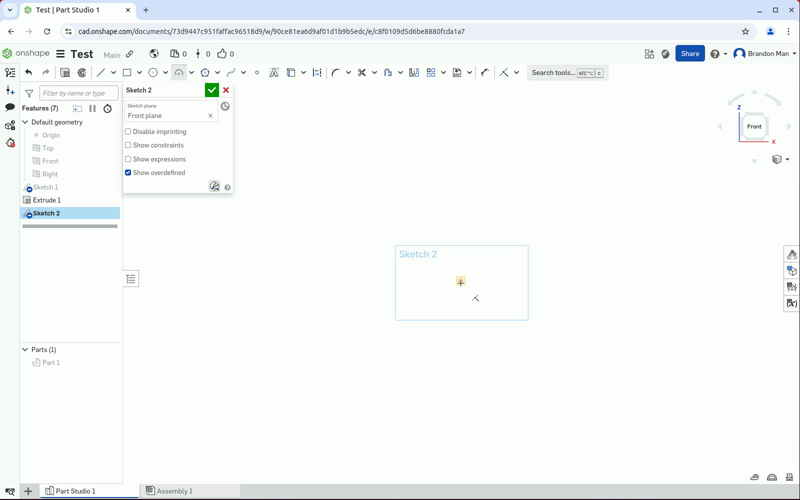
scroll(6)
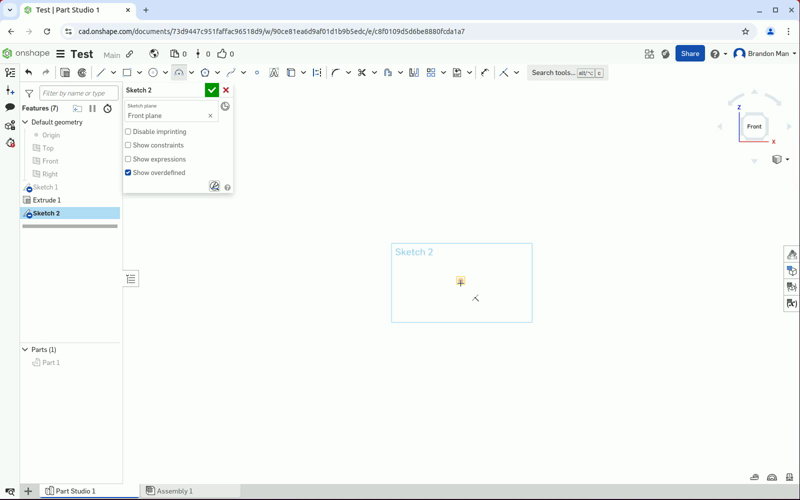
scroll(6)
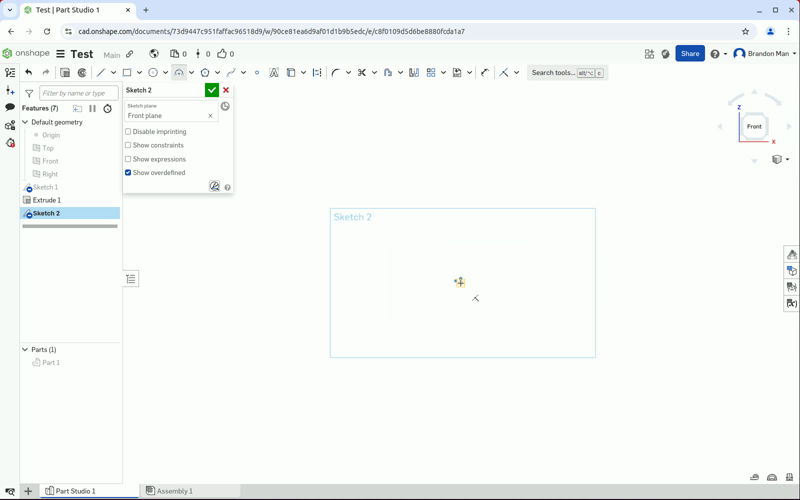
scroll(6)
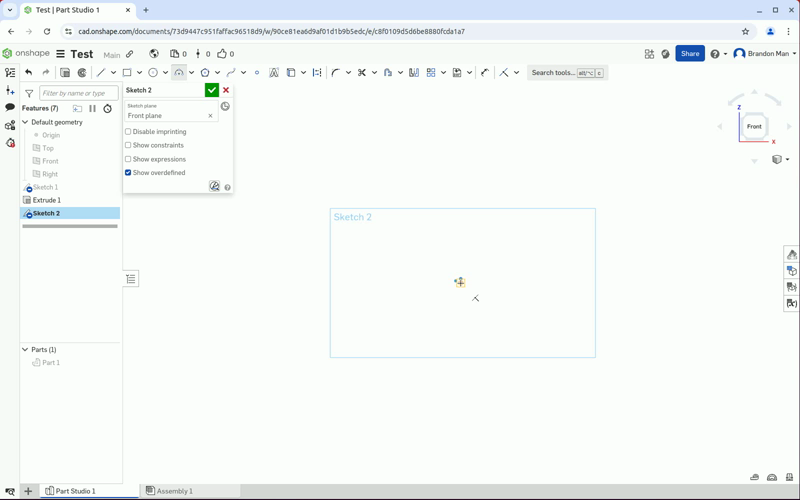
scroll(6)
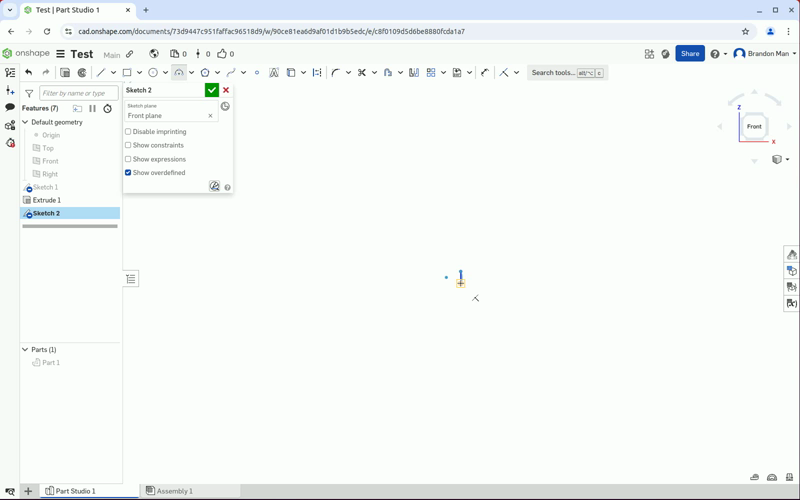
click(460, 282)
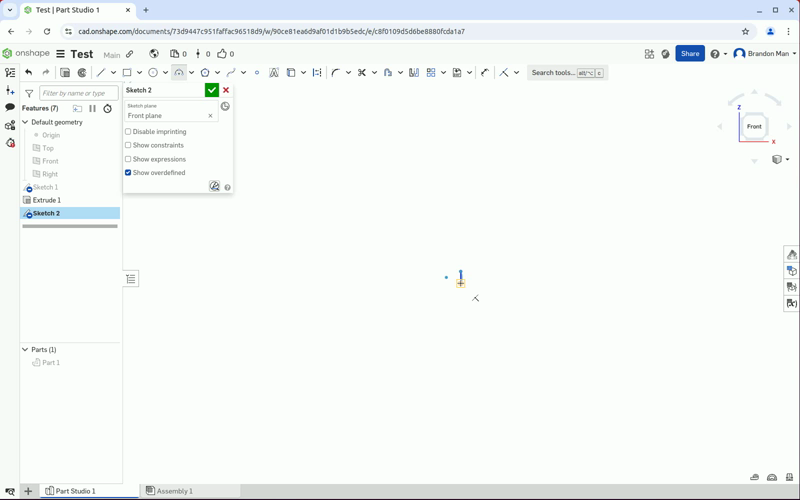
scroll(-6)
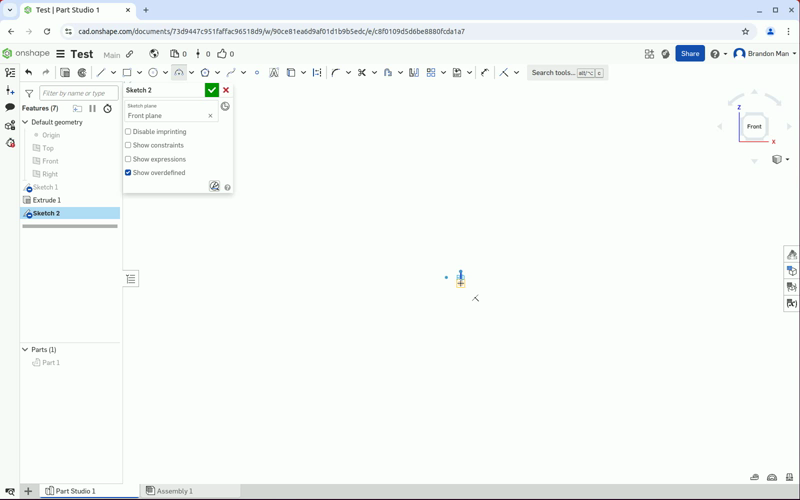
scroll(-6)
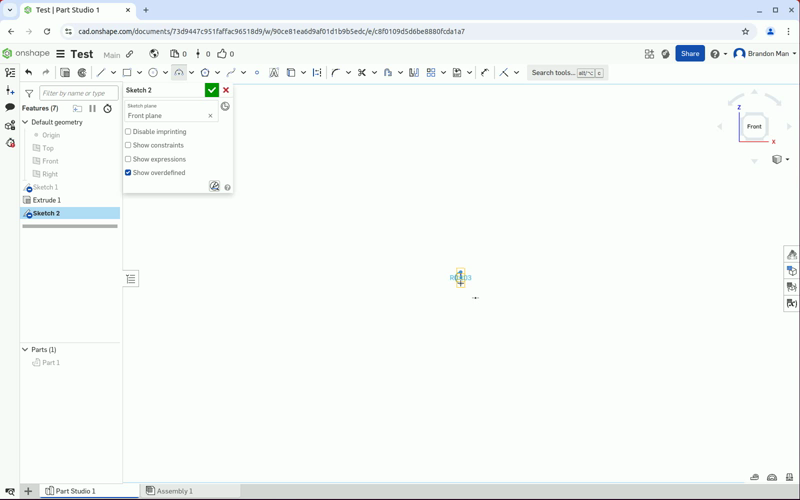
scroll(-6)
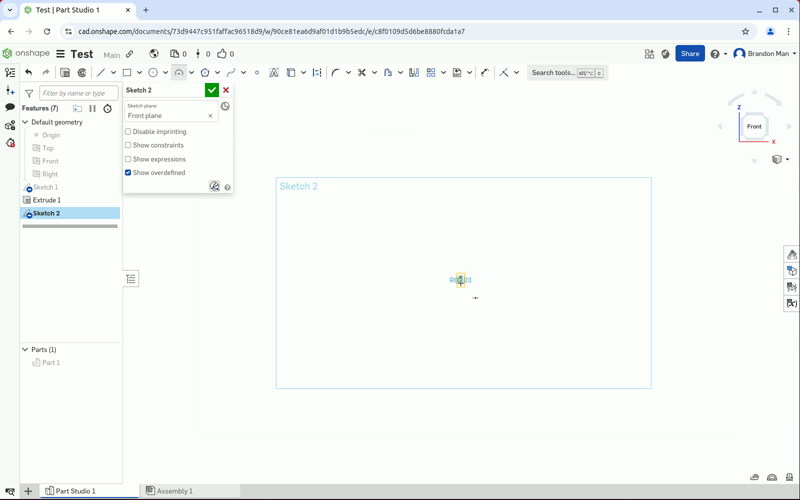
scroll(-6)
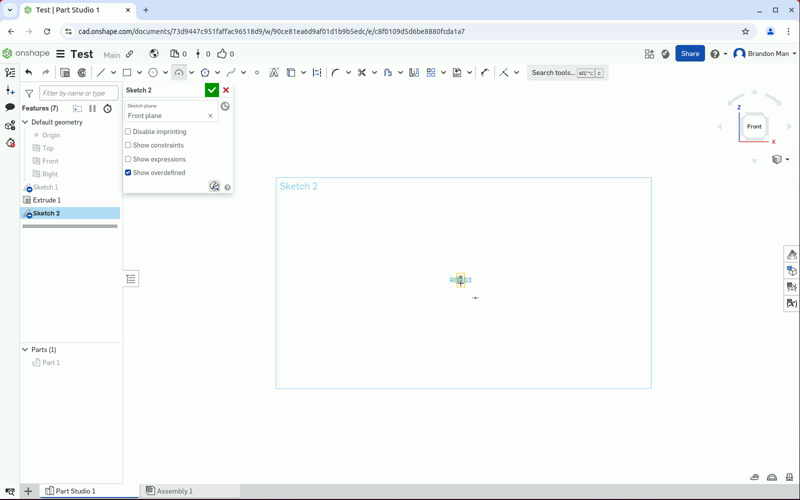
scroll(-6)
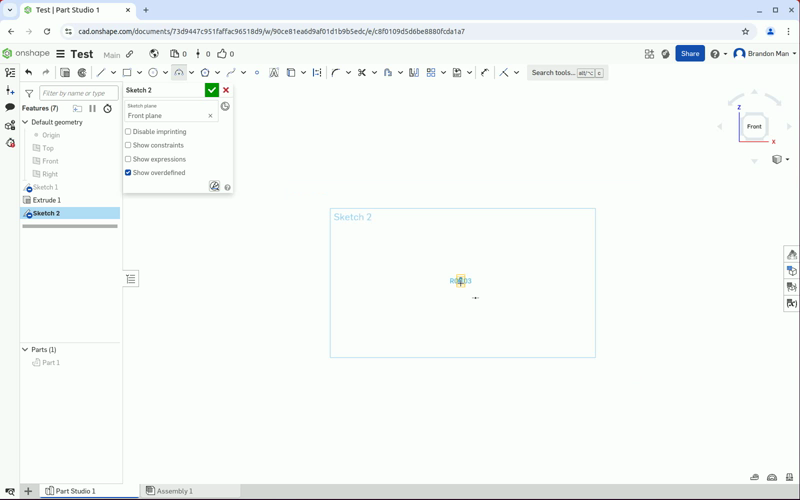
scroll(-6)
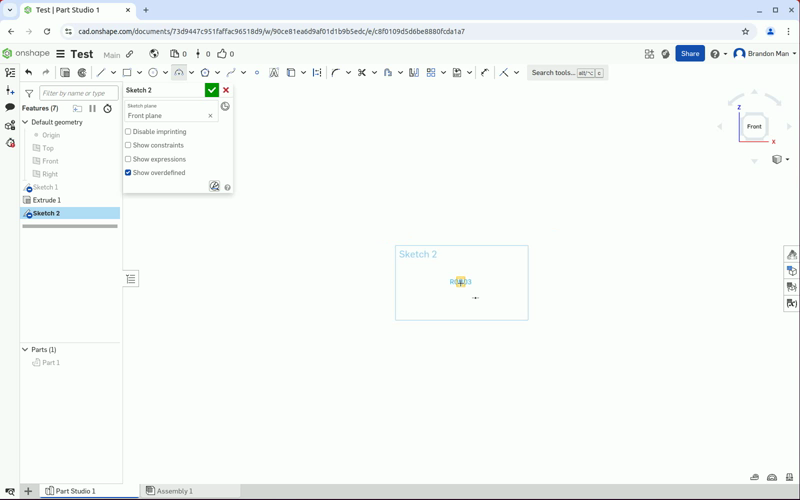
scroll(-6)
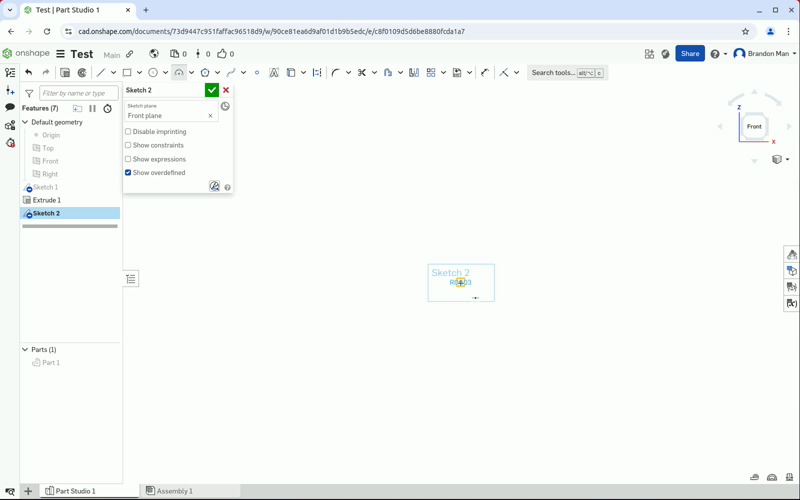
key_down(shift)
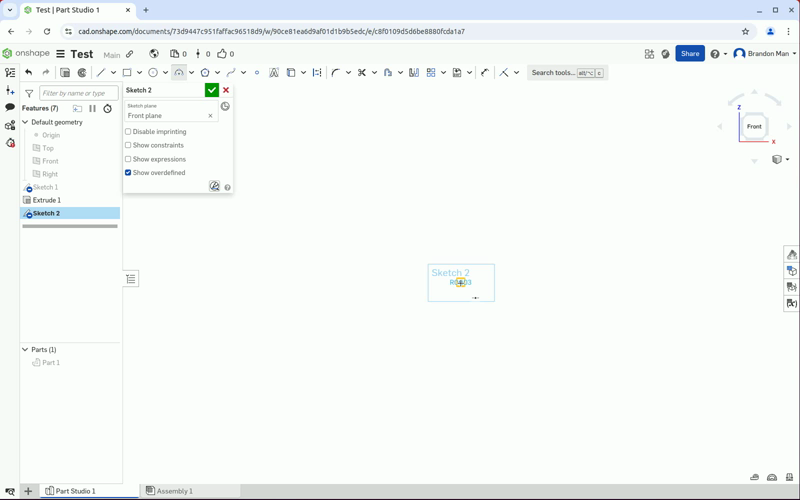
mouse_move(457, 282)
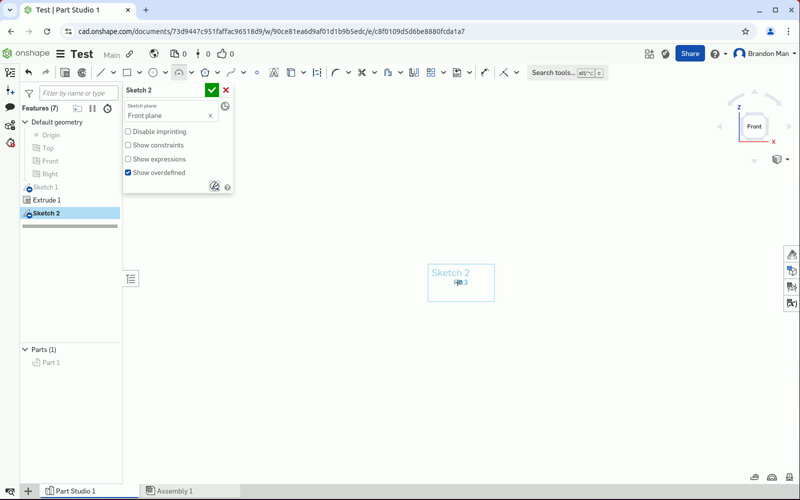
scroll(6)
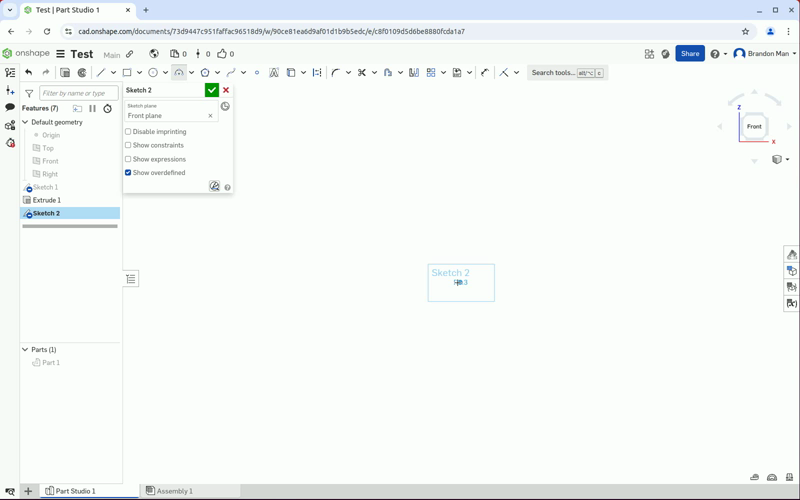
scroll(6)
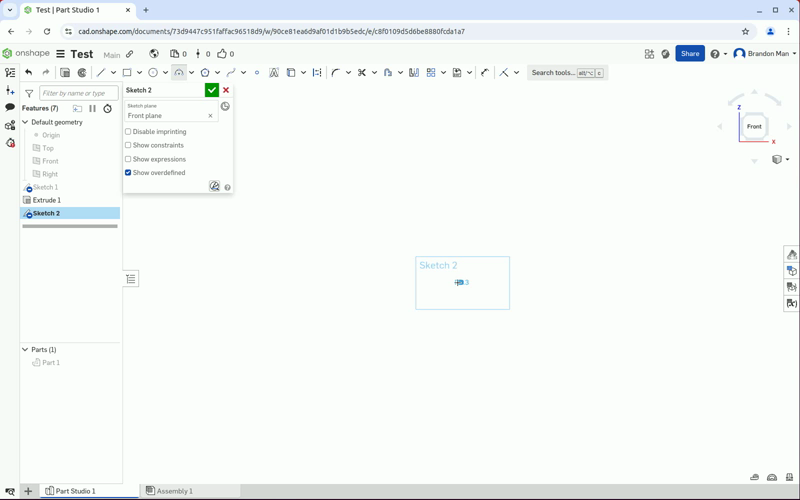
scroll(6)
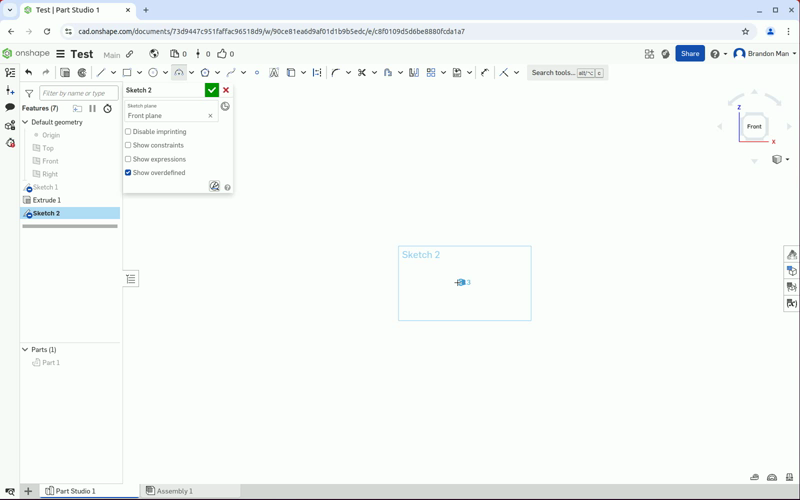
scroll(6)
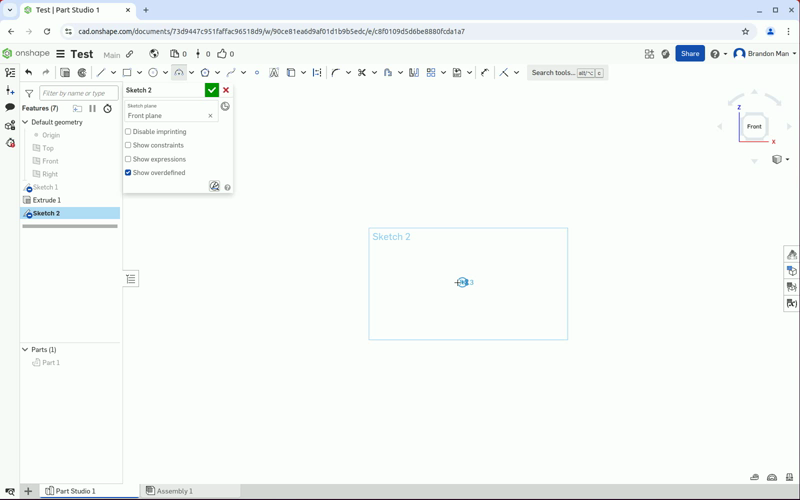
scroll(6)
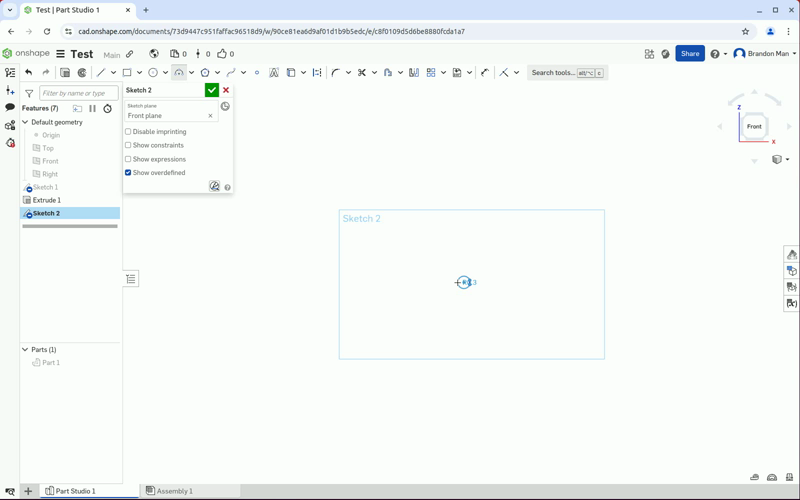
scroll(6)
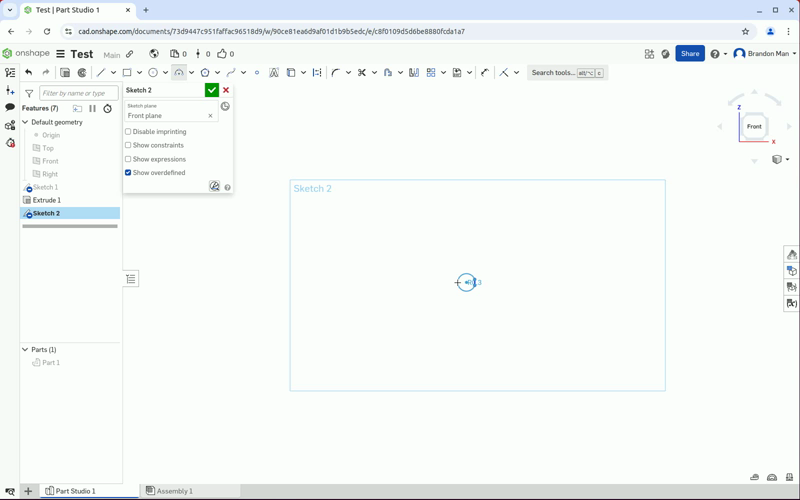
scroll(6)
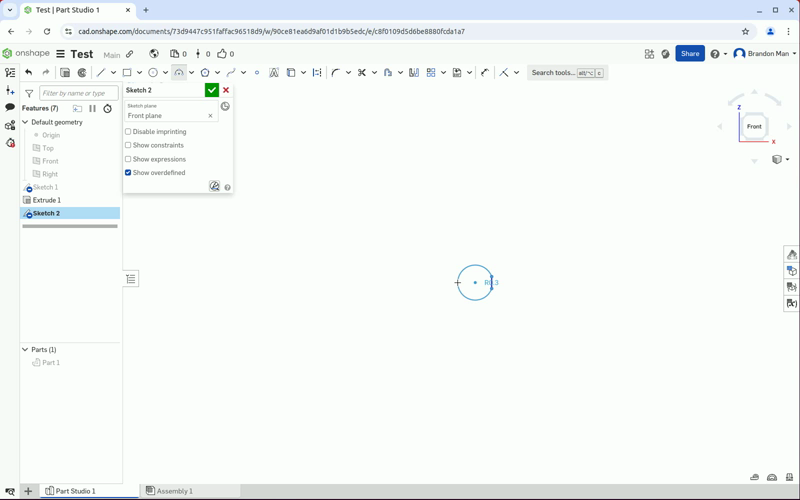
click(457, 282)
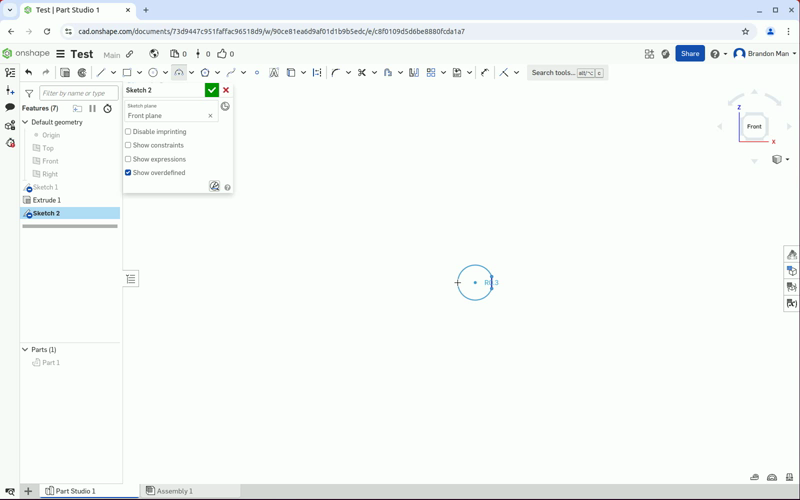
scroll(-6)
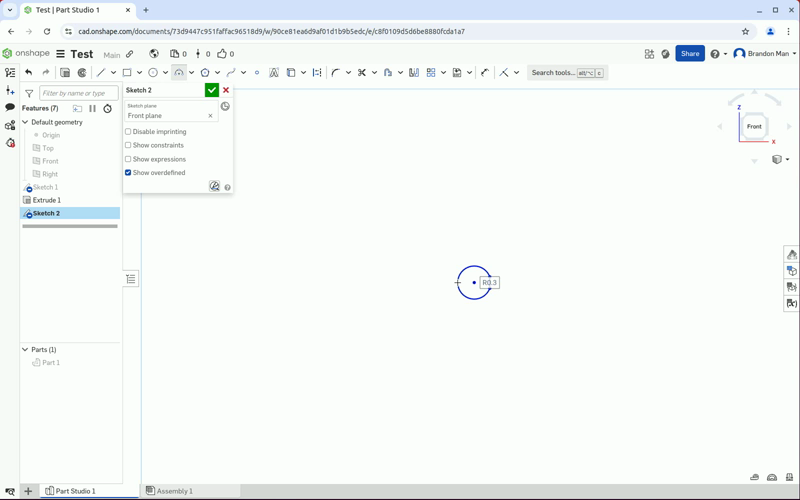
scroll(-6)
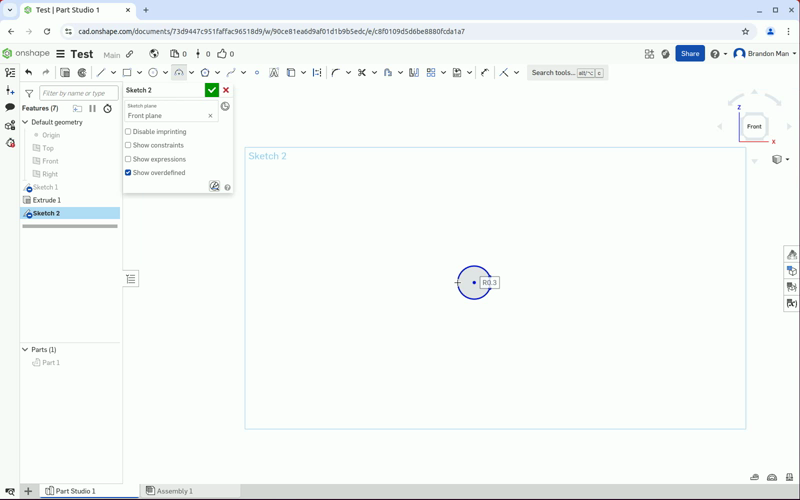
scroll(-6)
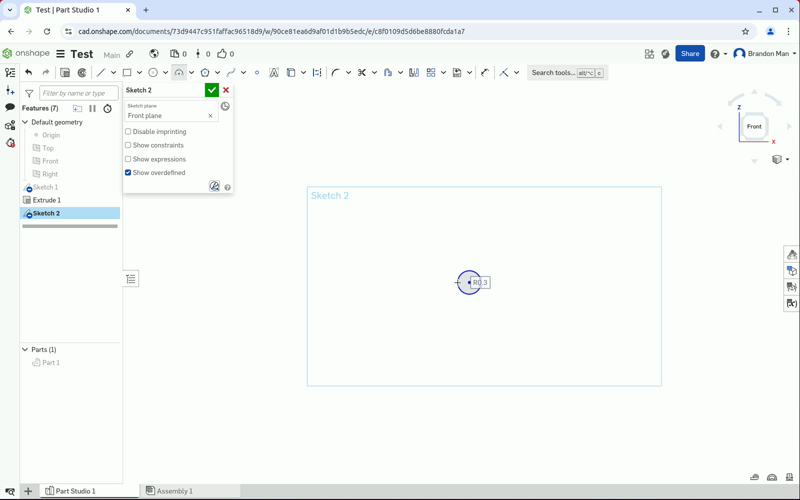
scroll(-6)
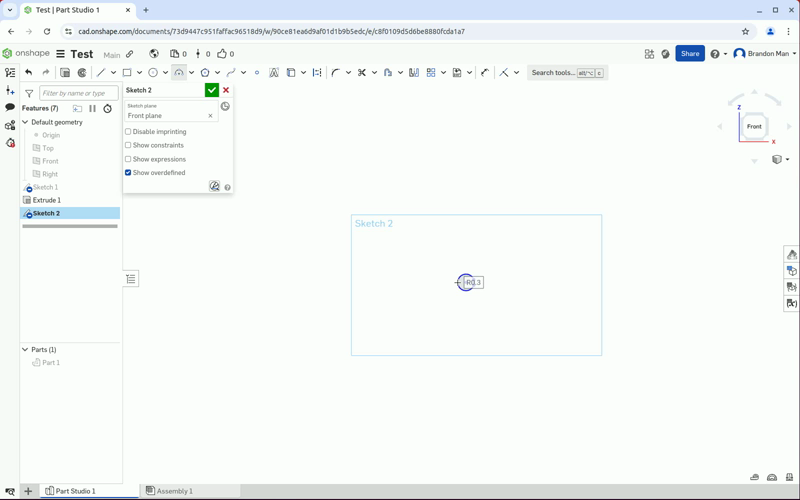
scroll(-6)
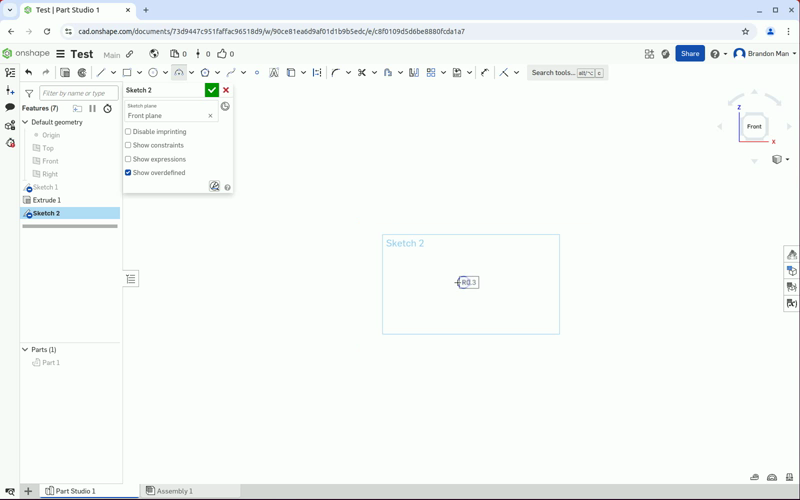
scroll(-6)
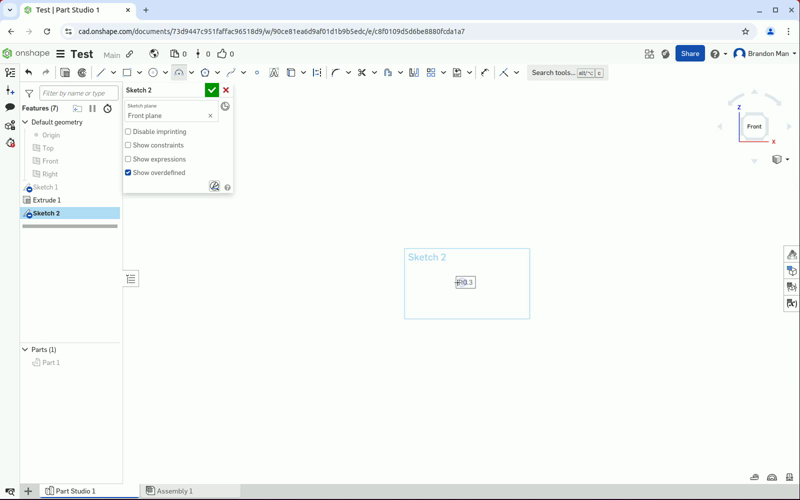
scroll(-6)
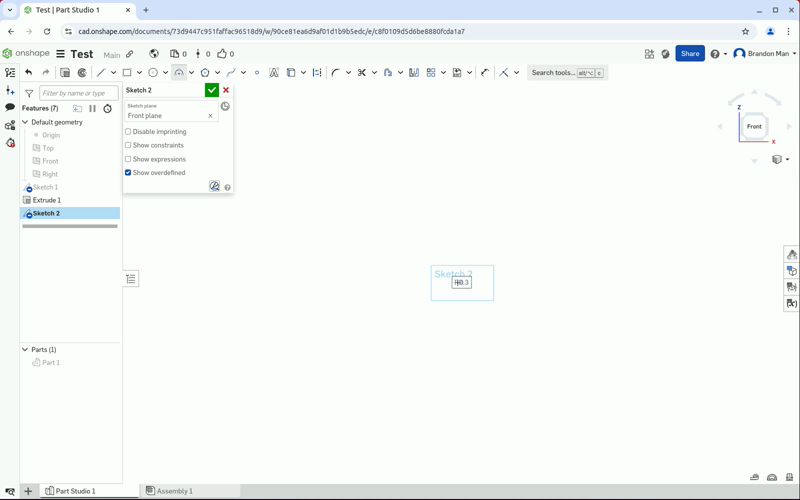
key_up(shift)
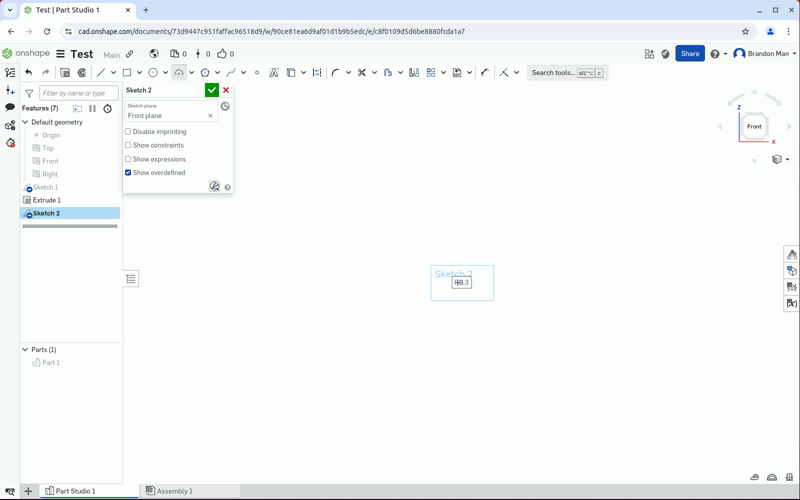
key(esc)
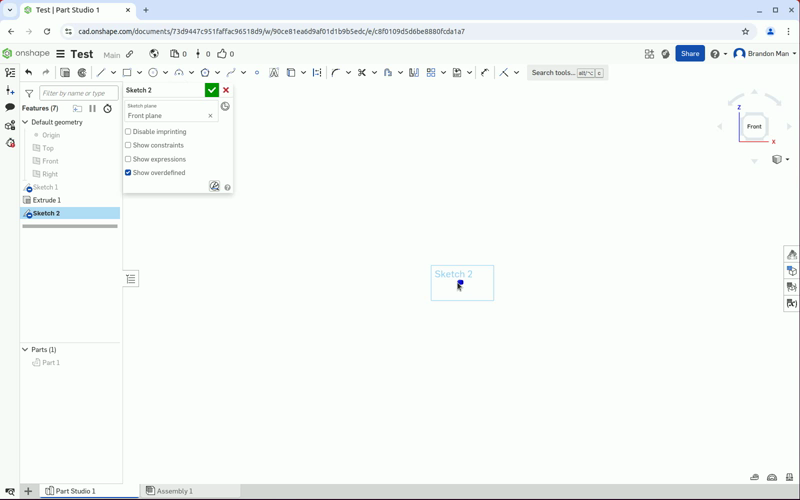
key(c)
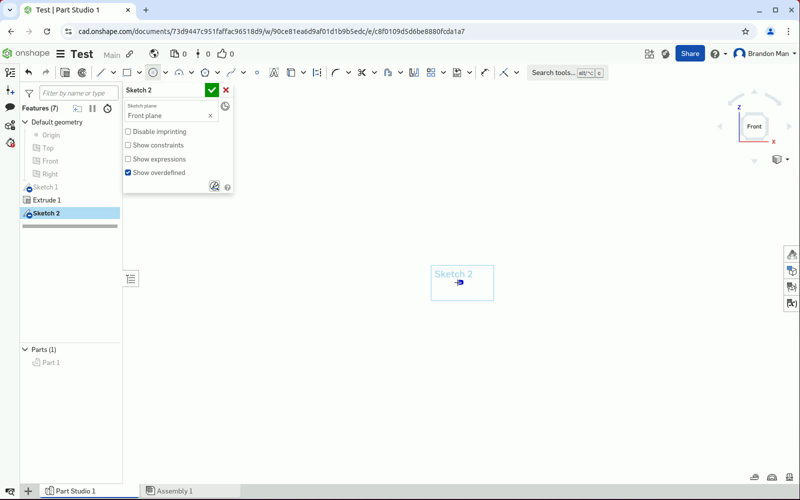
key_down(shift)
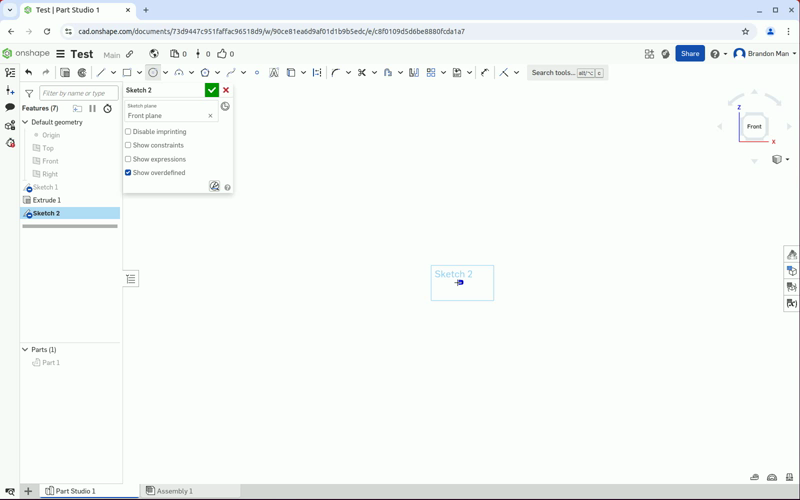
mouse_move(458, 282)
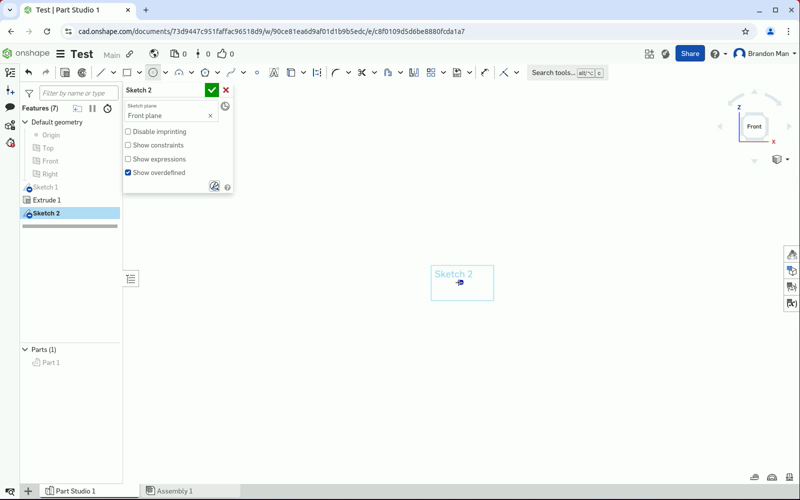
scroll(6)
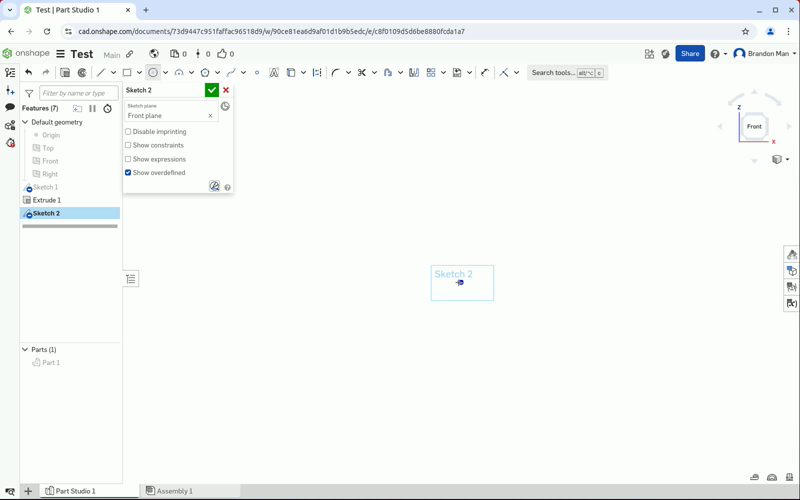
scroll(6)
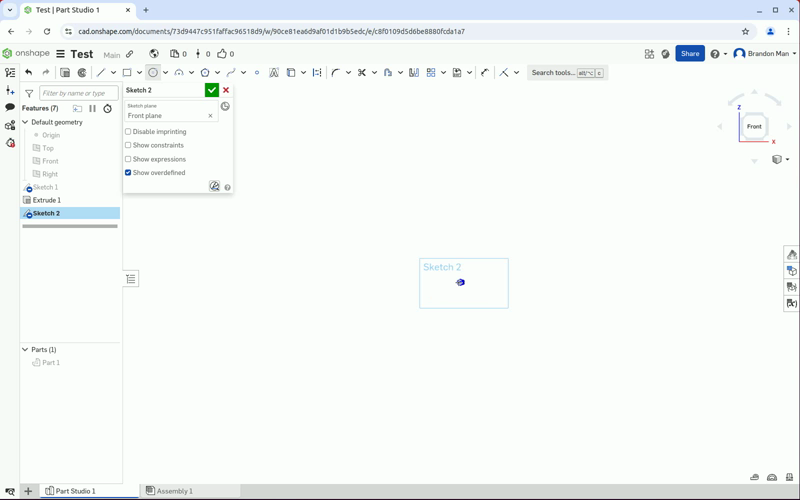
scroll(6)
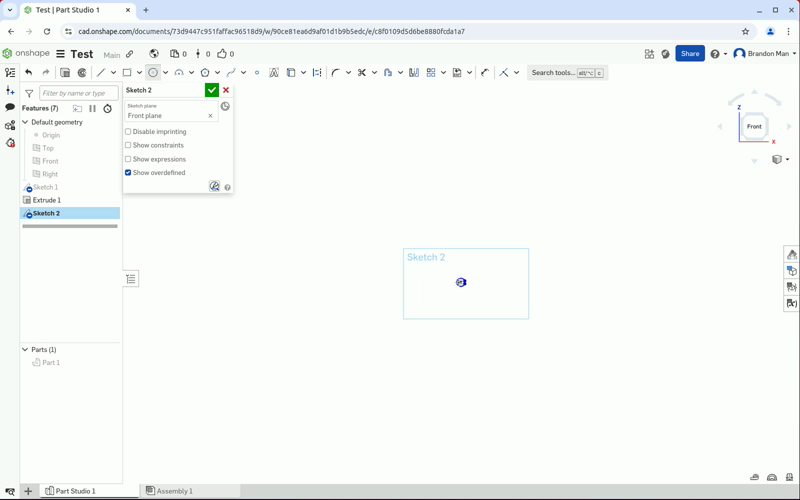
scroll(6)
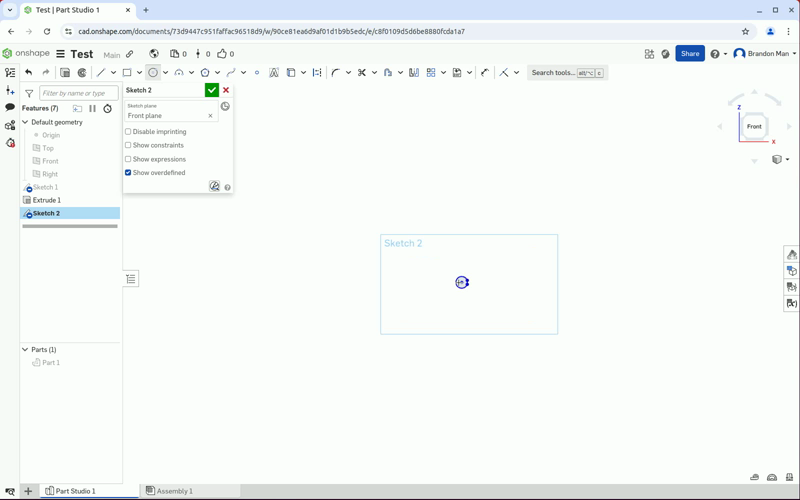
scroll(6)
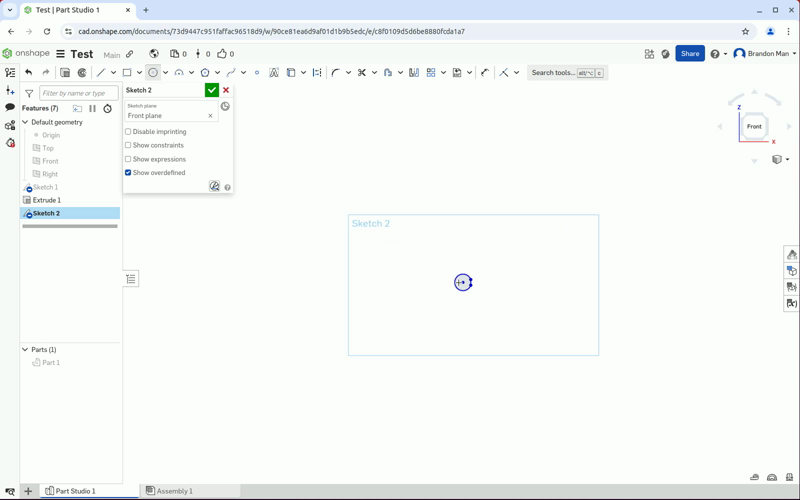
scroll(6)
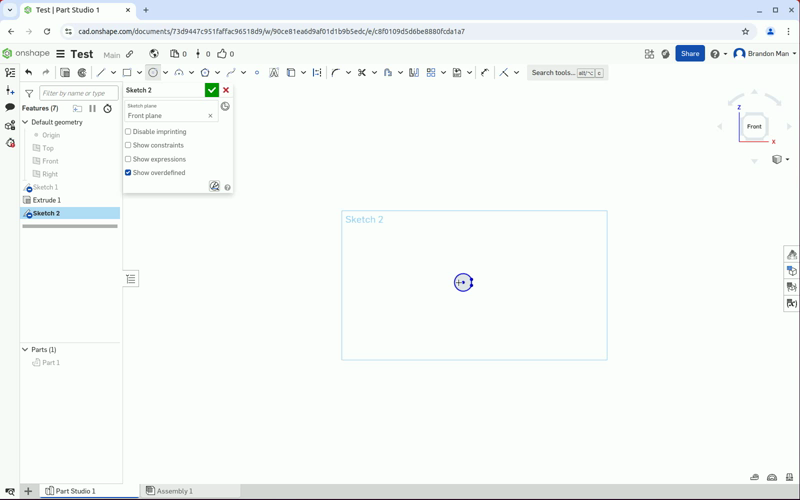
scroll(6)
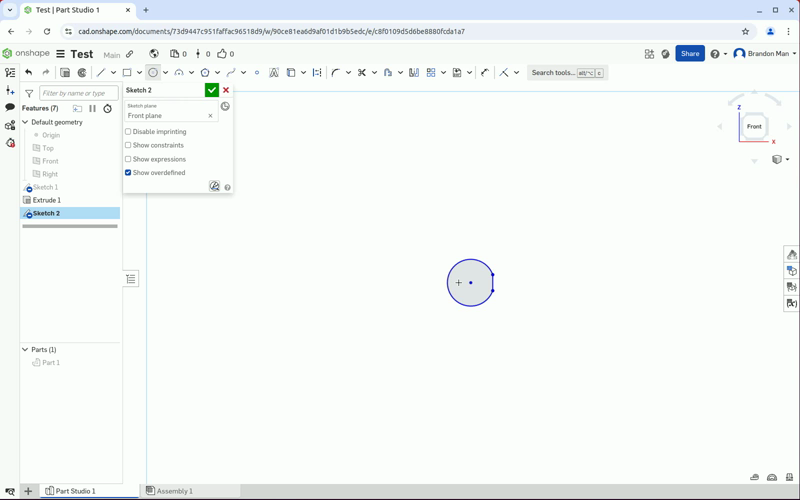
click(458, 282)
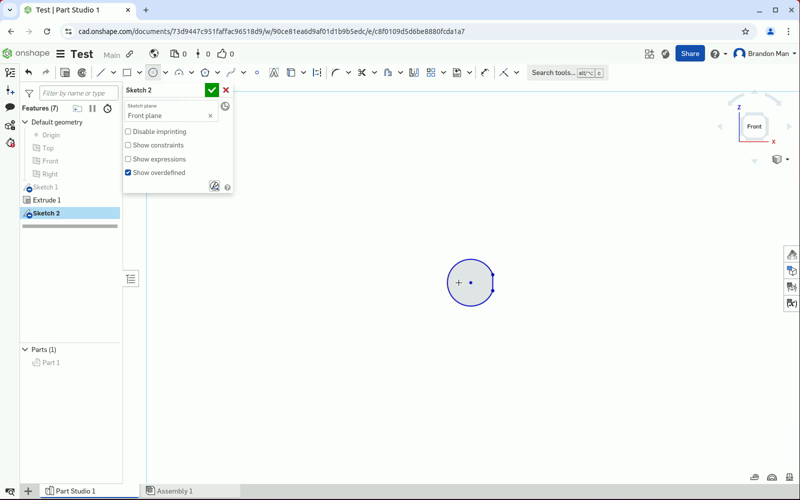
scroll(-6)
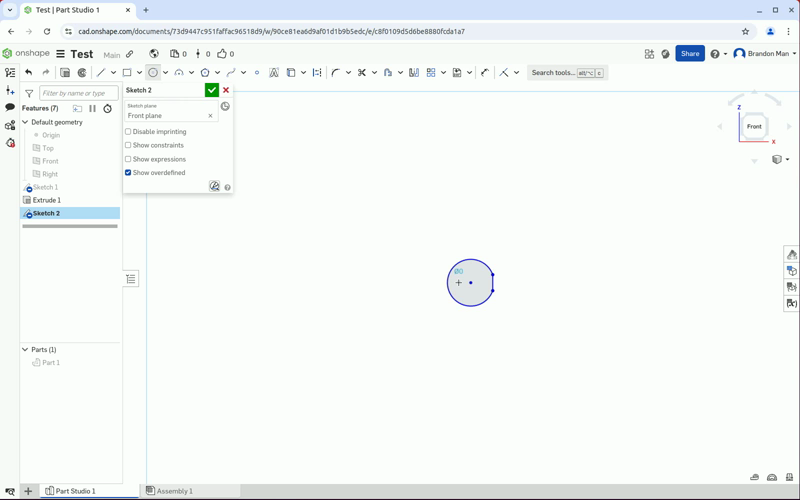
scroll(-6)
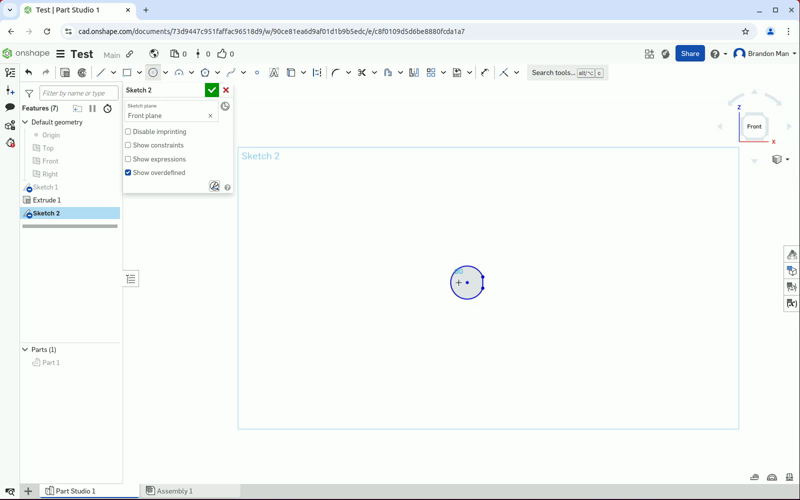
scroll(-6)
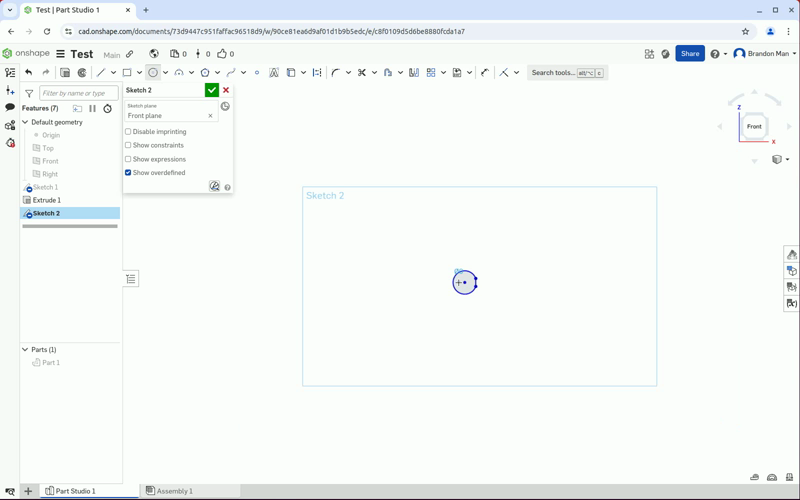
scroll(-6)
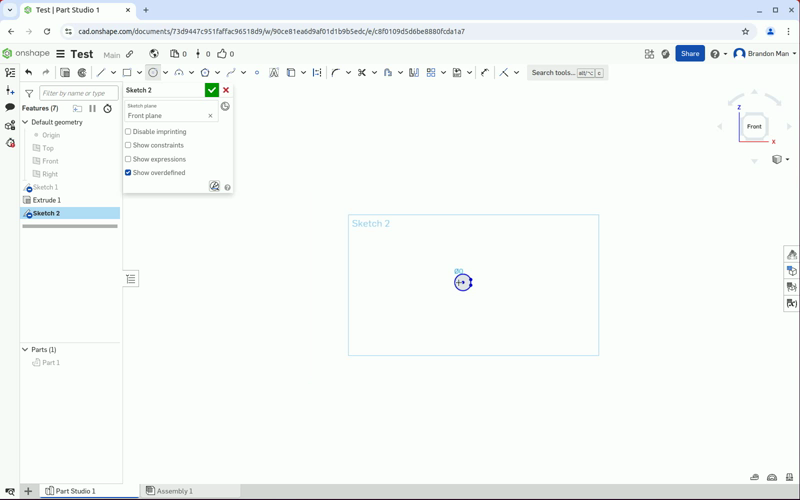
scroll(-6)
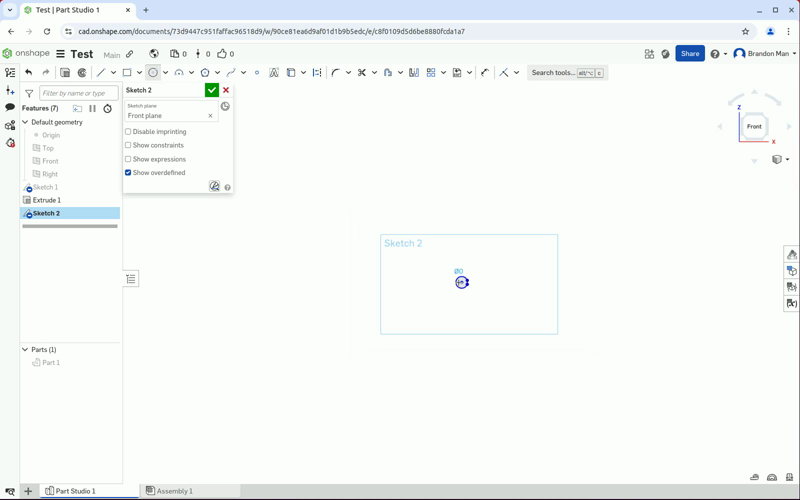
scroll(-6)
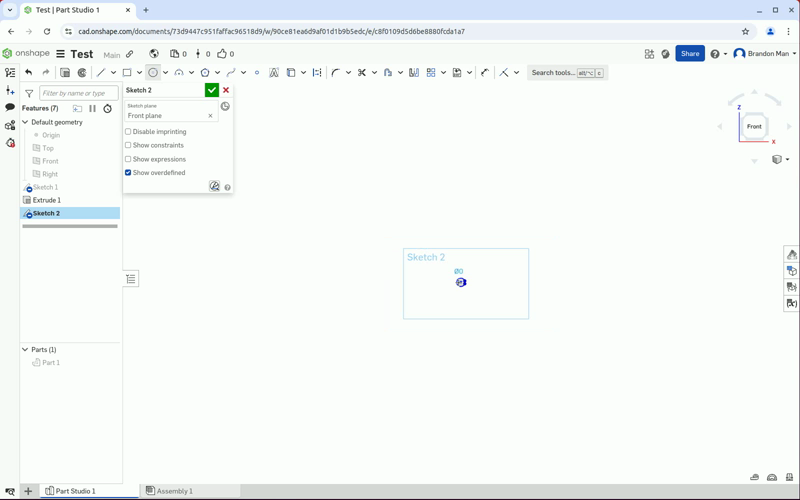
scroll(-6)
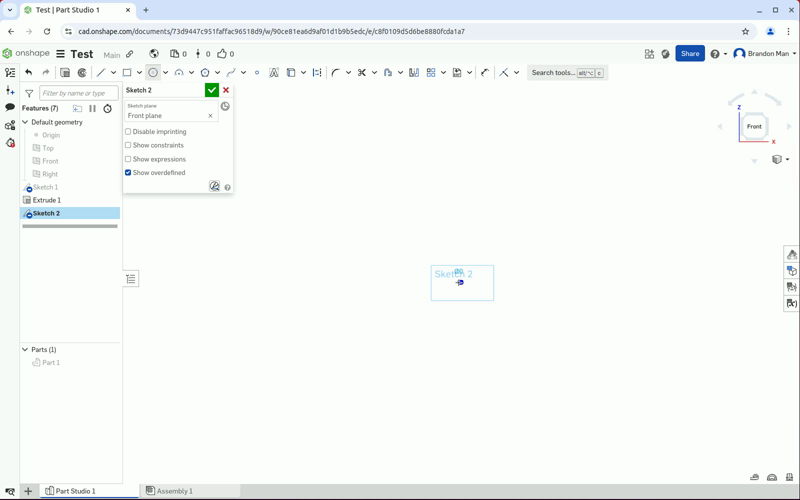
key_up(shift)
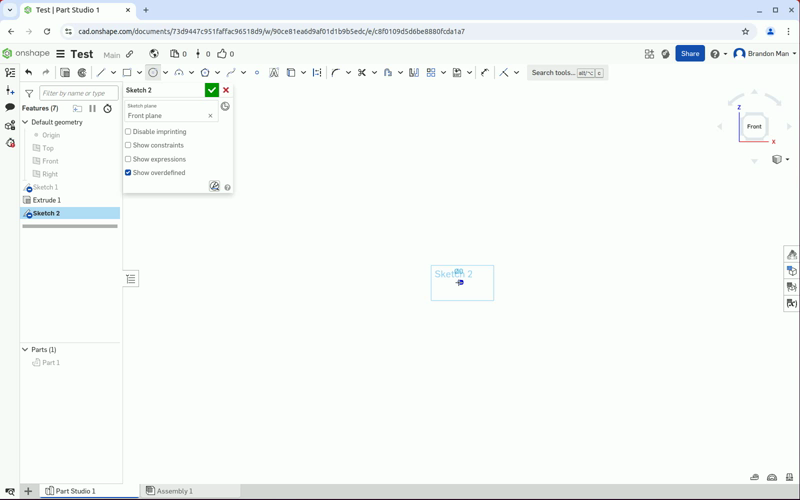
mouse_move(460, 282)
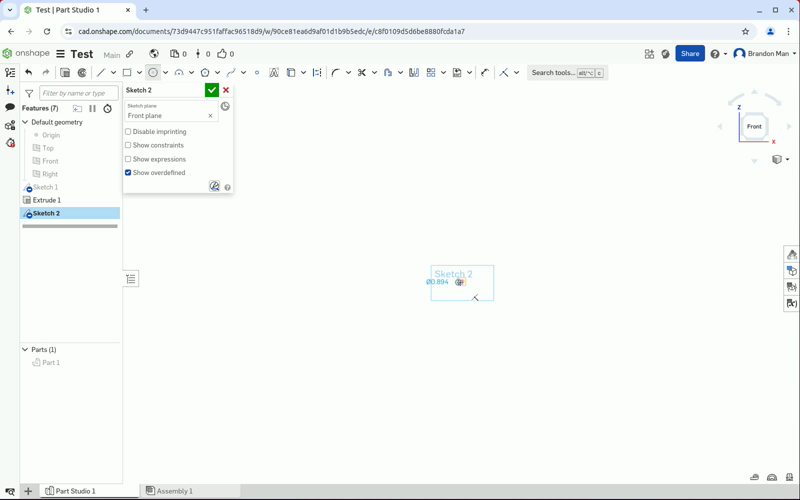
scroll(6)
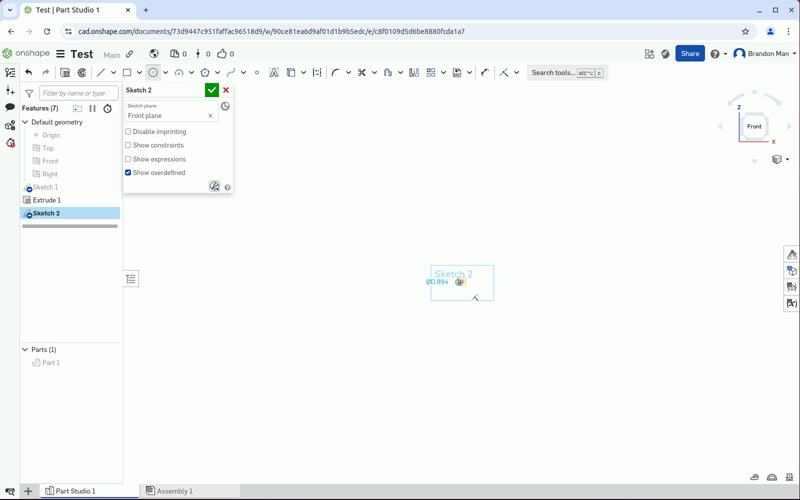
scroll(6)
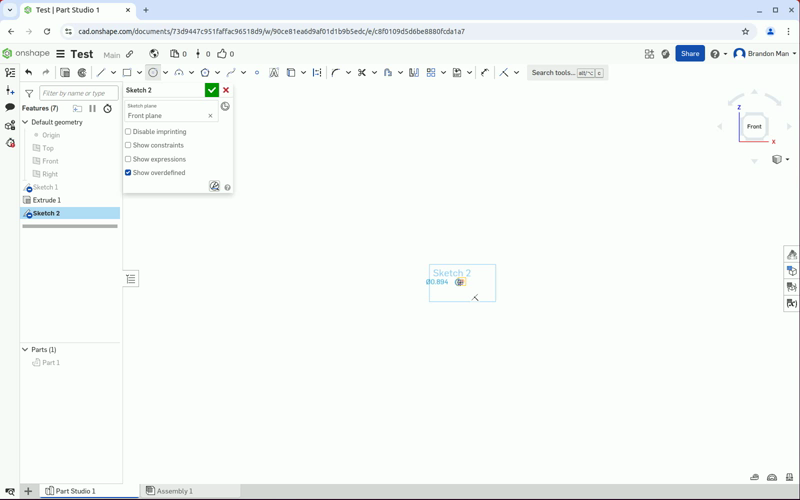
scroll(6)
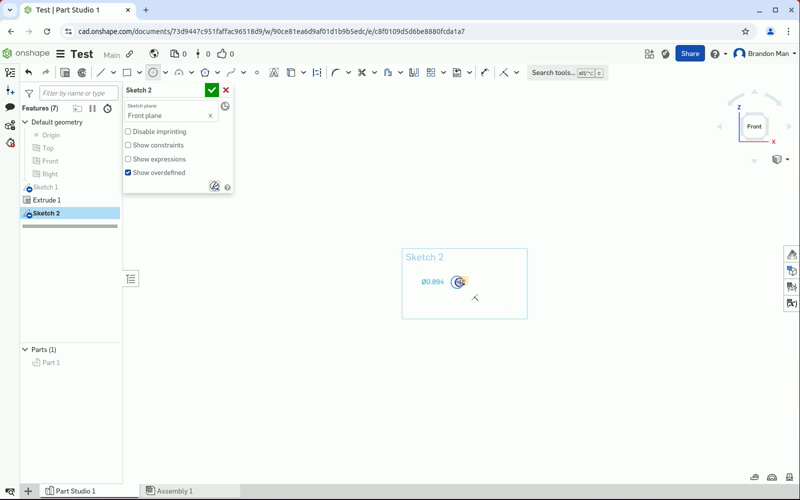
scroll(6)
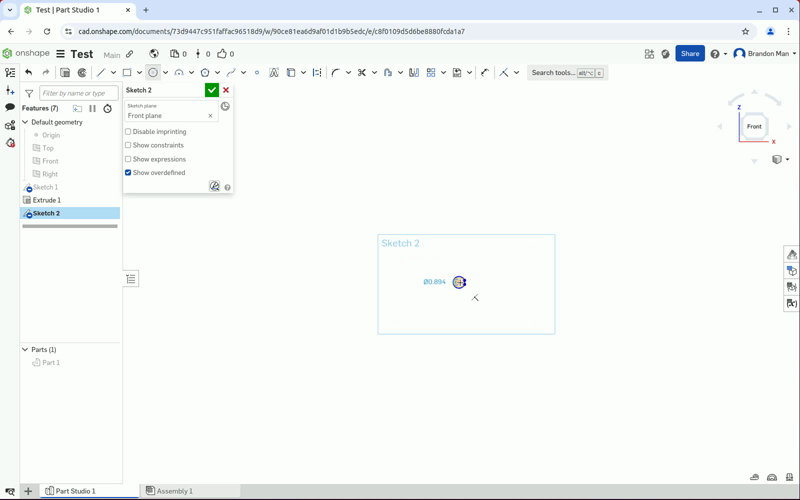
scroll(6)
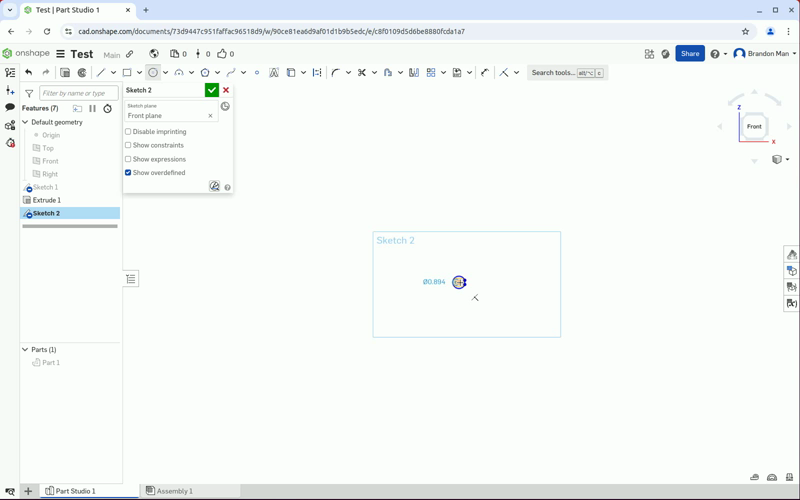
scroll(6)
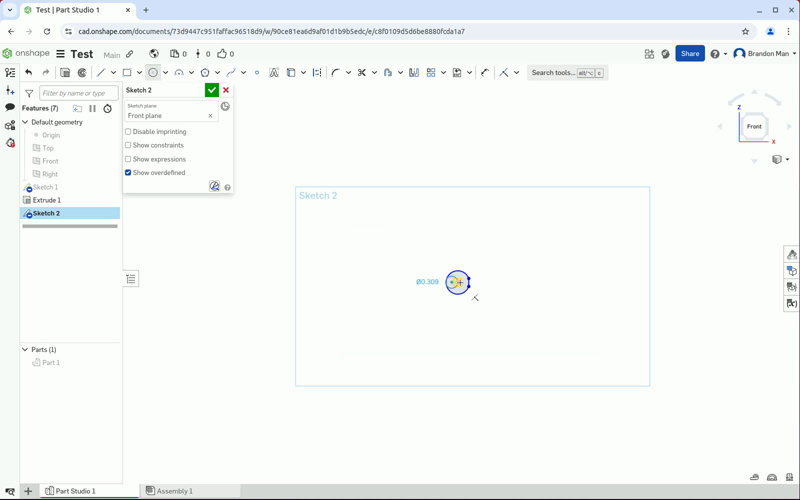
scroll(6)
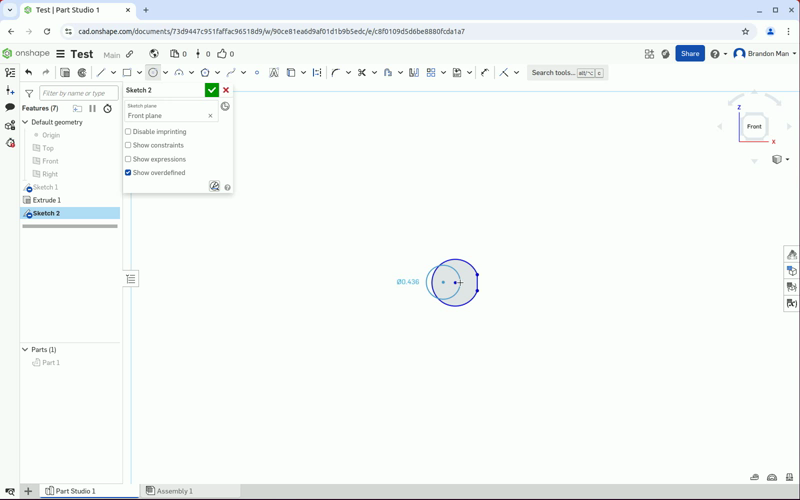
click(460, 282)
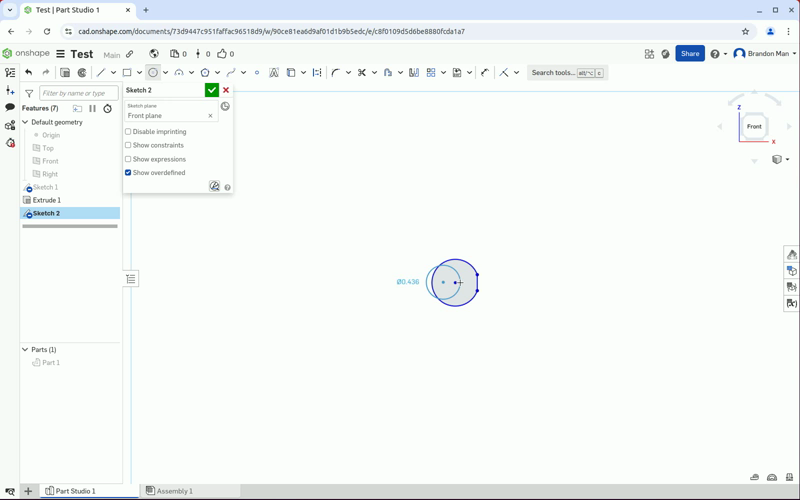
scroll(-6)
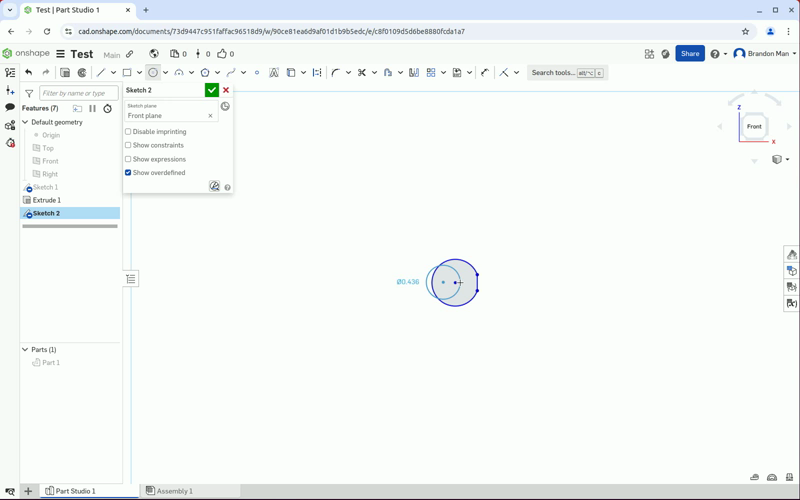
scroll(-6)
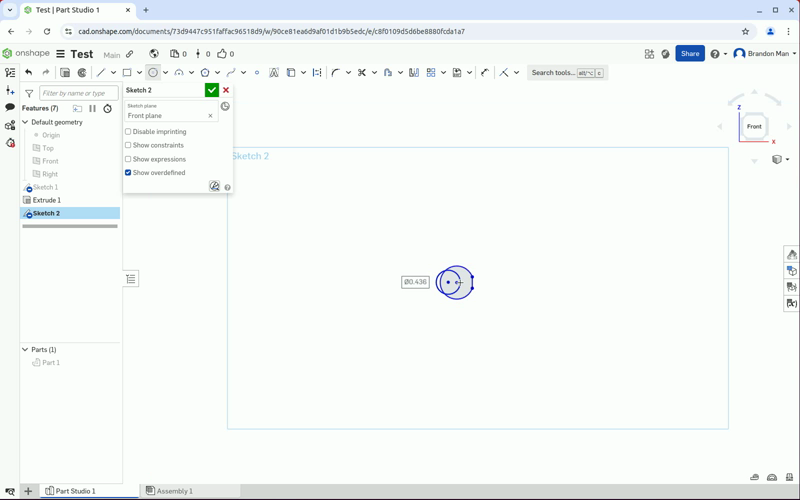
scroll(-6)
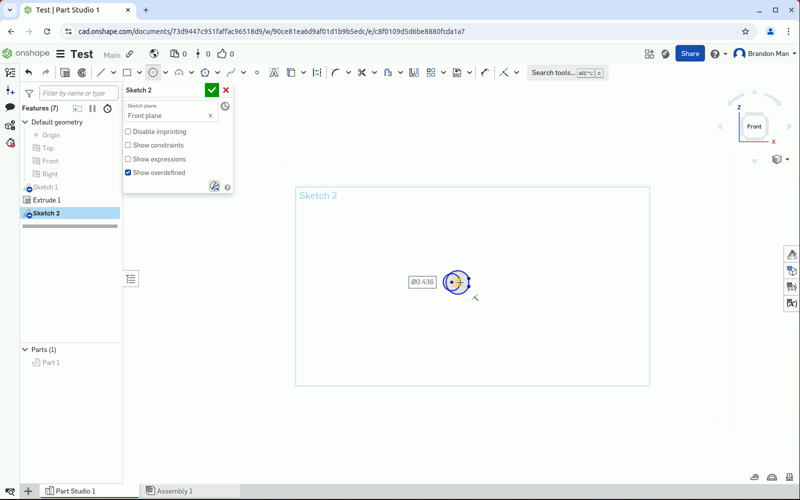
scroll(-6)
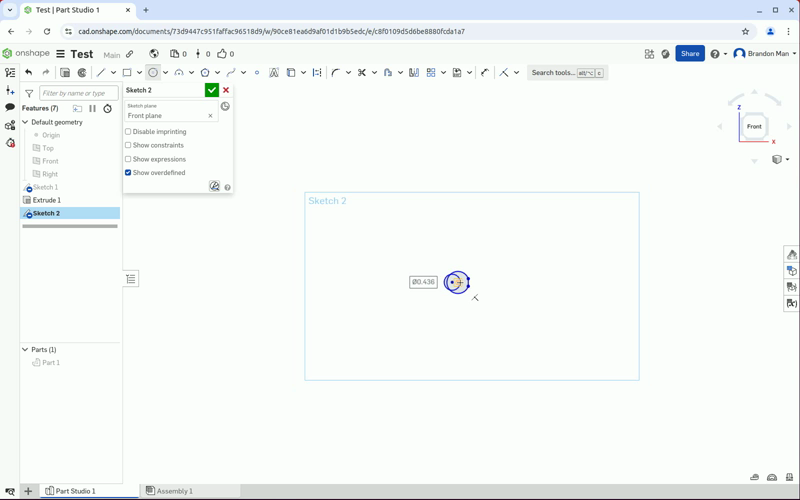
scroll(-6)
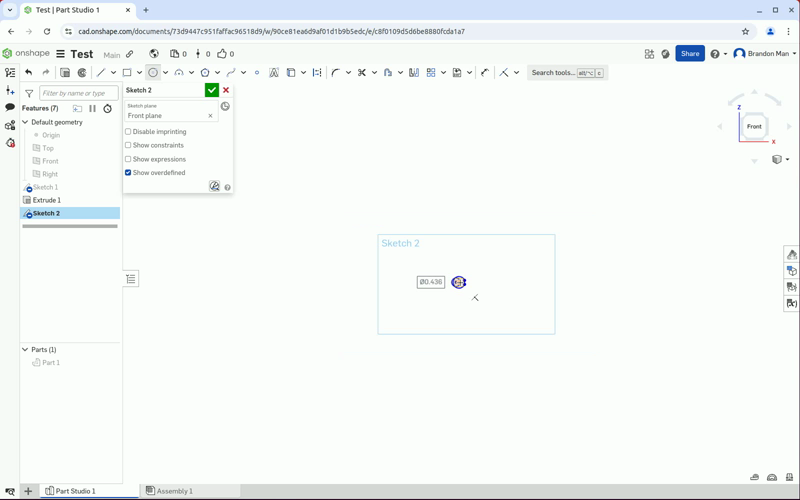
scroll(-6)
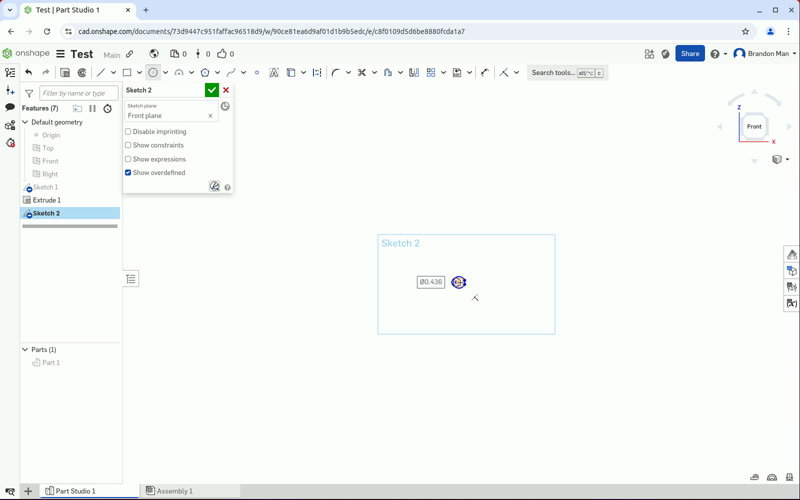
scroll(-6)
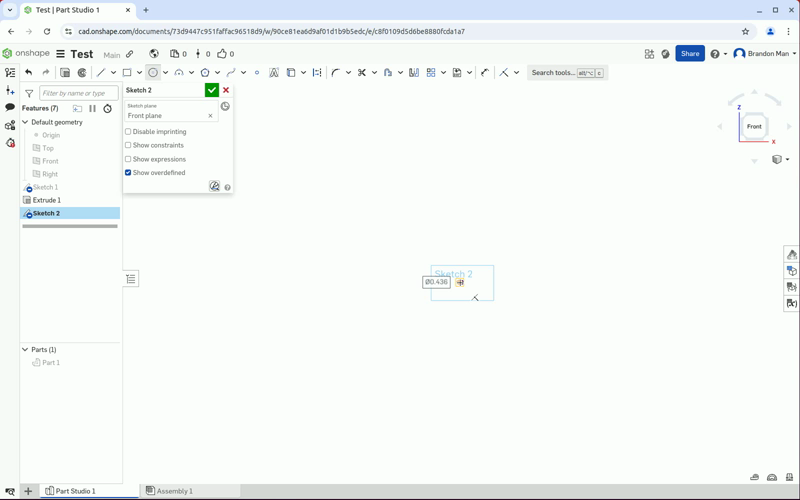
key(esc)
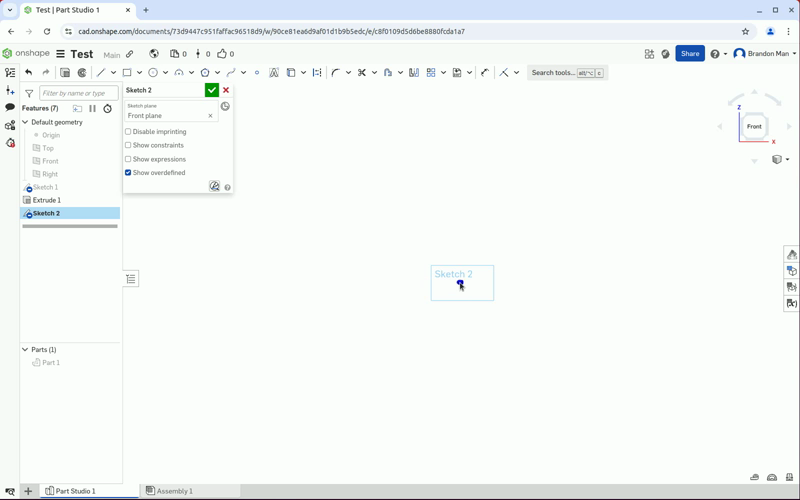
mouse_move(458, 281)
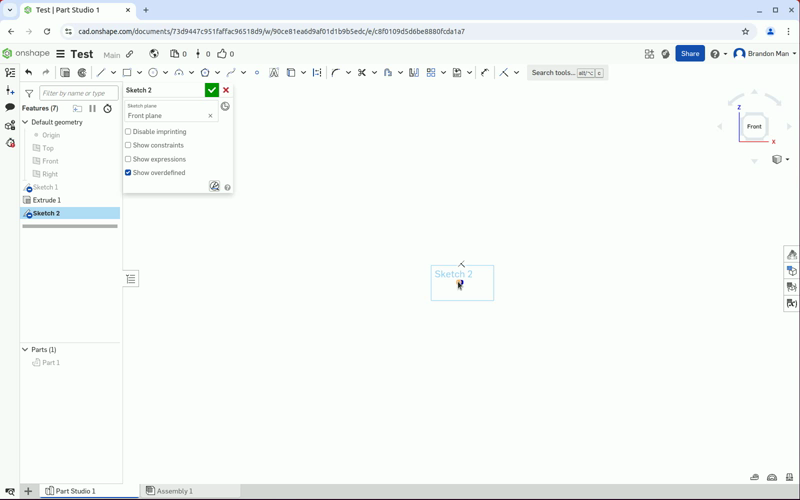
scroll(6)
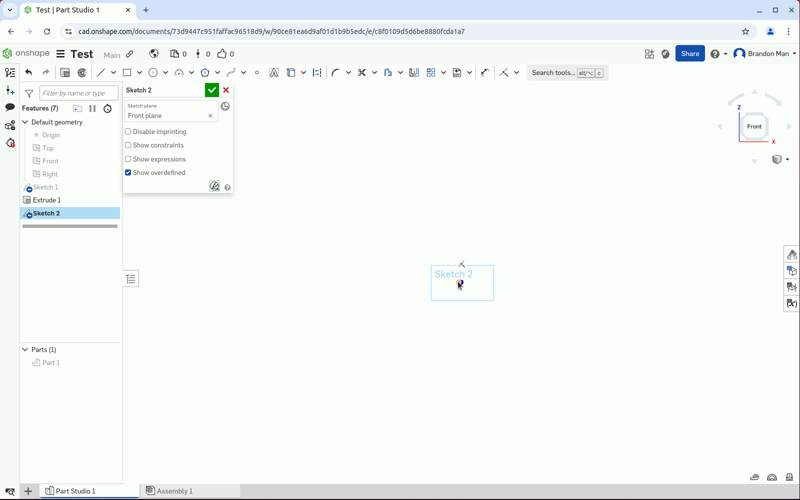
scroll(6)
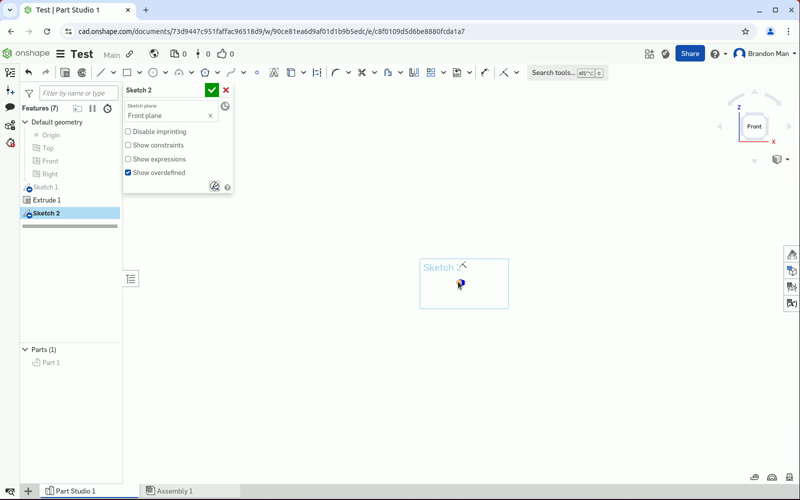
scroll(6)
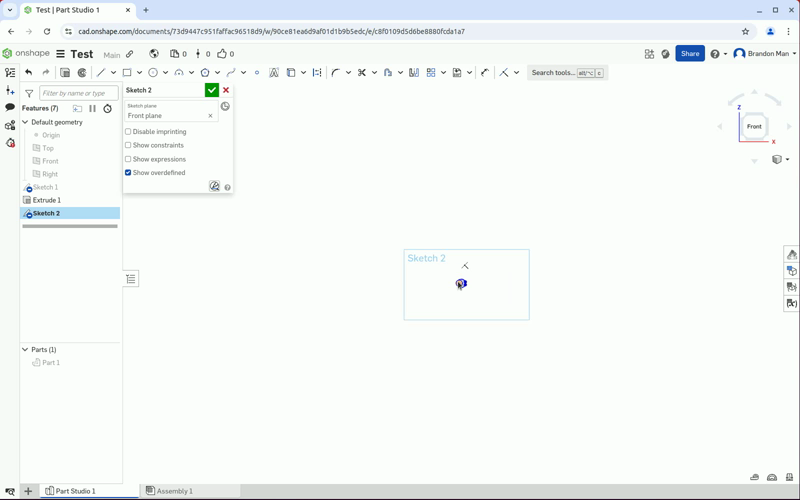
scroll(6)
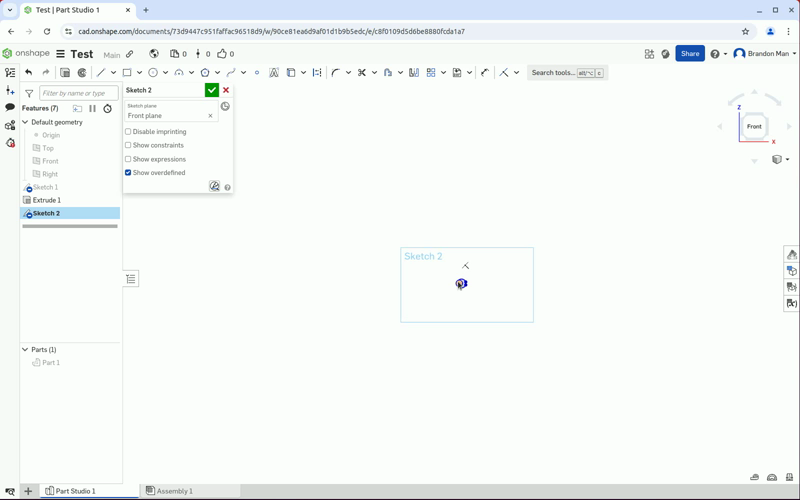
scroll(6)
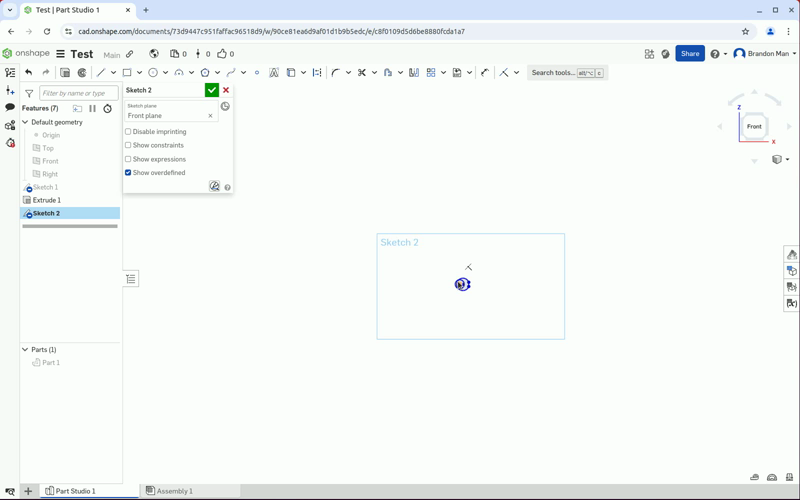
scroll(6)
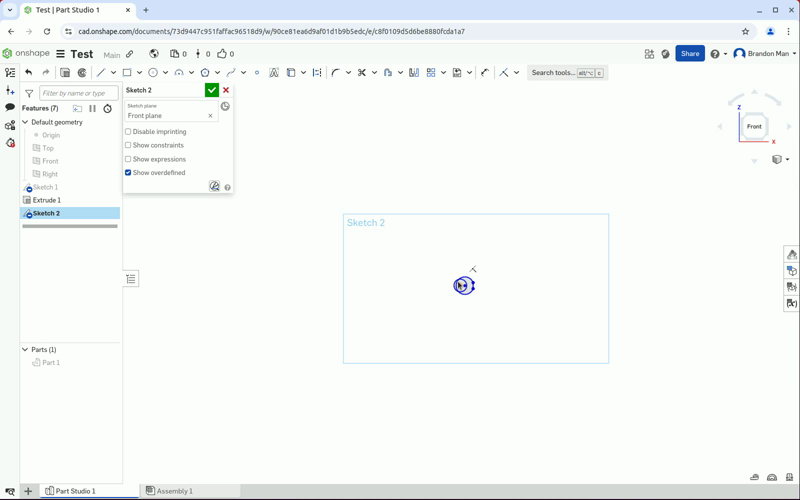
scroll(6)
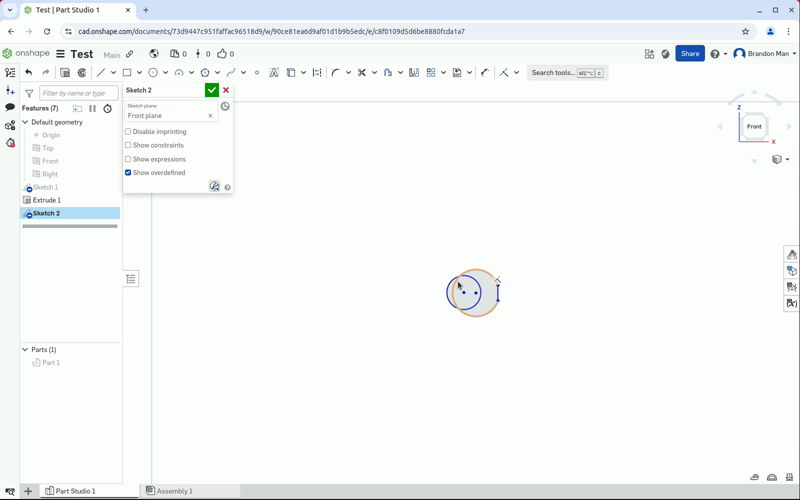
click(458, 281)
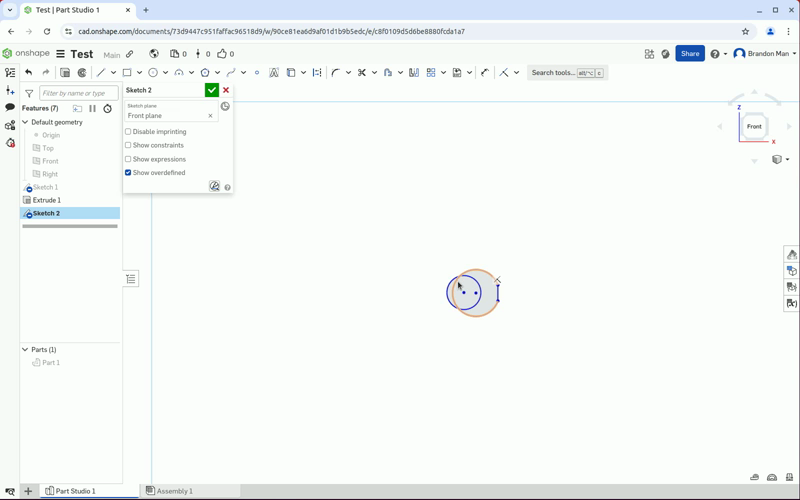
scroll(-6)
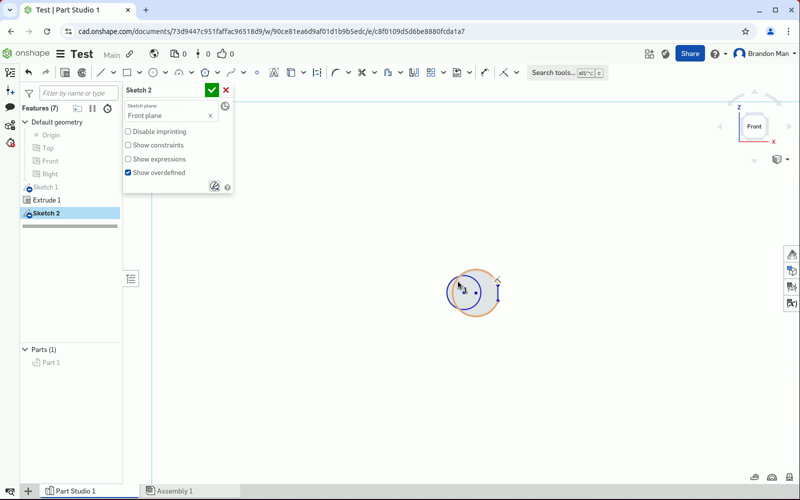
scroll(-6)
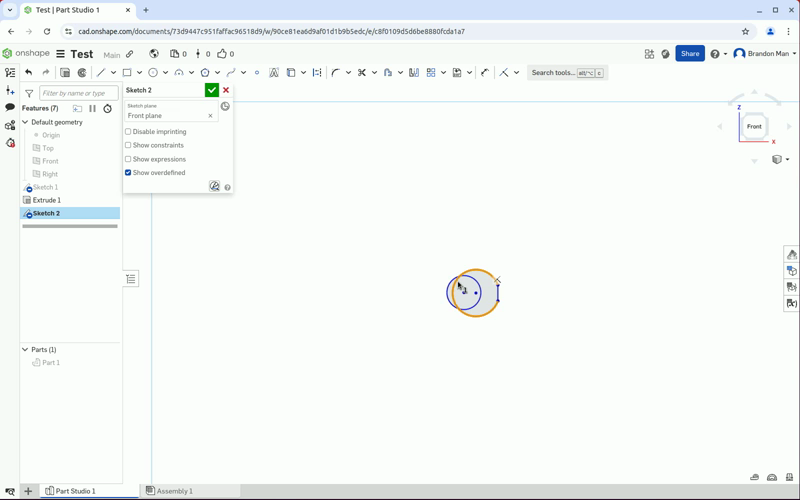
scroll(-6)
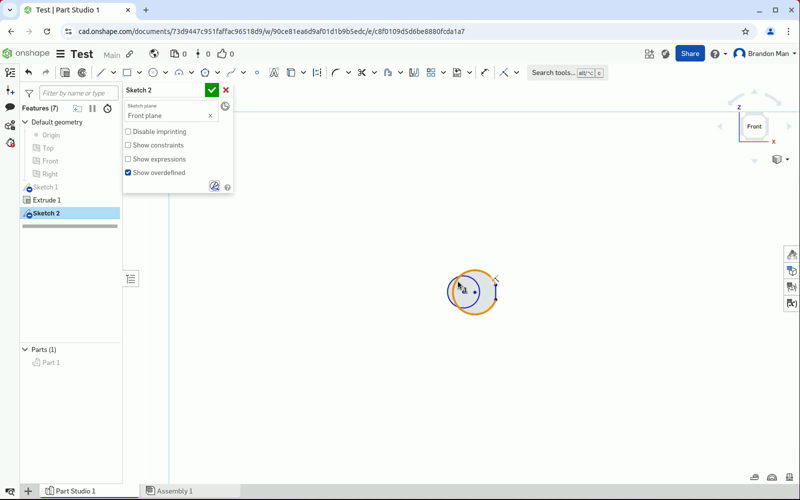
scroll(-6)
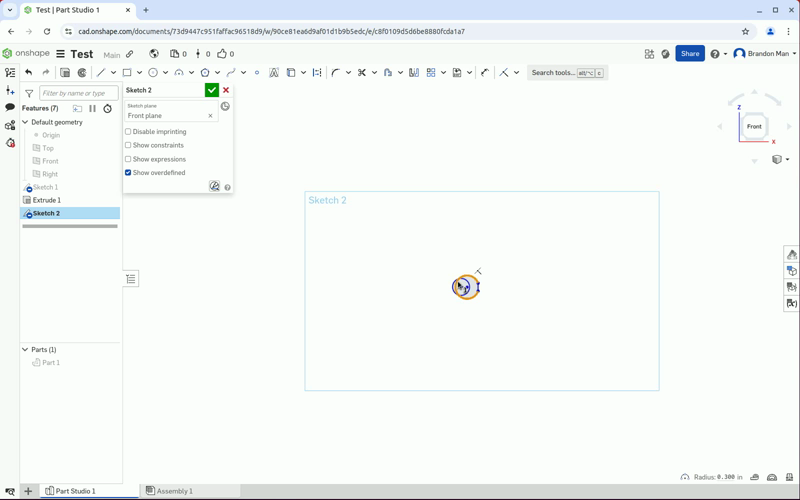
scroll(-6)
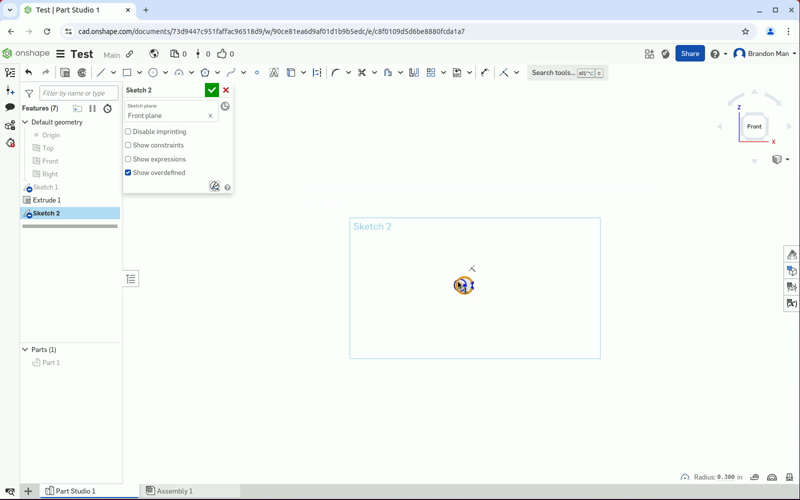
scroll(-6)
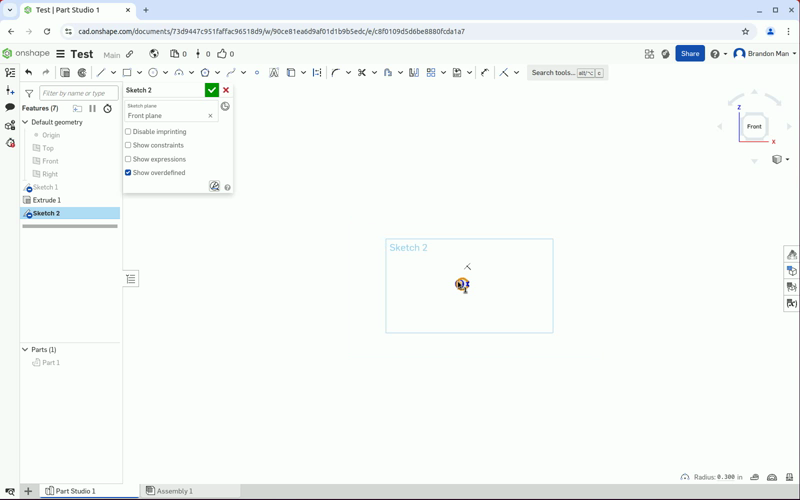
scroll(-6)
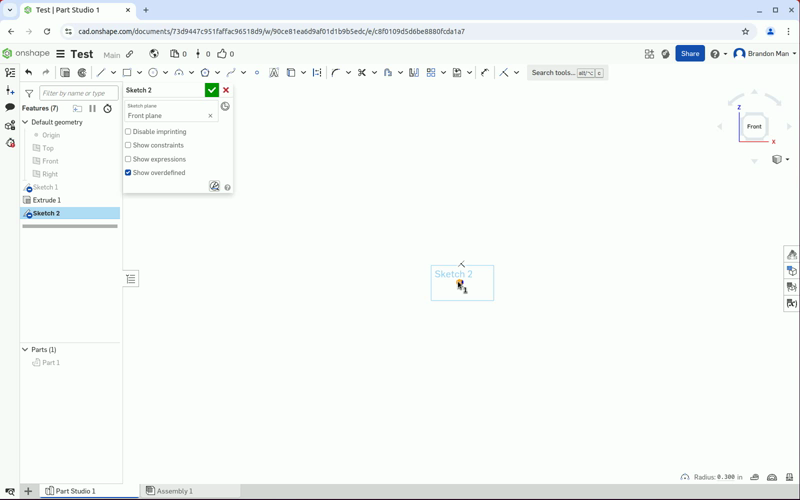
mouse_move(73, 352)
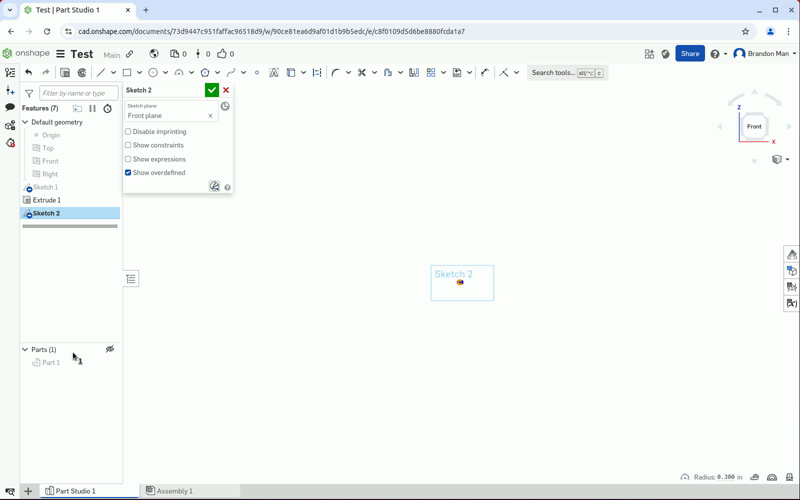
key(shift+y)
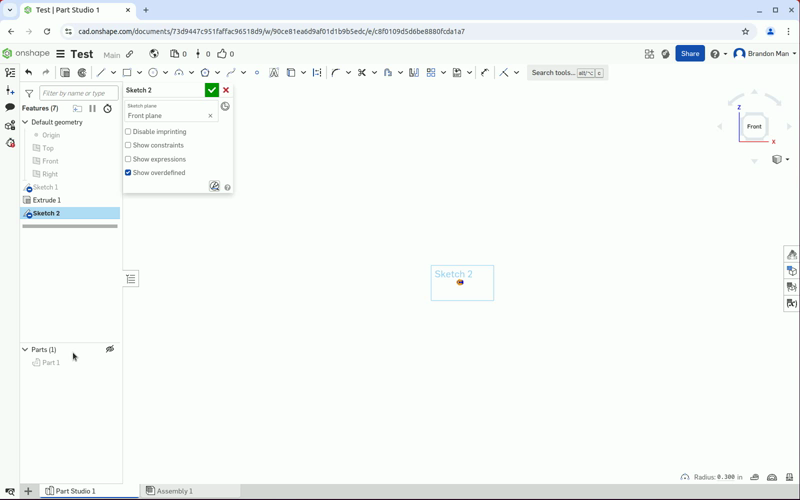
key(shift+e)
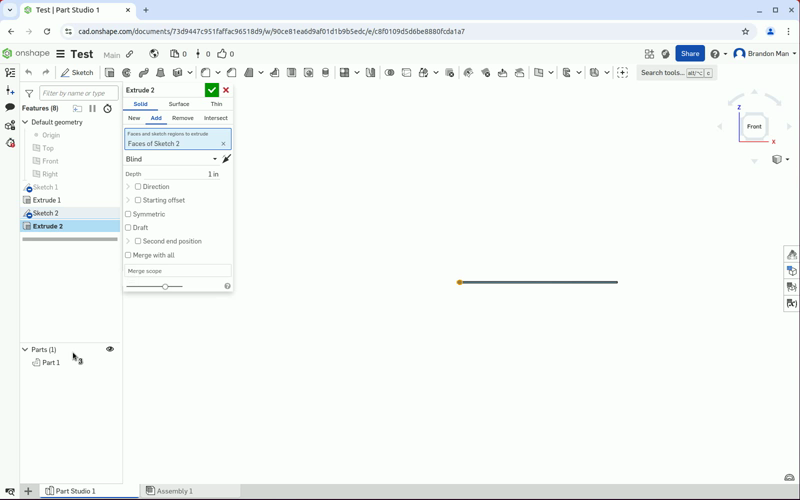
mouse_move(143, 106)
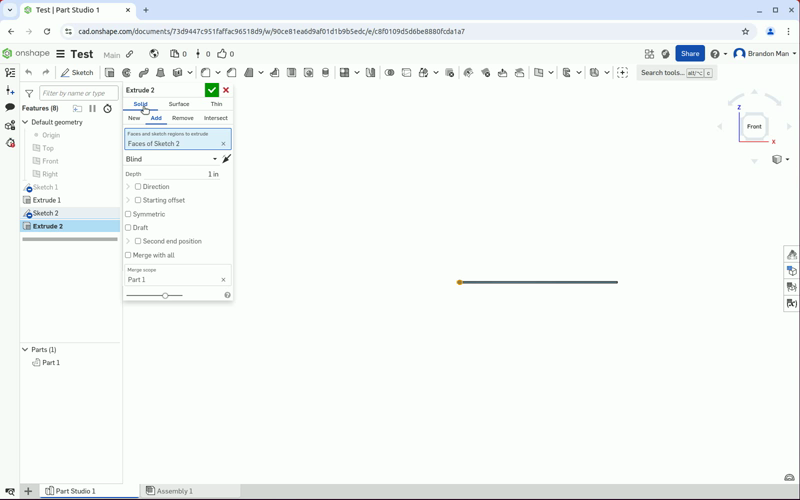
click(143, 106)
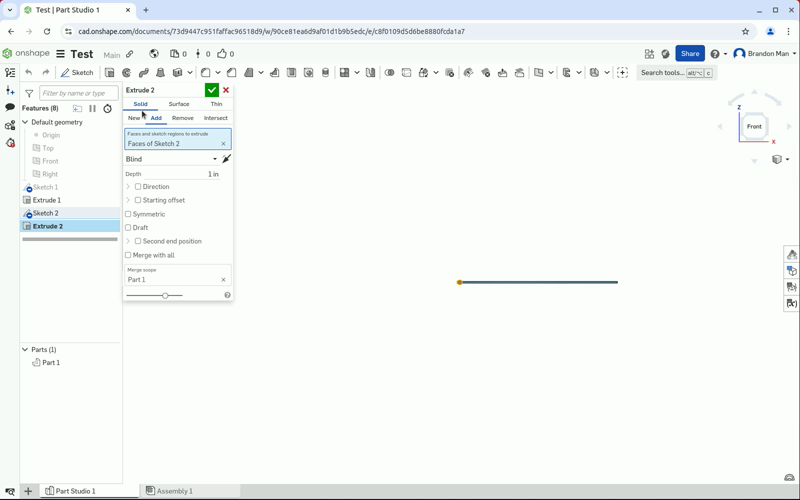
mouse_move(137, 120)
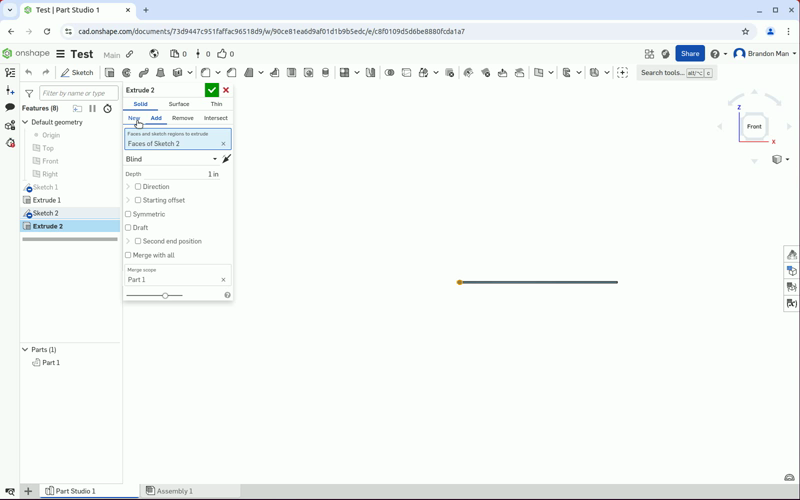
click(137, 120)
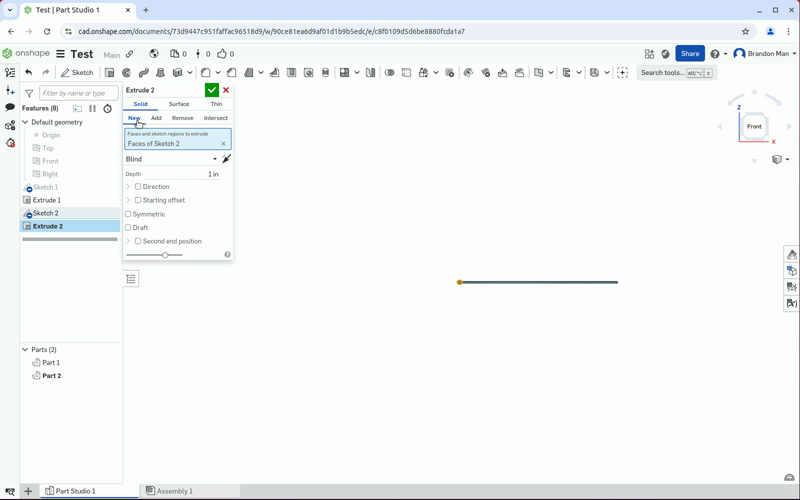
key(tab, 4)
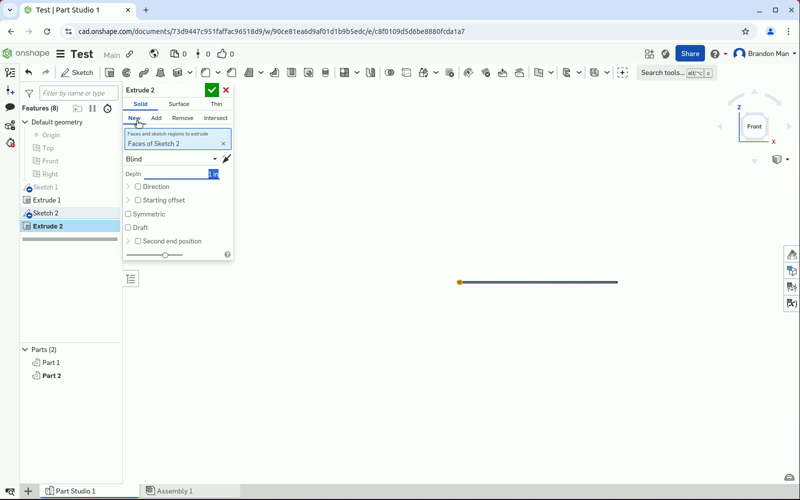
text(0.241)
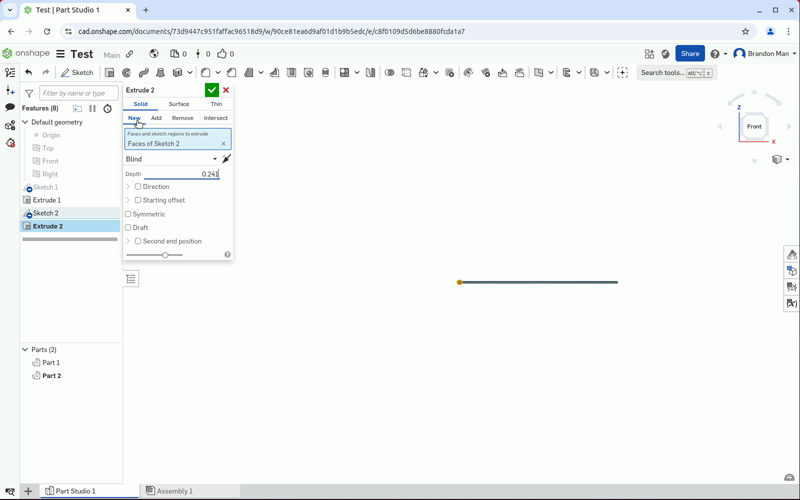
key(enter)
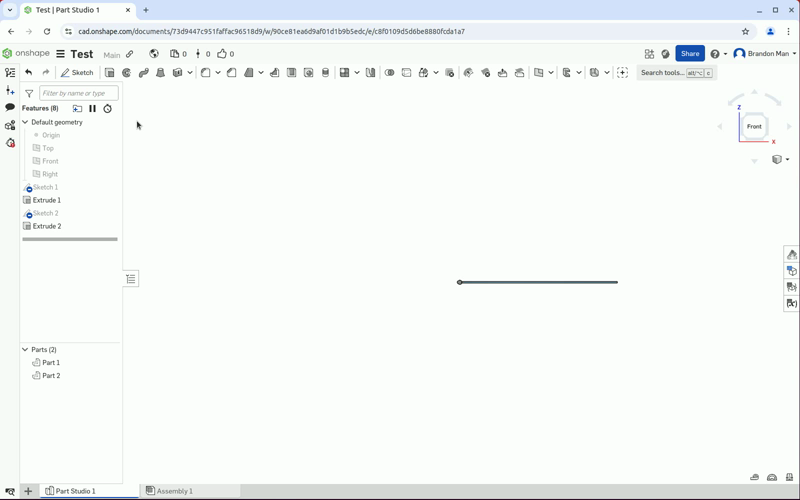
key(shift+h)
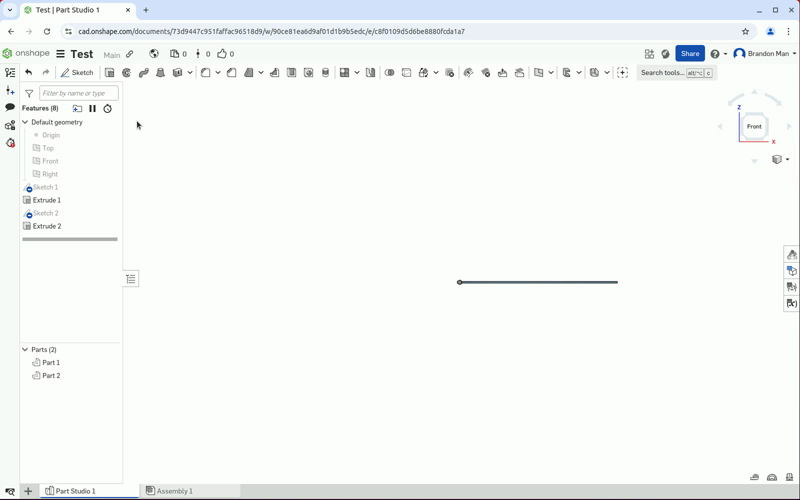
key(shift+h)
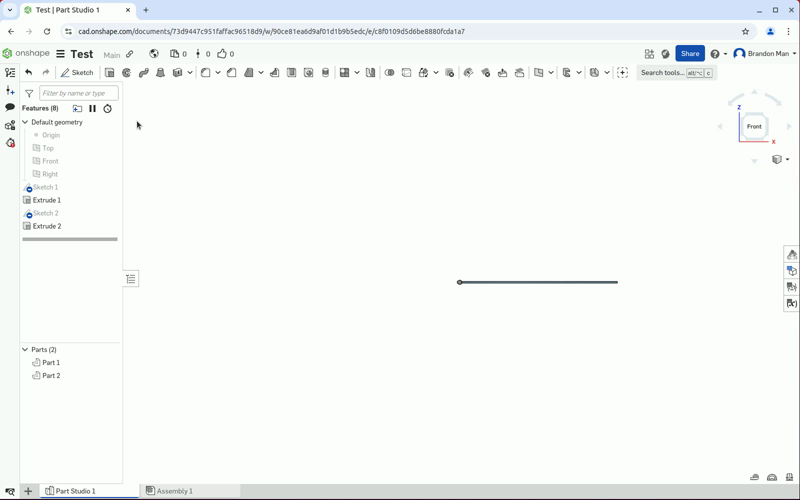
mouse_move(73, 189)
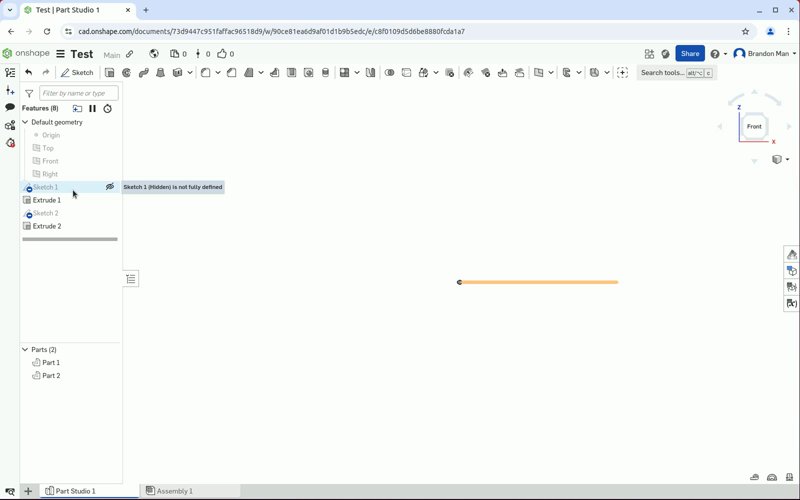
click(73, 189)
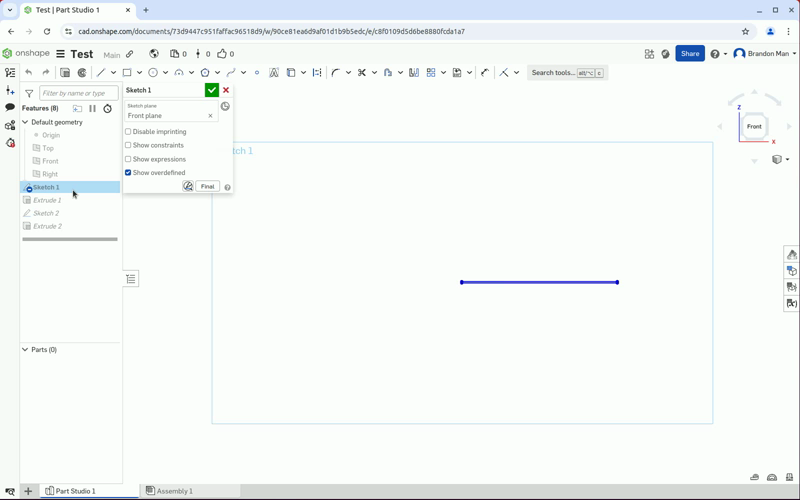
mouse_move(229, 92)
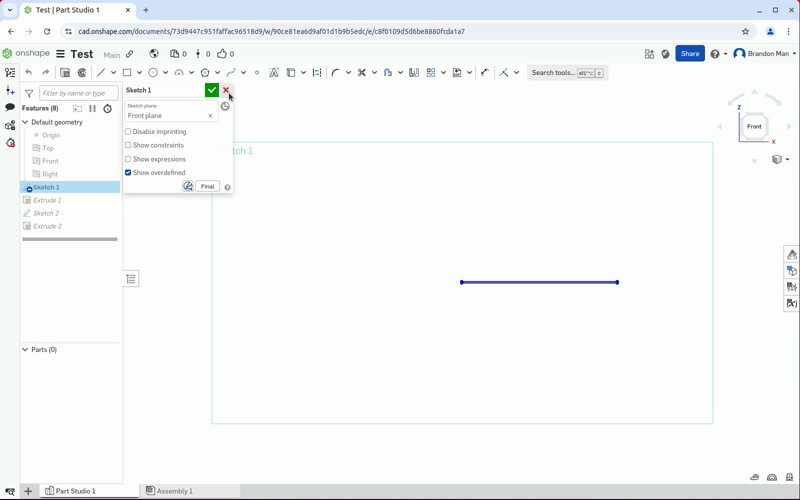
click(229, 92)
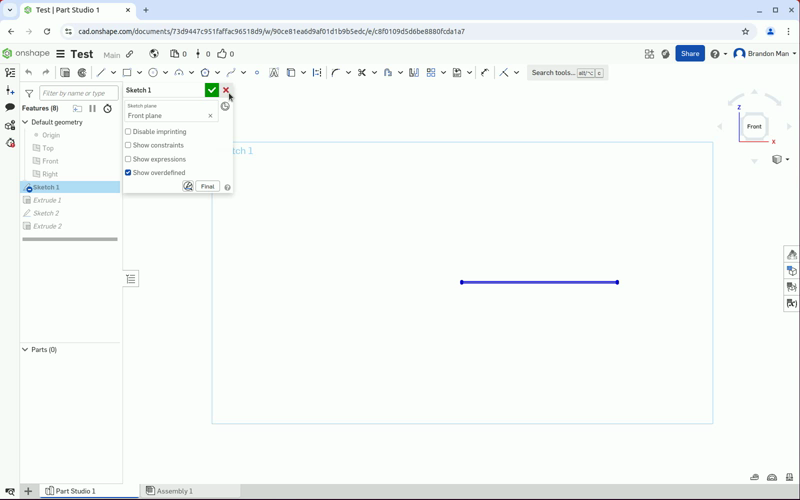
key(shift+s)
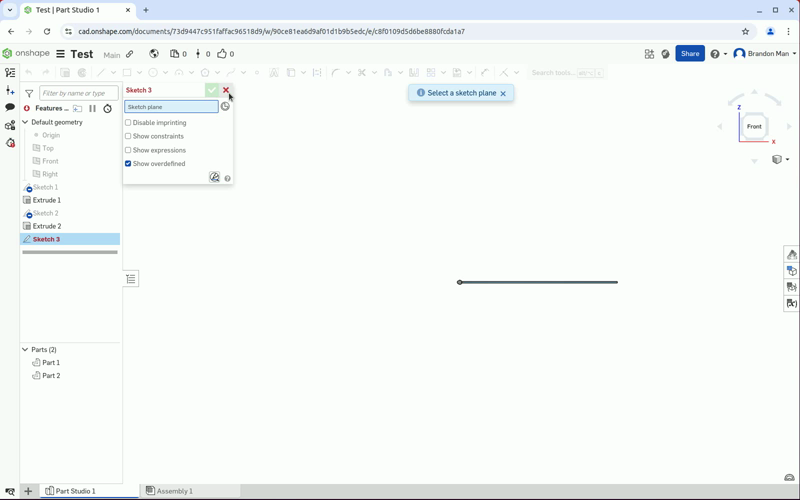
mouse_move(73, 163)
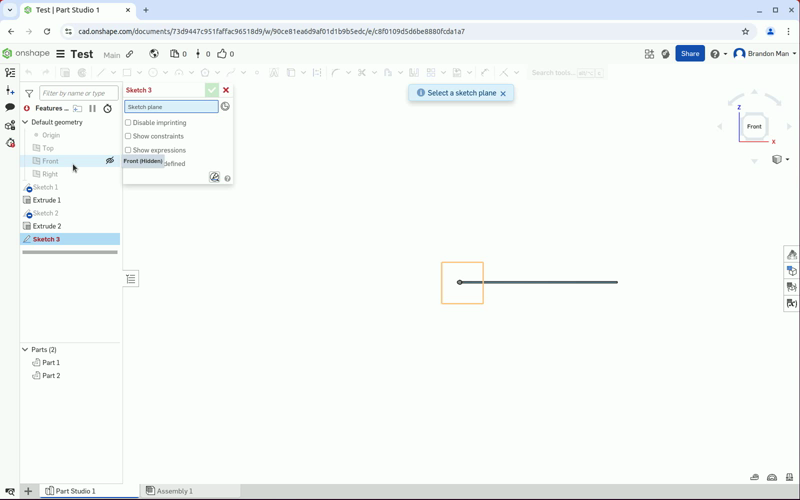
click(73, 163)
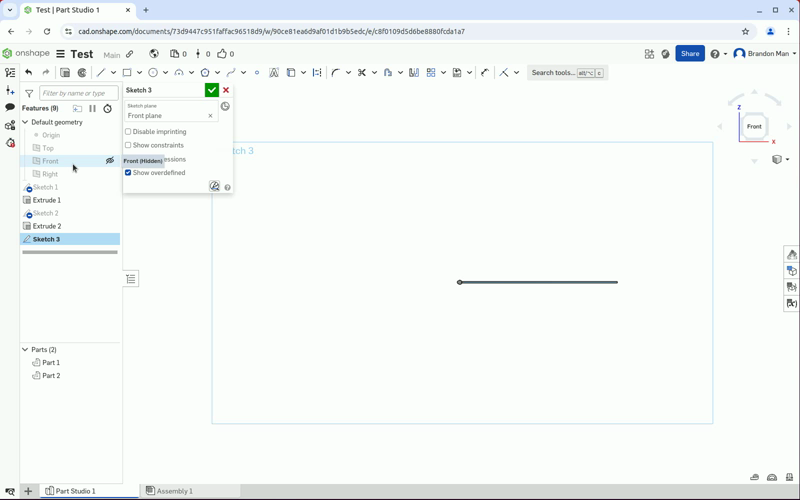
mouse_move(73, 352)
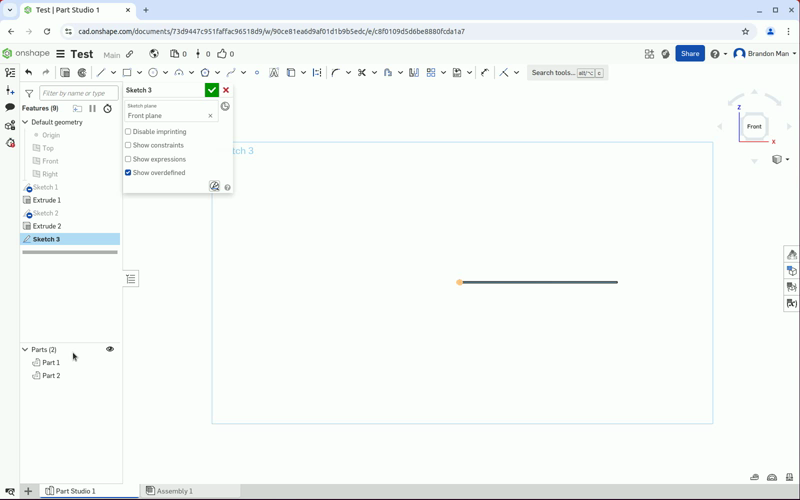
key(y)
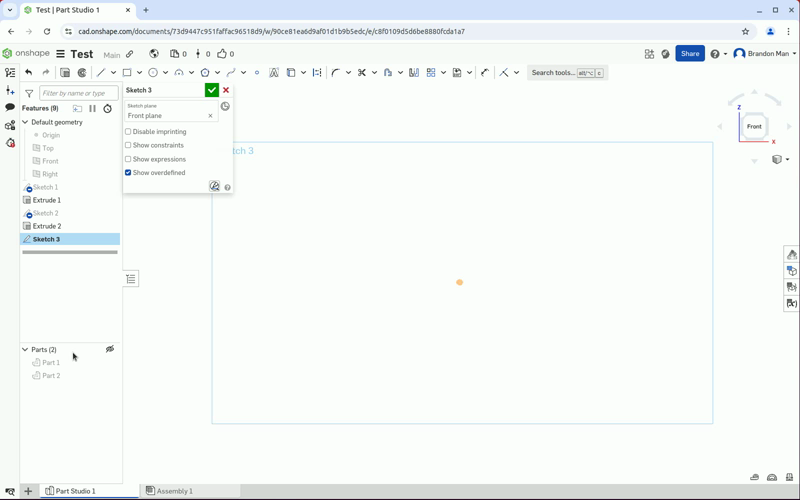
key(a)
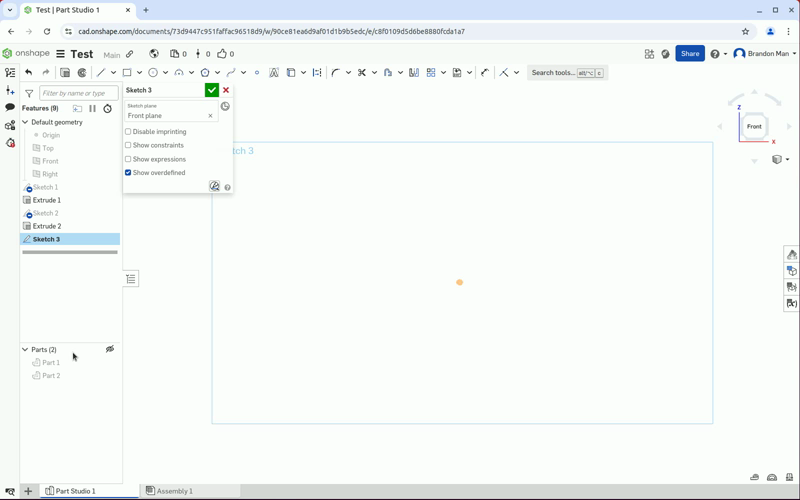
key_down(shift)
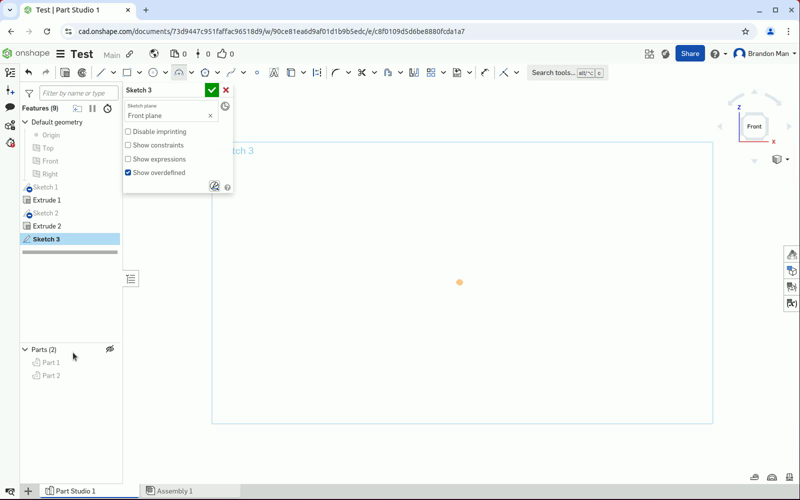
mouse_move(570, 282)
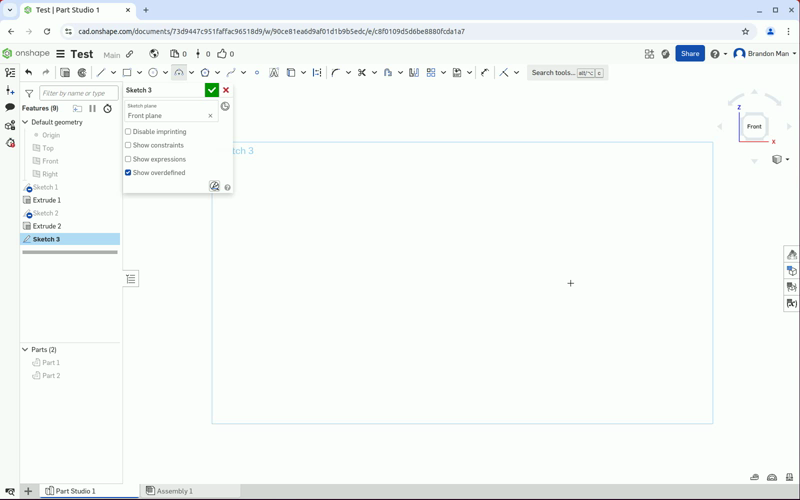
click(570, 282)
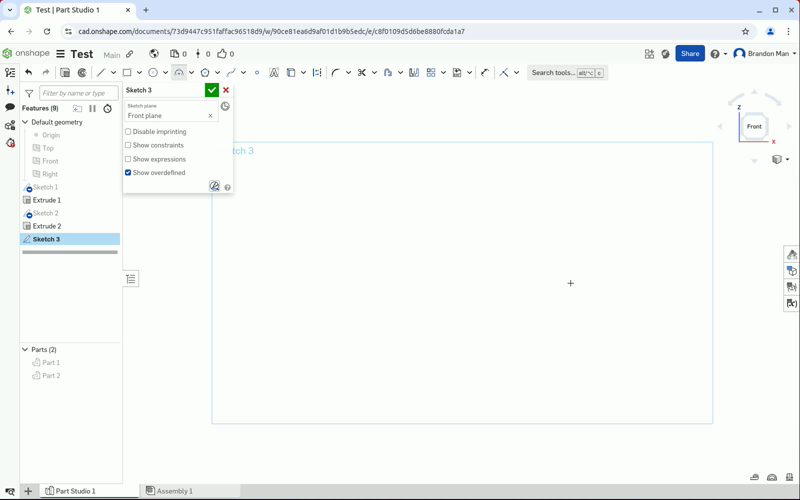
key_up(shift)
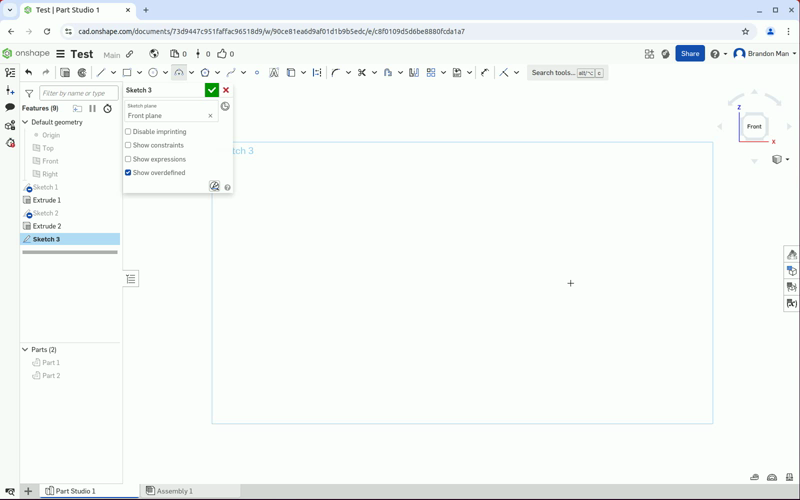
key_down(shift)
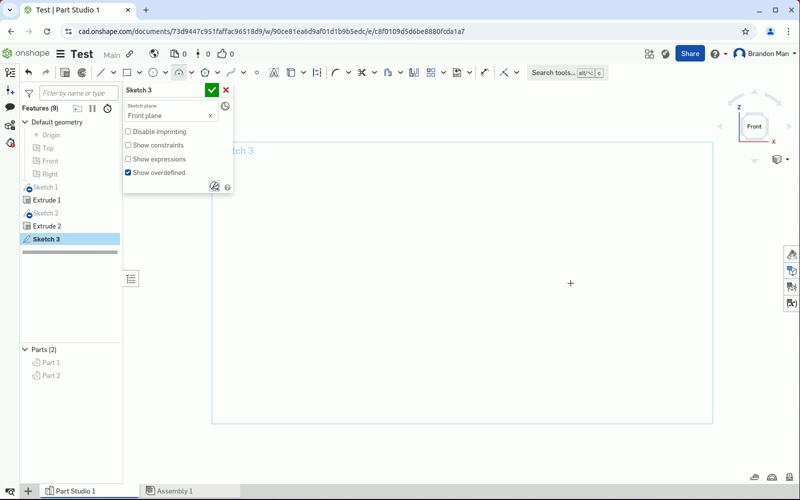
mouse_move(570, 281)
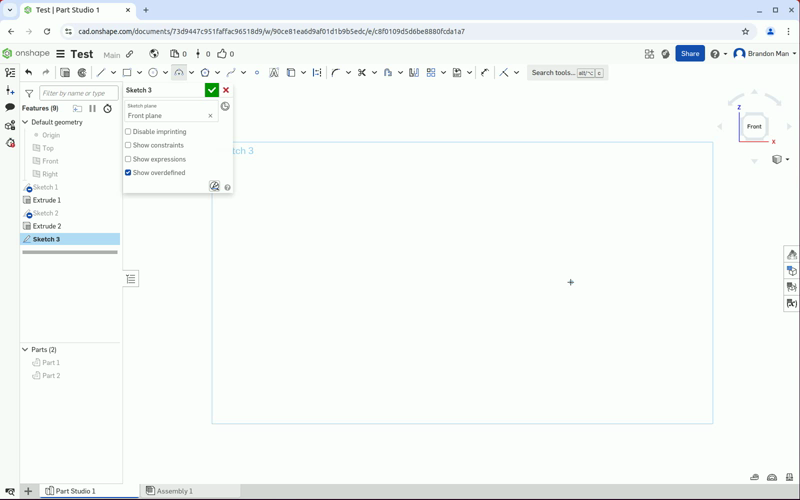
scroll(6)
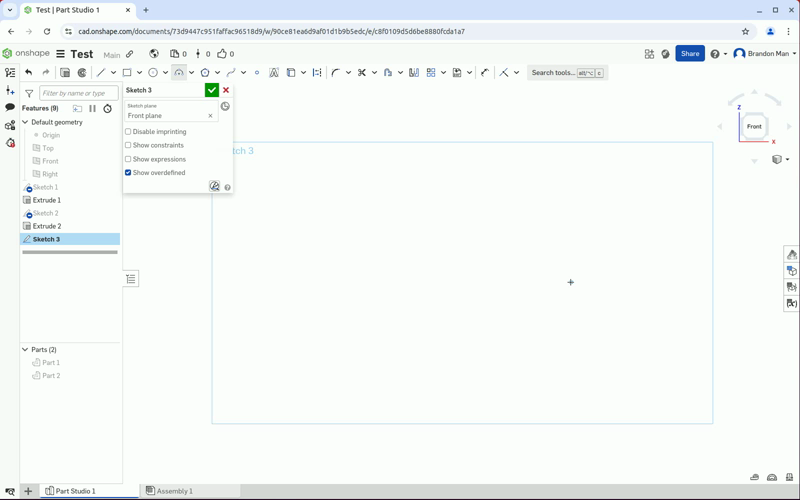
scroll(6)
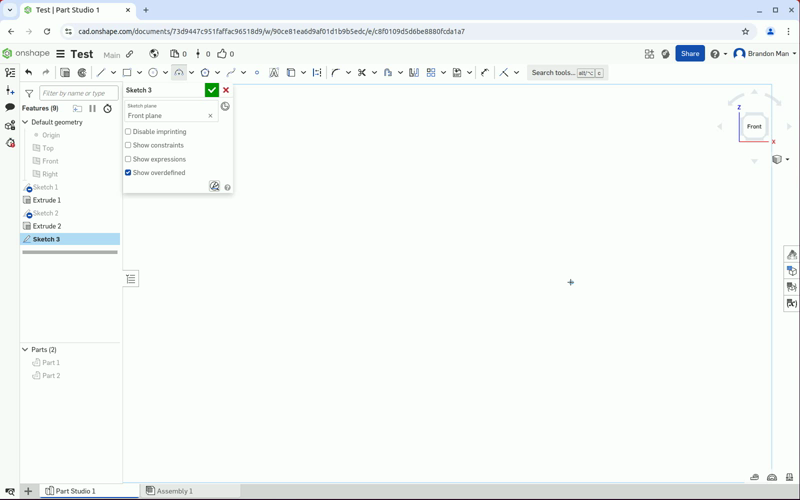
scroll(6)
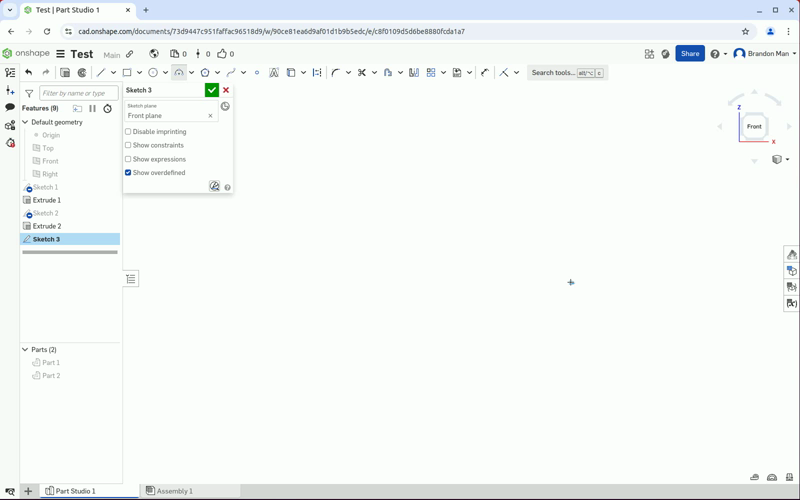
scroll(6)
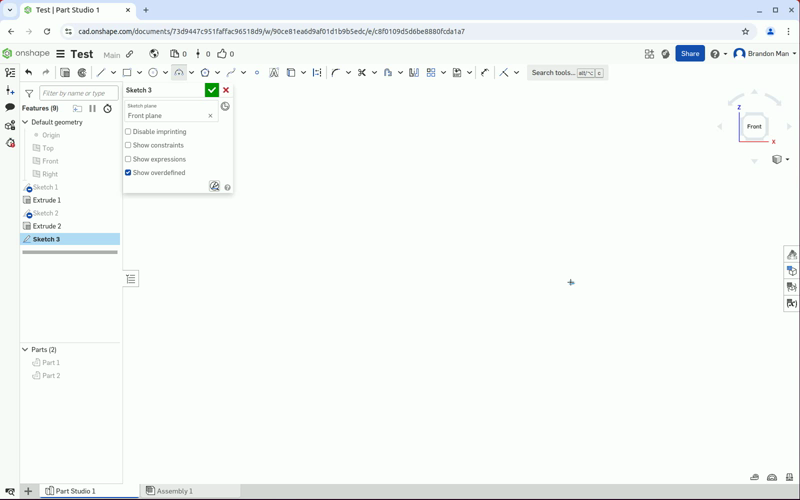
scroll(6)
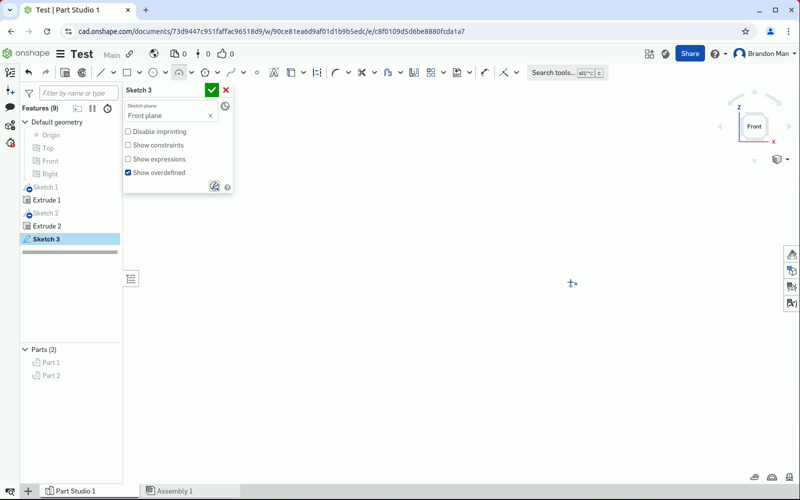
scroll(6)
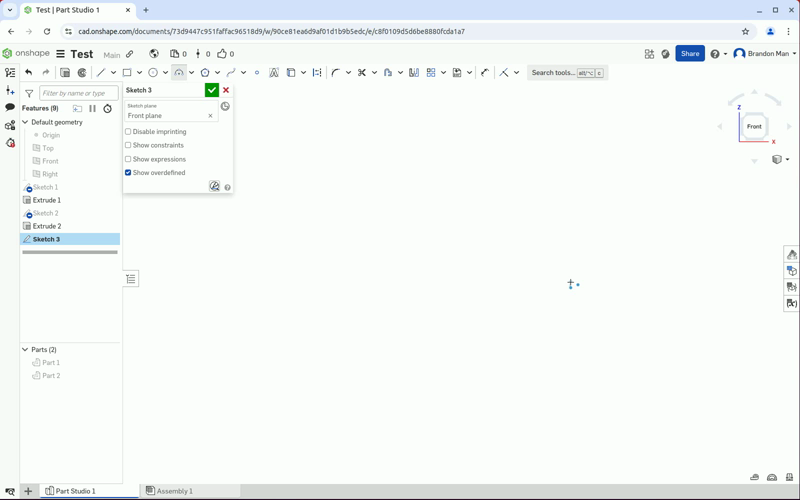
scroll(6)
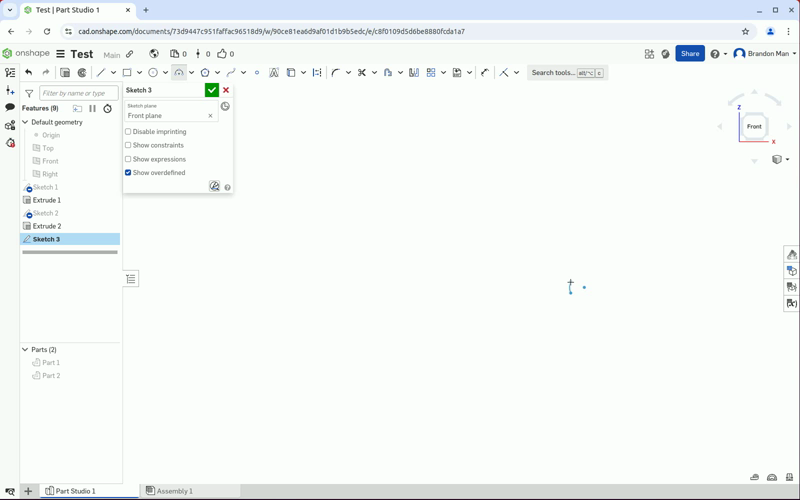
click(570, 281)
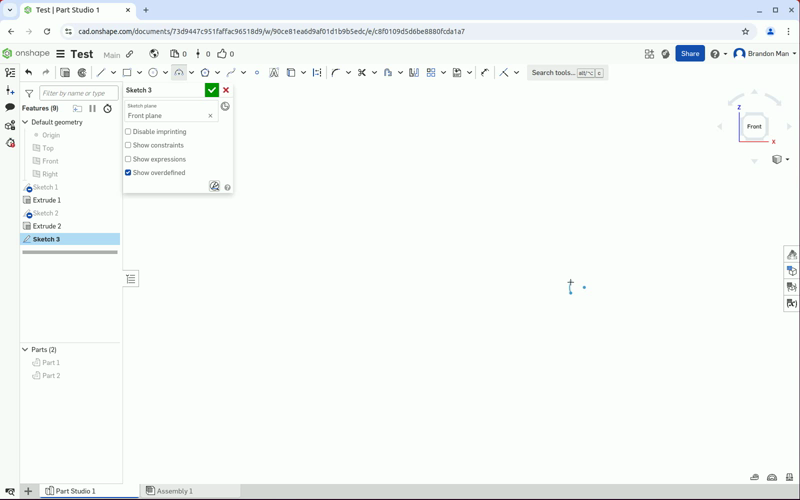
scroll(-6)
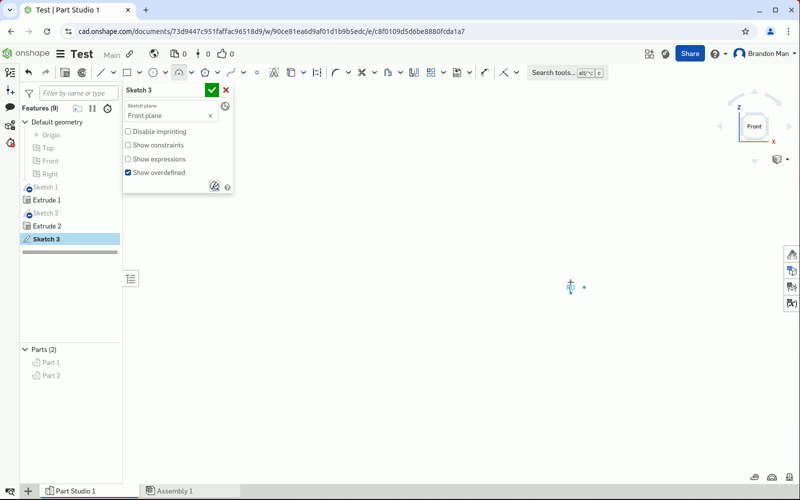
scroll(-6)
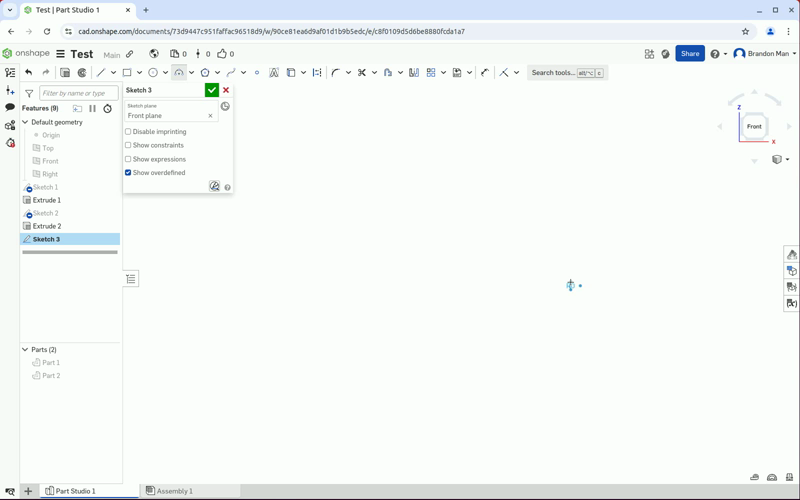
scroll(-6)
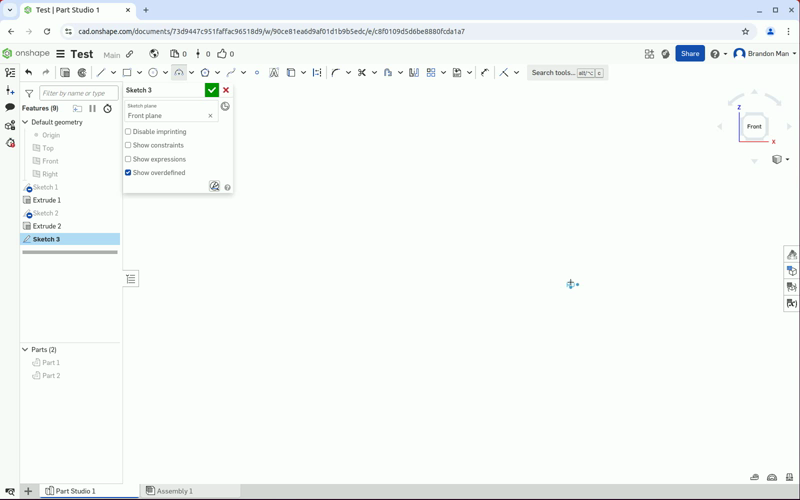
scroll(-6)
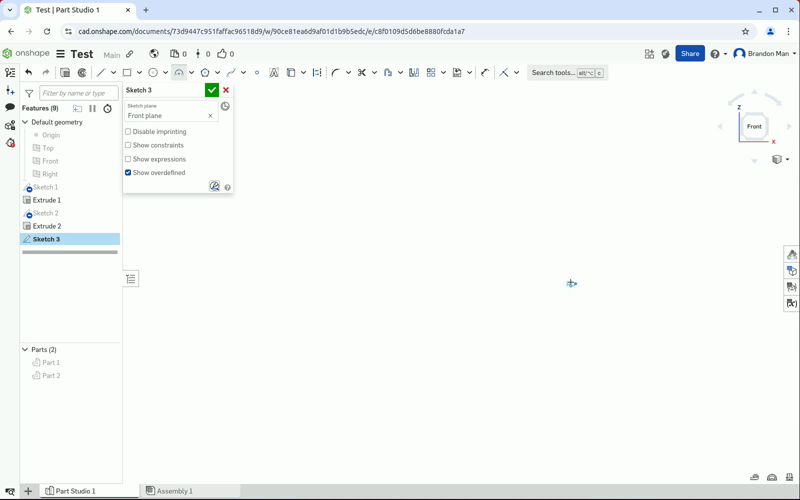
scroll(-6)
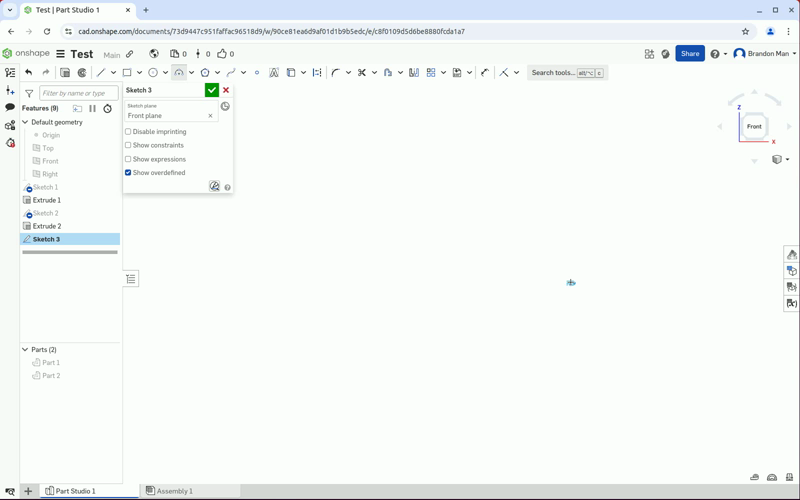
scroll(-6)
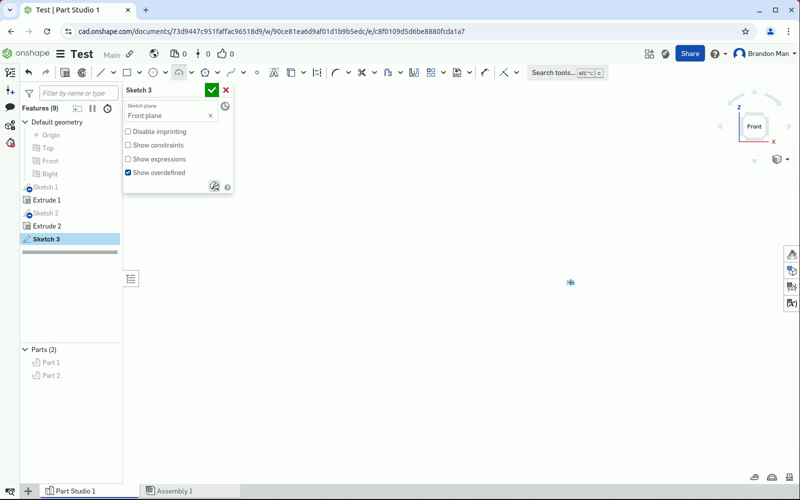
scroll(-6)
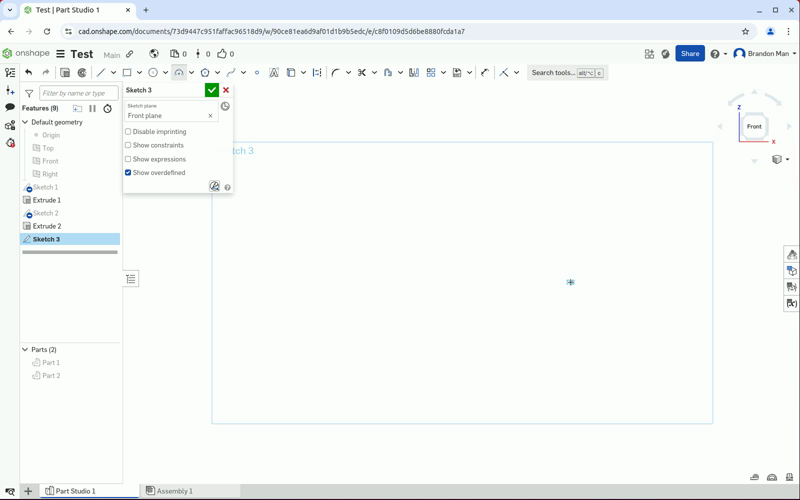
mouse_move(574, 282)
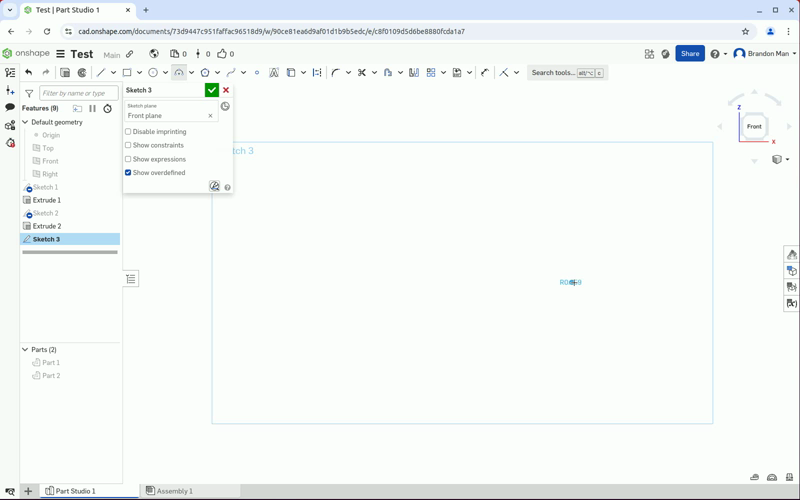
scroll(6)
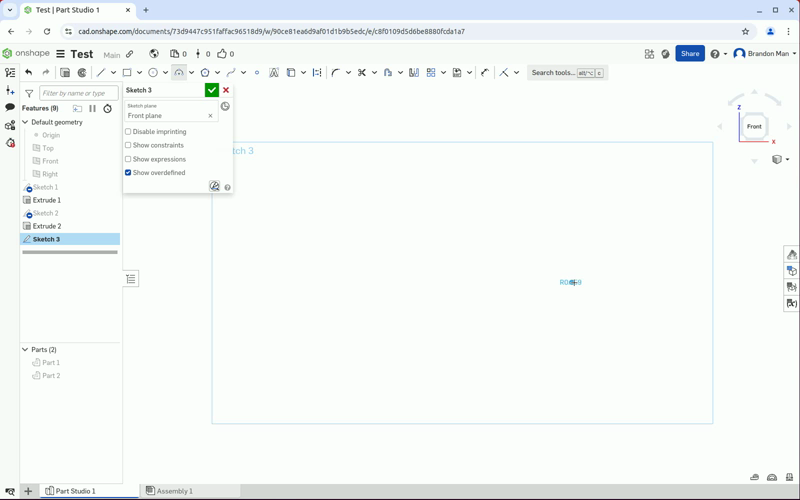
scroll(6)
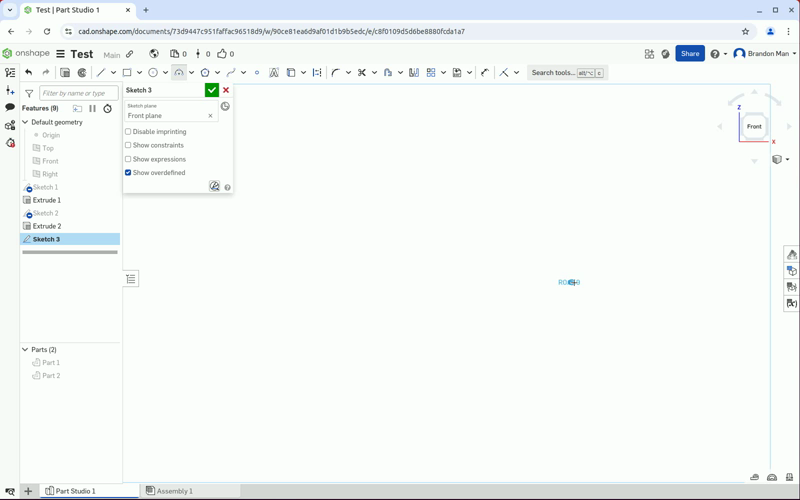
scroll(6)
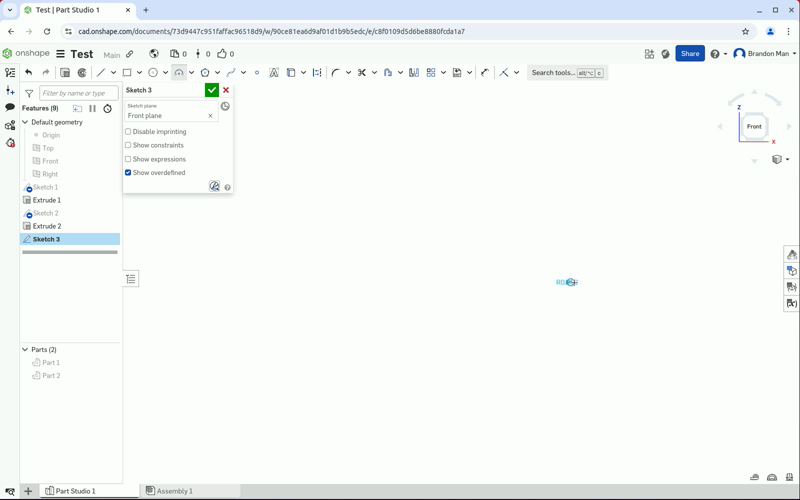
scroll(6)
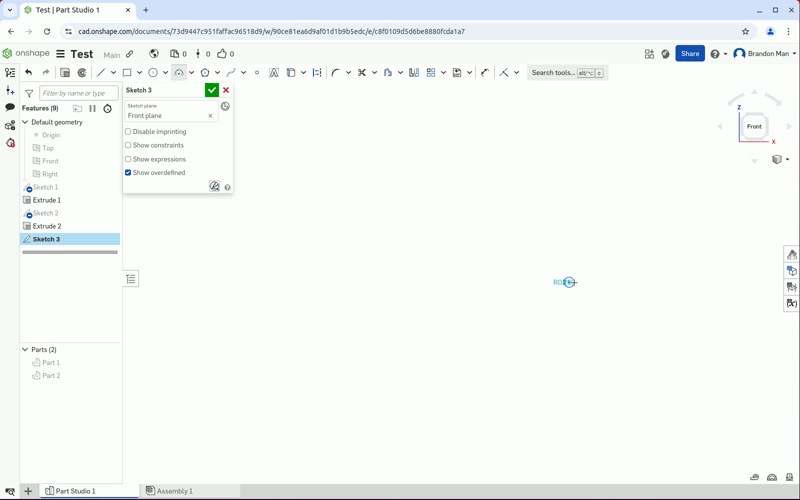
scroll(6)
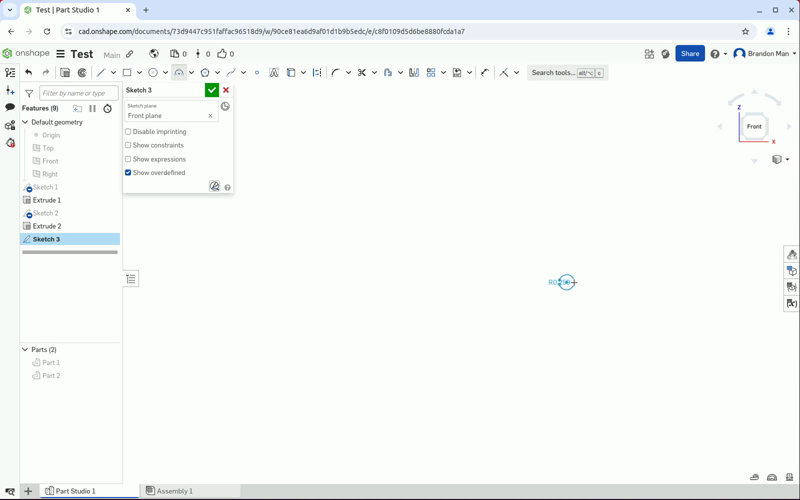
scroll(6)
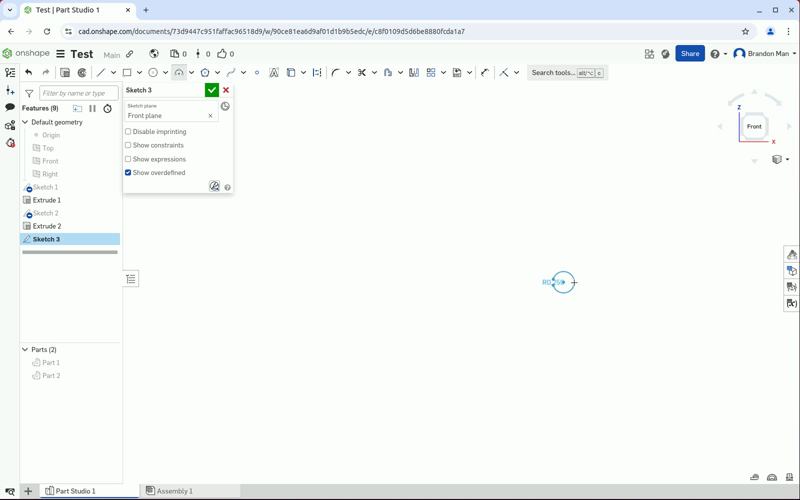
scroll(6)
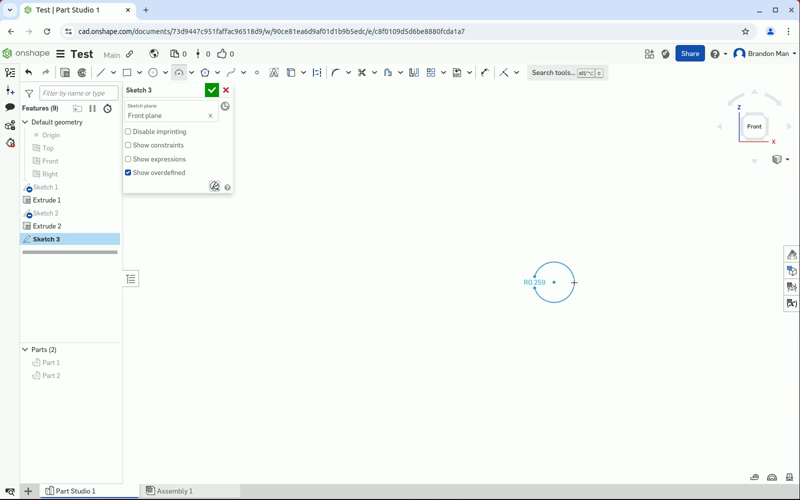
click(574, 282)
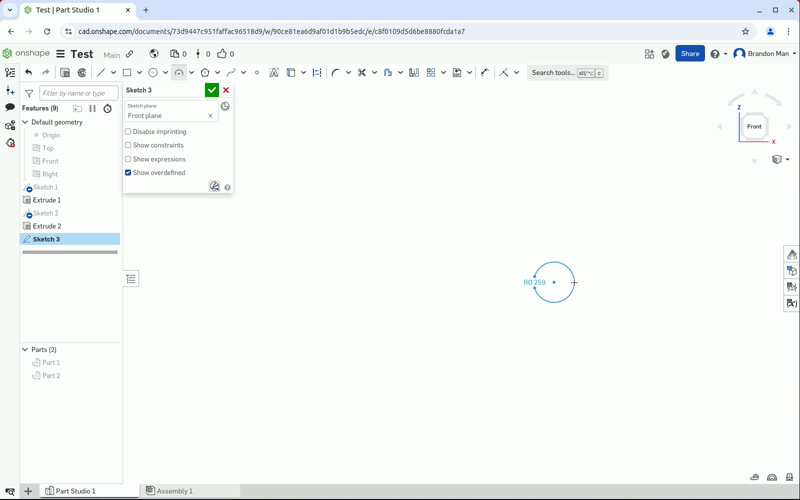
scroll(-6)
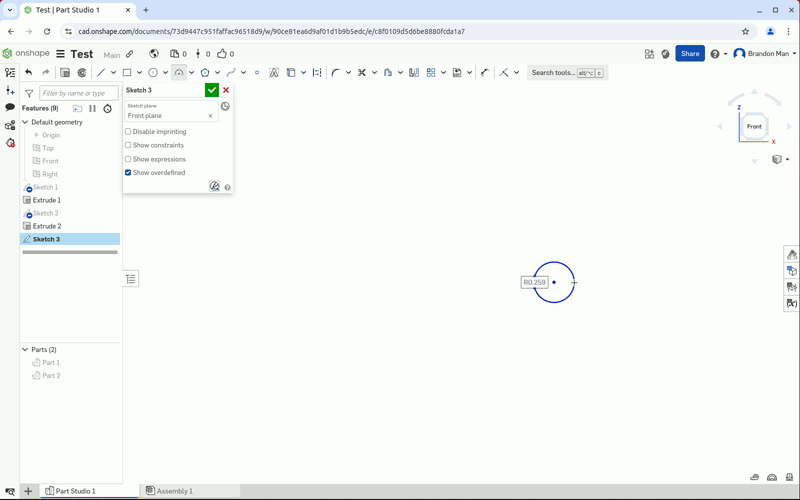
scroll(-6)
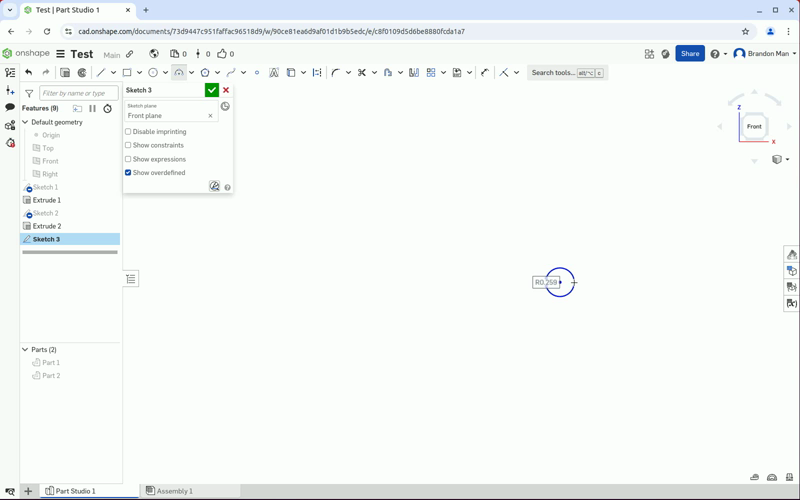
scroll(-6)
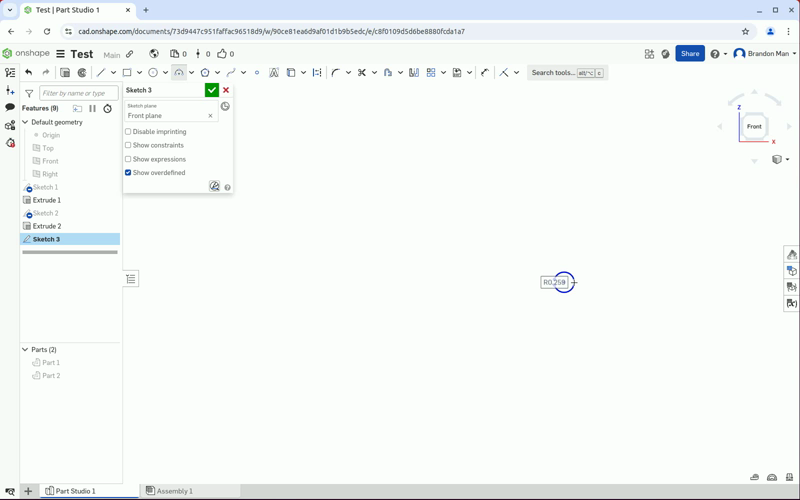
scroll(-6)
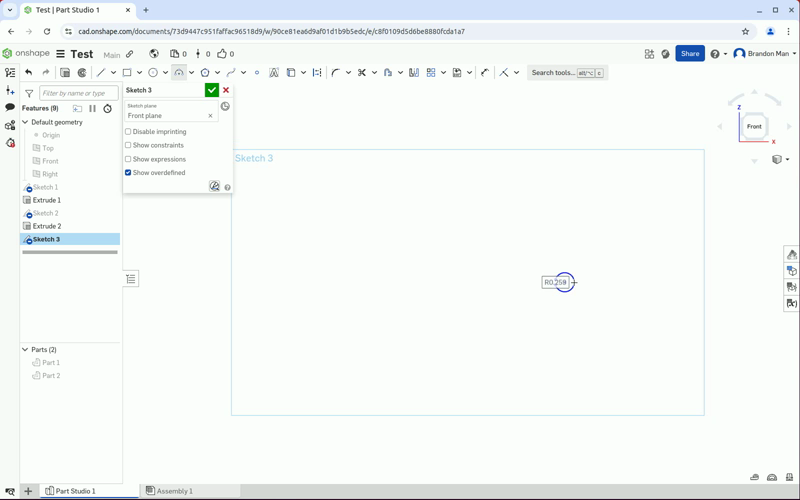
scroll(-6)
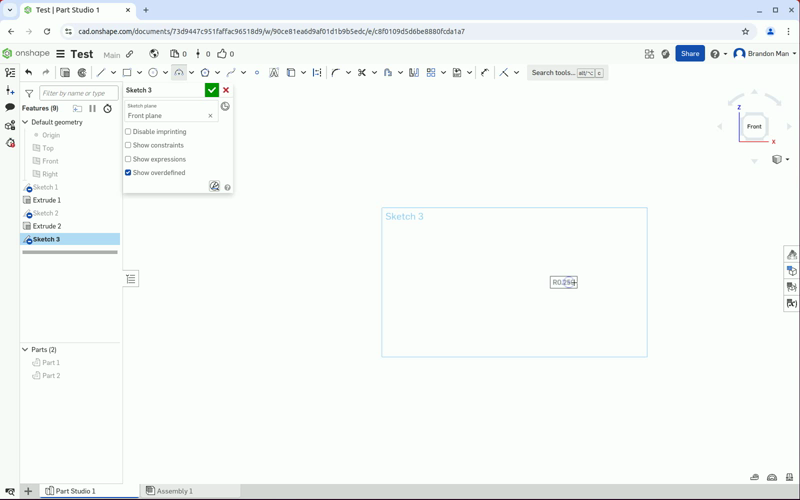
scroll(-6)
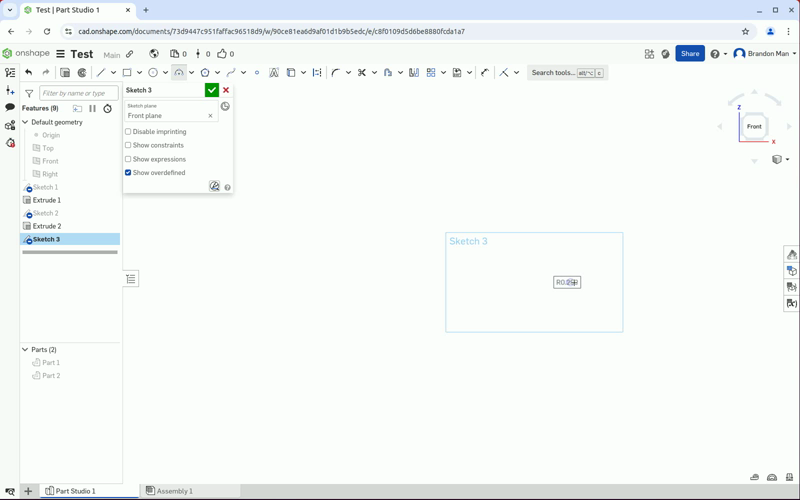
scroll(-6)
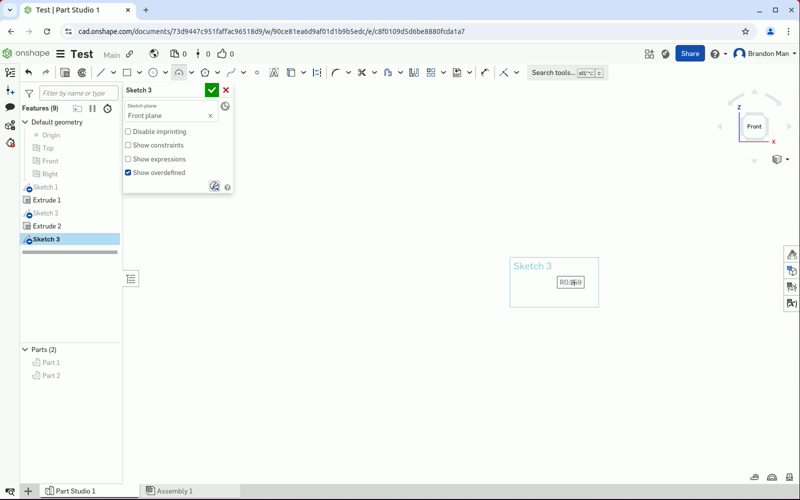
key_up(shift)
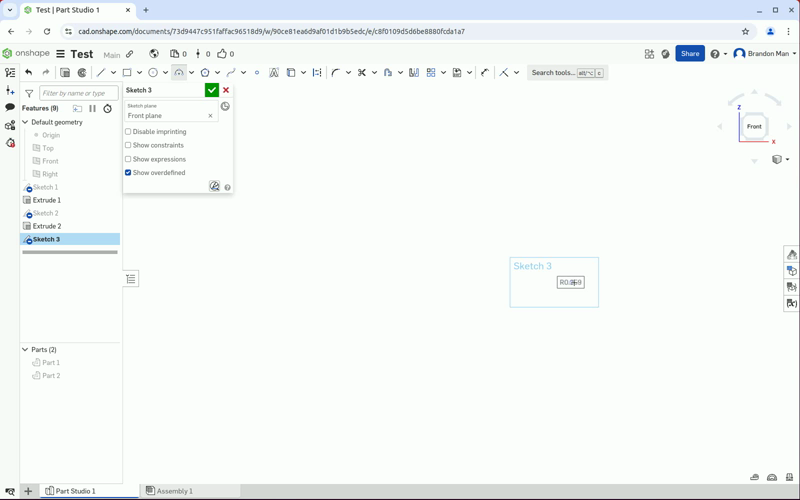
key(esc)
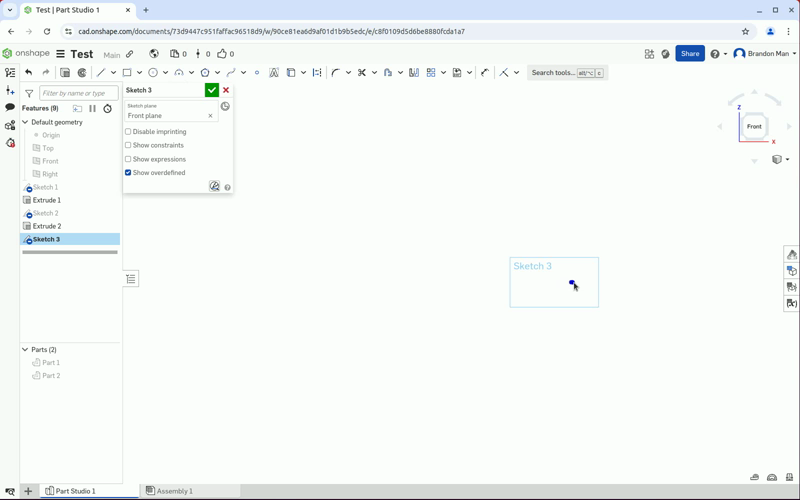
key(l)
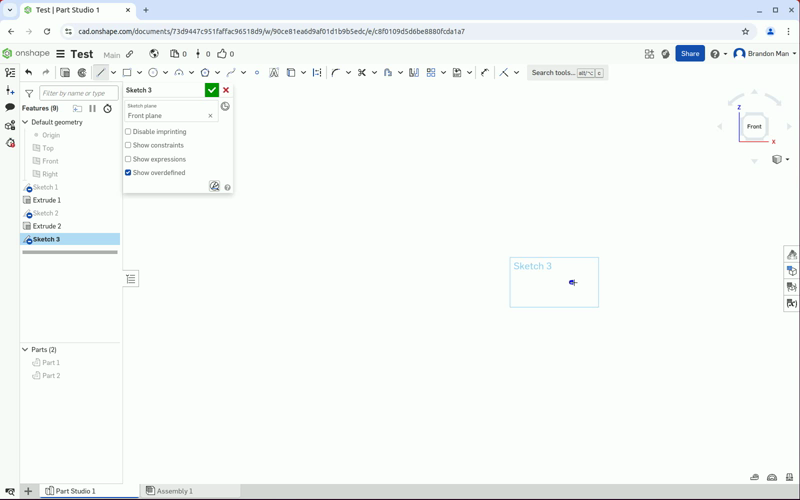
mouse_move(570, 281)
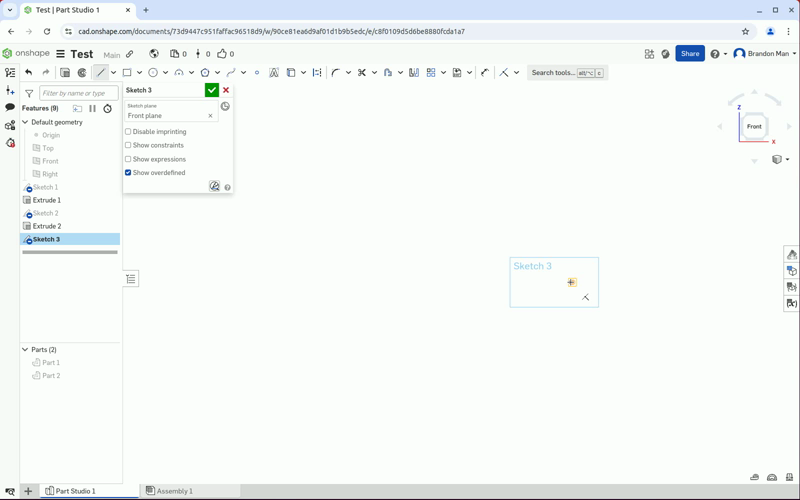
scroll(6)
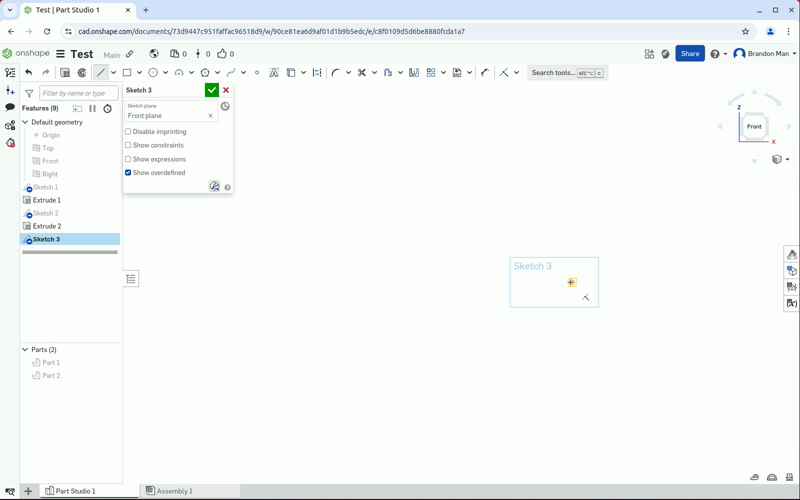
scroll(6)
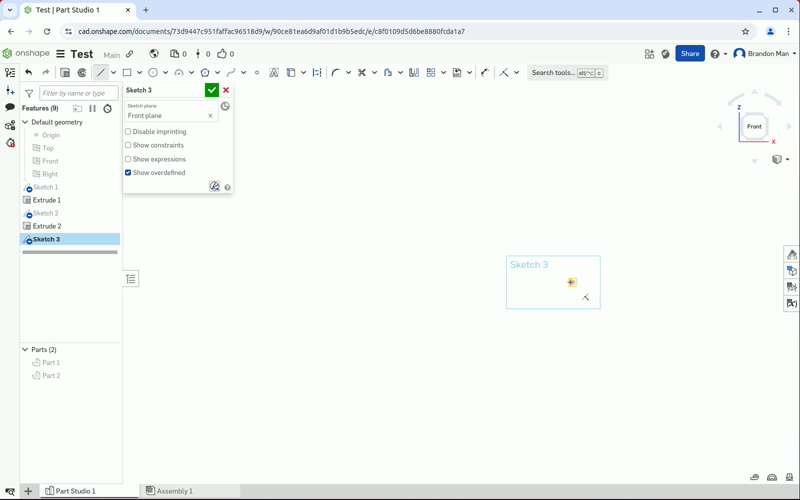
scroll(6)
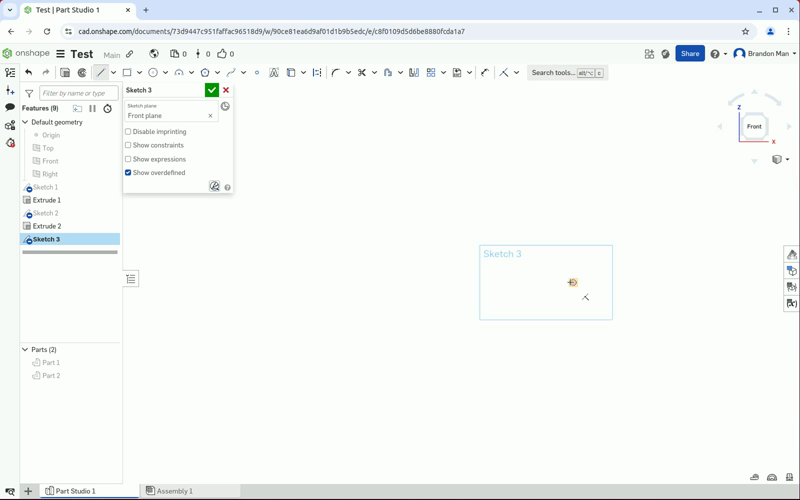
scroll(6)
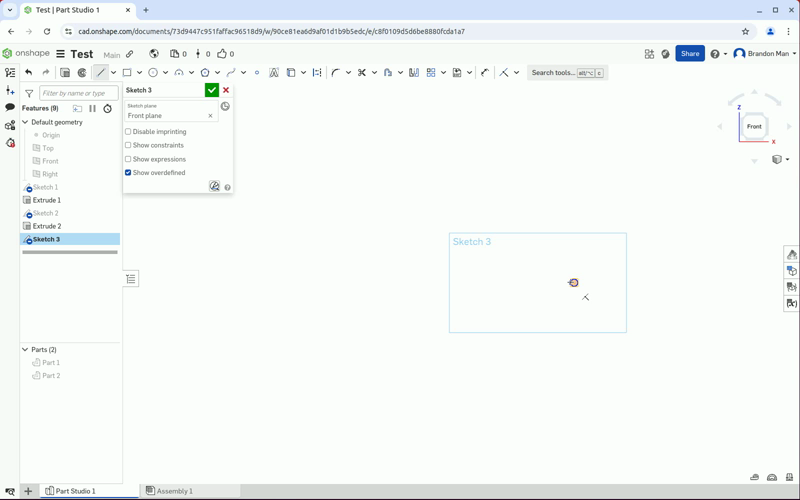
scroll(6)
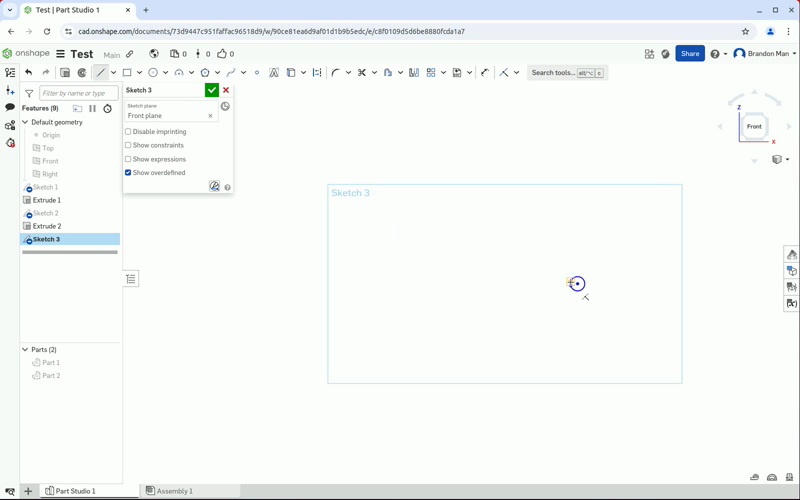
scroll(6)
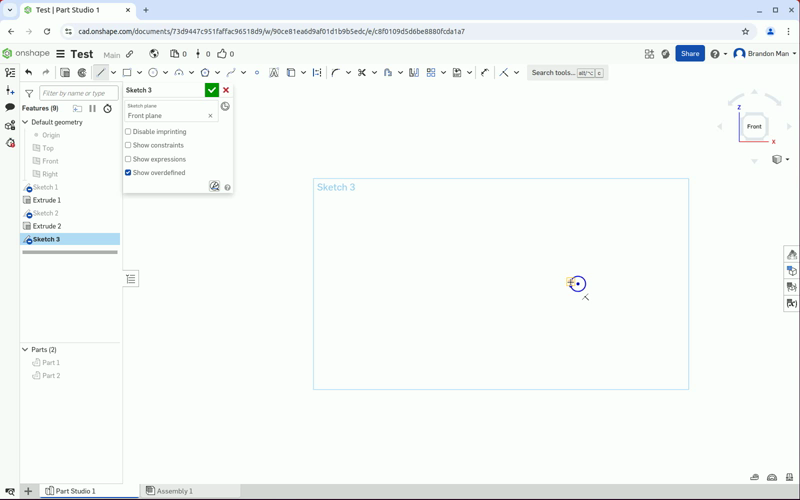
scroll(6)
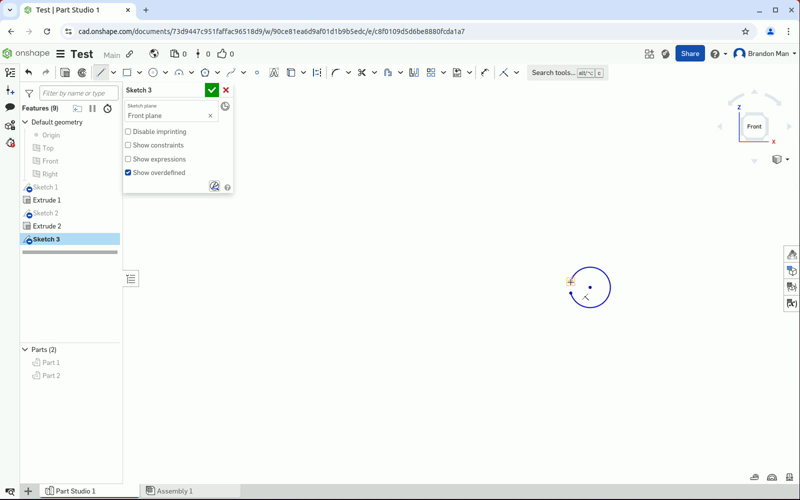
click(570, 281)
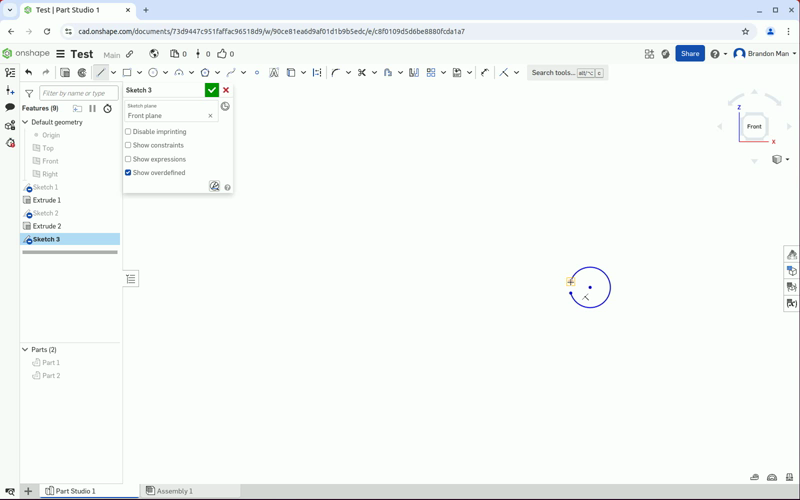
scroll(-6)
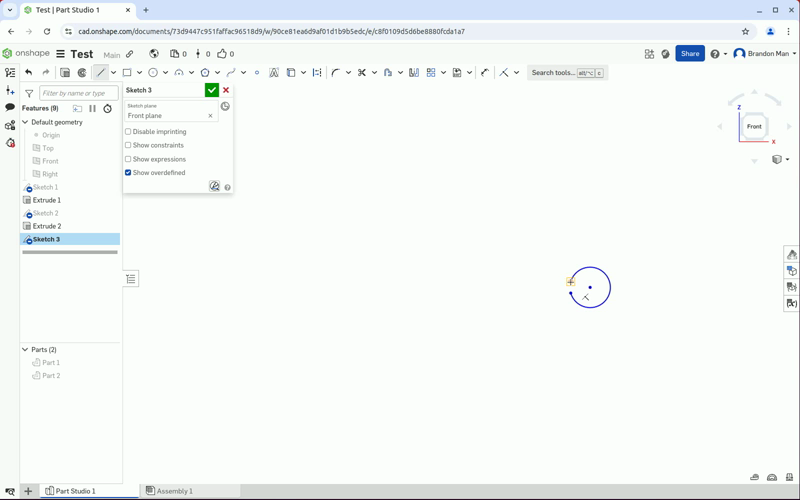
scroll(-6)
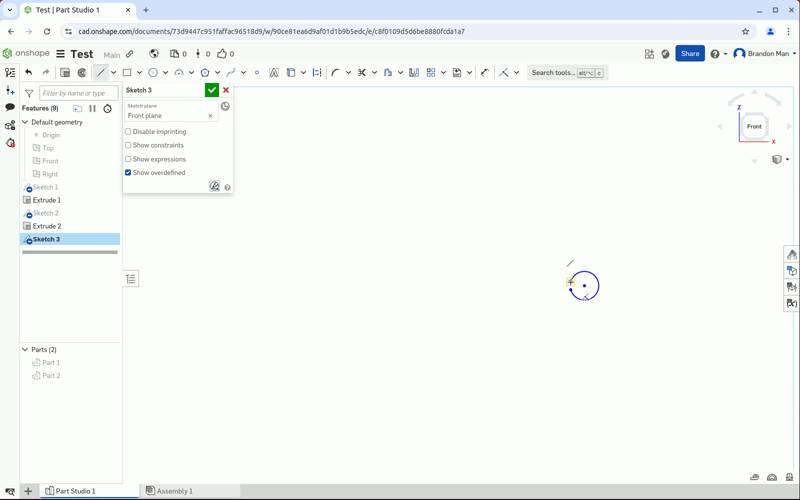
scroll(-6)
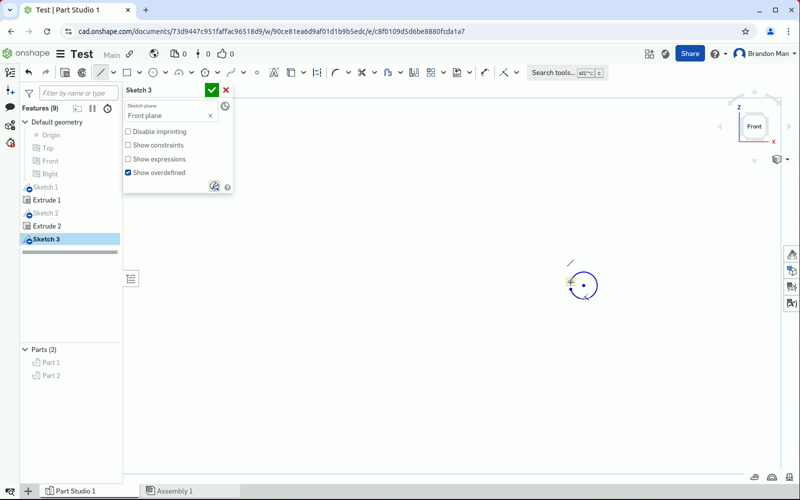
scroll(-6)
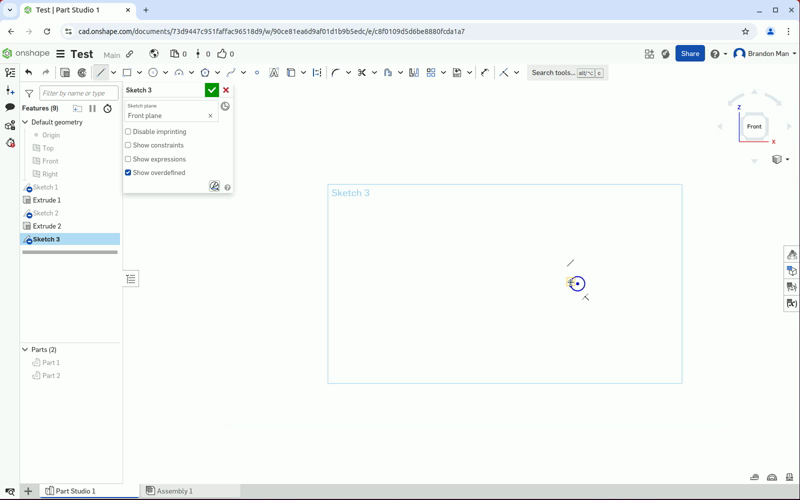
scroll(-6)
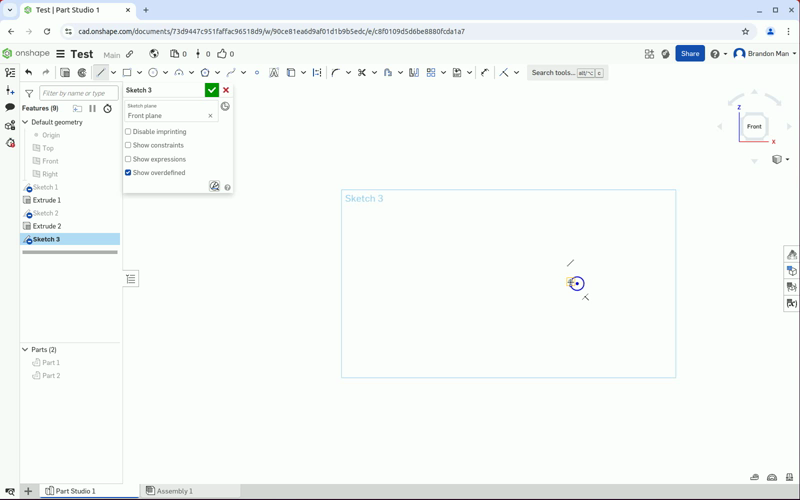
scroll(-6)
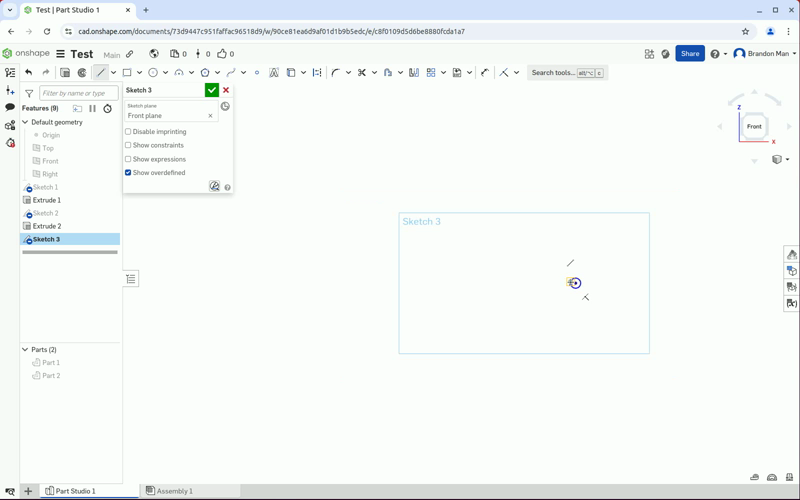
scroll(-6)
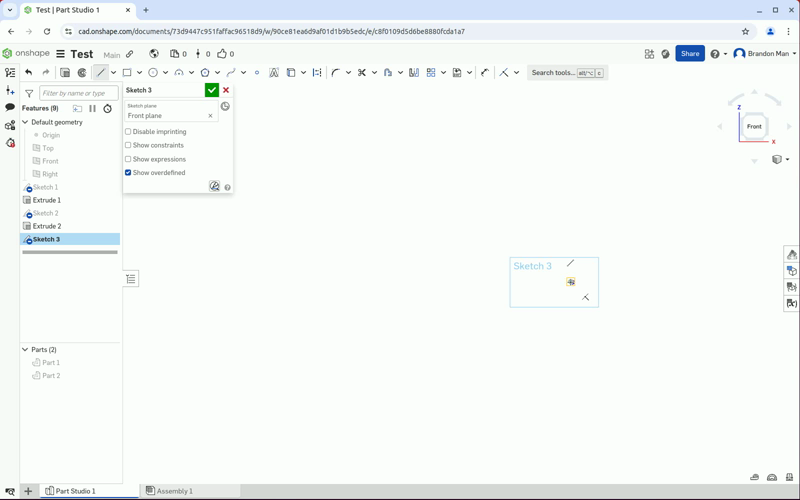
mouse_move(589, 281)
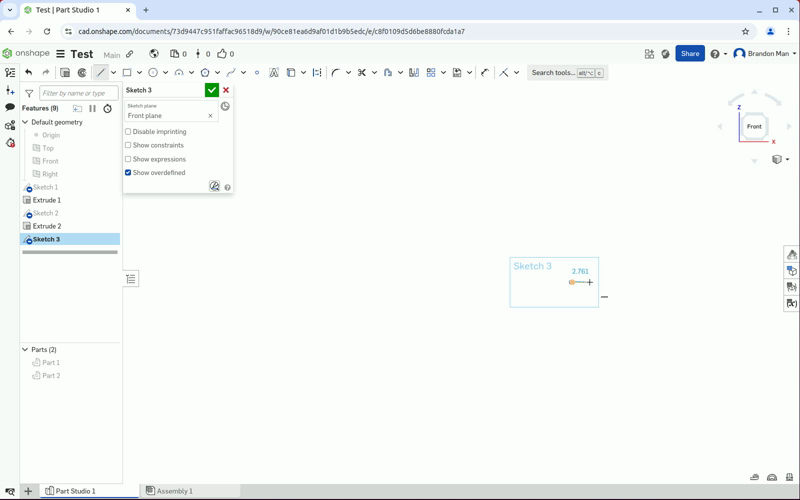
key_down(shift)
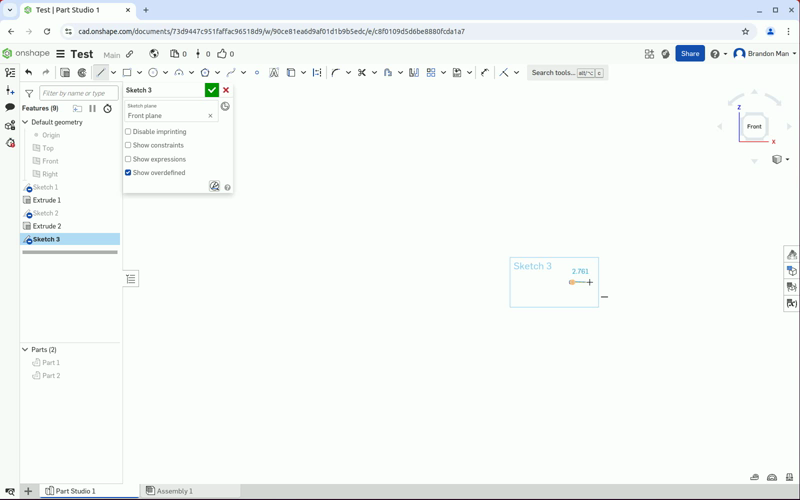
mouse_move(570, 282)
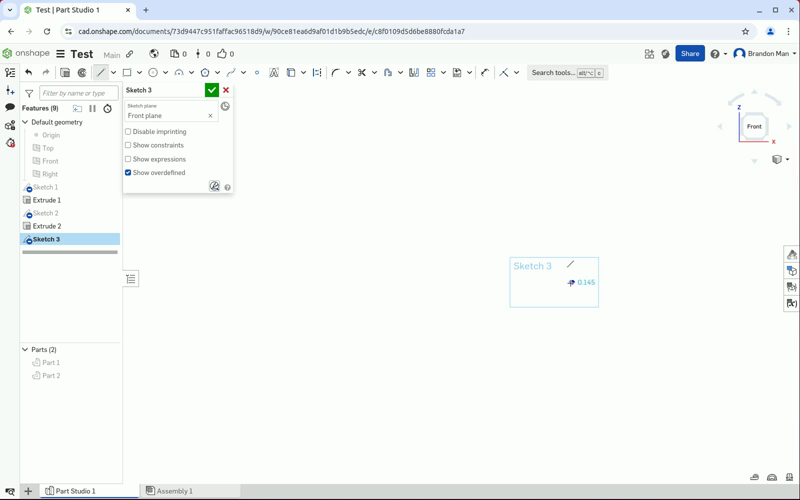
scroll(6)
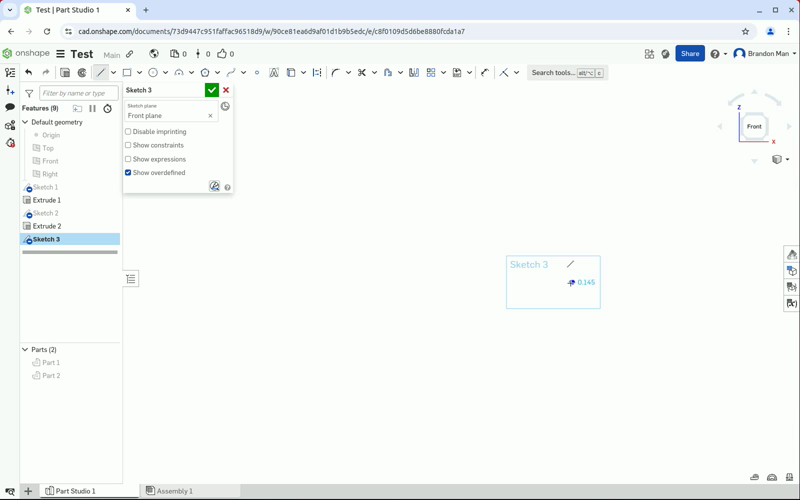
scroll(6)
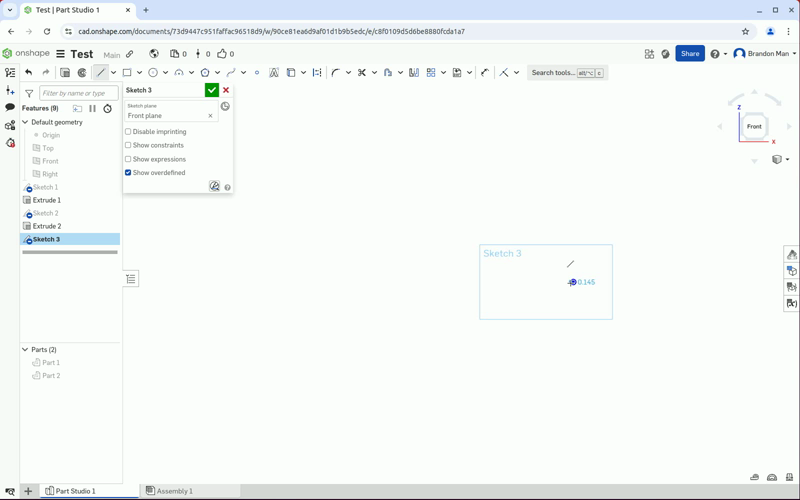
scroll(6)
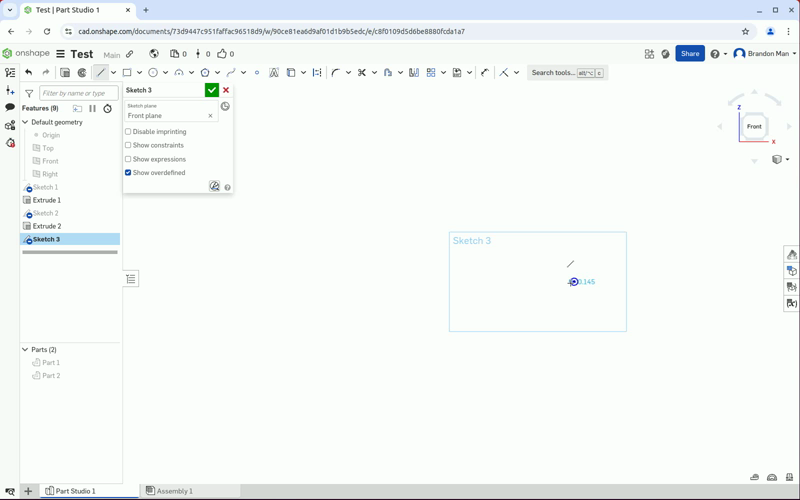
scroll(6)
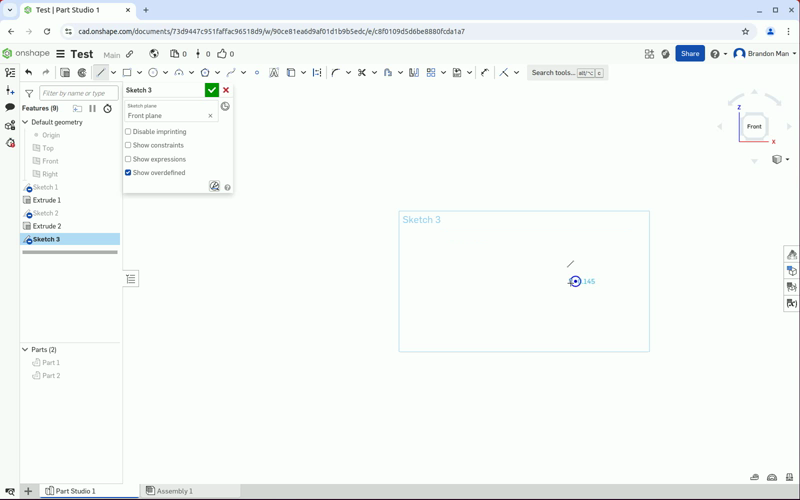
scroll(6)
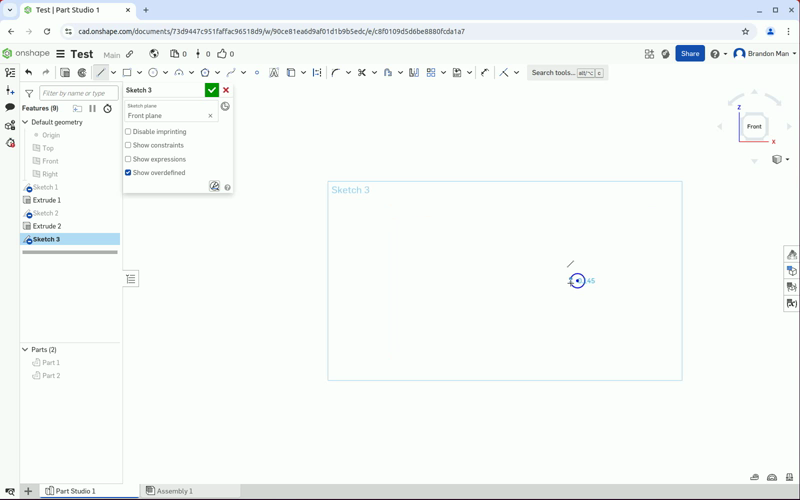
scroll(6)
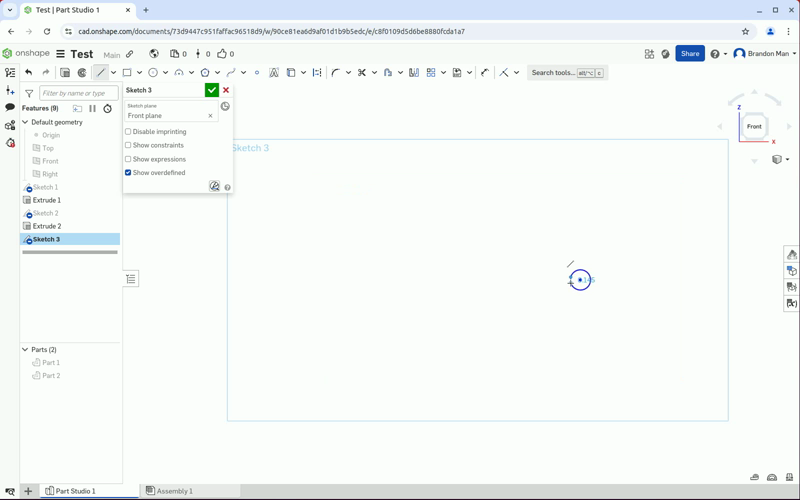
scroll(6)
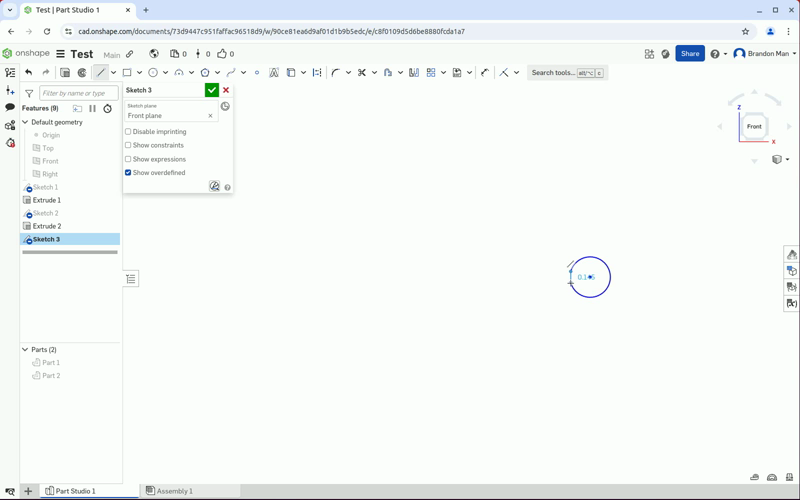
key_up(shift)
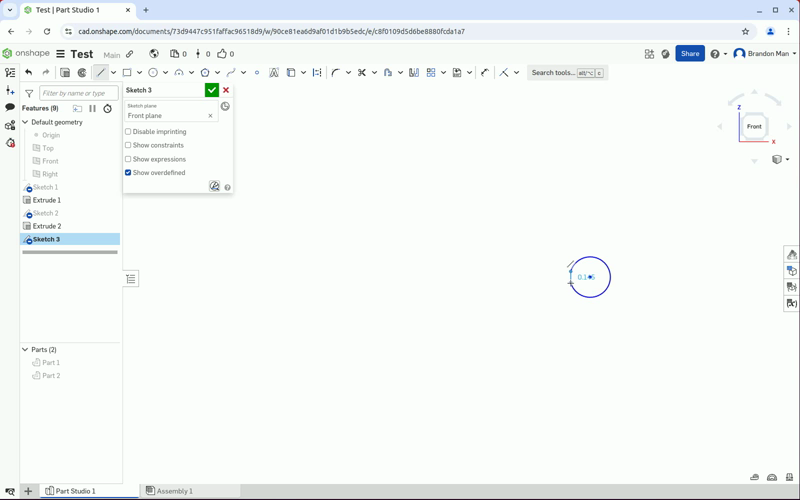
click(570, 282)
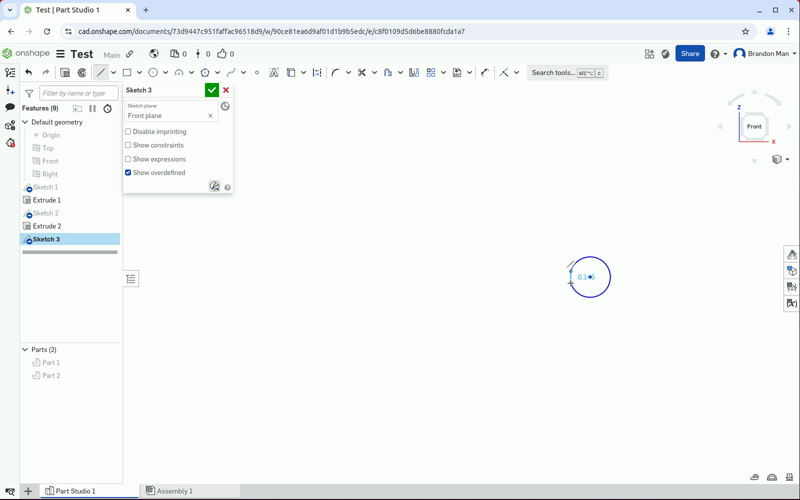
scroll(-6)
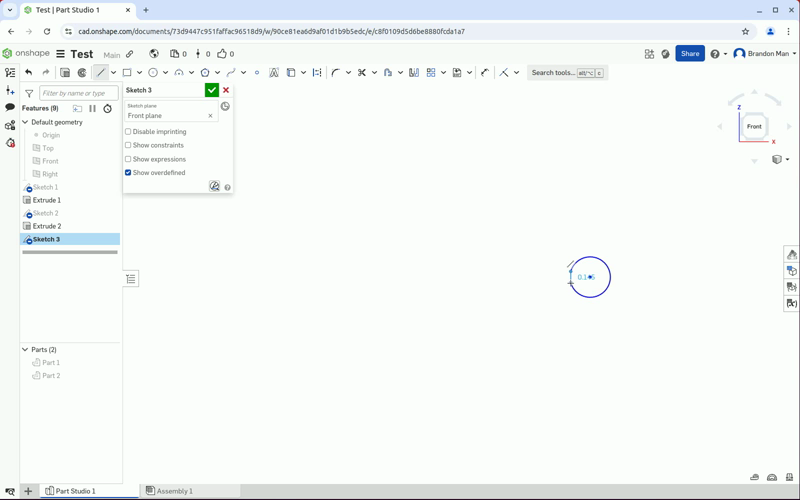
scroll(-6)
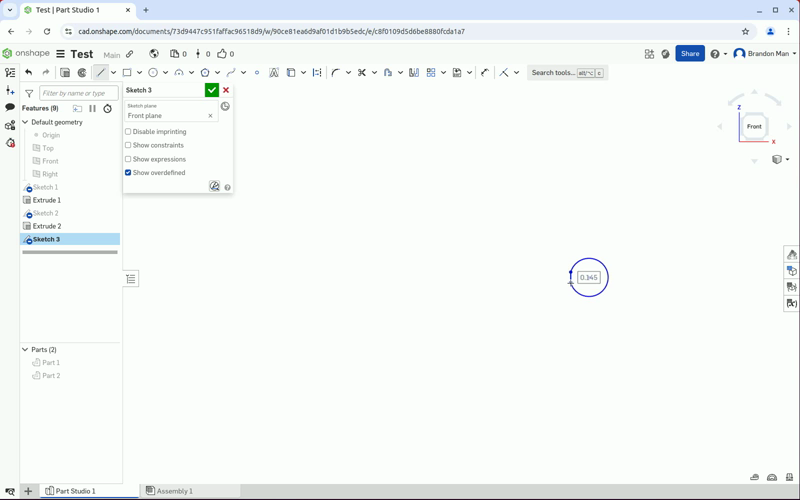
scroll(-6)
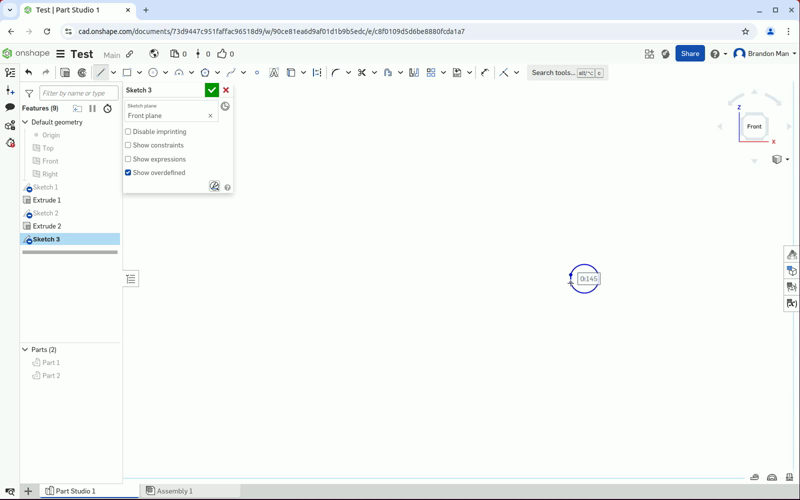
scroll(-6)
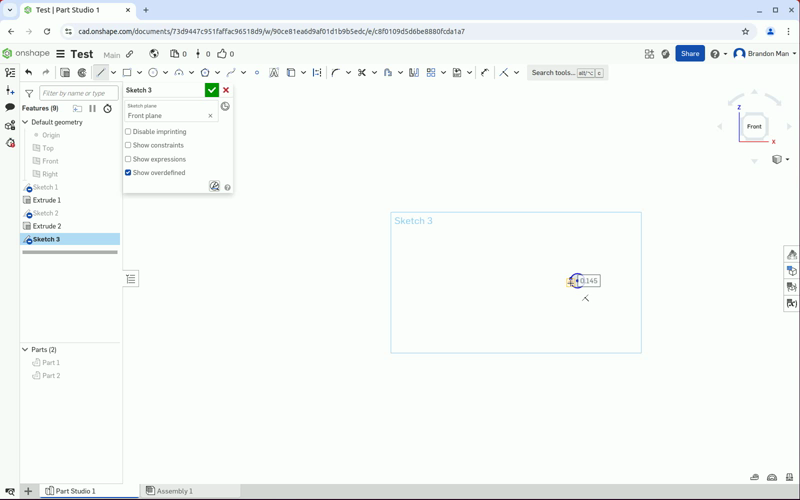
scroll(-6)
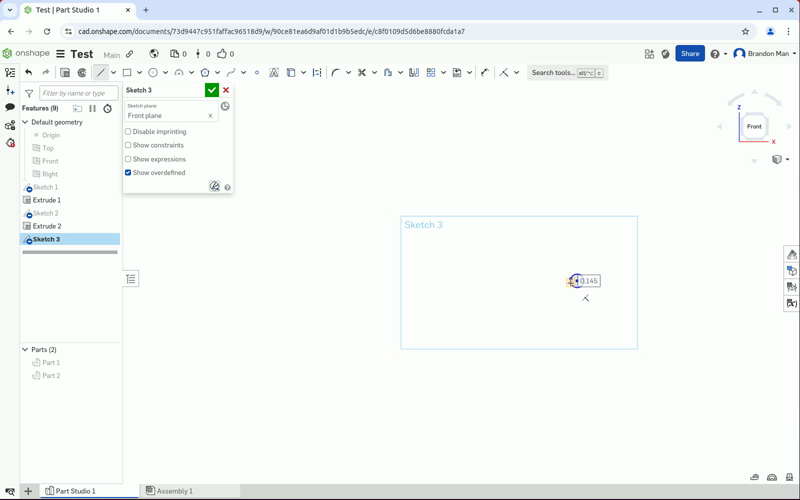
scroll(-6)
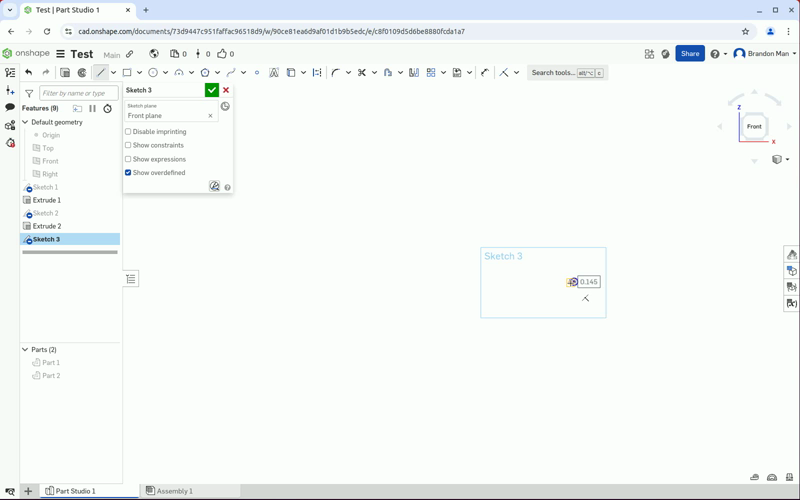
scroll(-6)
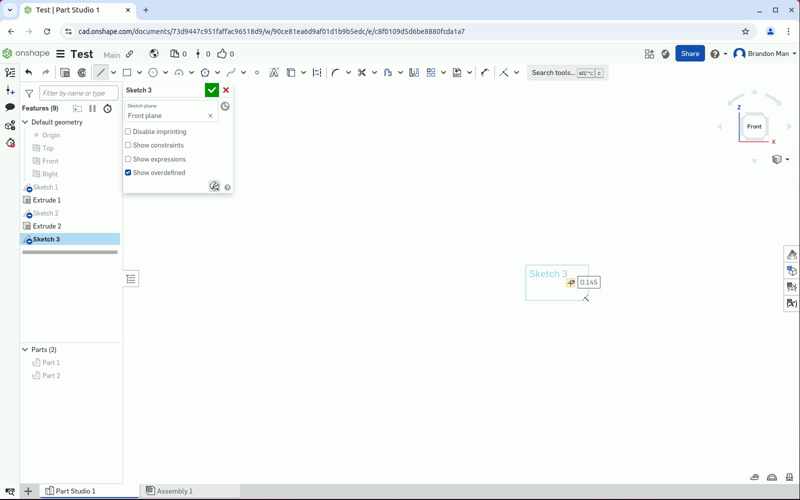
key(esc)
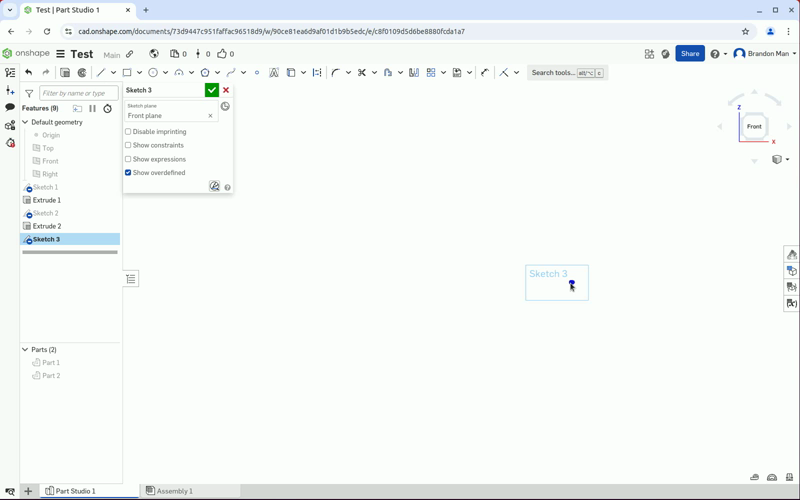
key(c)
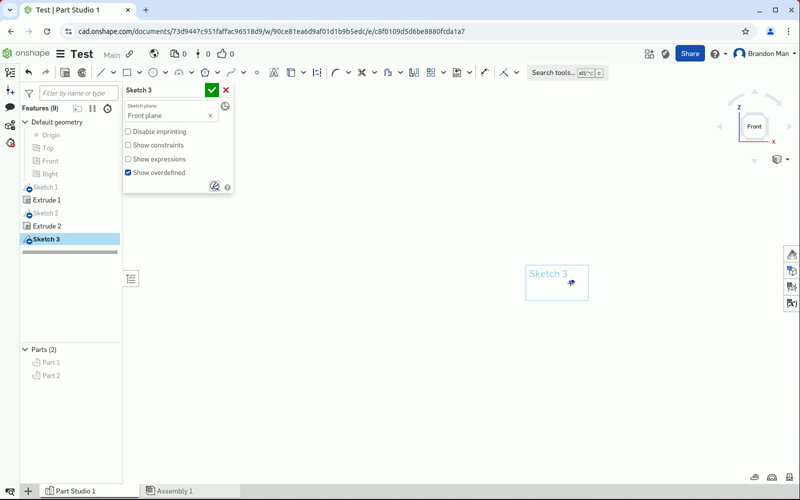
key_down(shift)
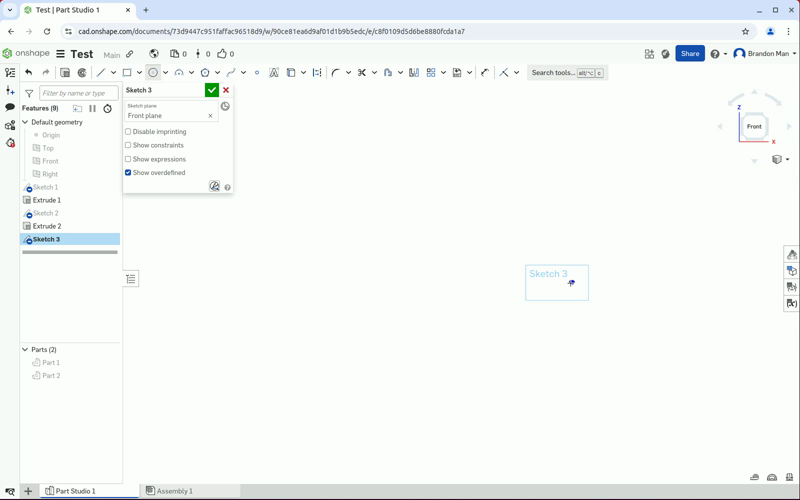
mouse_move(572, 282)
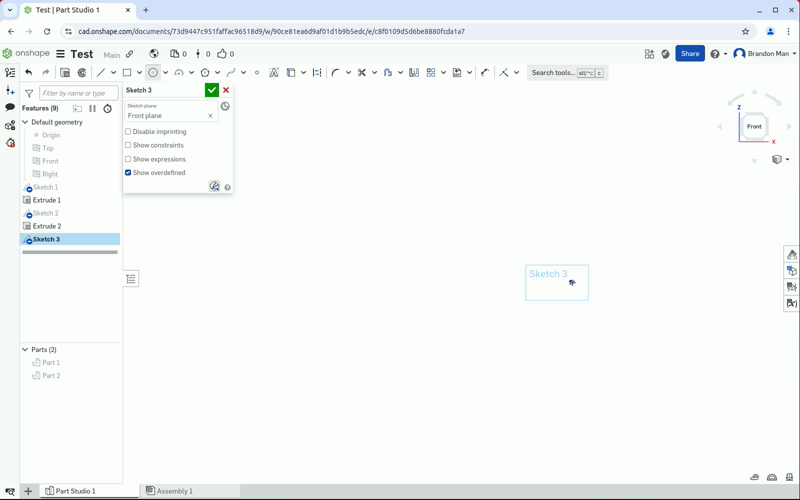
scroll(6)
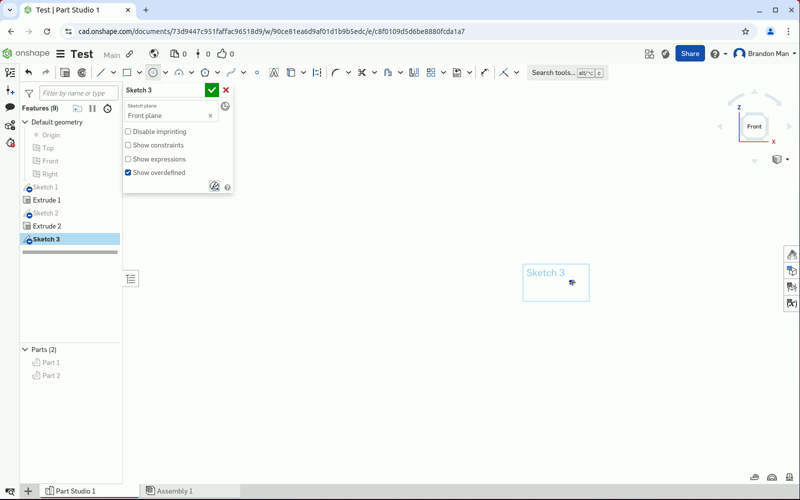
scroll(6)
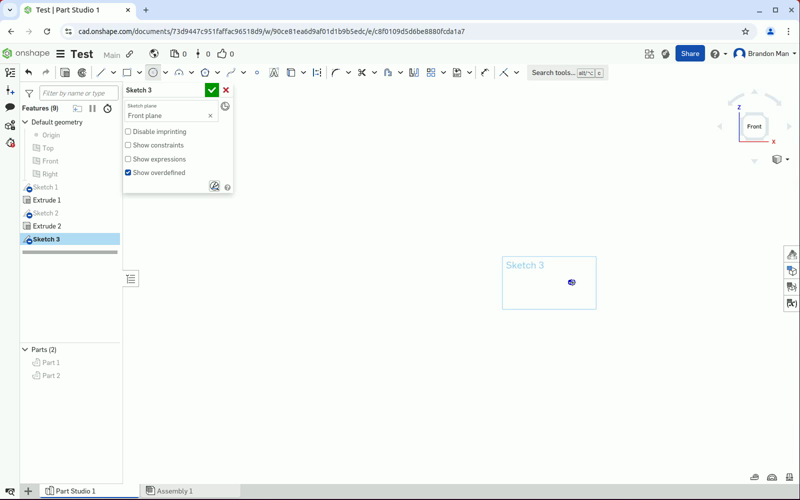
scroll(6)
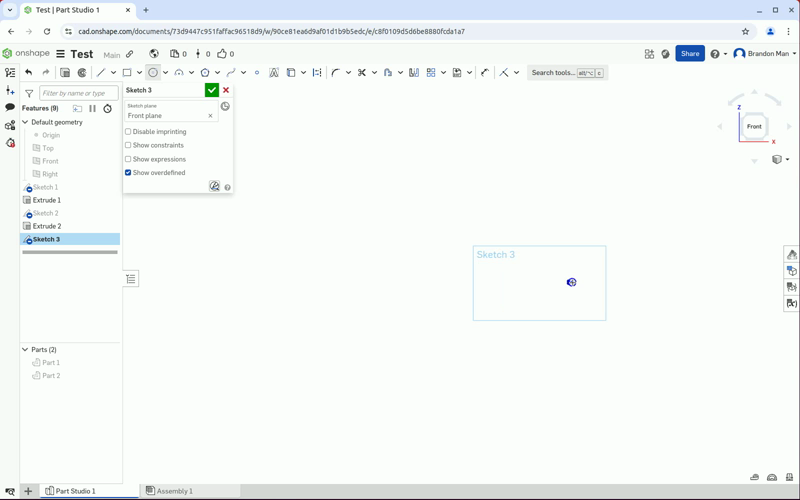
scroll(6)
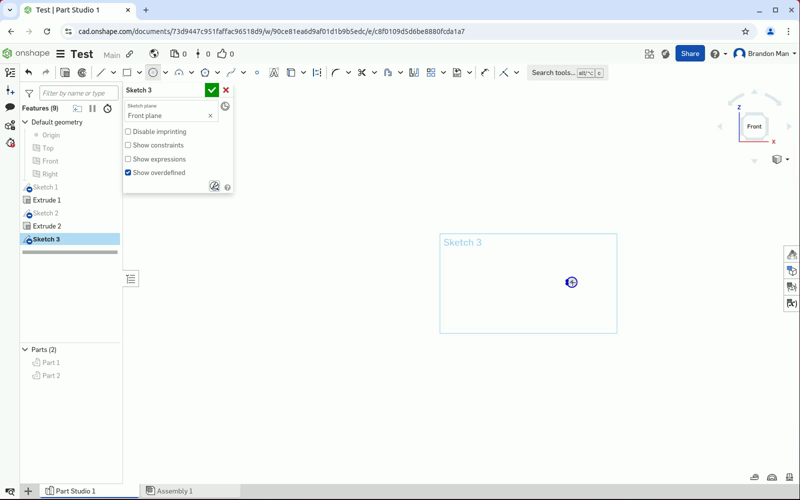
scroll(6)
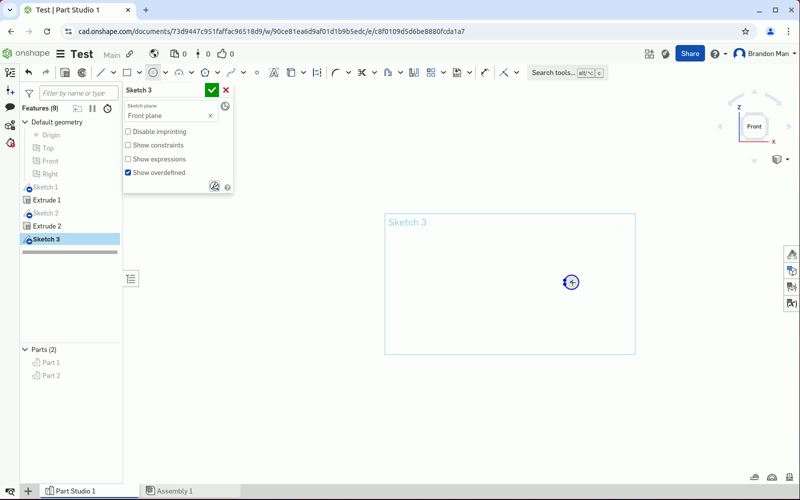
scroll(6)
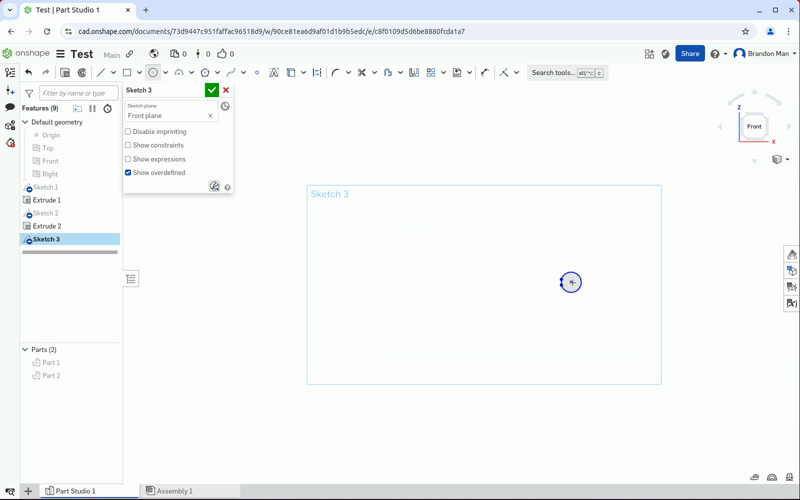
scroll(6)
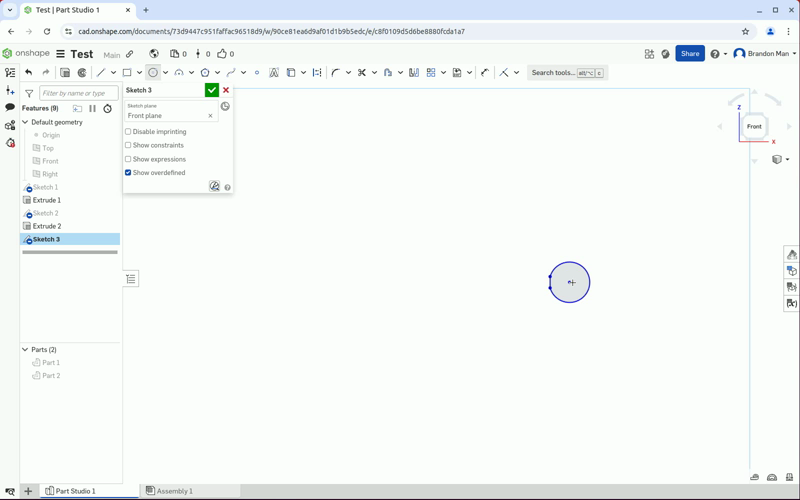
click(572, 282)
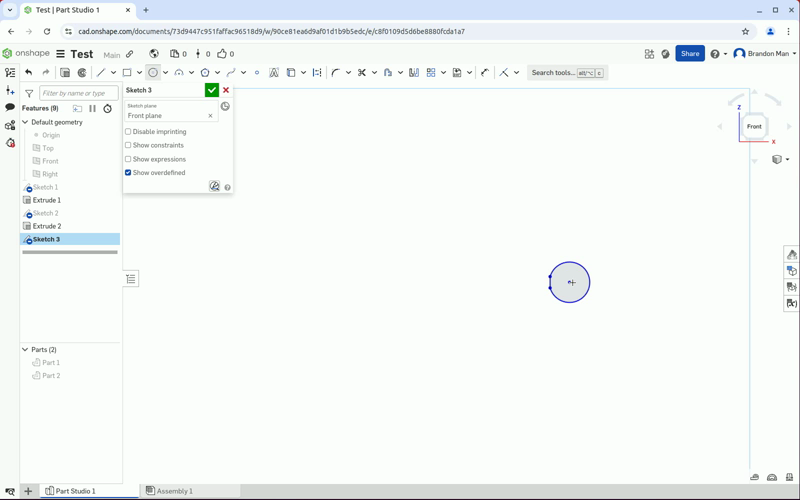
scroll(-6)
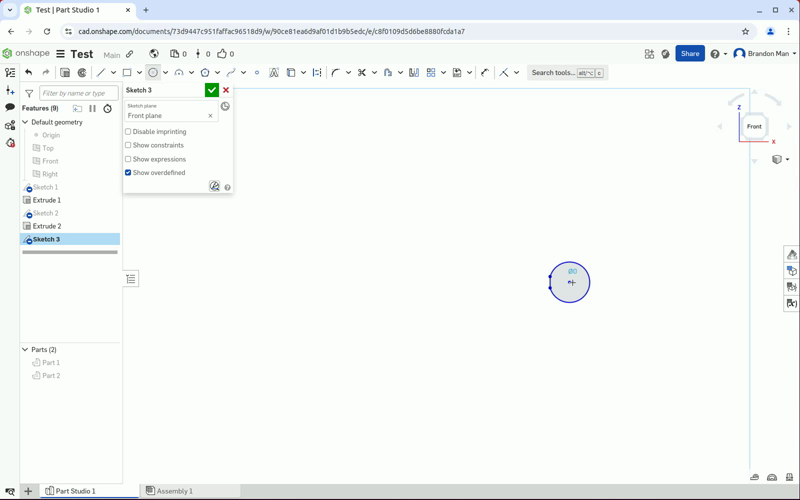
scroll(-6)
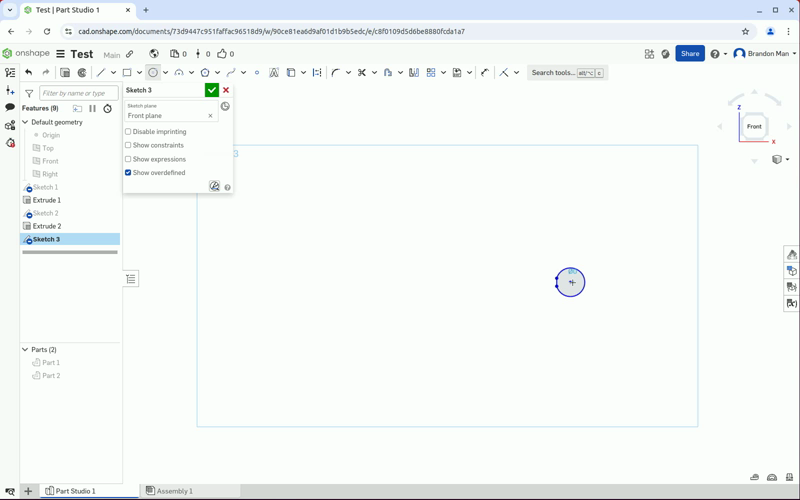
scroll(-6)
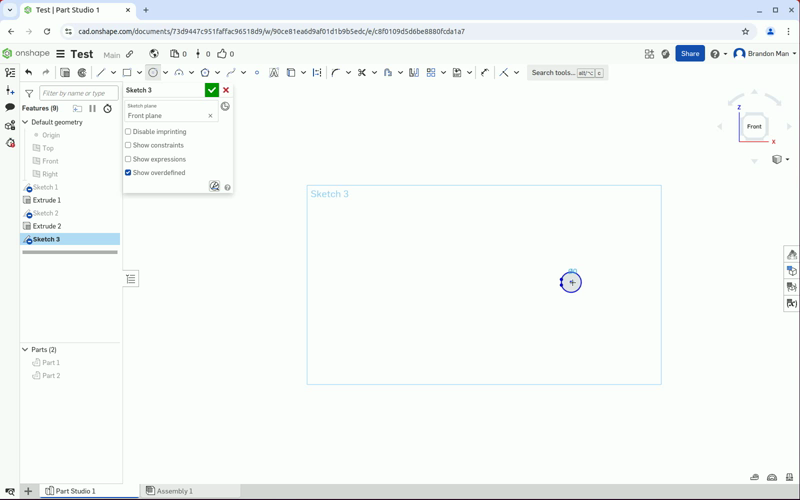
scroll(-6)
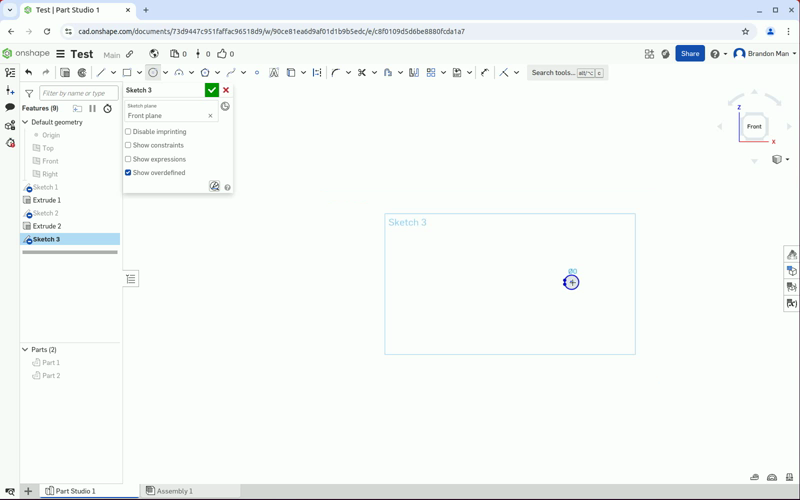
scroll(-6)
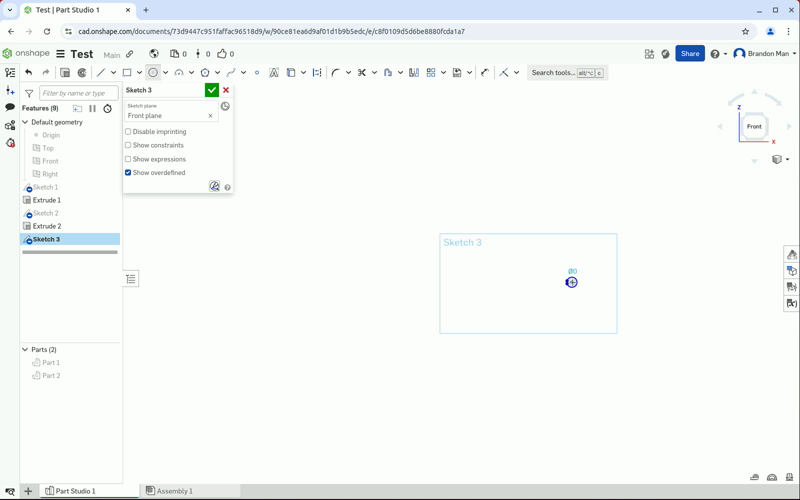
scroll(-6)
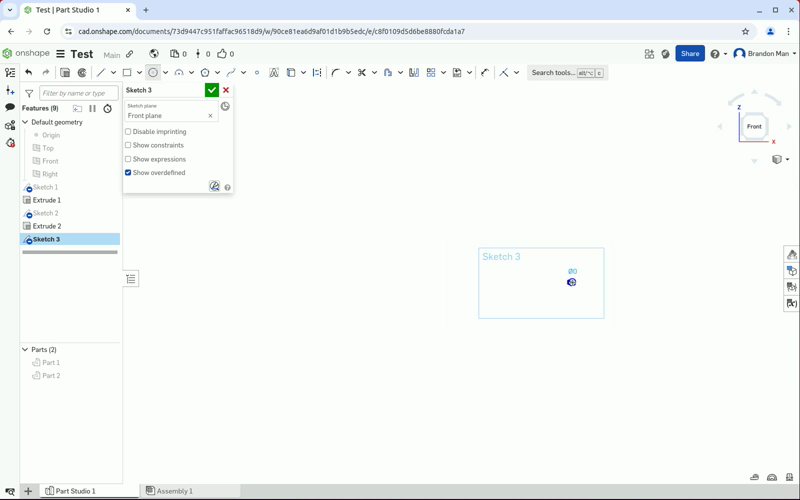
scroll(-6)
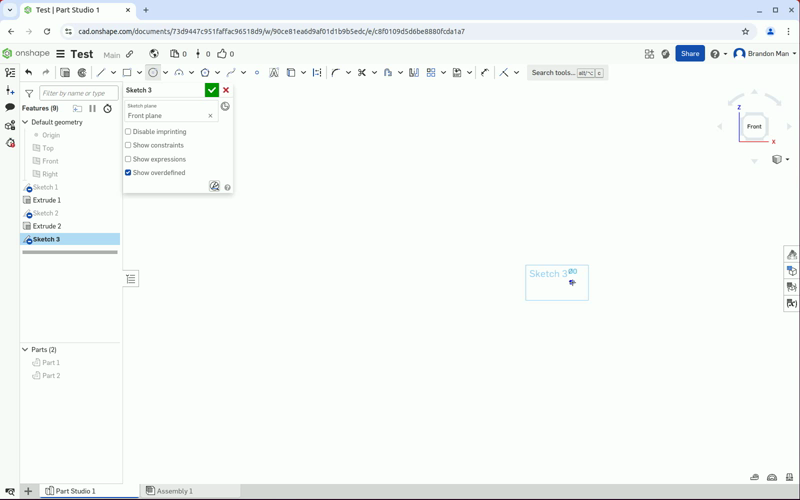
key_up(shift)
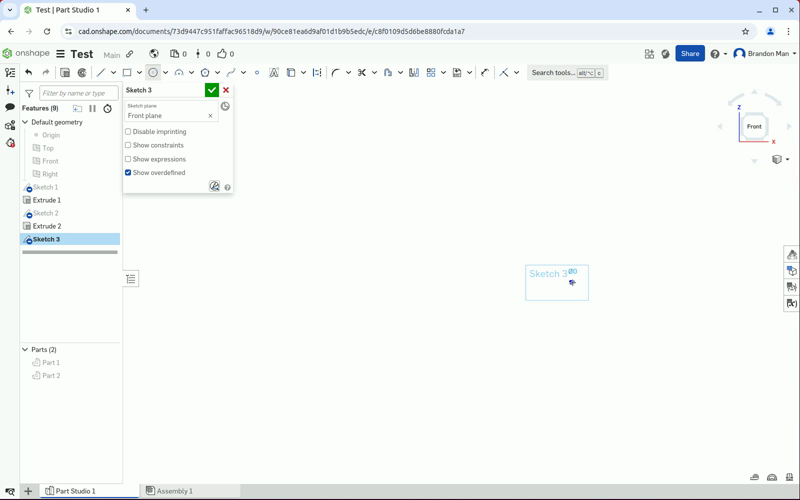
mouse_move(573, 282)
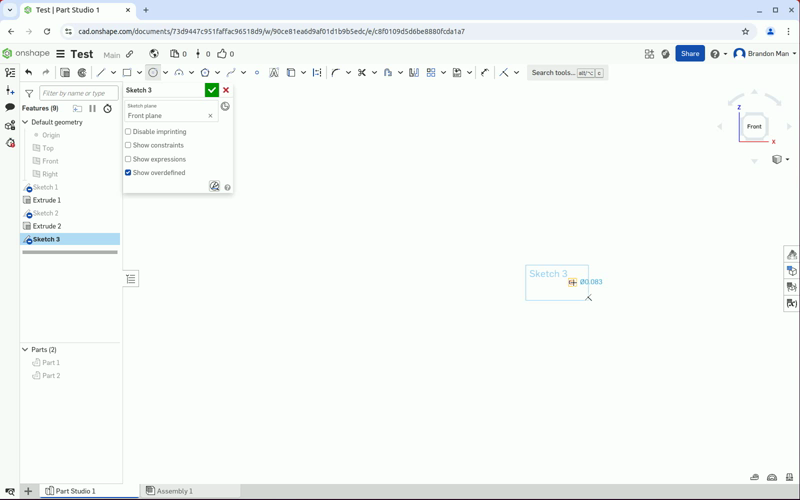
scroll(6)
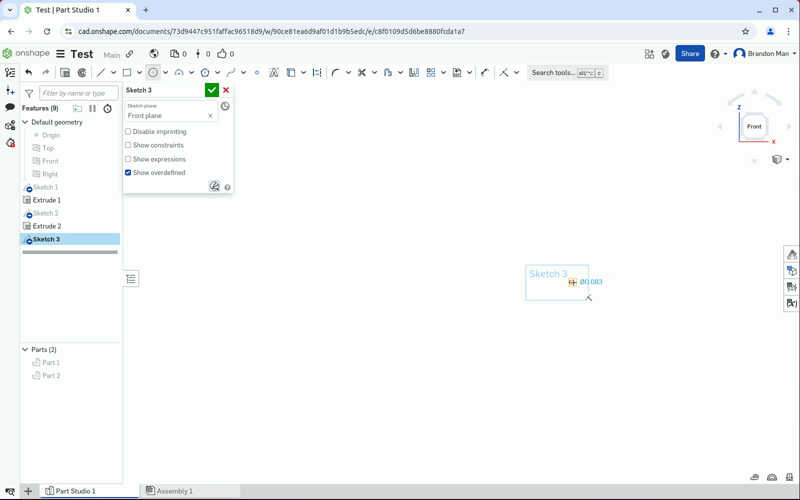
scroll(6)
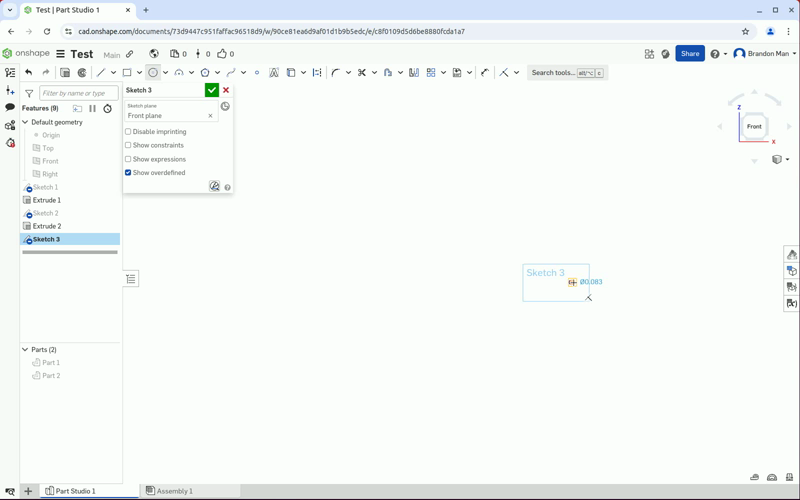
scroll(6)
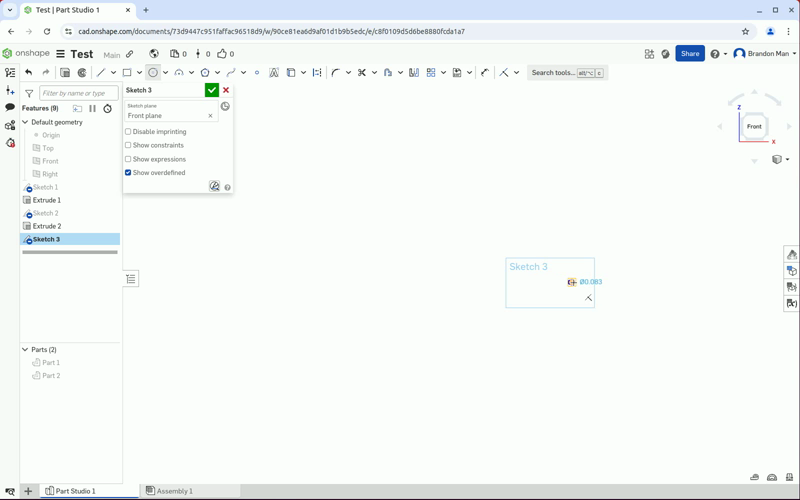
scroll(6)
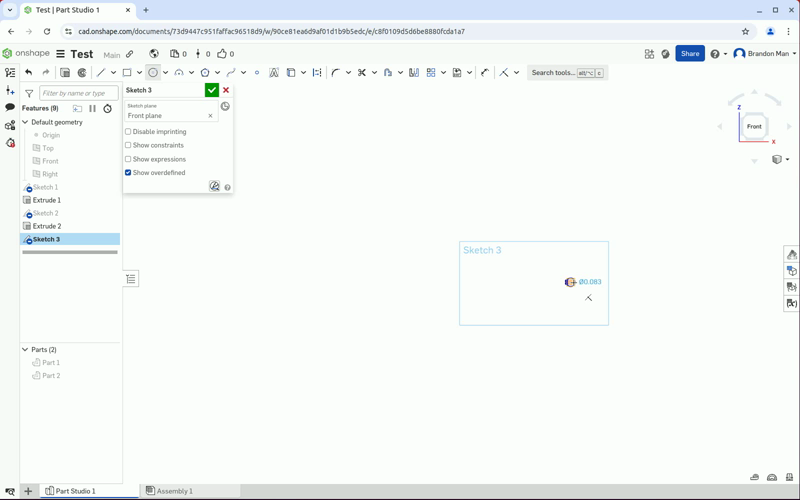
scroll(6)
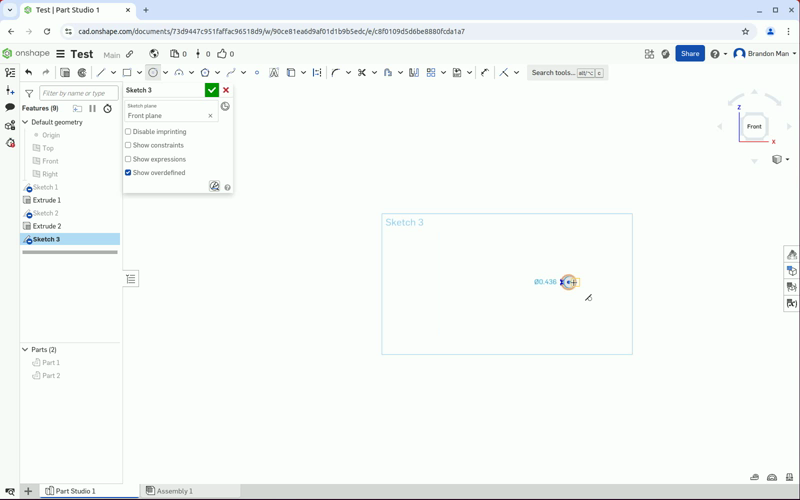
scroll(6)
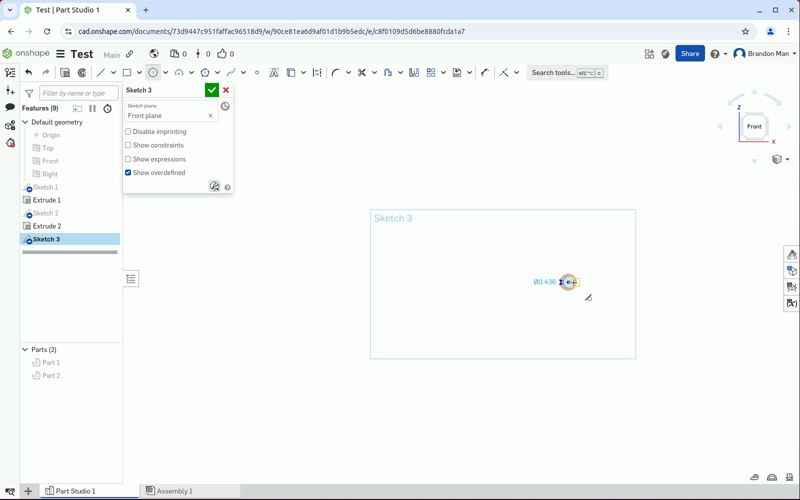
scroll(6)
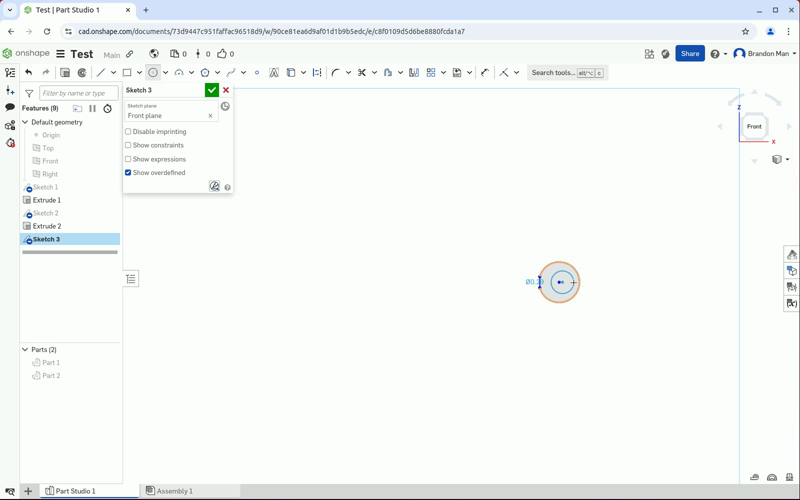
click(573, 282)
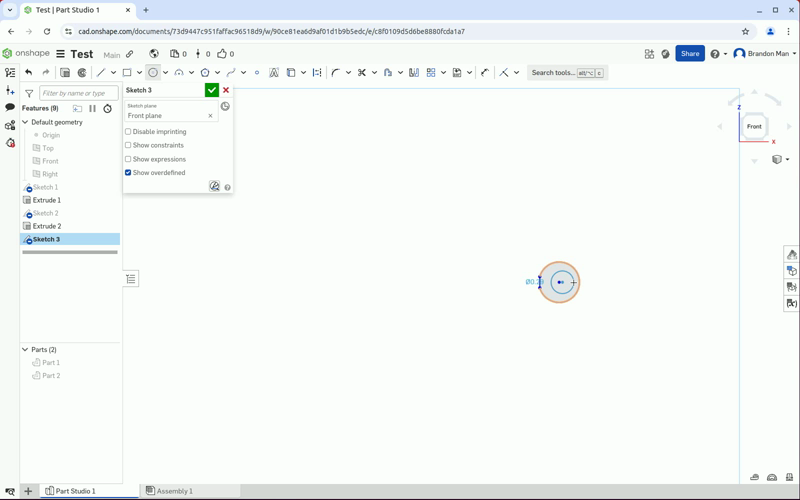
scroll(-6)
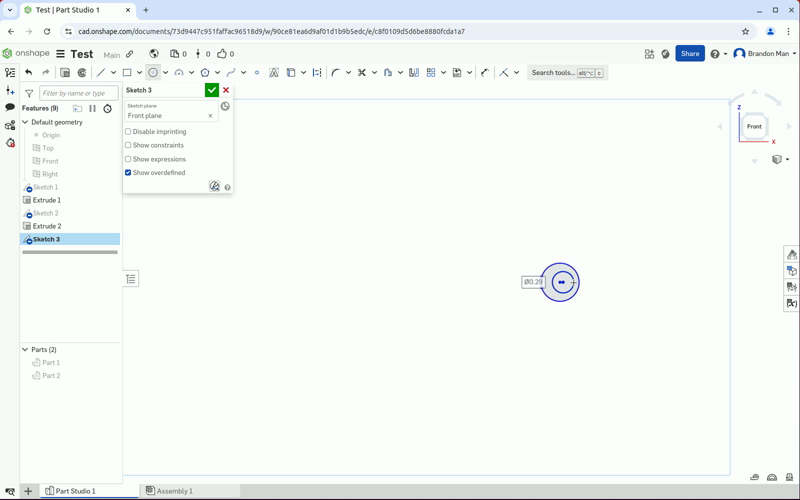
scroll(-6)
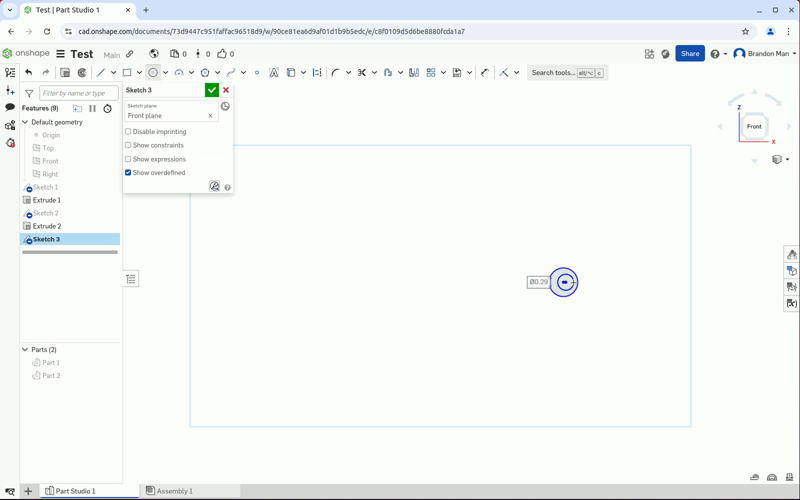
scroll(-6)
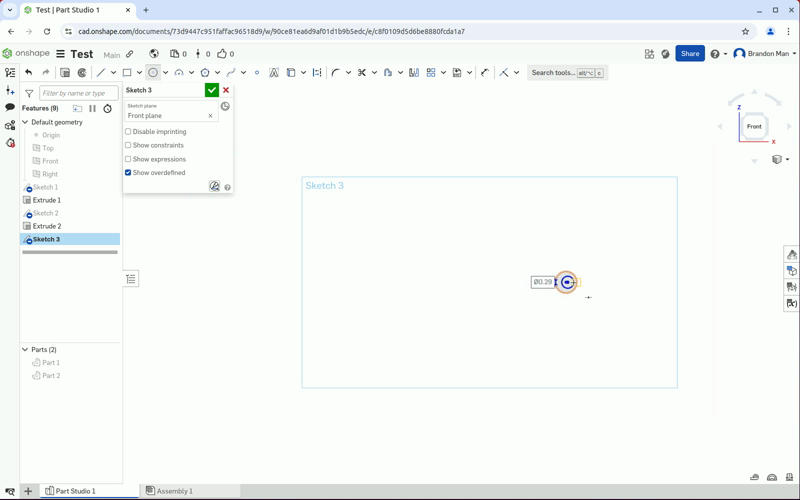
scroll(-6)
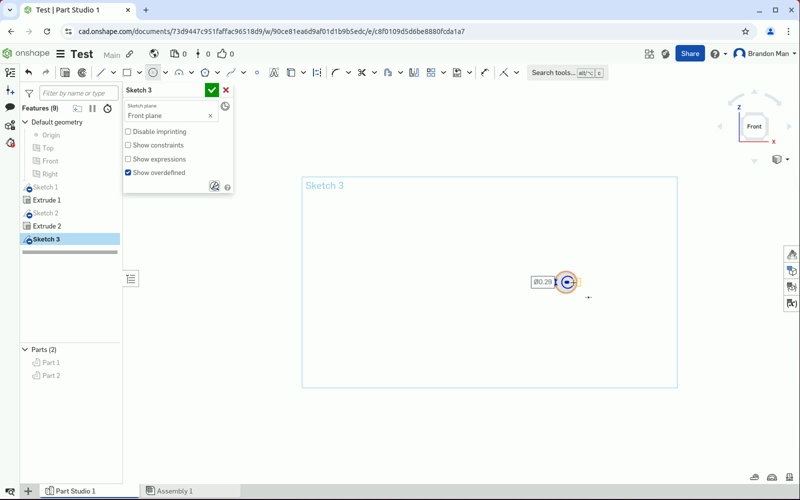
scroll(-6)
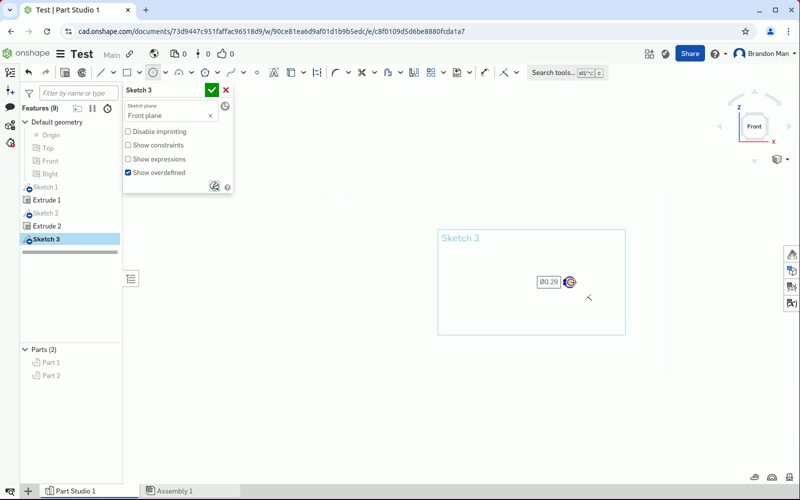
scroll(-6)
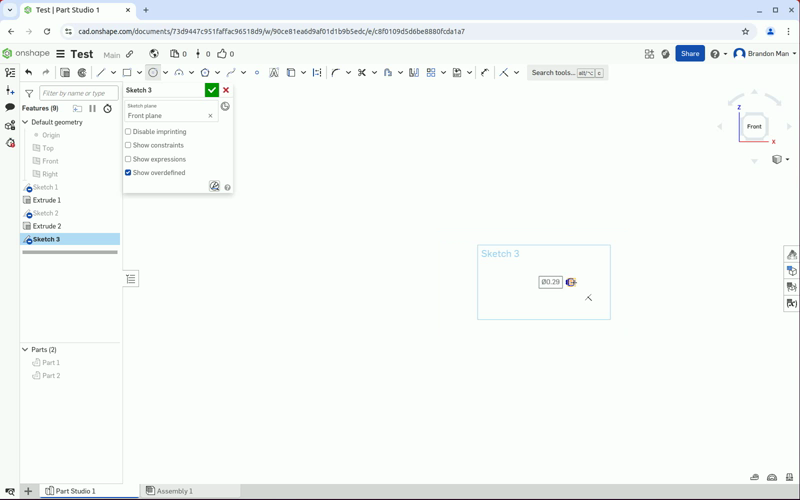
scroll(-6)
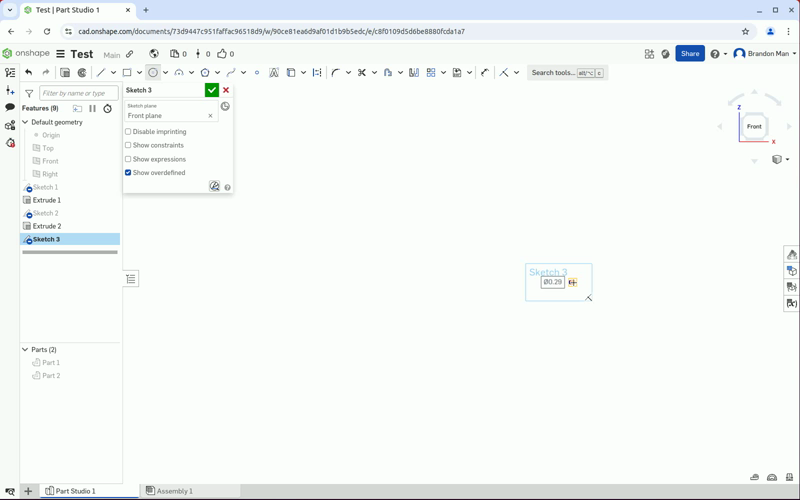
key(esc)
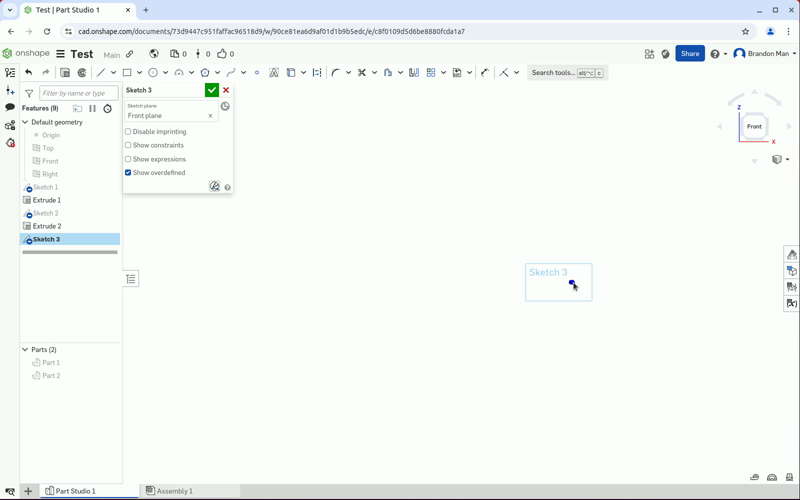
mouse_move(573, 283)
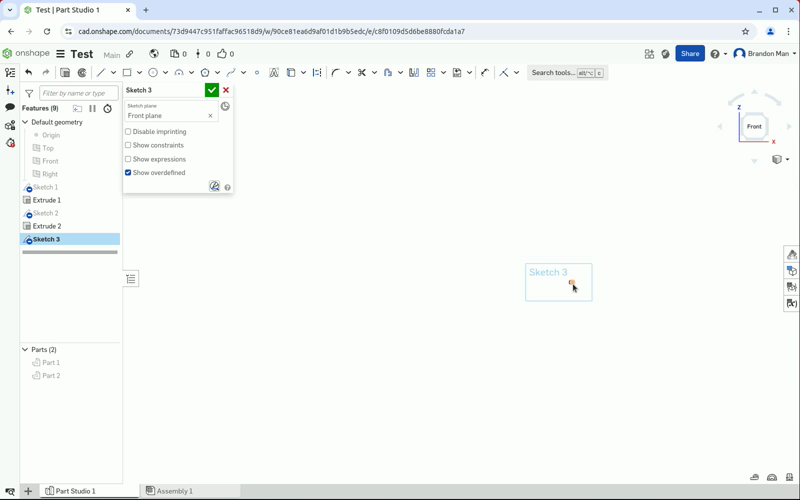
scroll(6)
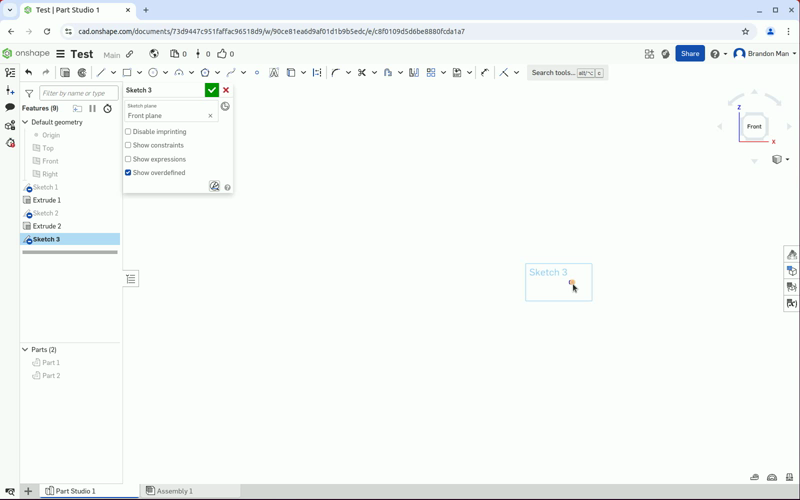
scroll(6)
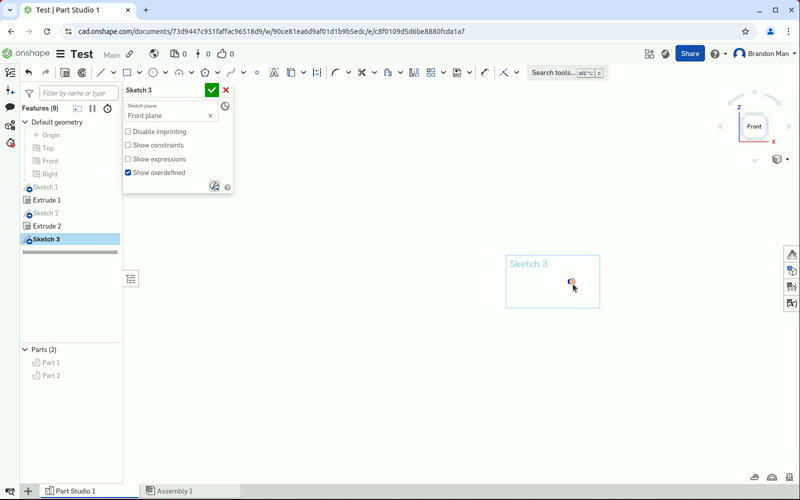
scroll(6)
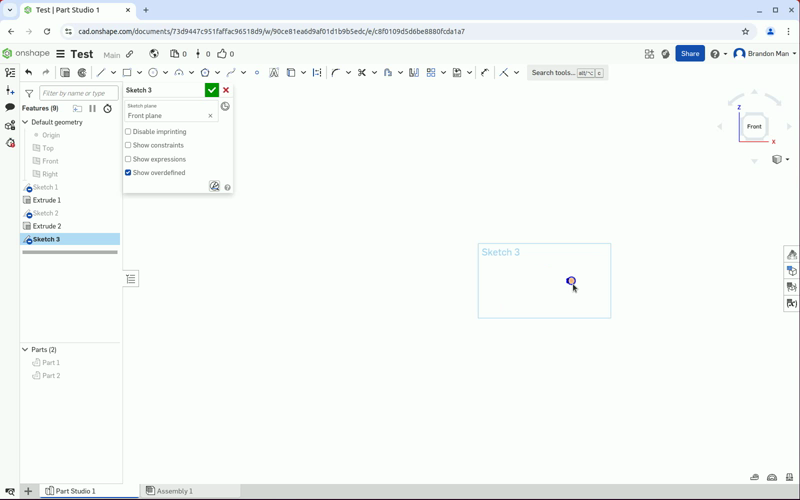
scroll(6)
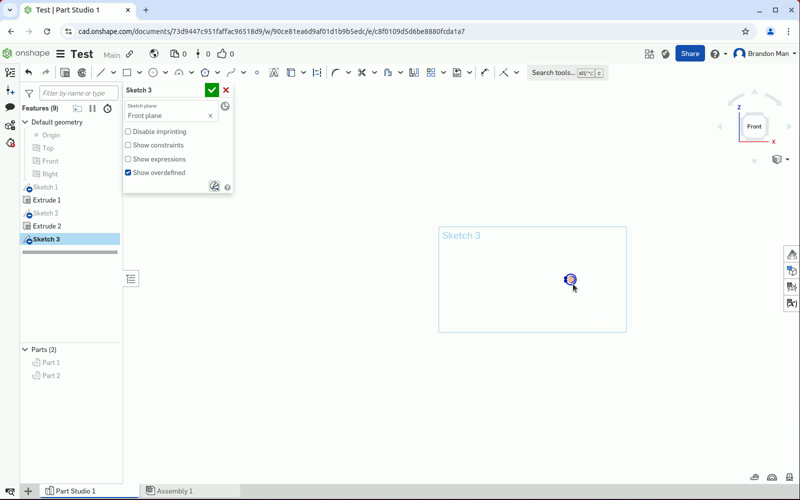
scroll(6)
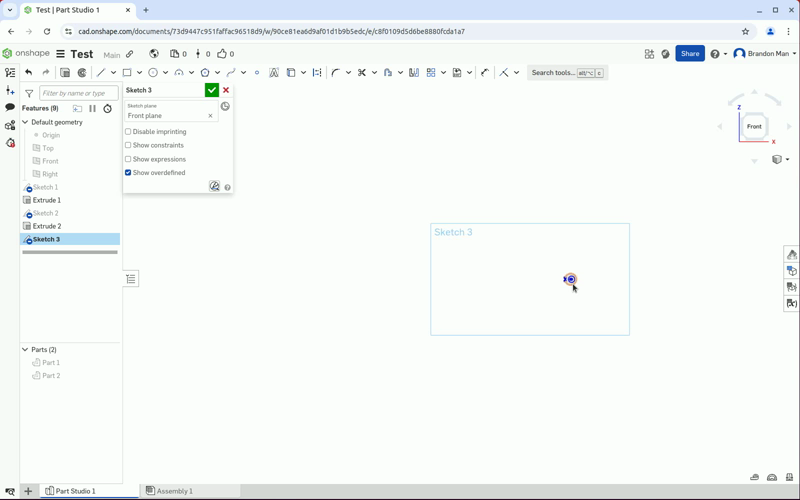
scroll(6)
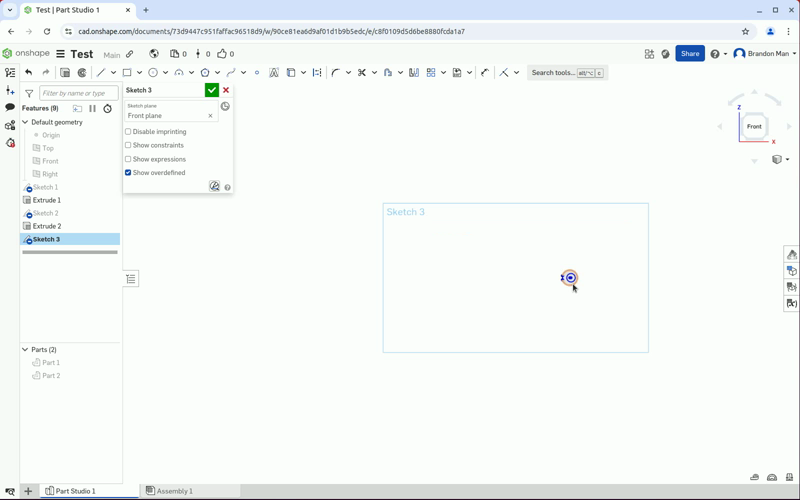
scroll(6)
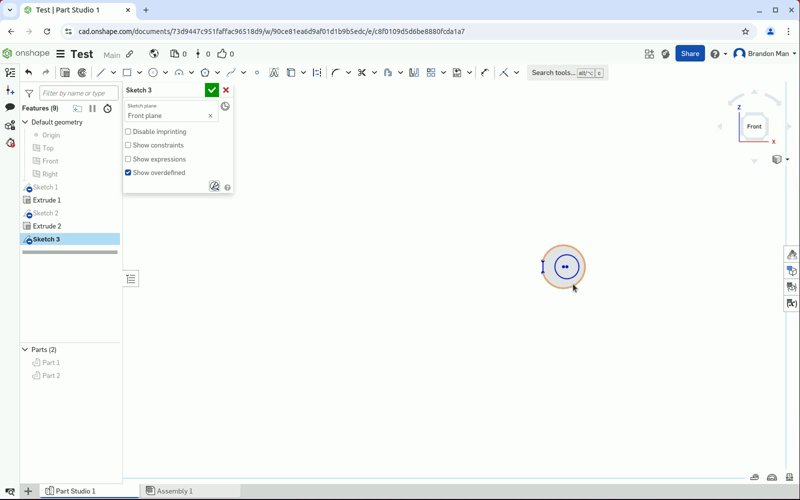
click(573, 283)
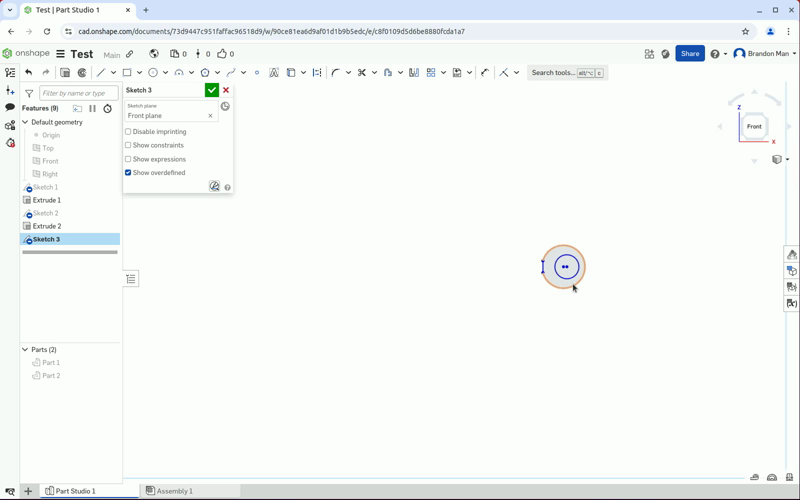
scroll(-6)
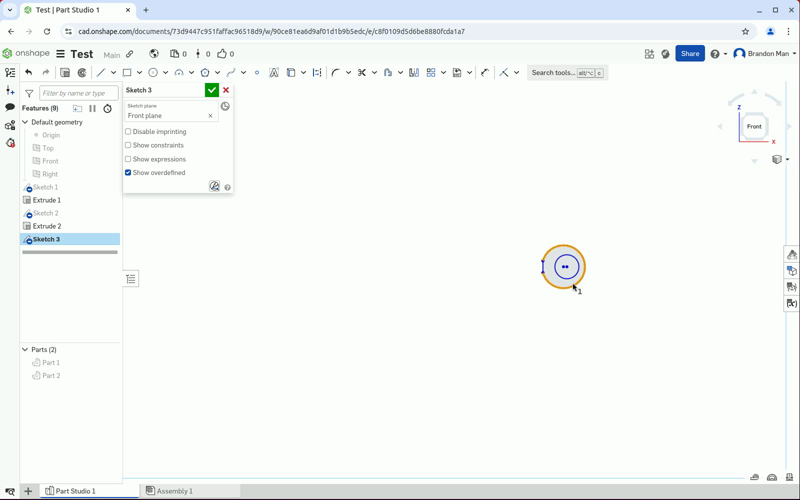
scroll(-6)
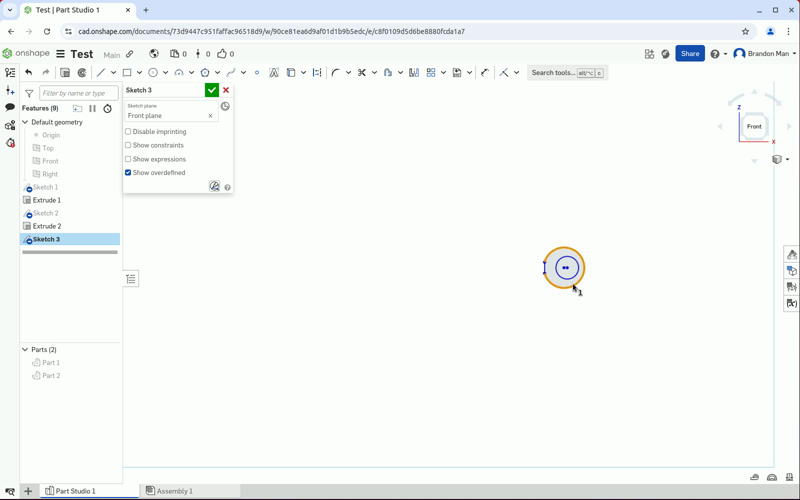
scroll(-6)
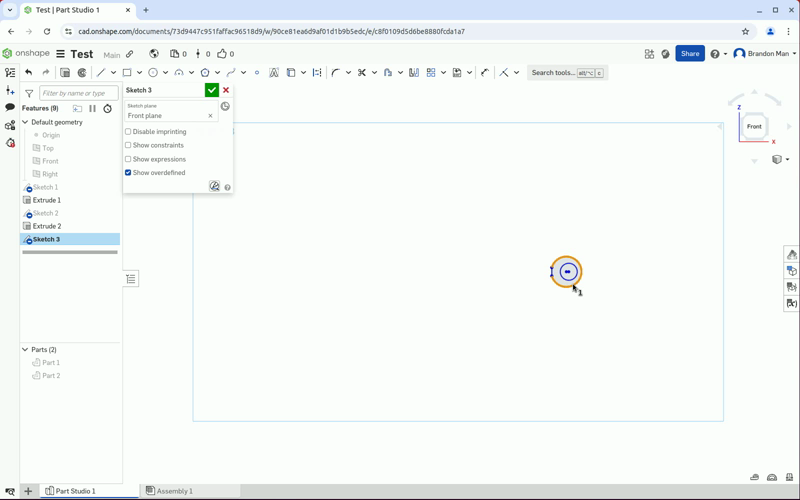
scroll(-6)
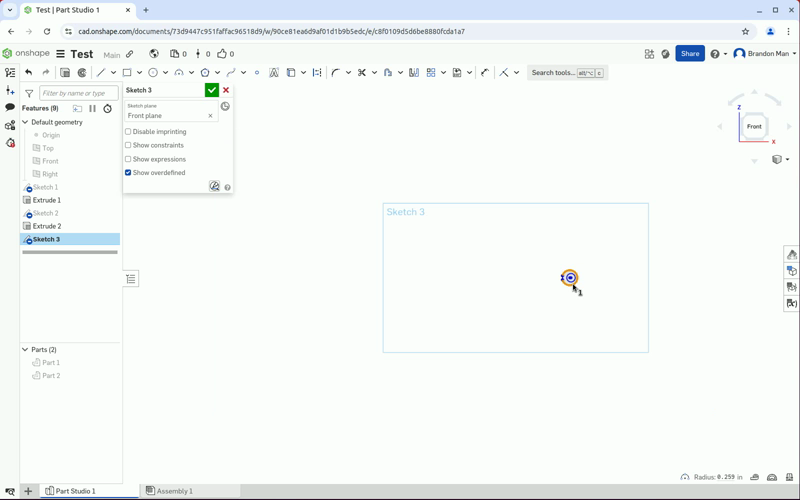
scroll(-6)
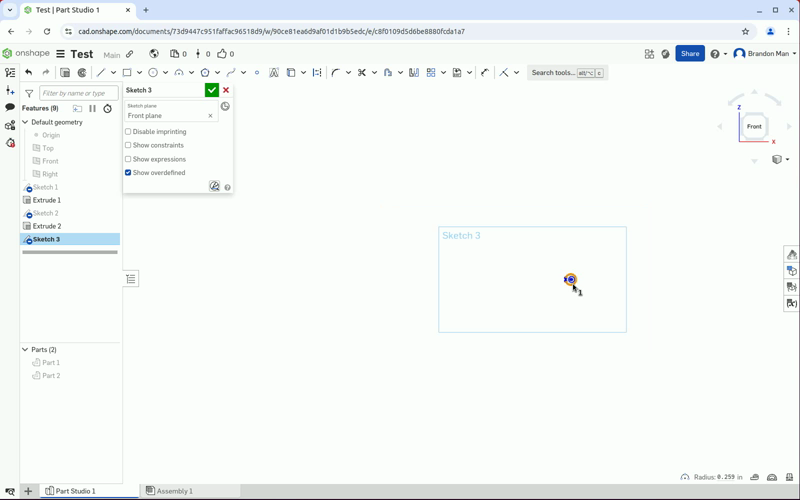
scroll(-6)
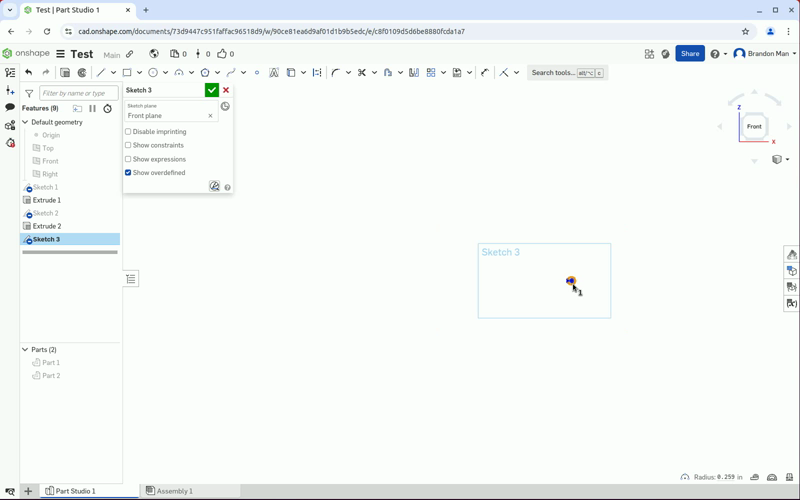
scroll(-6)
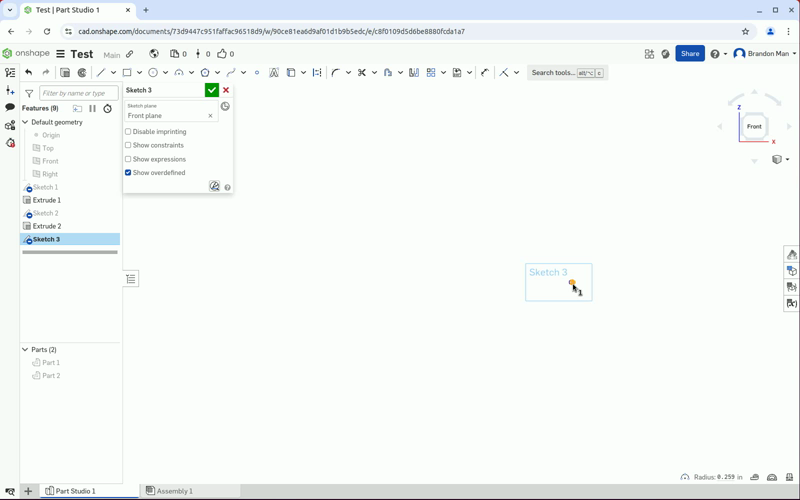
mouse_move(73, 352)
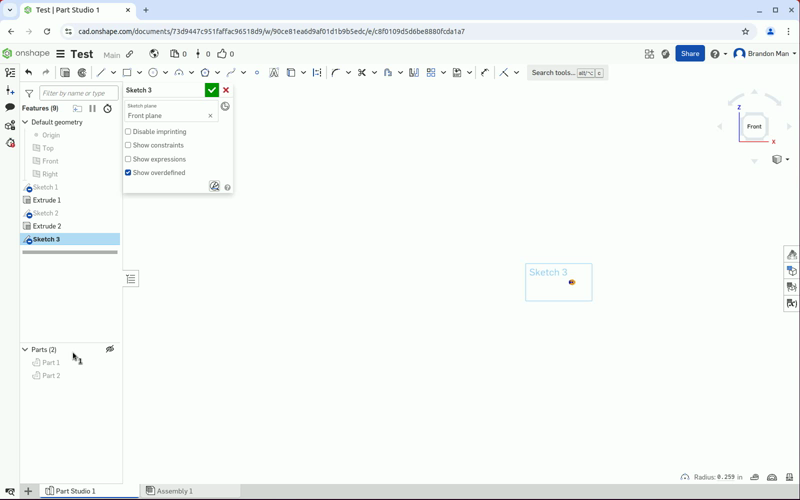
key(shift+y)
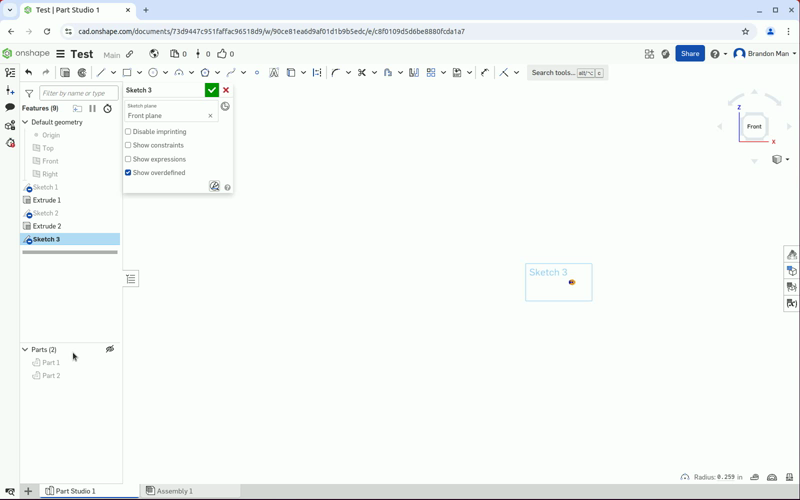
key(shift+e)
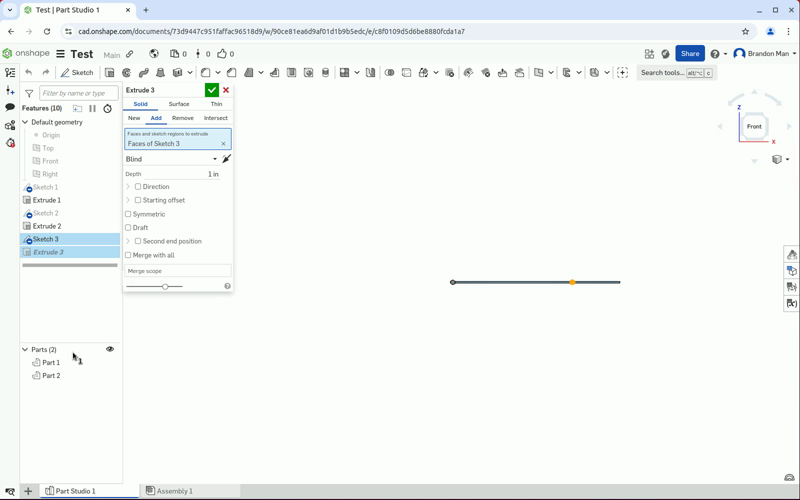
mouse_move(143, 106)
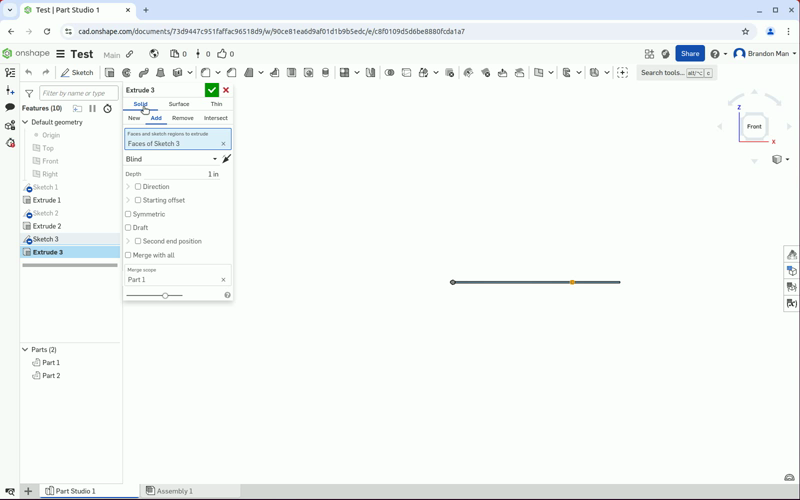
click(143, 106)
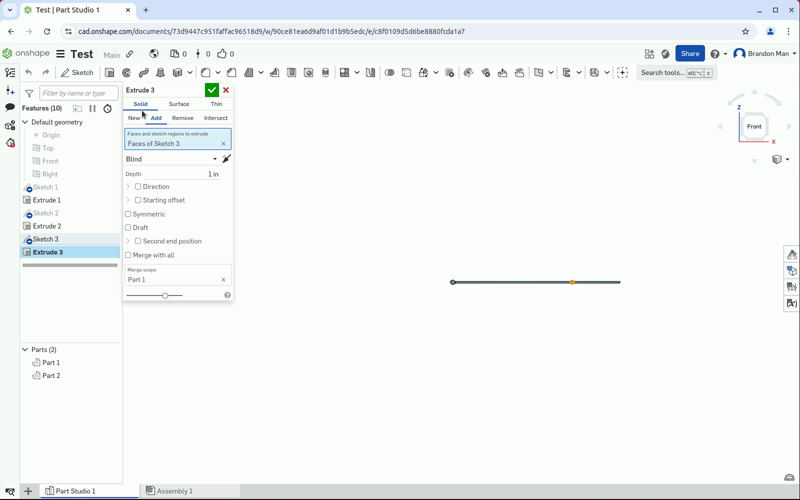
mouse_move(137, 120)
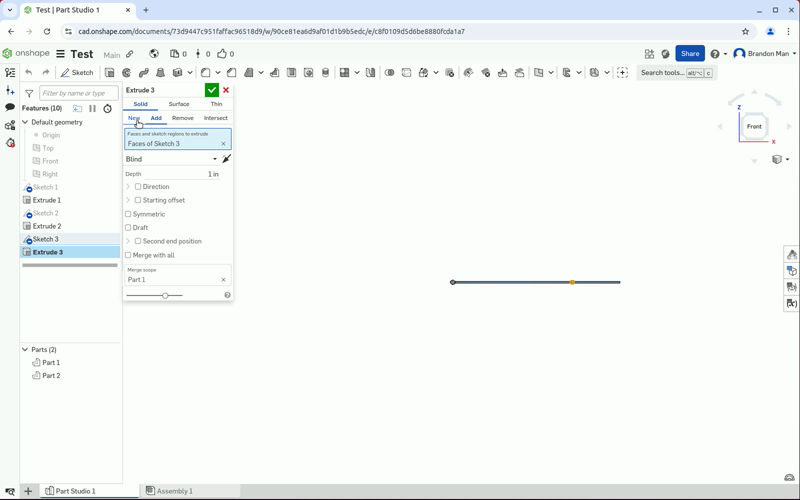
click(137, 120)
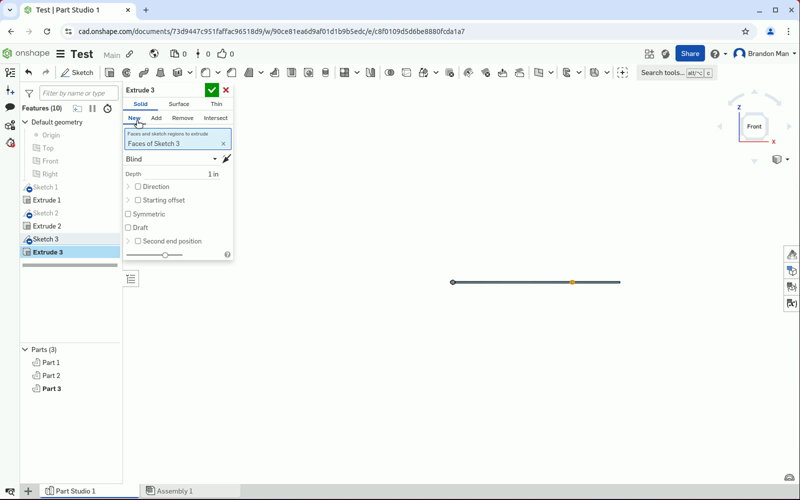
key(tab, 4)
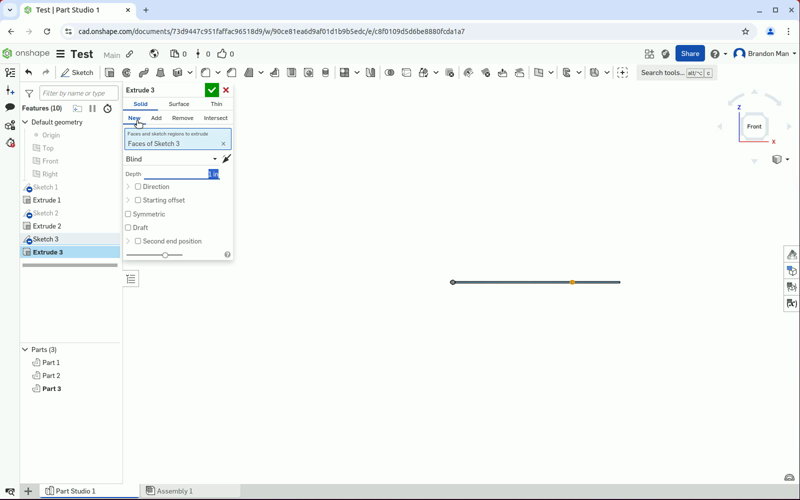
text(0.241)
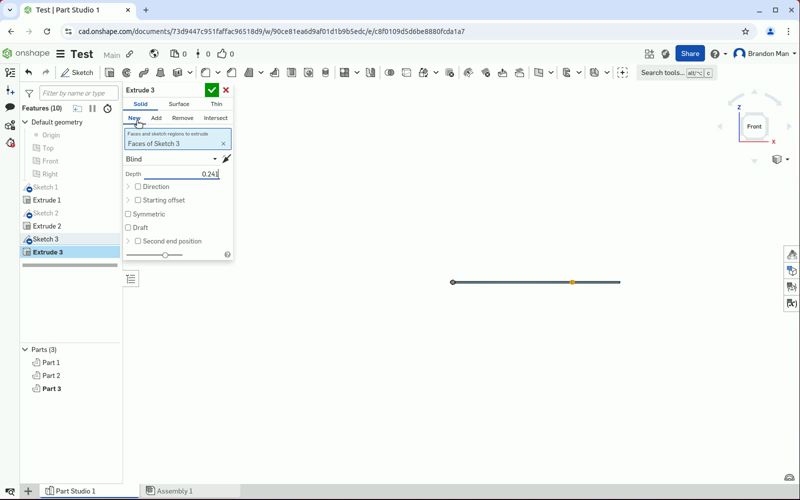
key(enter)
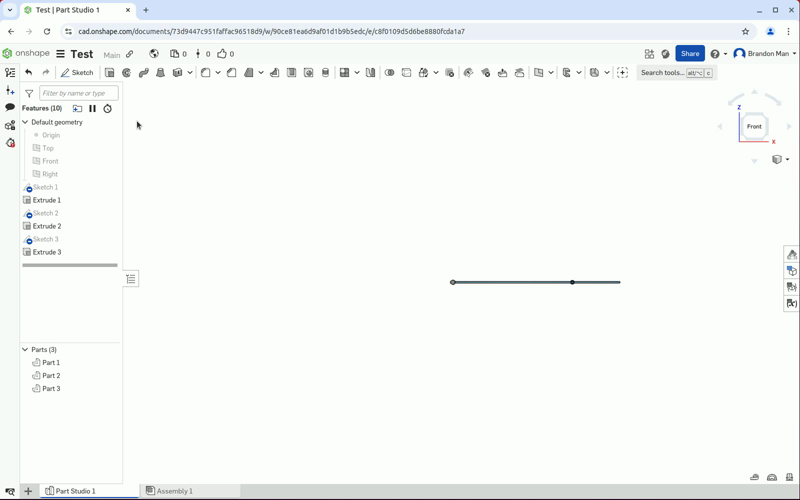
key(shift+h)
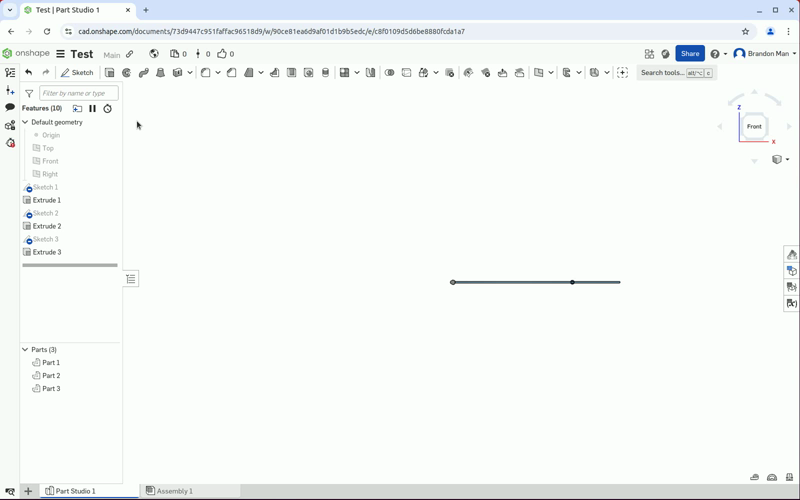
key(shift+h)
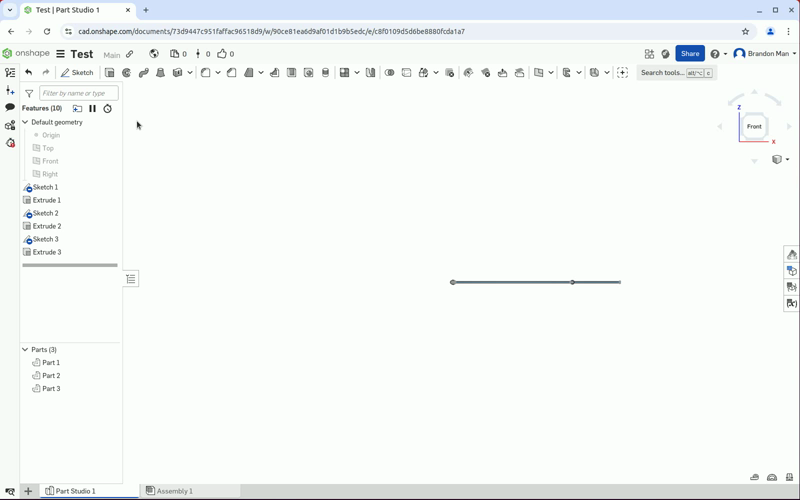
key(shift+7)
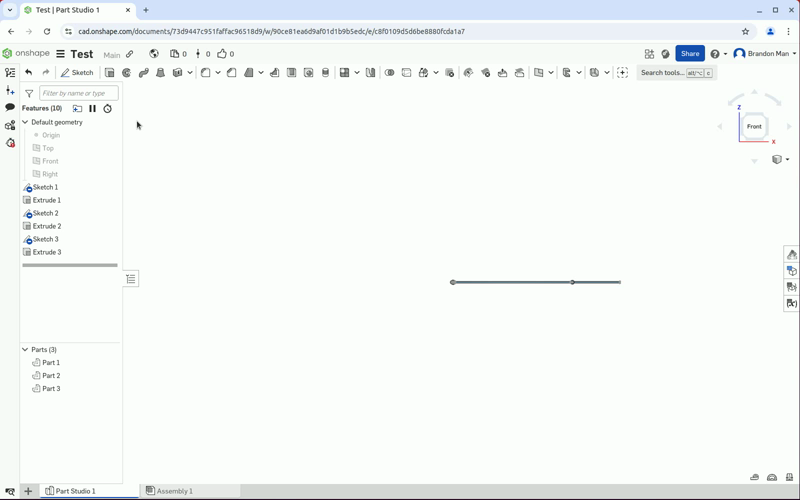
key(left, 2)
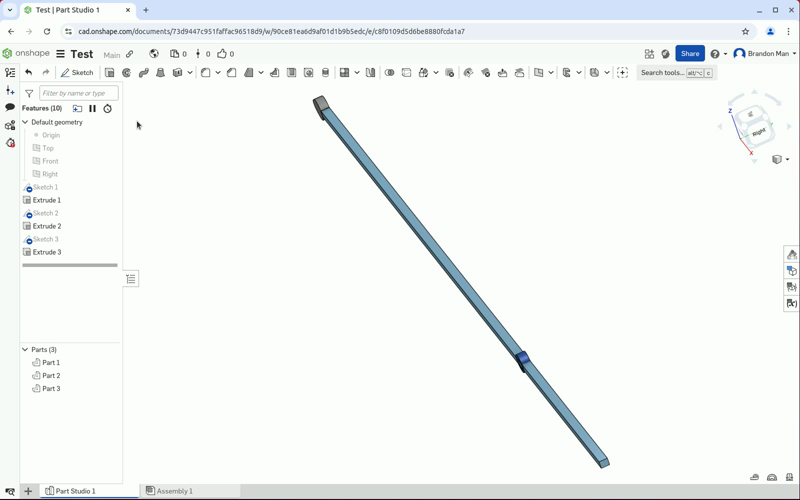
key(down, 2)
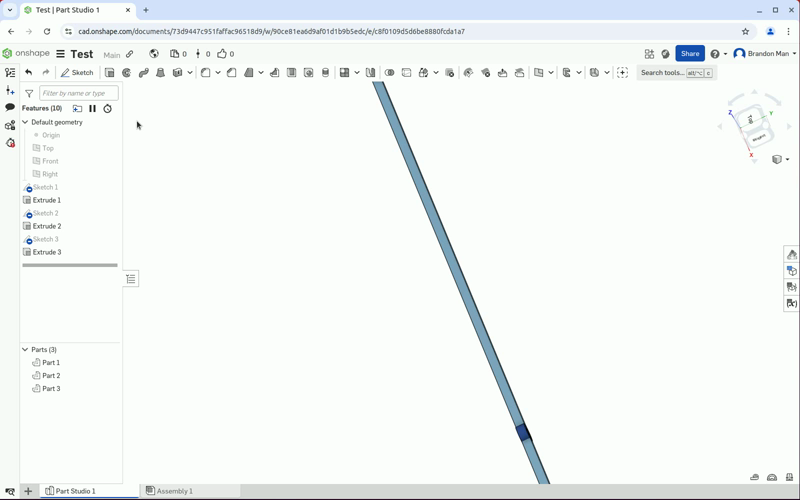
key(up, 2)
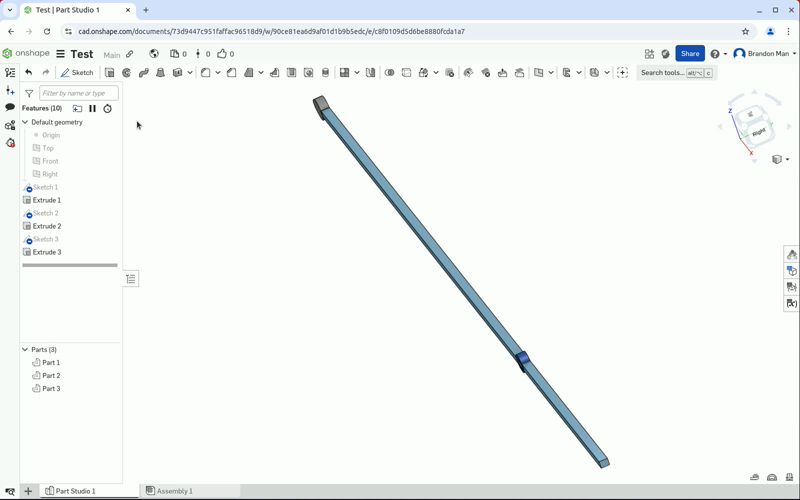
key(right, 2)
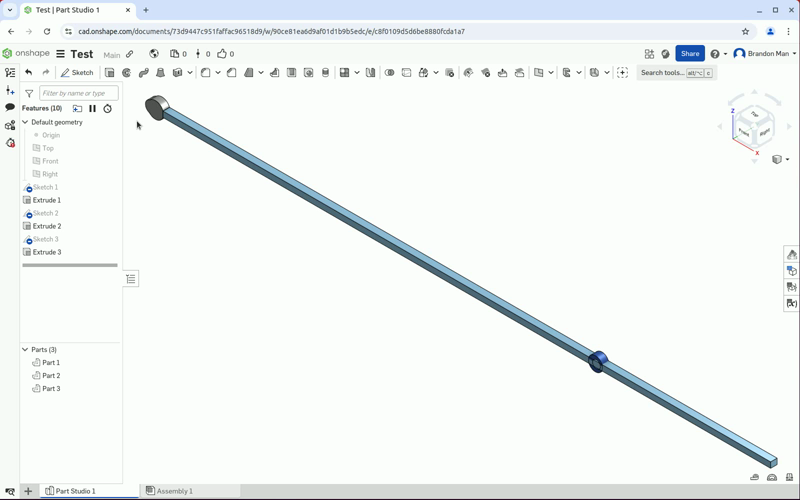
mouse_move(73, 189)
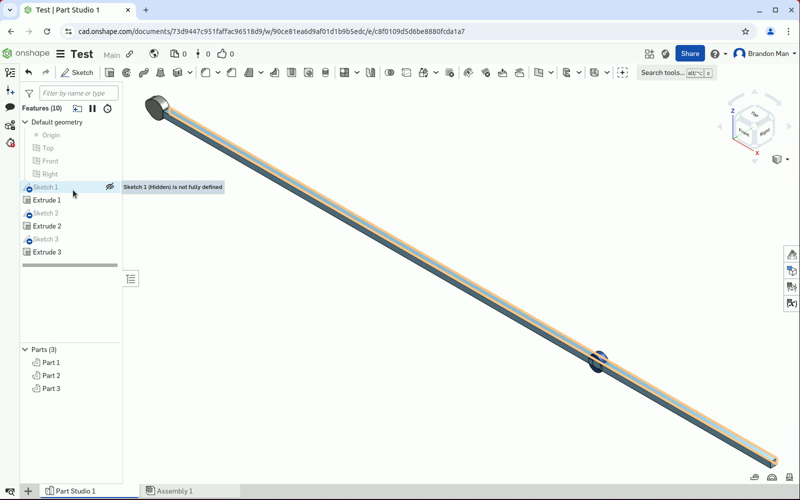
click(73, 189)